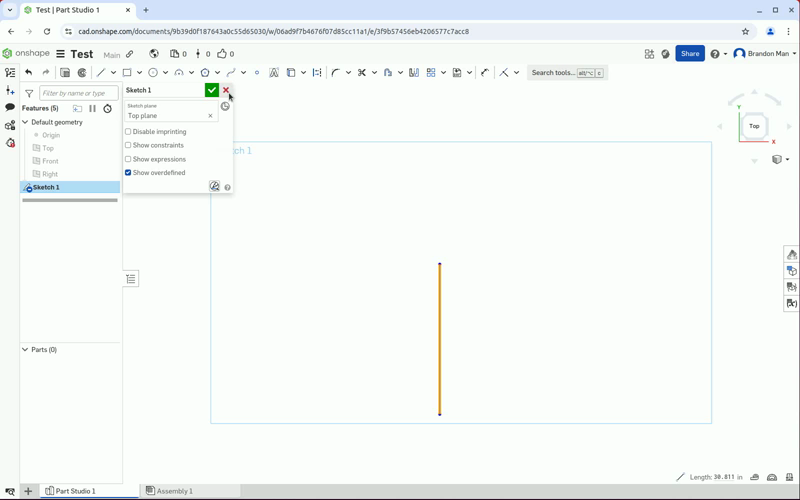
key(shift+h)
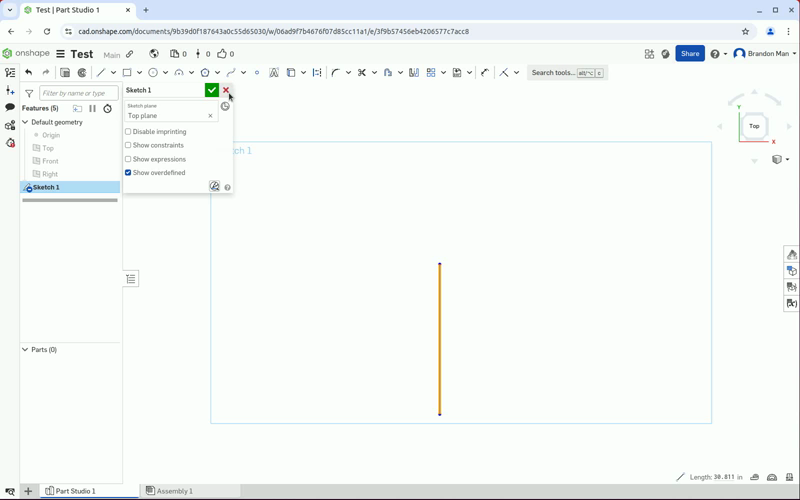
key(shift+s)
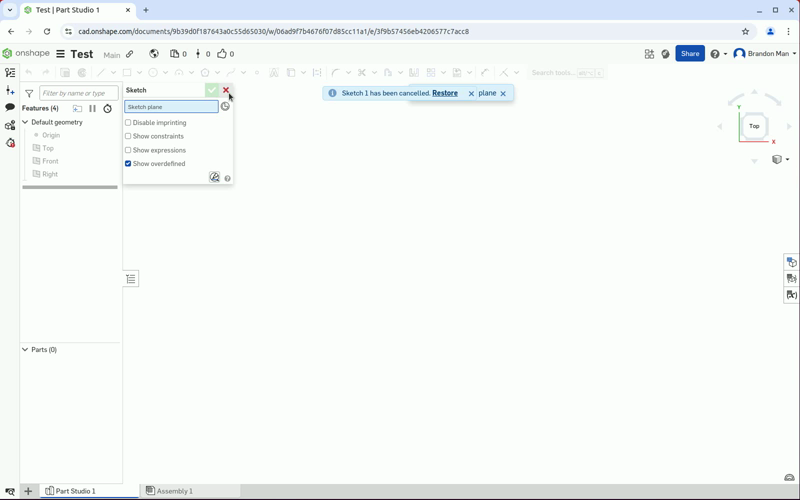
mouse_move(73, 150)
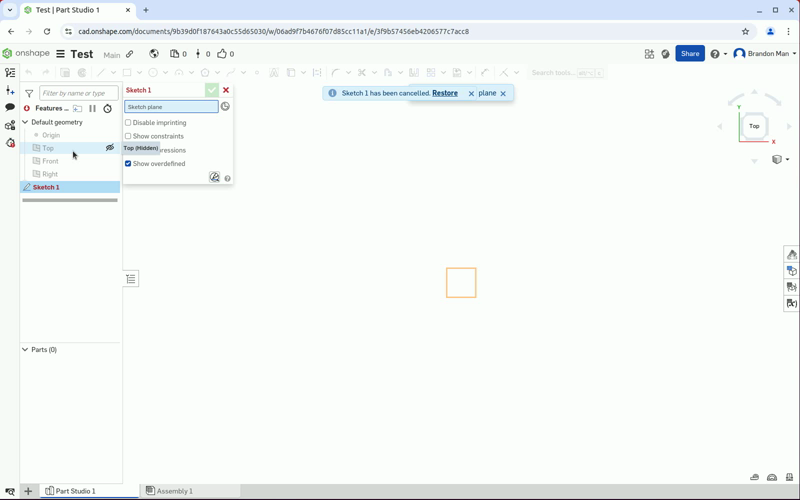
click(73, 150)
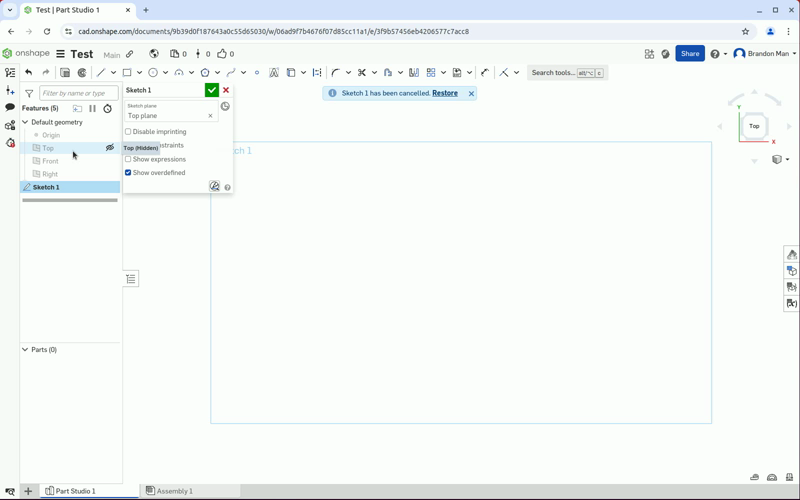
mouse_move(73, 352)
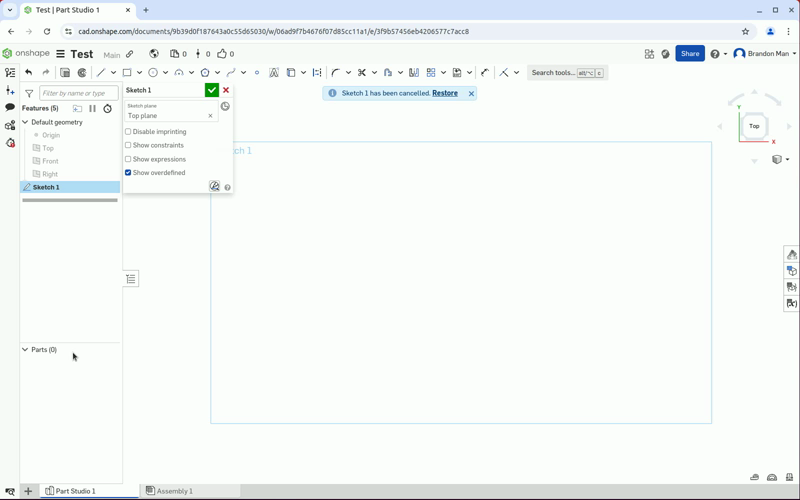
key(y)
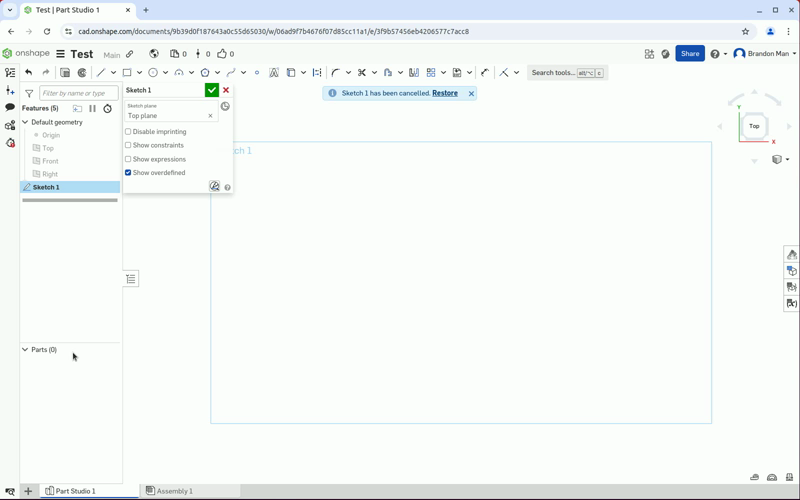
key(l)
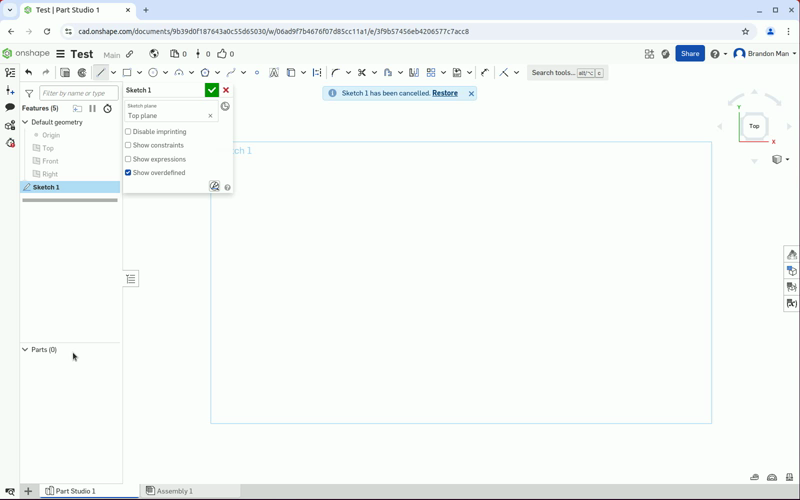
key_down(shift)
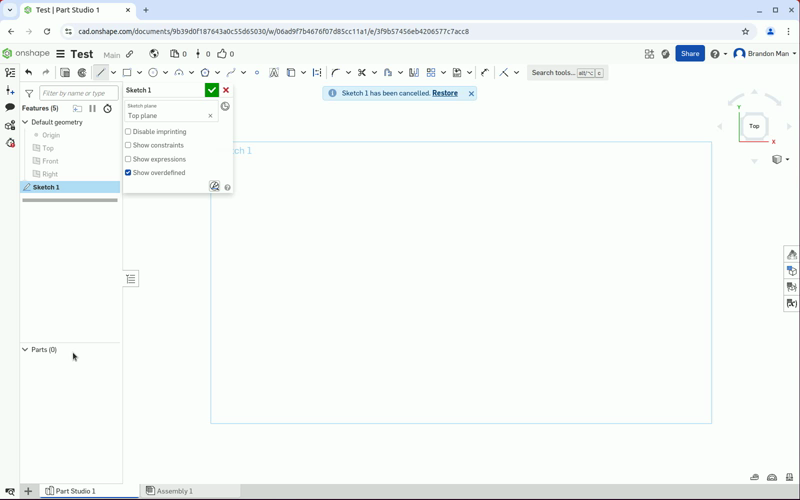
mouse_move(404, 303)
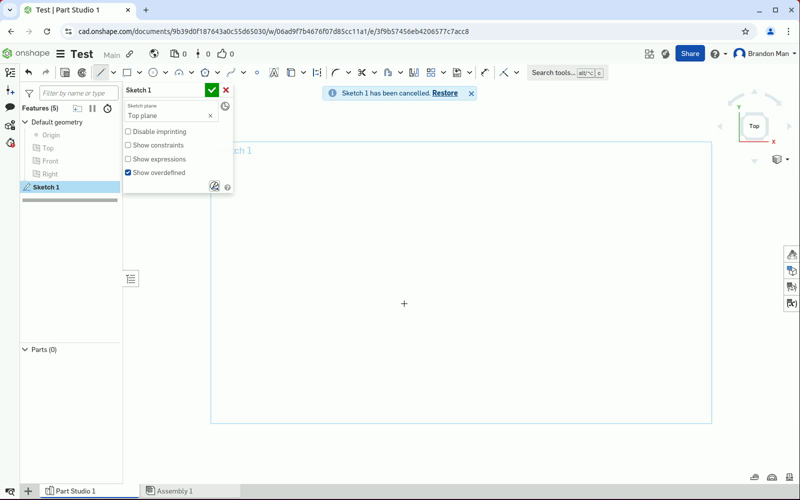
click(404, 303)
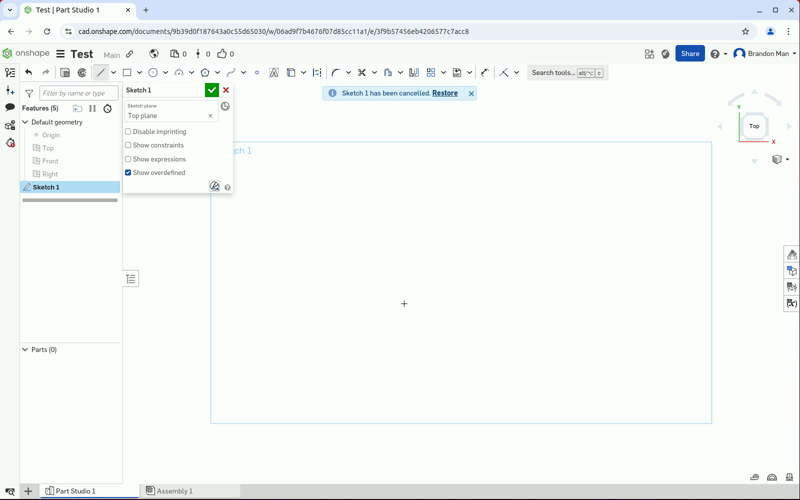
key_up(shift)
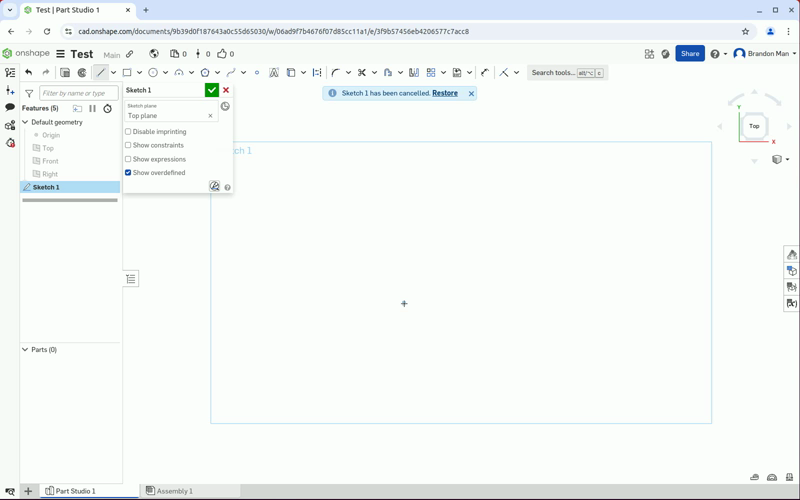
key_down(shift)
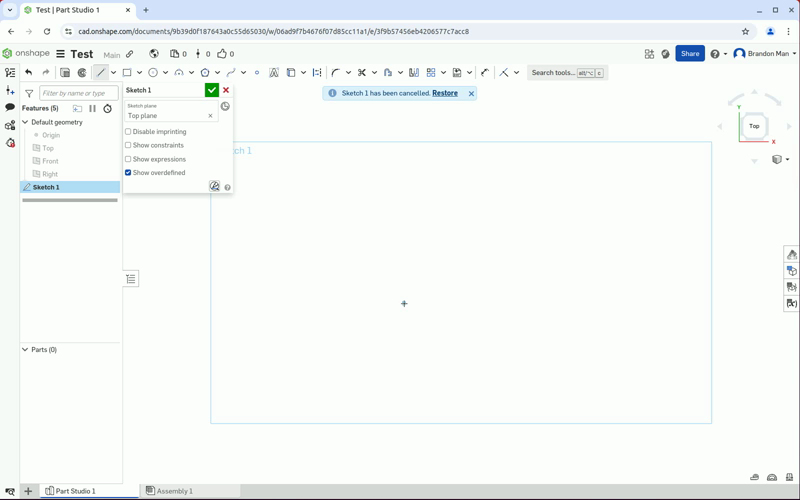
mouse_move(434, 303)
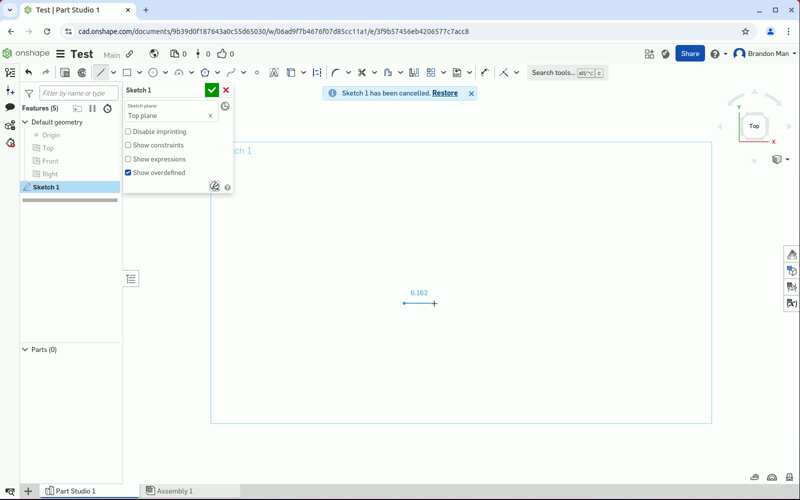
mouse_move(404, 263)
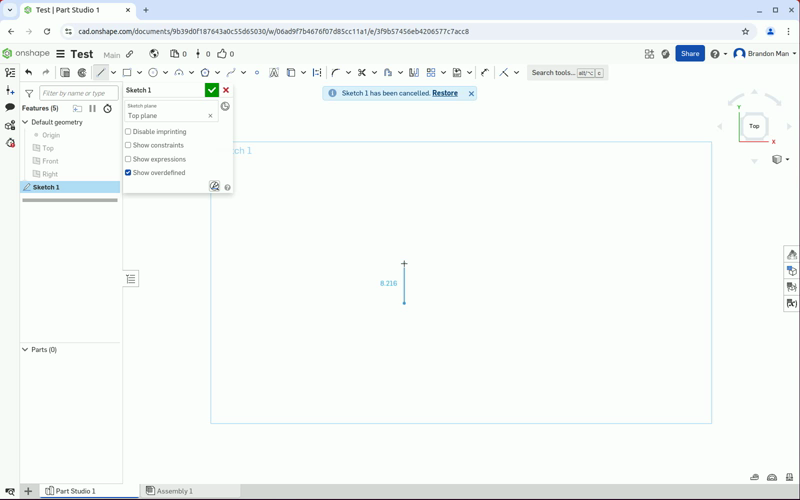
click(404, 263)
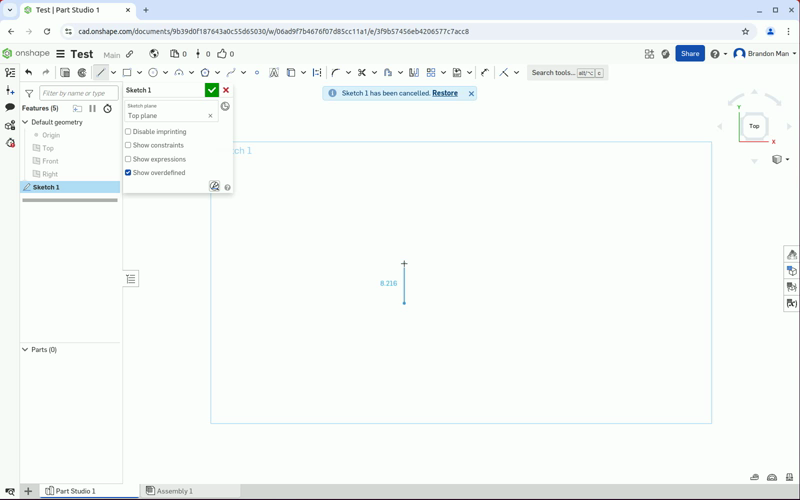
key_up(shift)
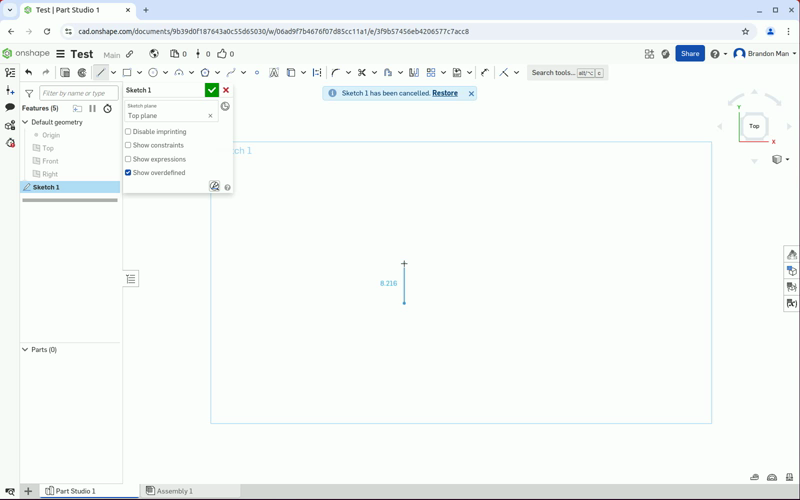
key(esc)
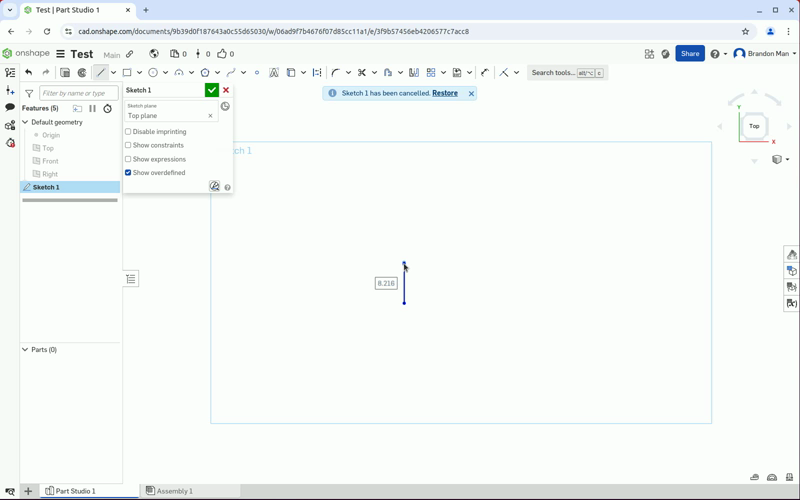
key(a)
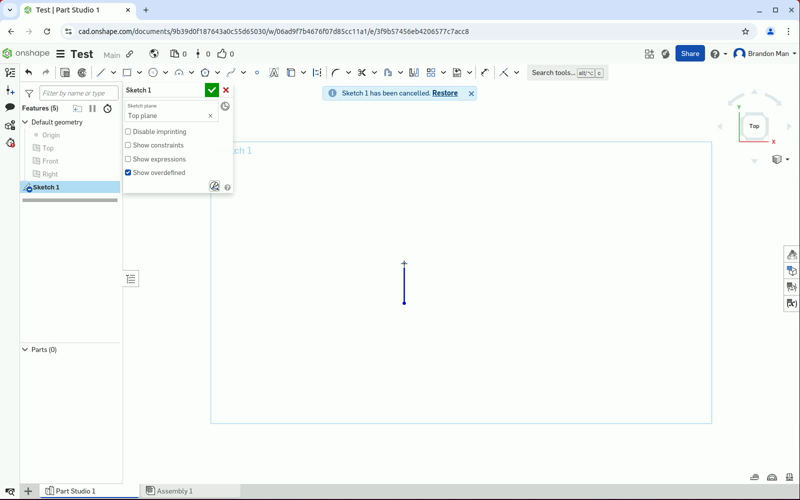
mouse_move(404, 263)
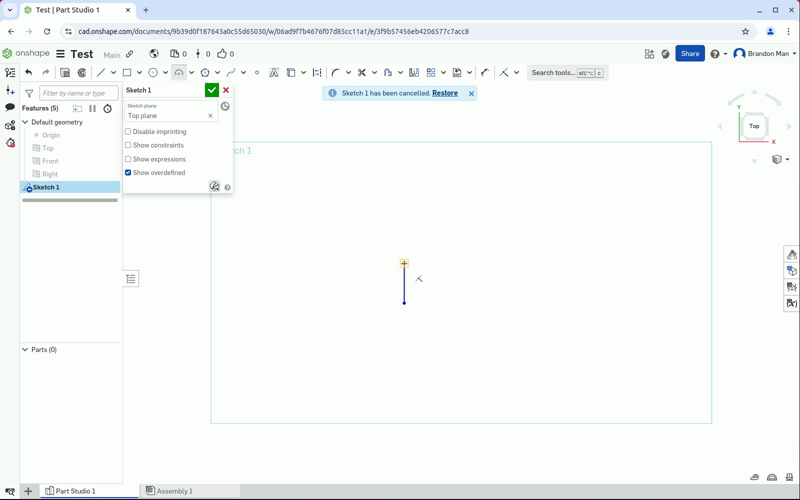
click(404, 263)
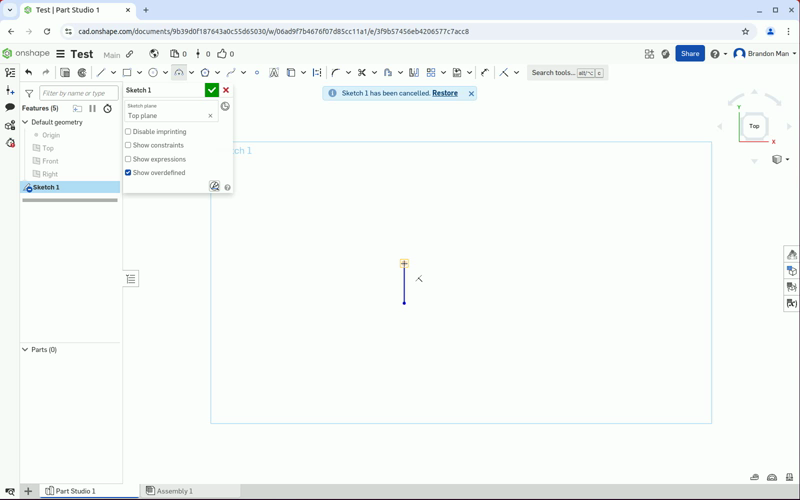
mouse_move(404, 303)
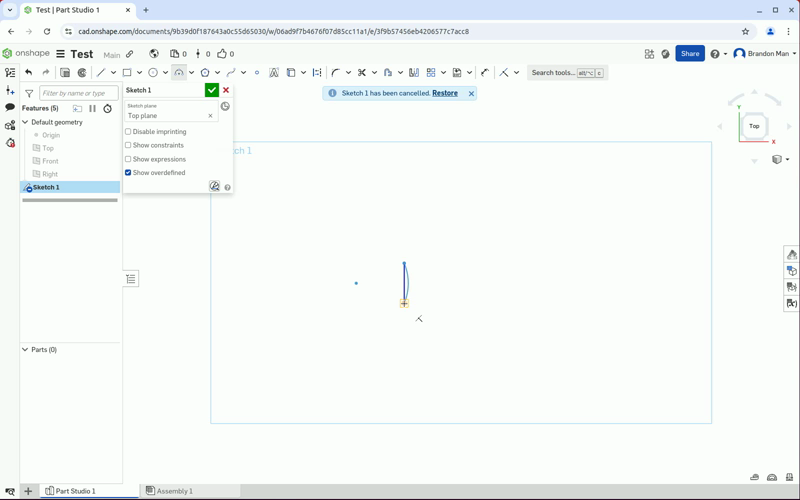
click(404, 303)
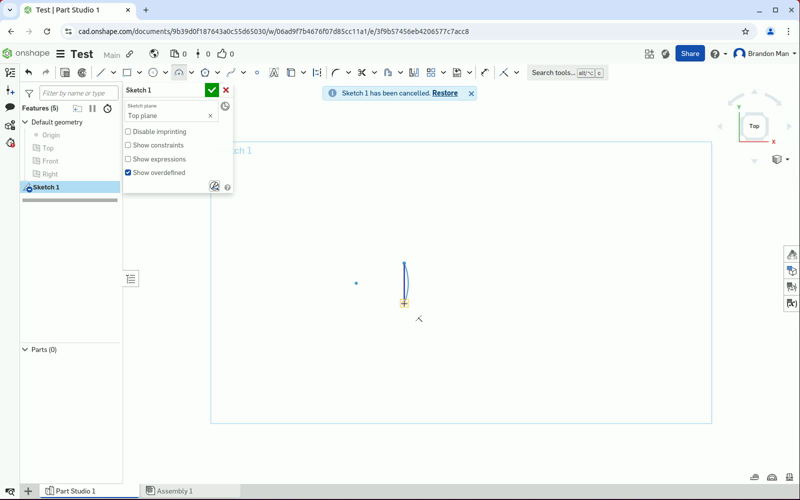
key_down(shift)
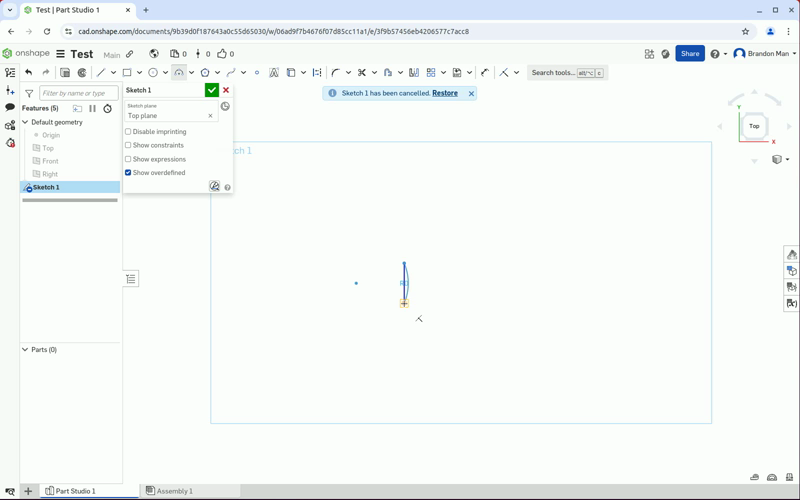
mouse_move(351, 282)
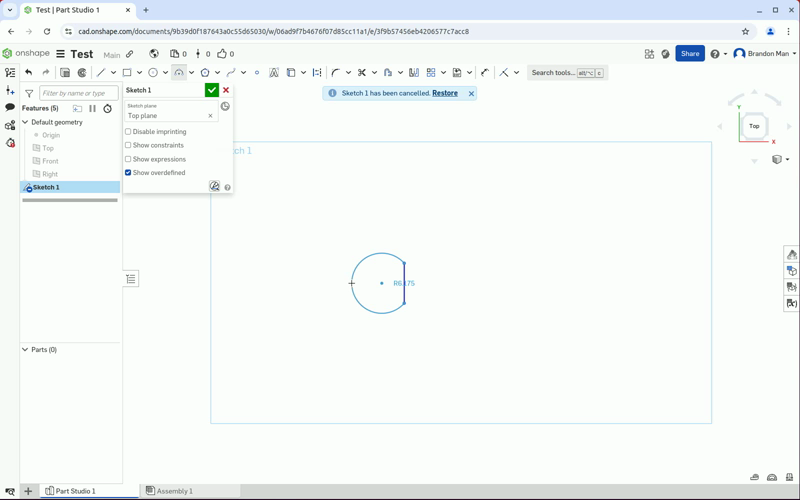
click(351, 282)
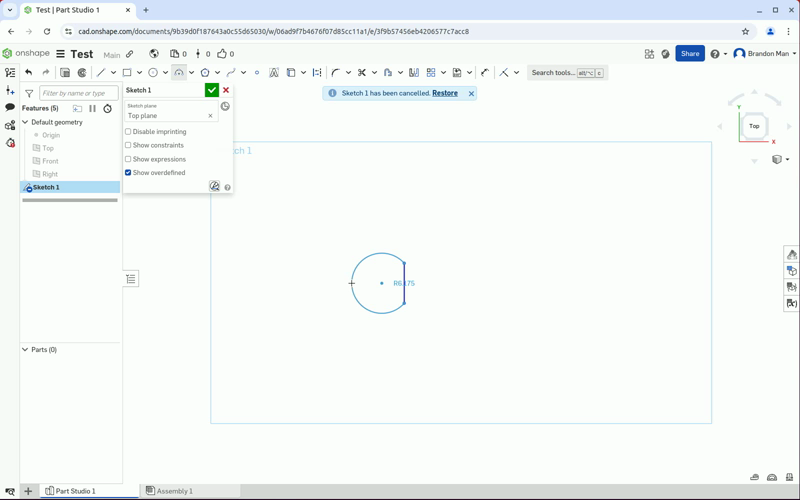
key_up(shift)
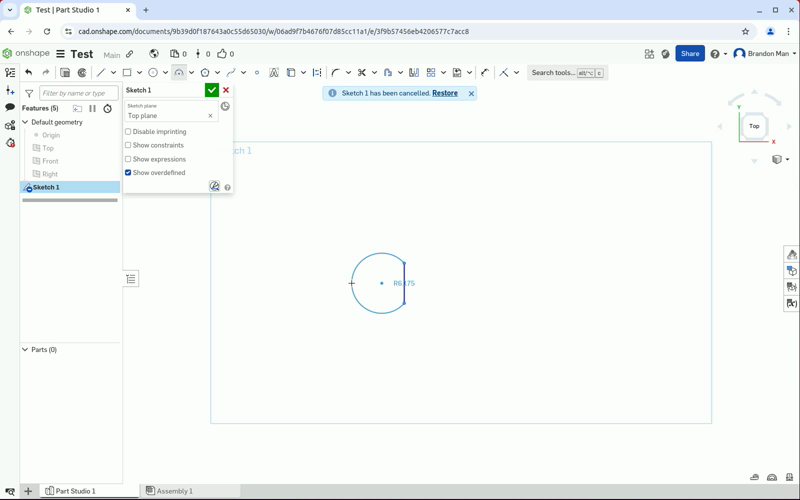
key(esc)
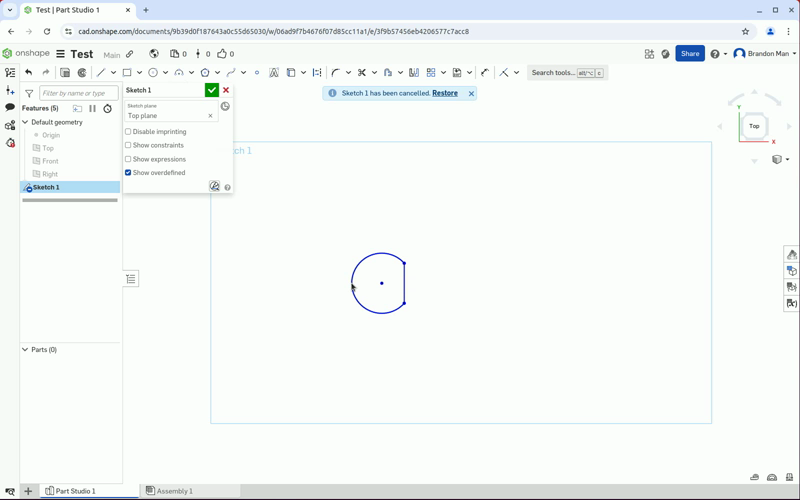
mouse_move(394, 287)
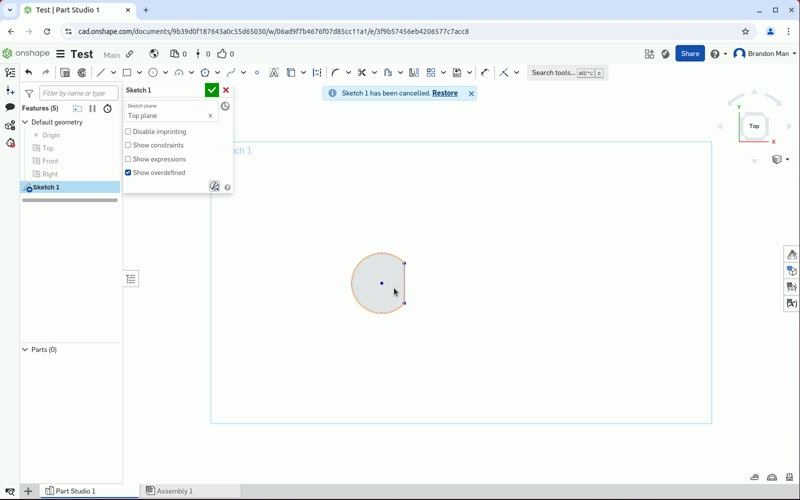
click(394, 287)
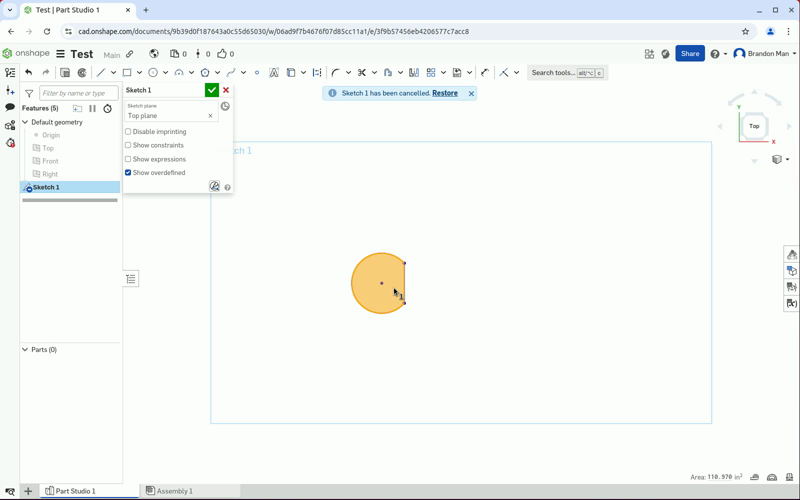
mouse_move(73, 352)
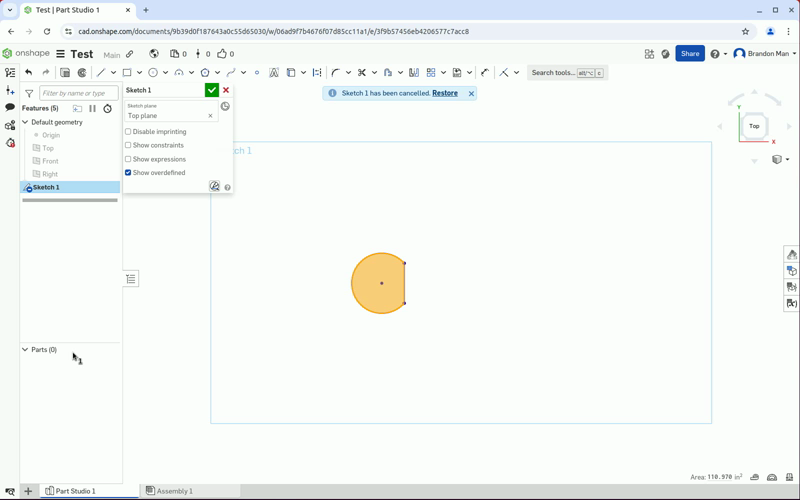
key(shift+y)
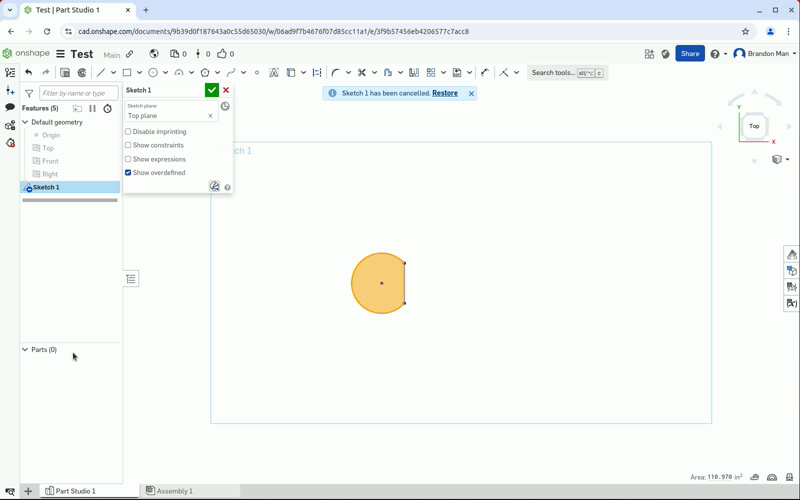
key(shift+e)
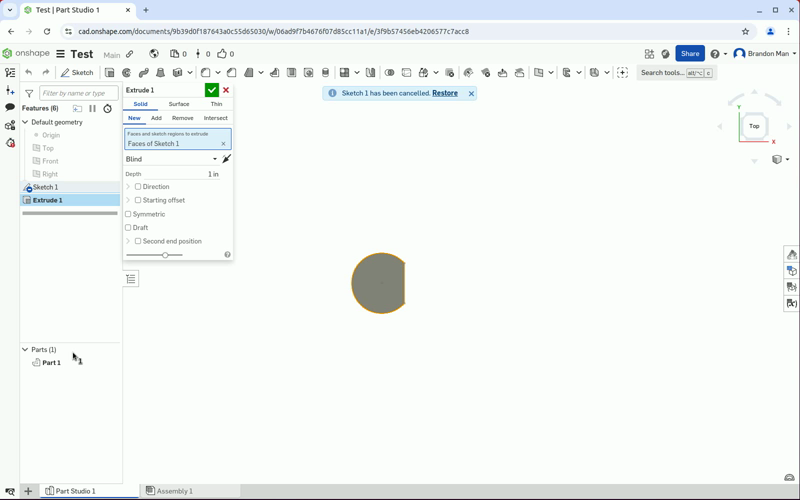
mouse_move(143, 106)
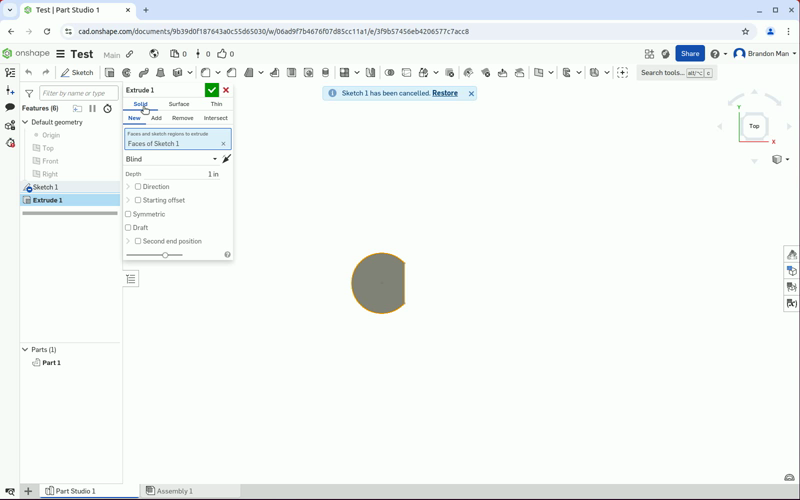
click(143, 106)
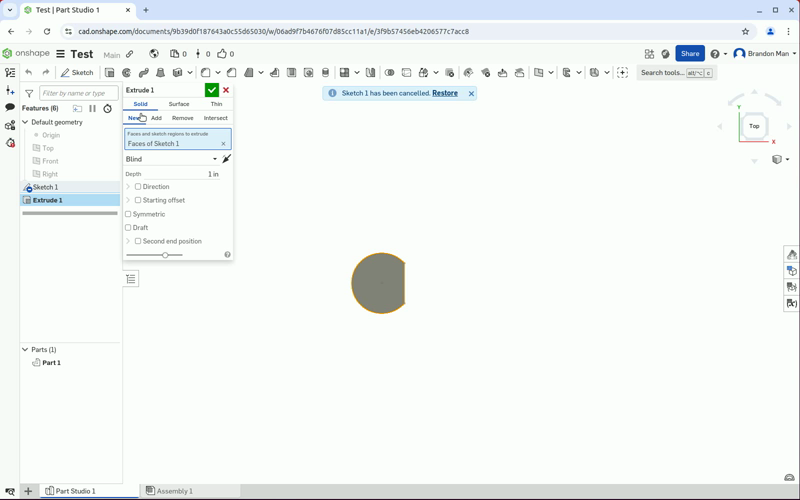
mouse_move(137, 120)
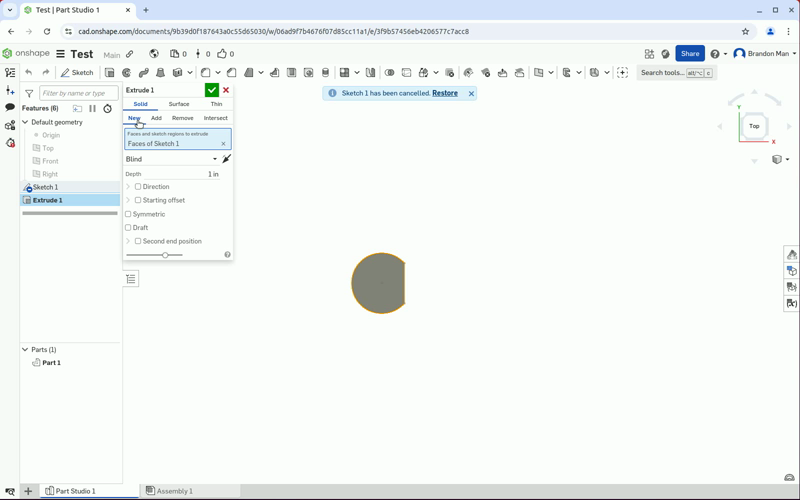
click(137, 120)
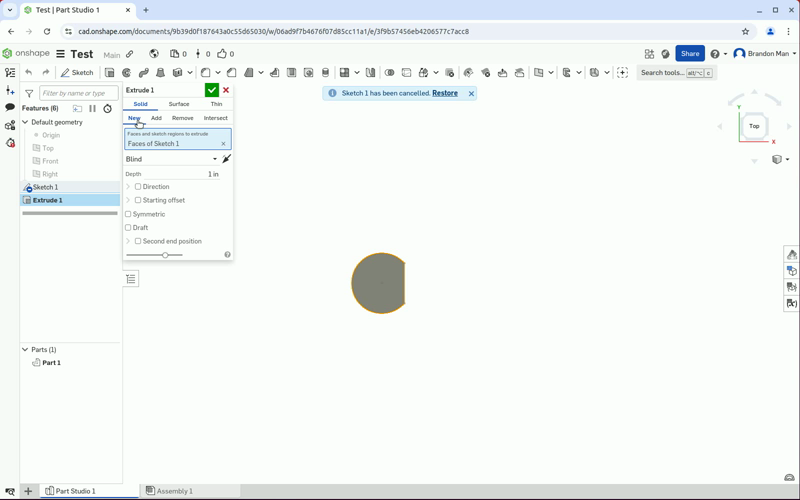
key(tab, 4)
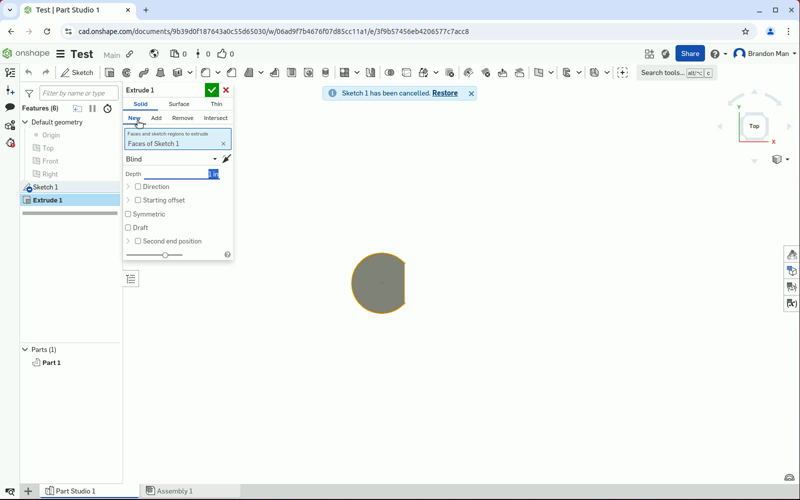
text(-23.108)
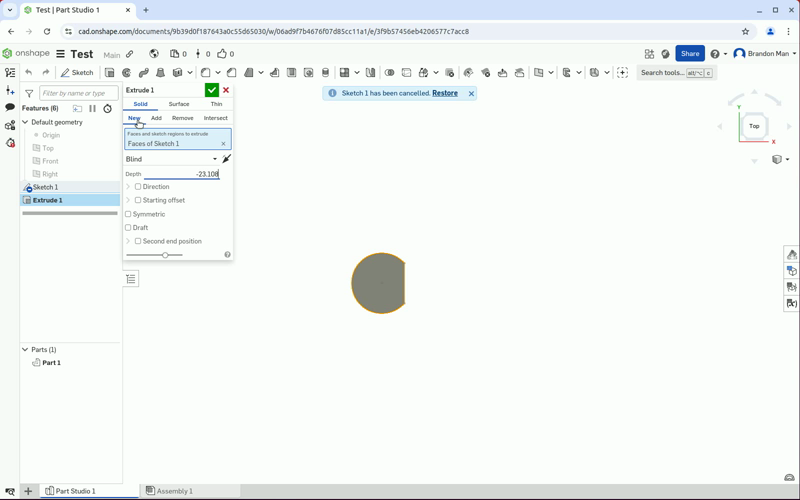
key(enter)
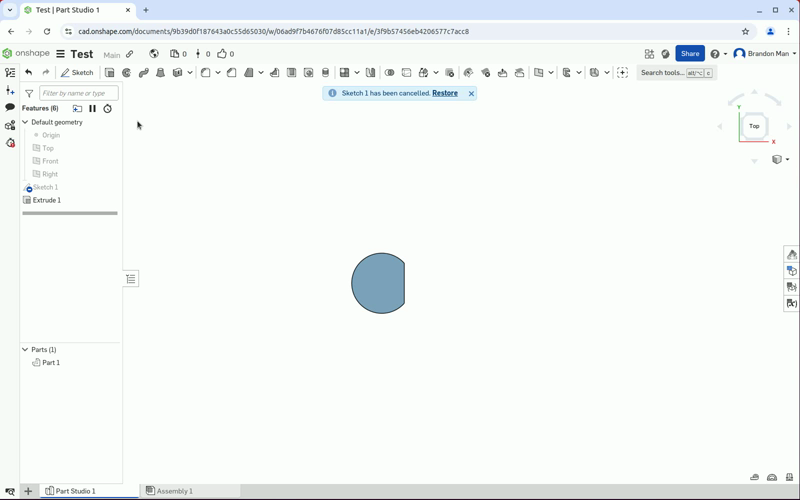
key(shift+h)
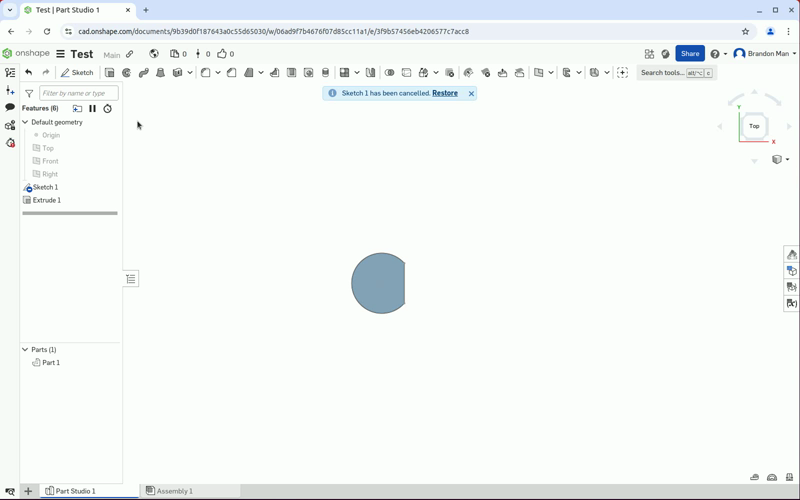
key(shift+h)
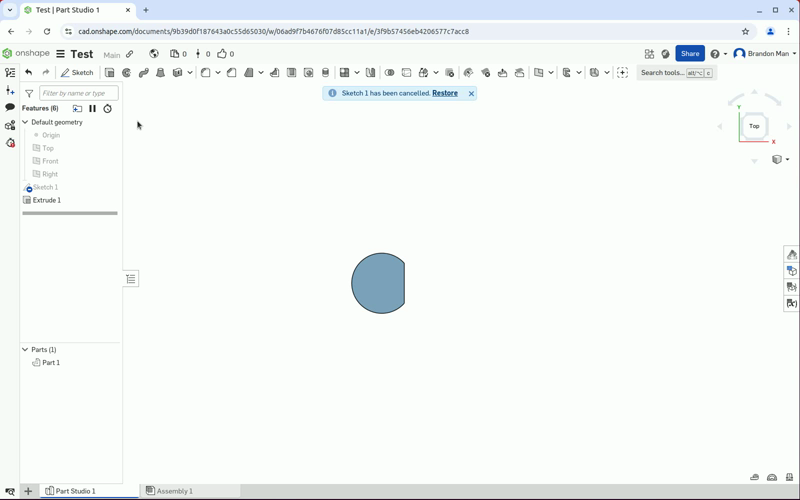
mouse_move(73, 189)
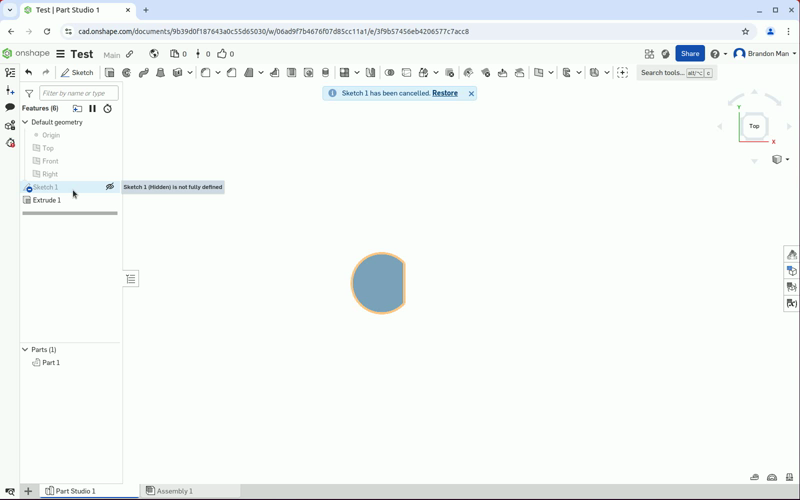
click(73, 189)
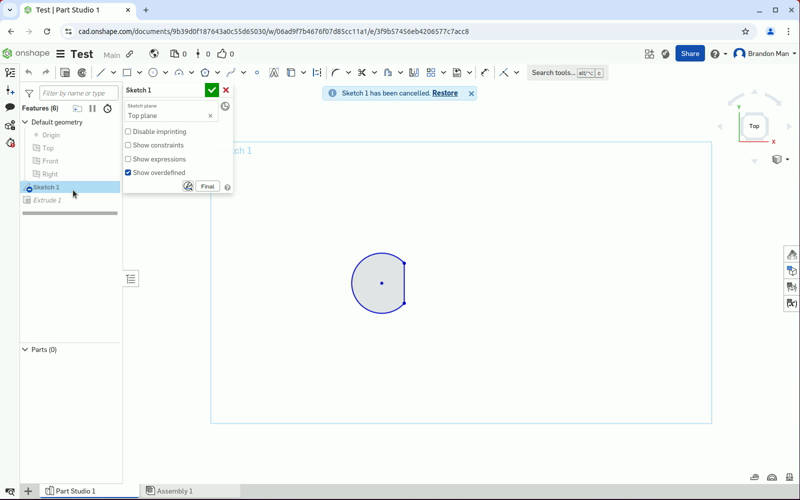
mouse_move(229, 92)
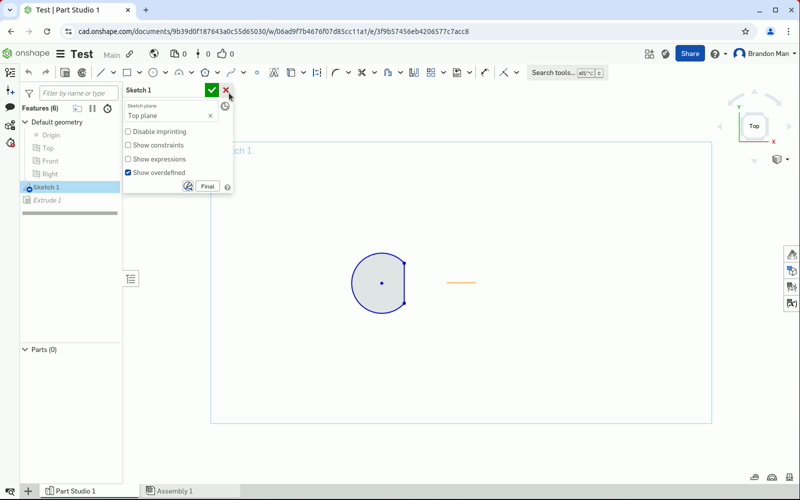
click(229, 92)
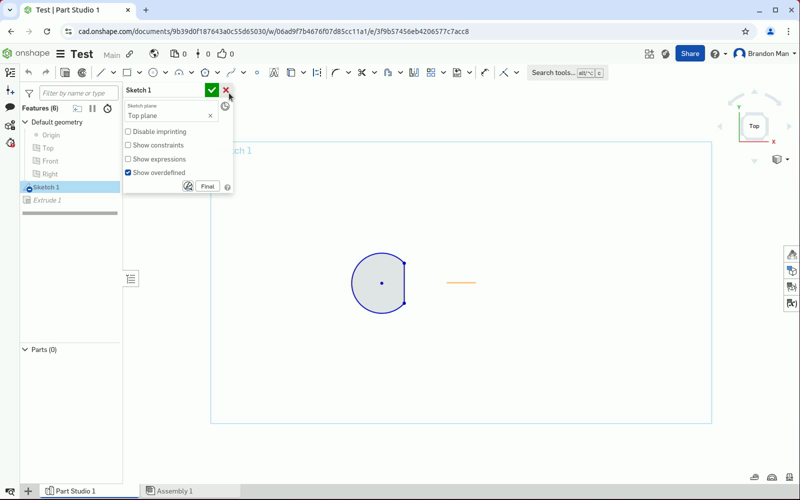
key(shift+s)
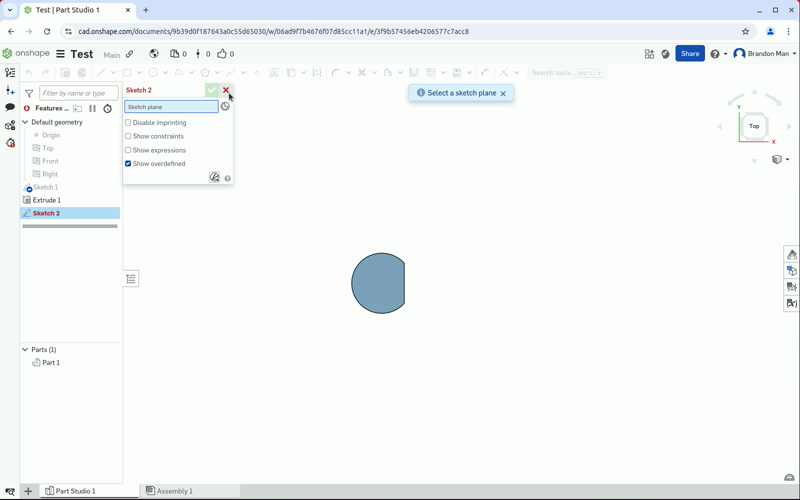
mouse_move(73, 150)
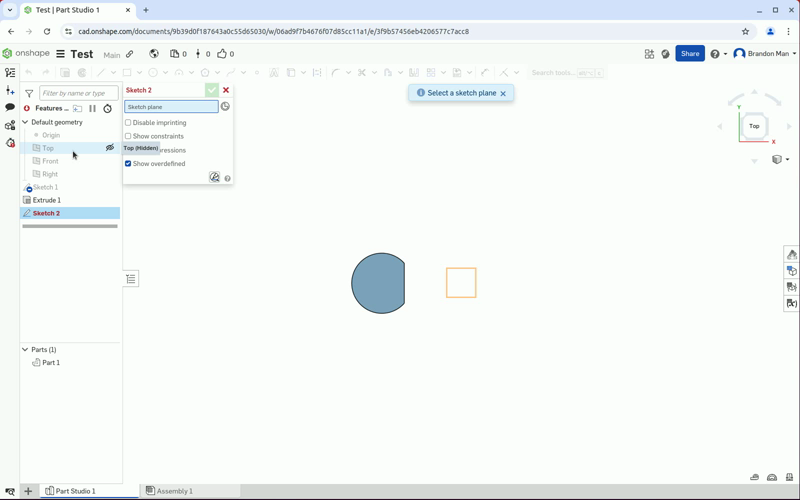
click(73, 150)
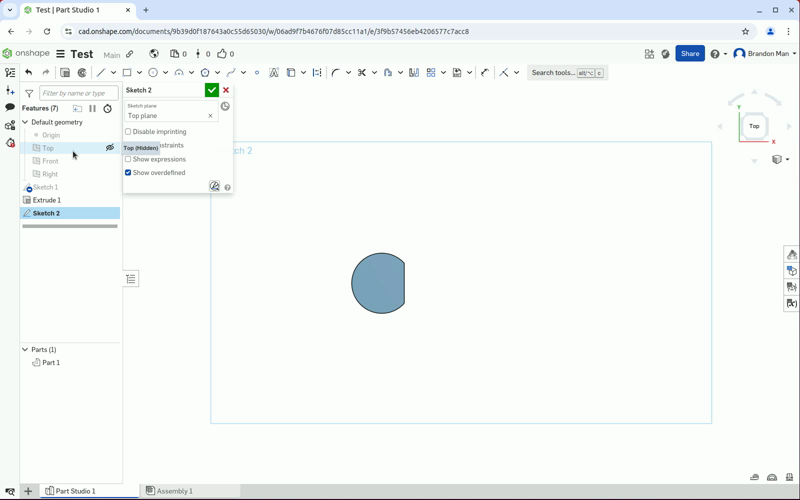
mouse_move(73, 352)
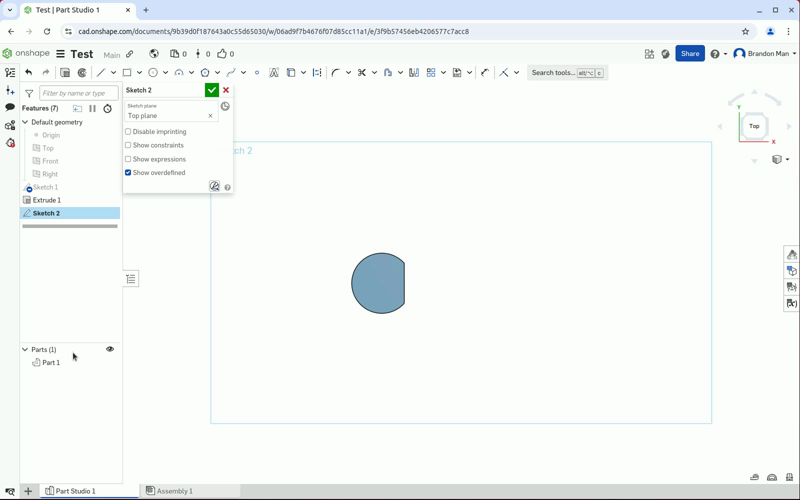
key(y)
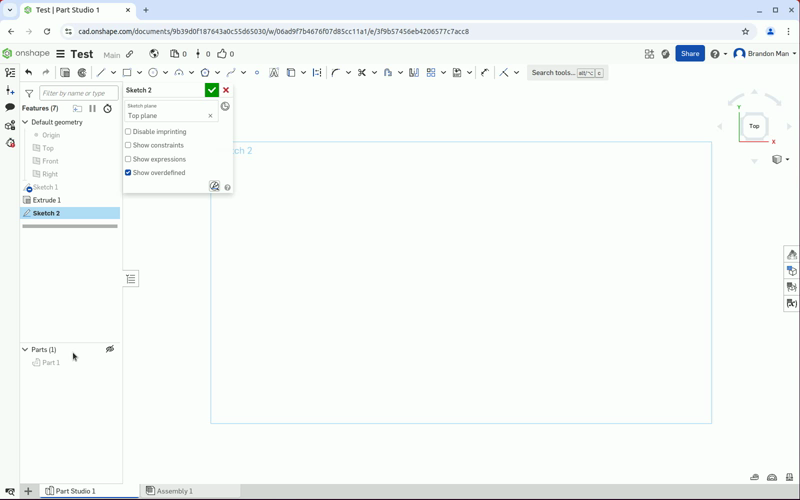
key(a)
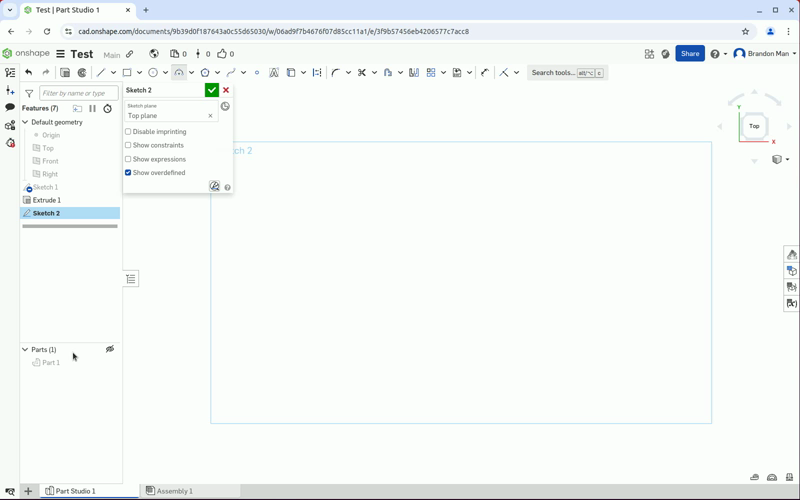
key_down(shift)
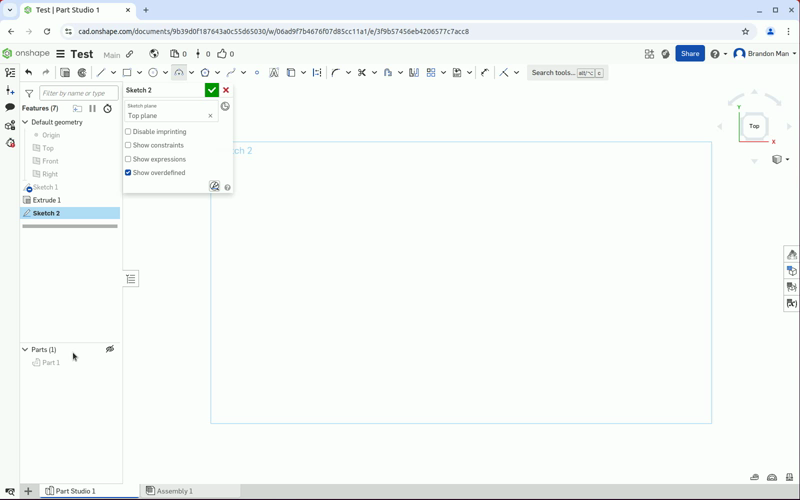
mouse_move(404, 303)
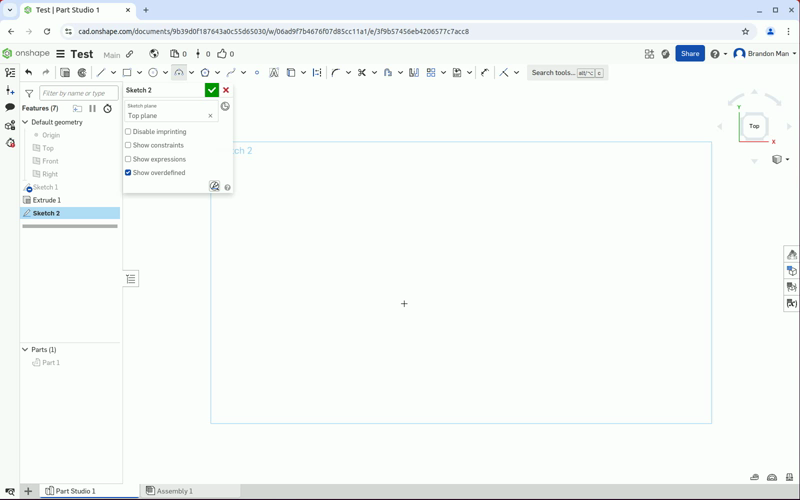
click(404, 303)
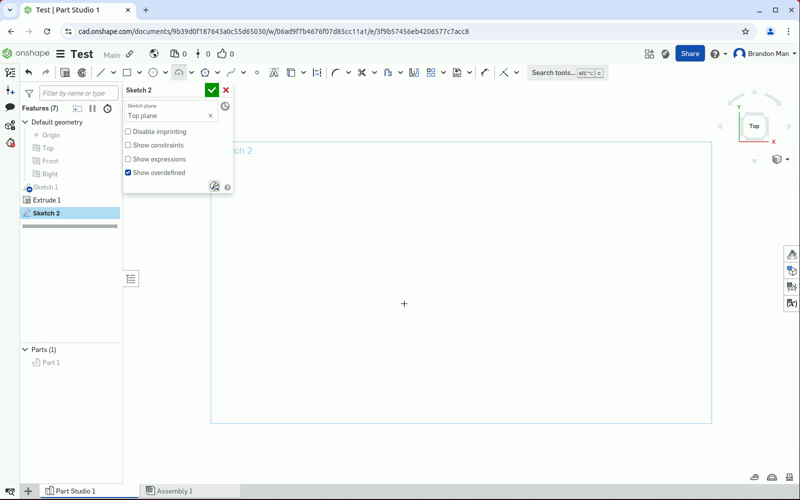
key_up(shift)
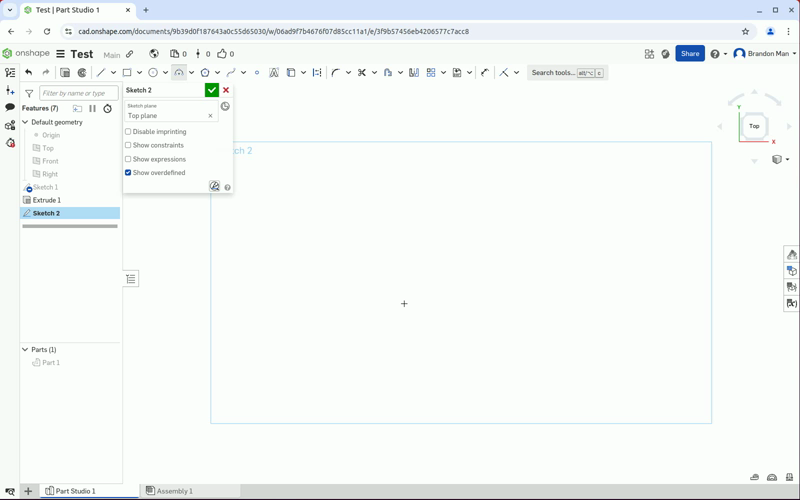
key_down(shift)
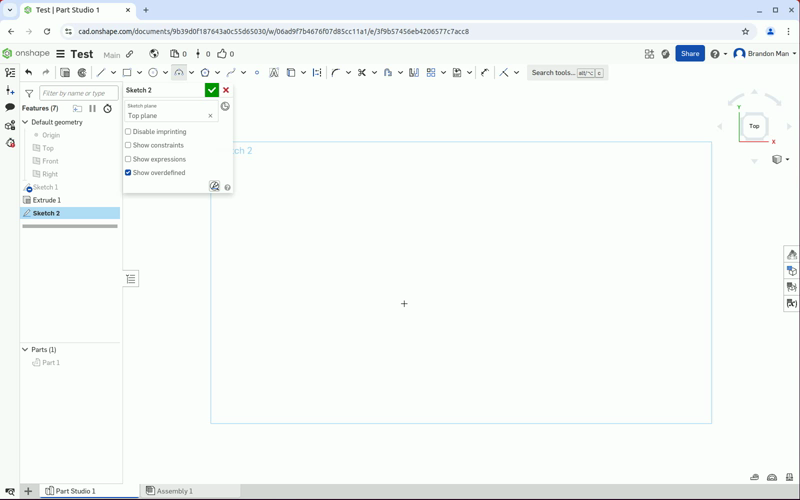
mouse_move(404, 262)
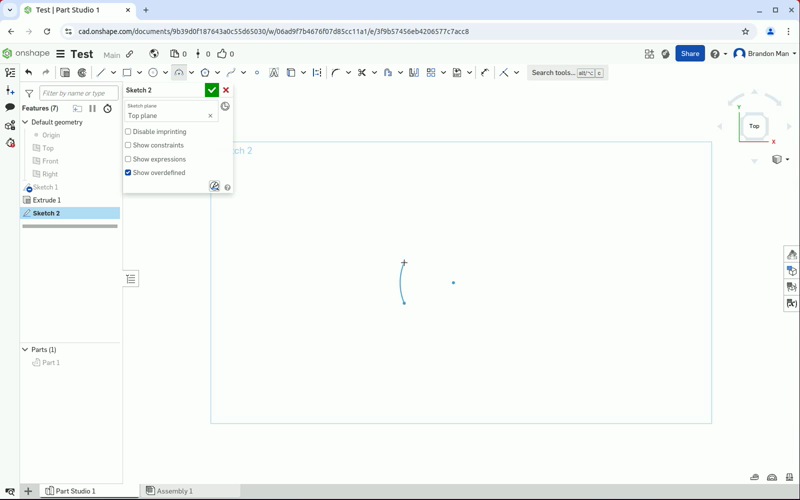
click(404, 262)
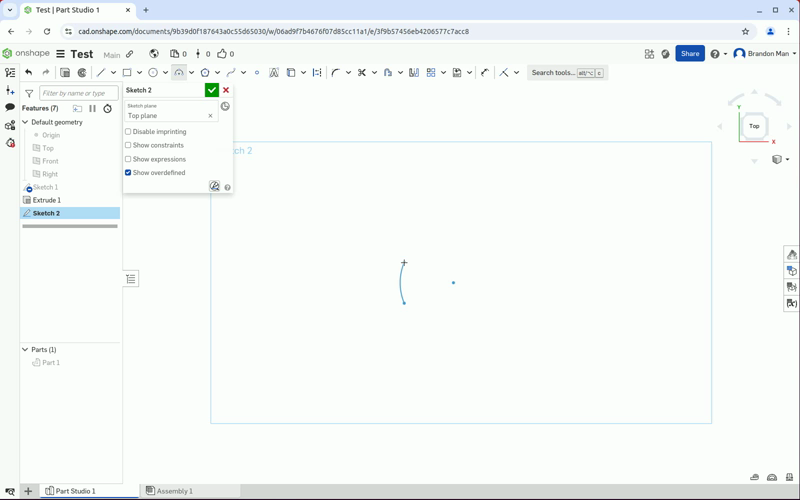
mouse_move(412, 282)
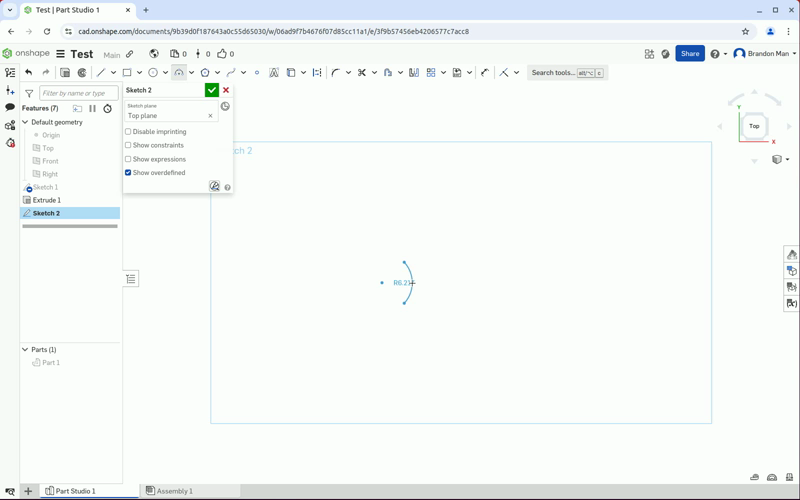
click(412, 282)
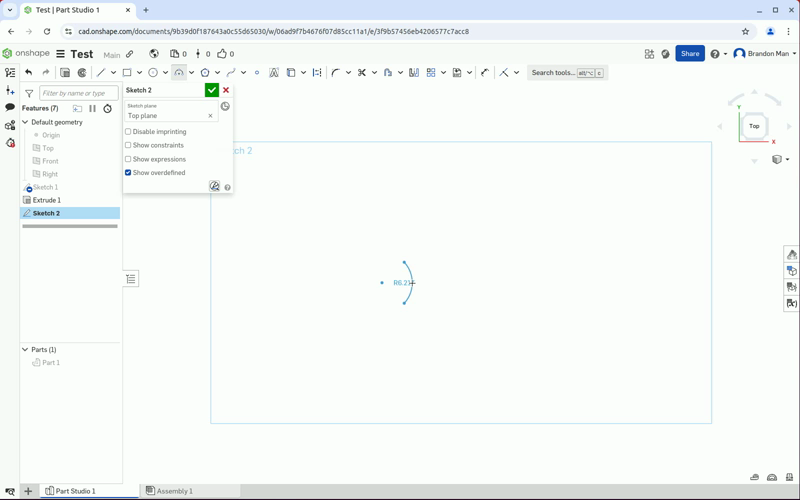
key_up(shift)
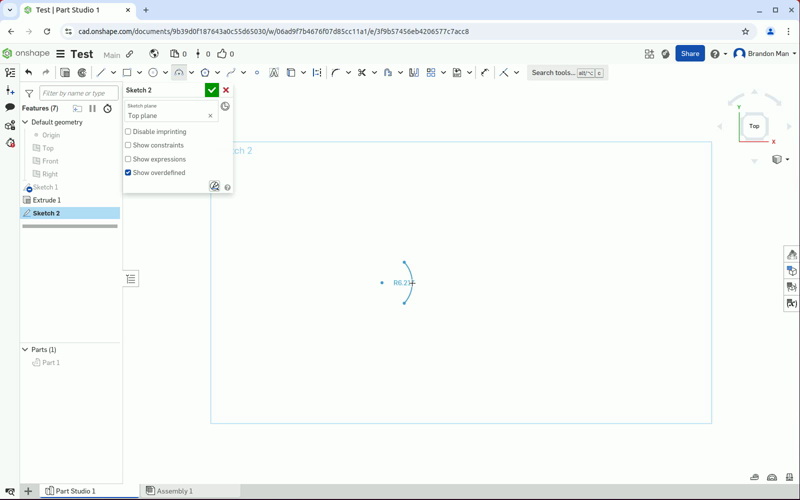
key(esc)
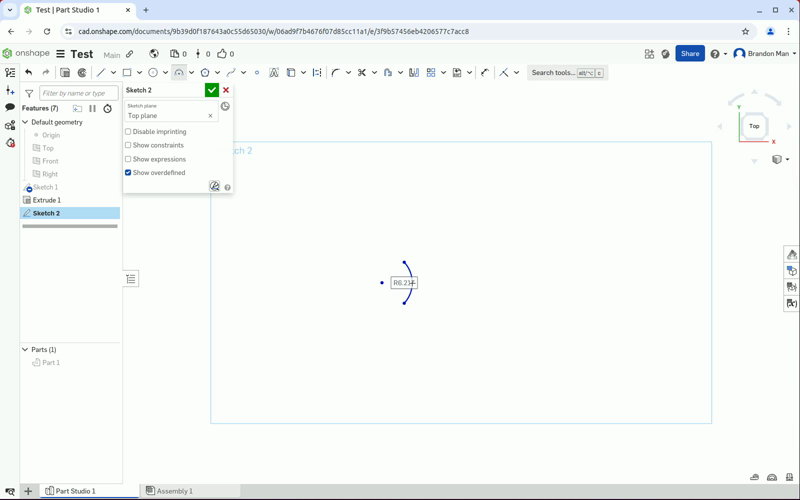
key(l)
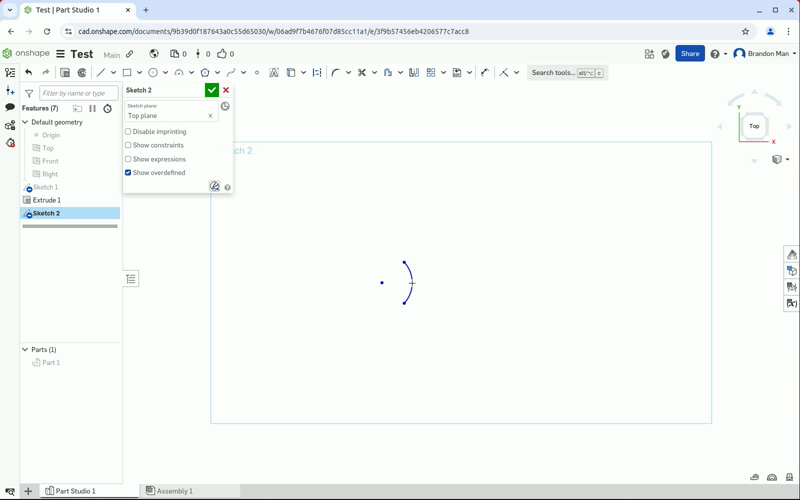
mouse_move(404, 262)
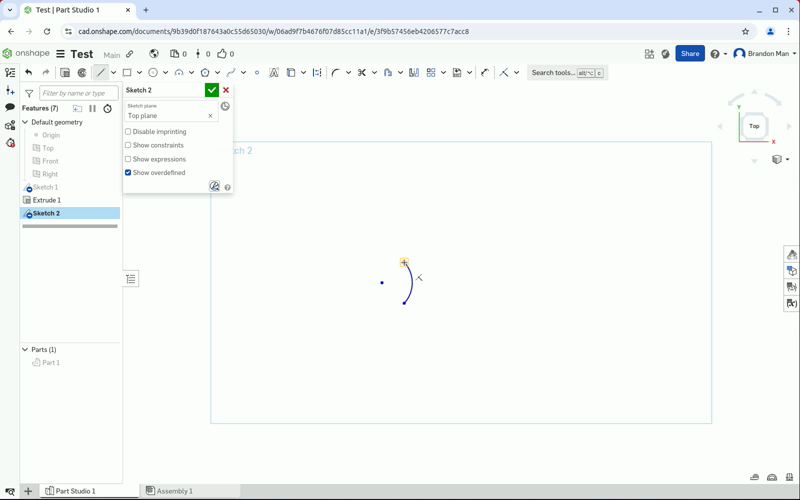
click(404, 262)
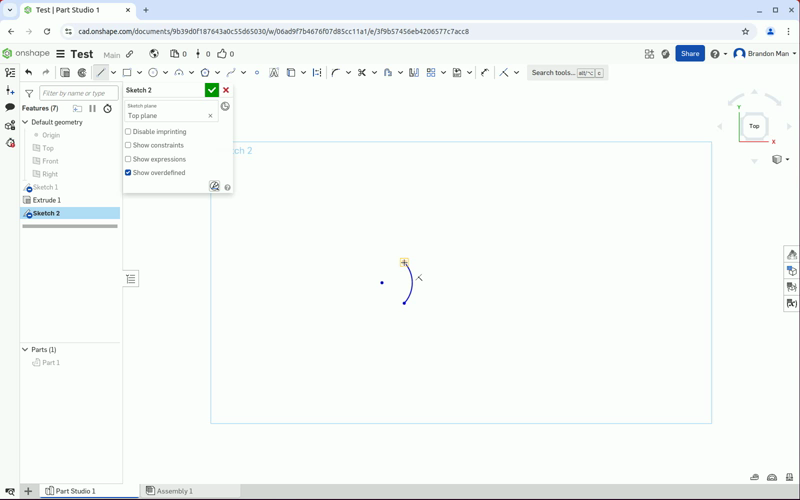
mouse_move(434, 262)
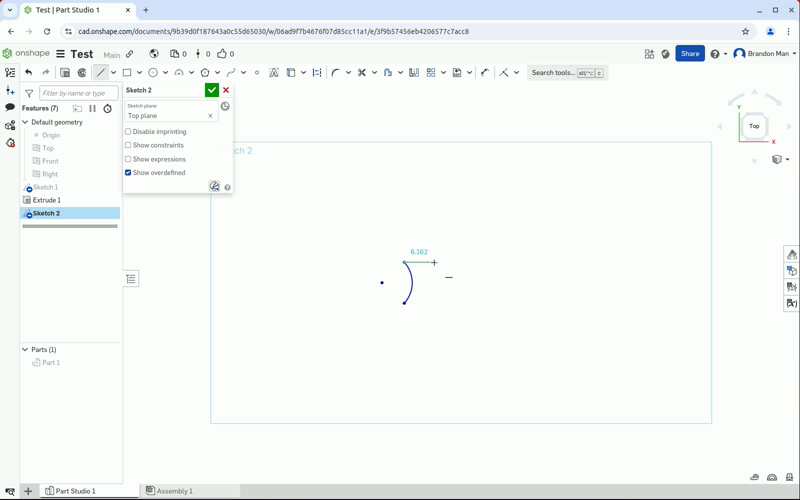
key_down(shift)
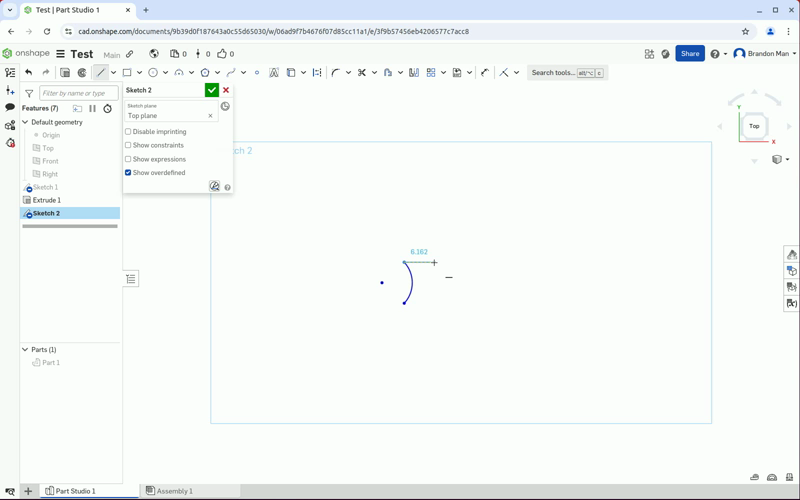
mouse_move(404, 303)
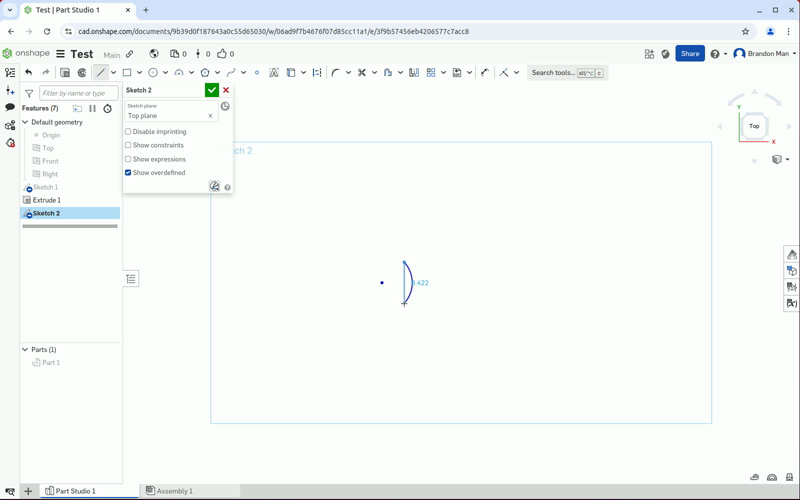
key_up(shift)
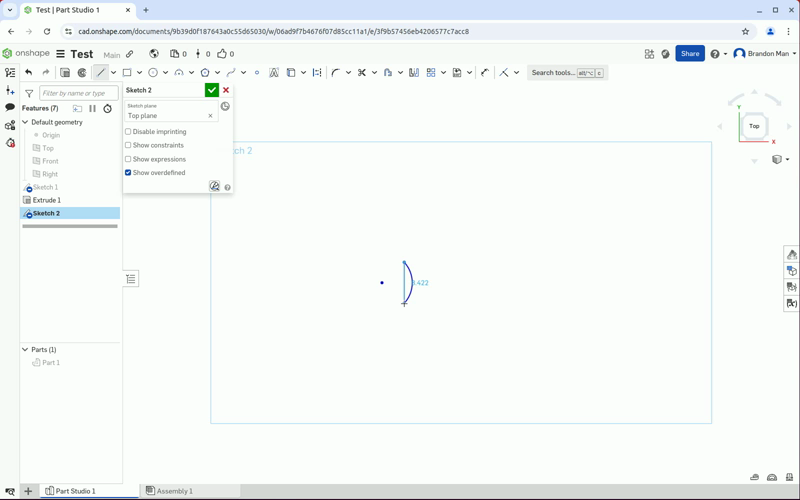
click(404, 303)
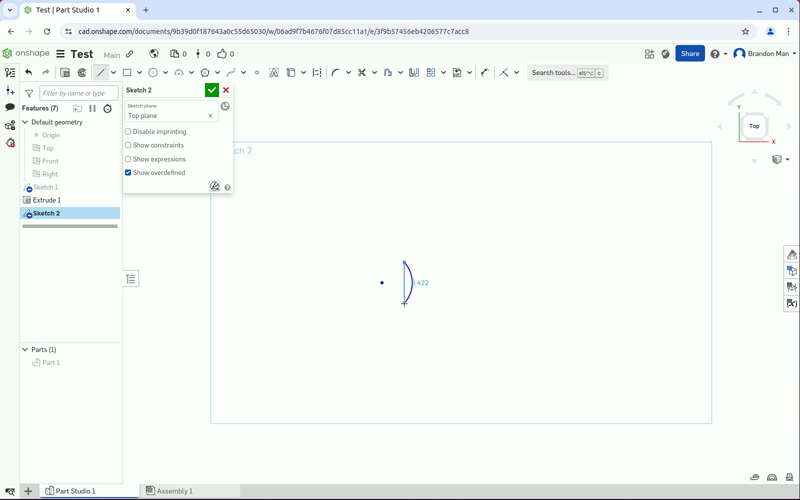
key(esc)
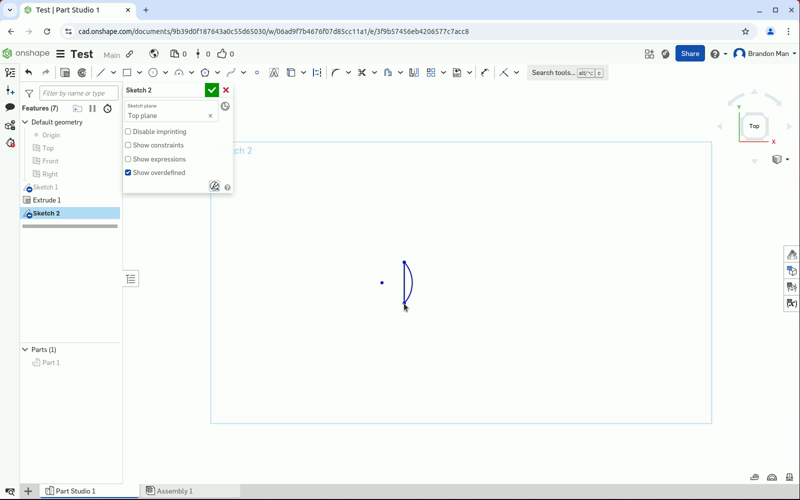
mouse_move(407, 294)
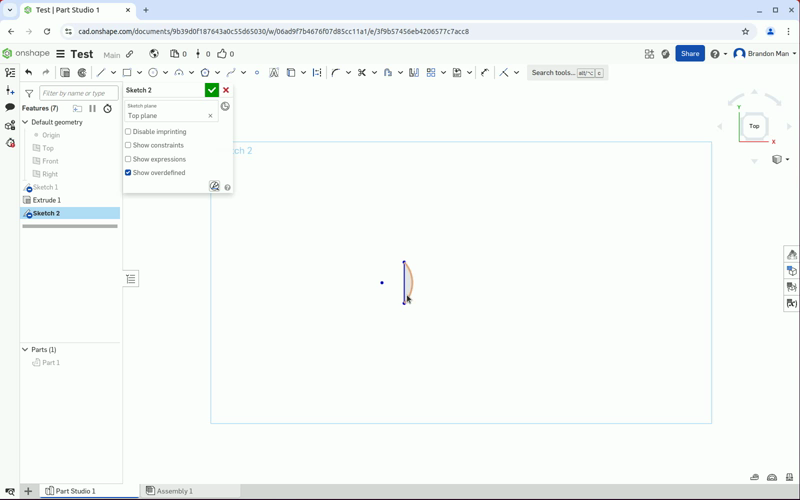
scroll(6)
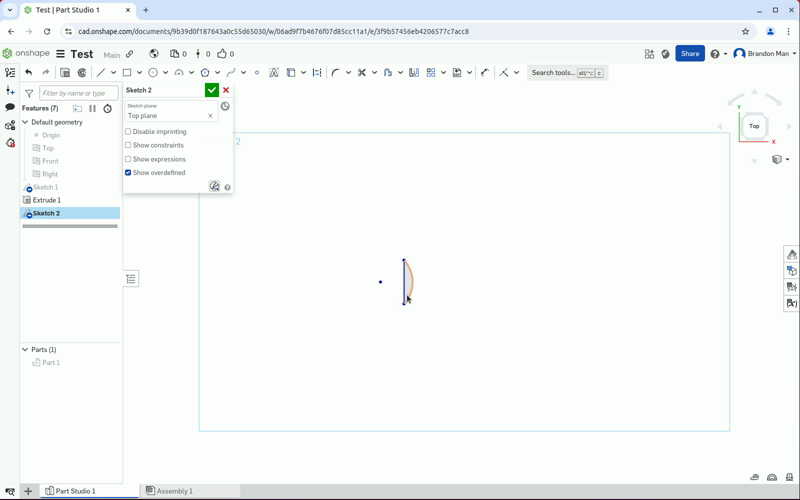
scroll(6)
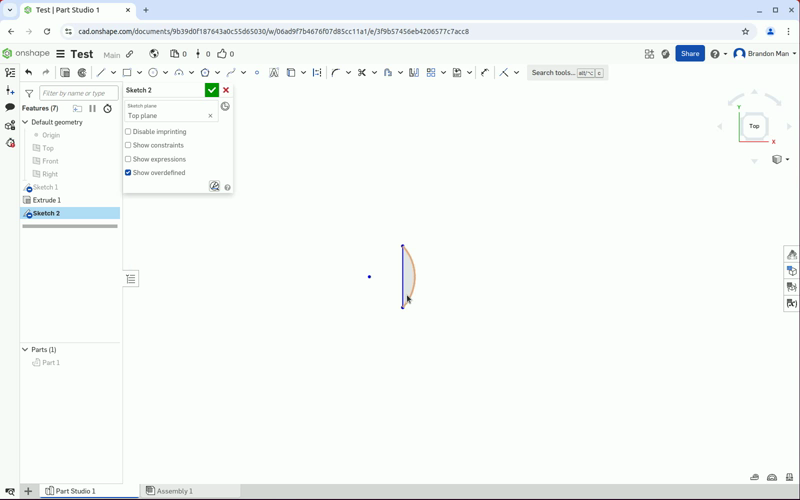
scroll(6)
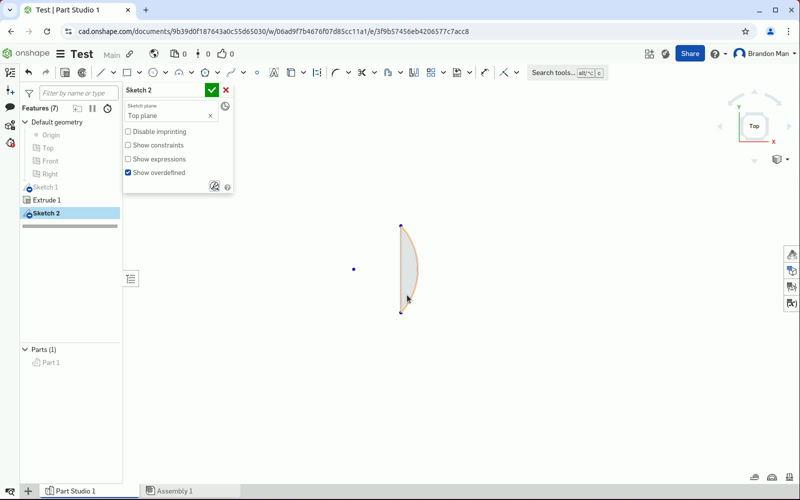
scroll(6)
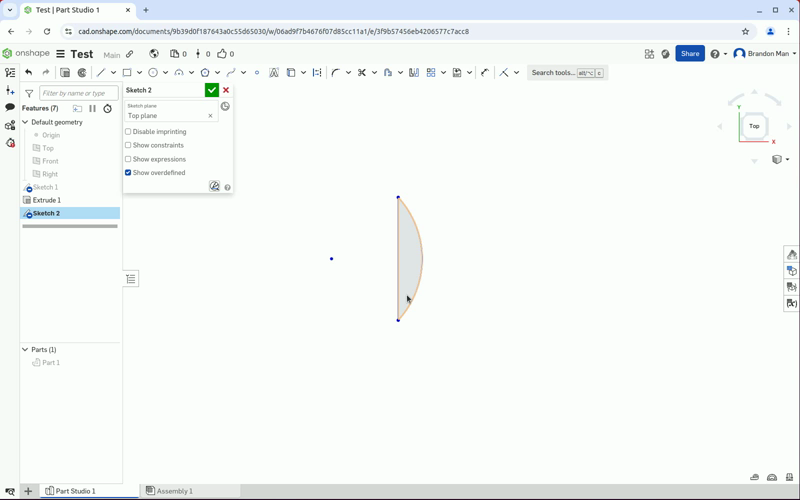
scroll(6)
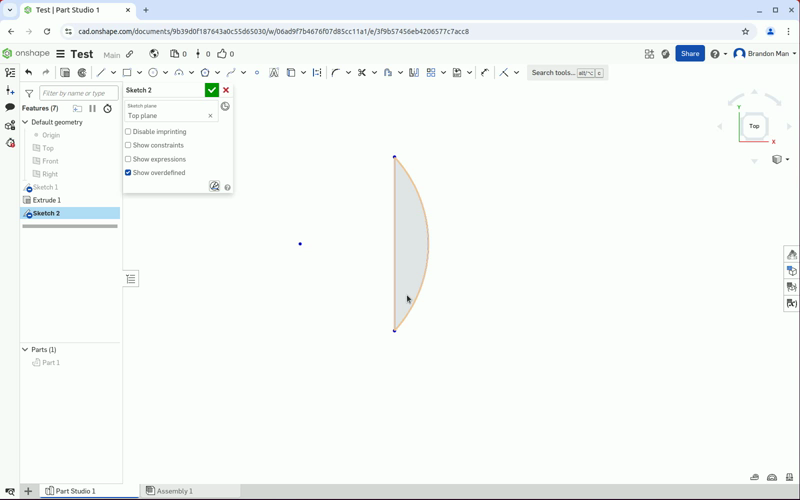
scroll(6)
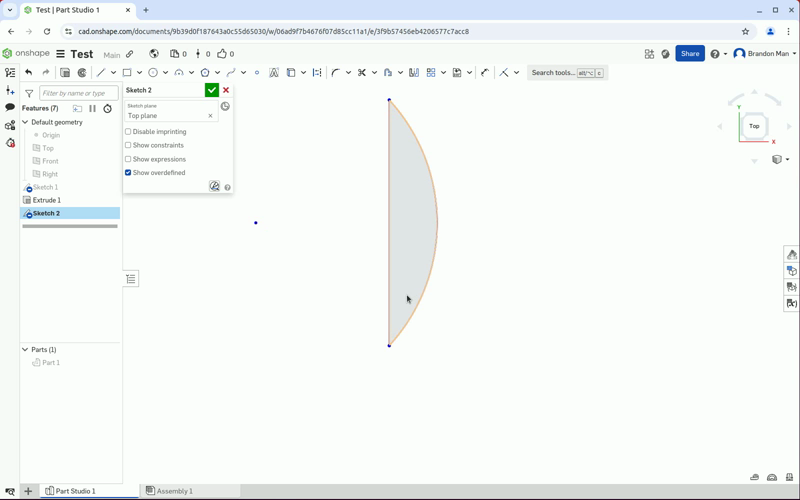
scroll(6)
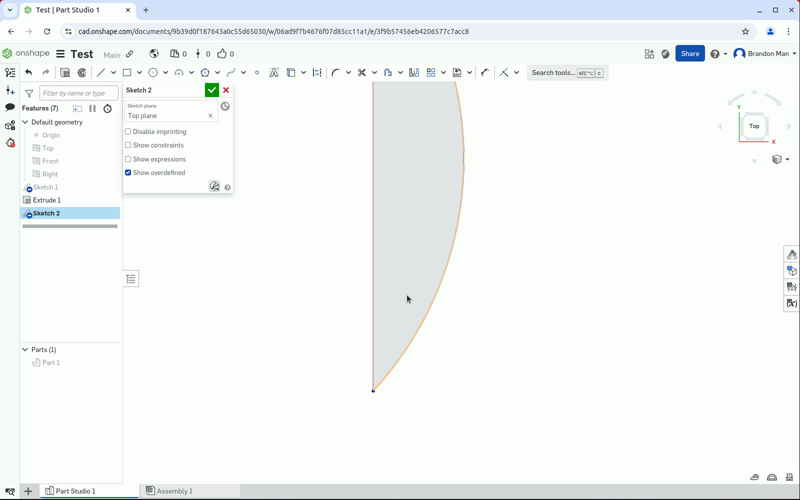
click(407, 294)
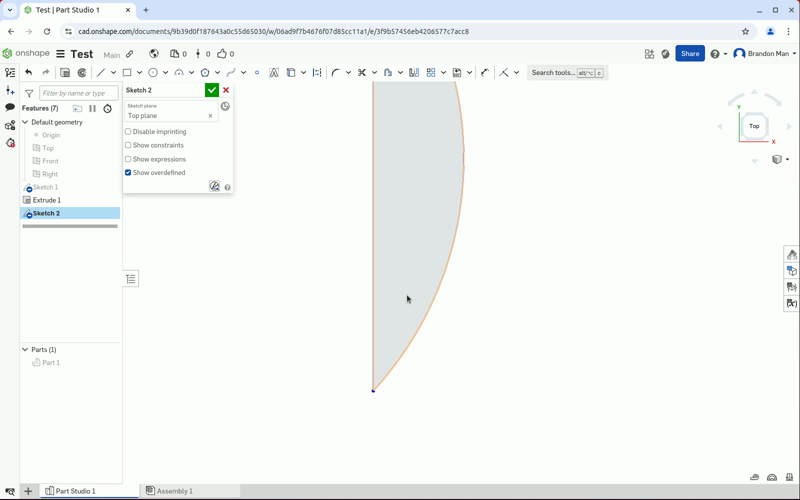
scroll(-6)
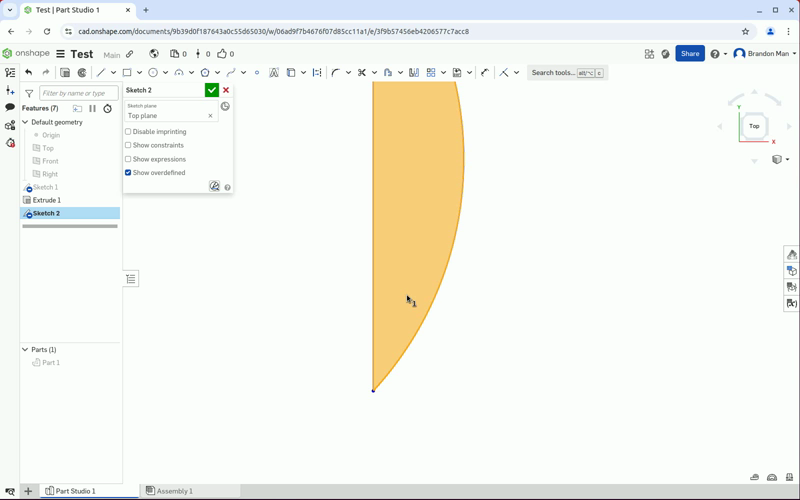
scroll(-6)
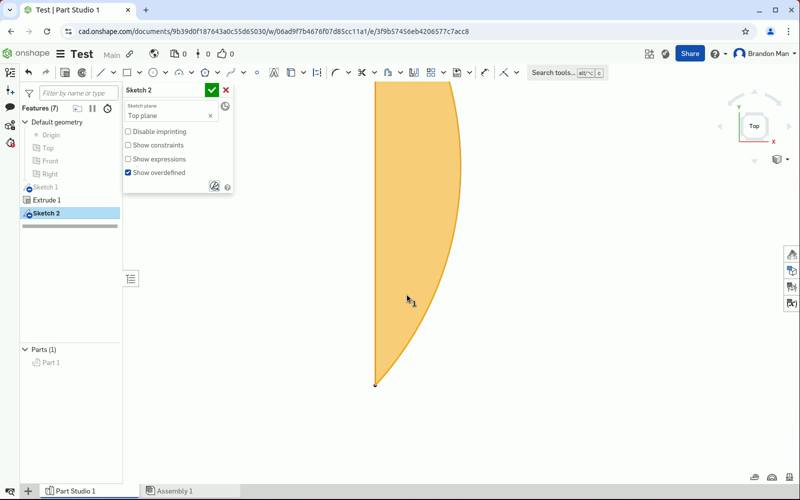
scroll(-6)
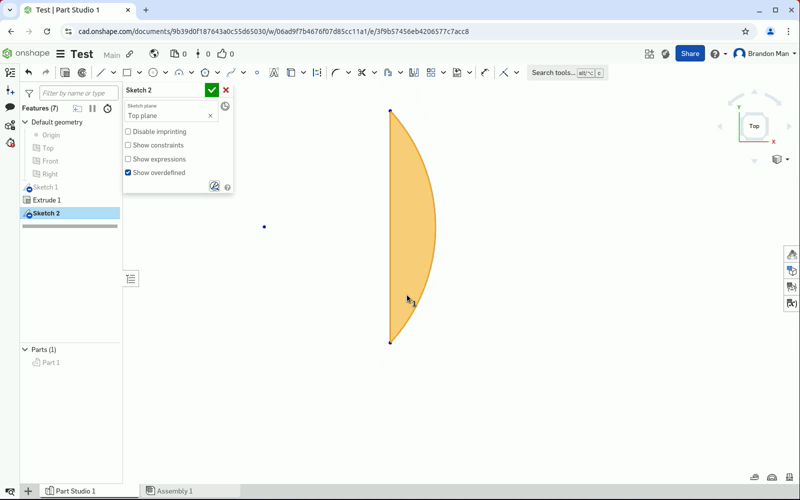
scroll(-6)
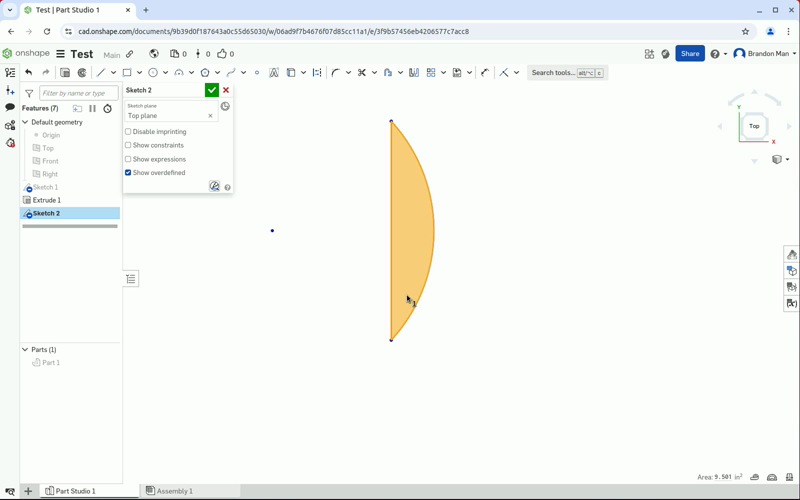
scroll(-6)
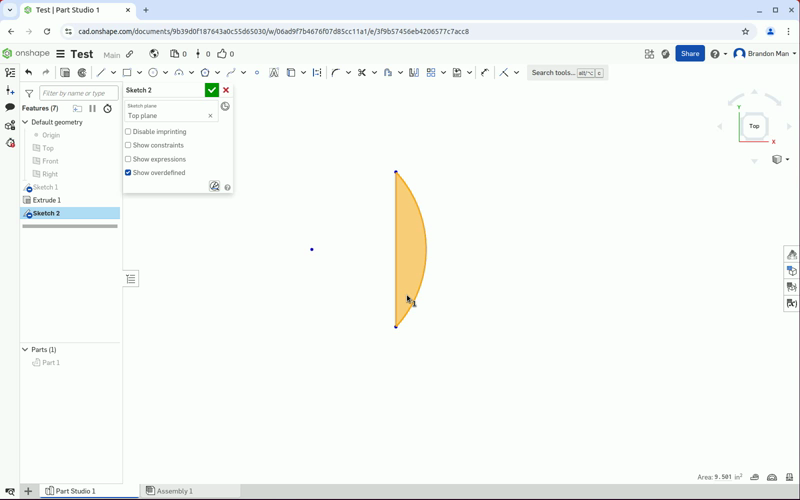
scroll(-6)
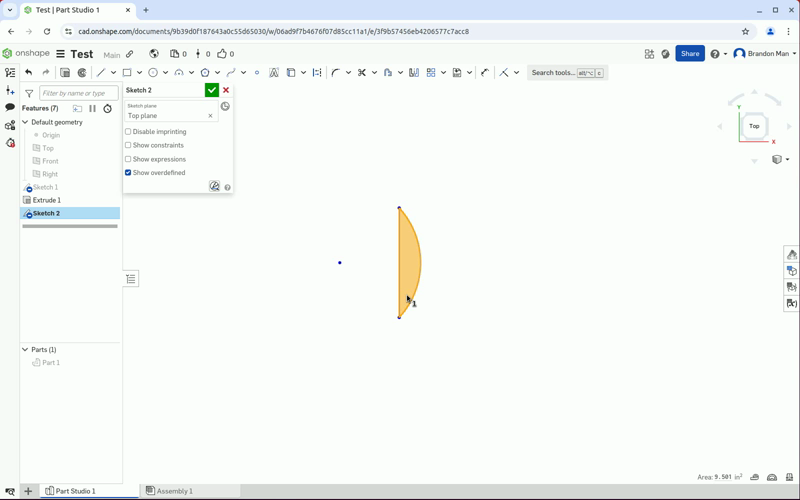
scroll(-6)
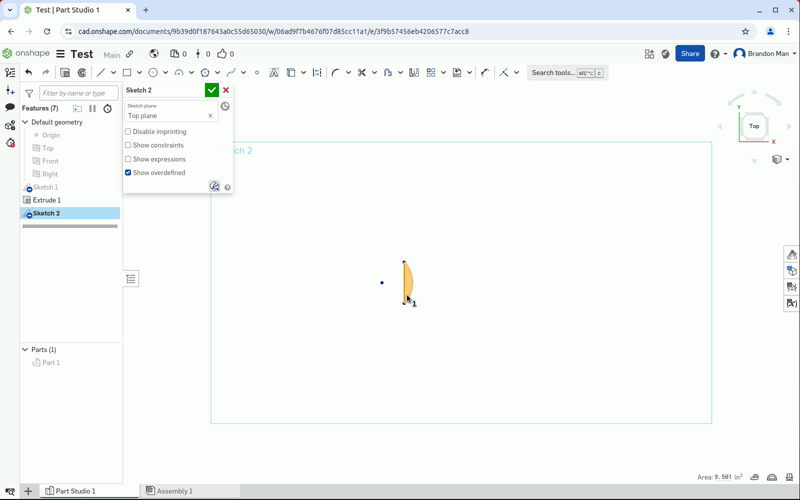
mouse_move(73, 352)
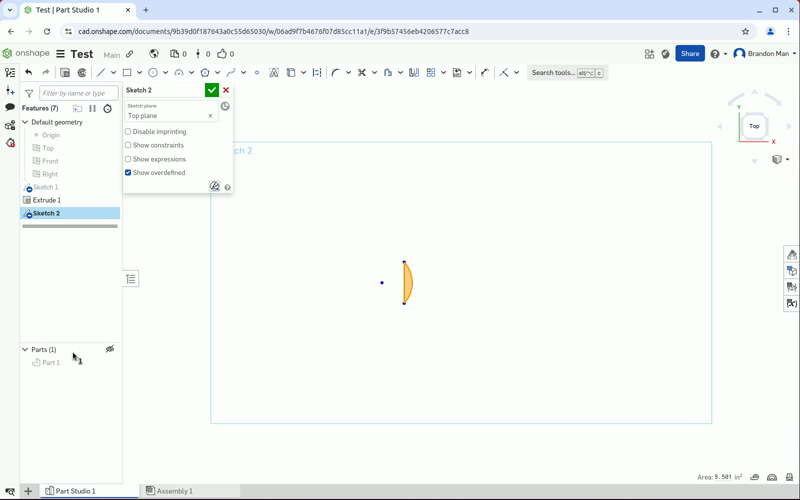
key(shift+y)
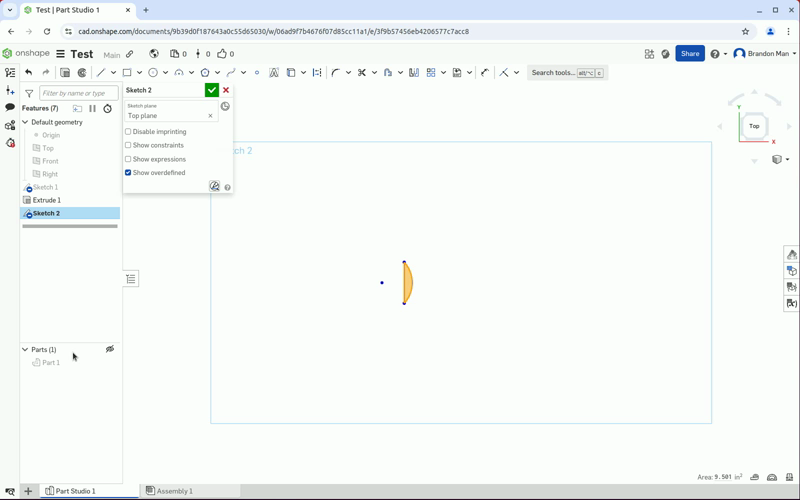
key(shift+e)
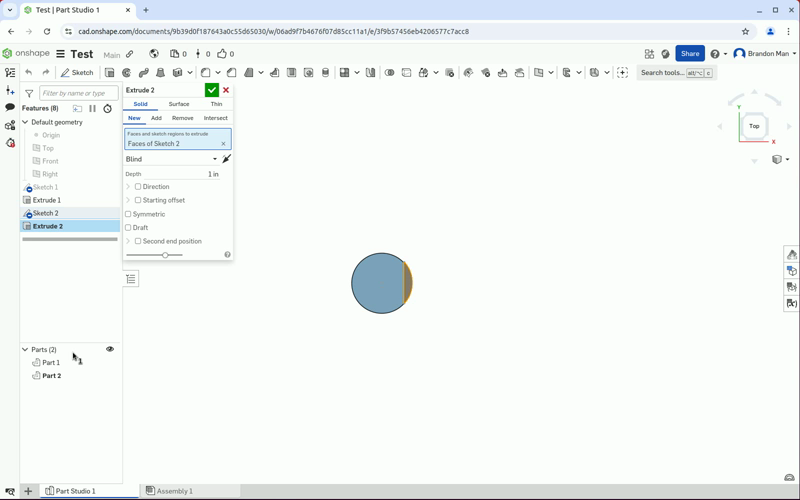
mouse_move(143, 106)
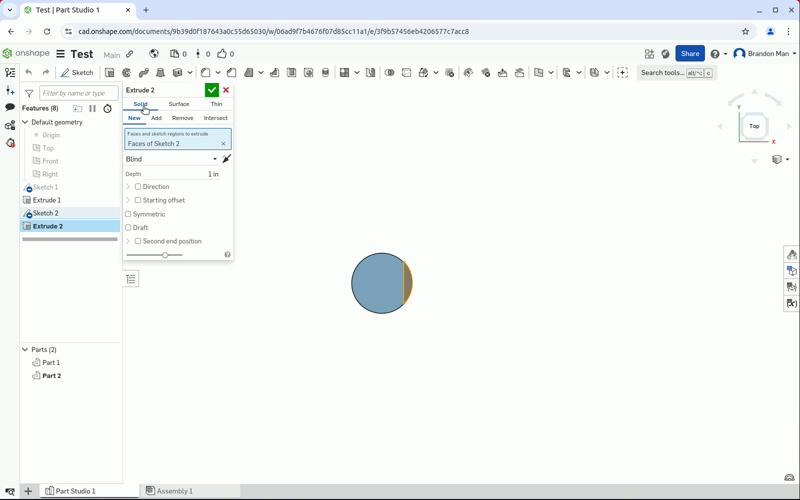
click(143, 106)
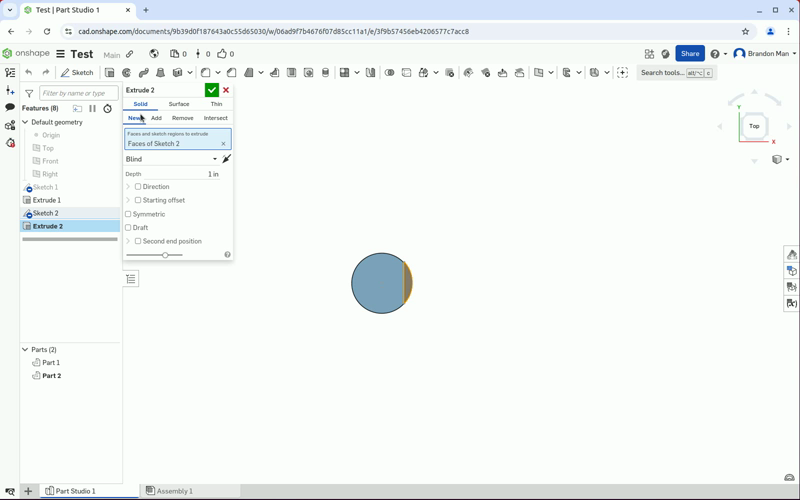
mouse_move(137, 120)
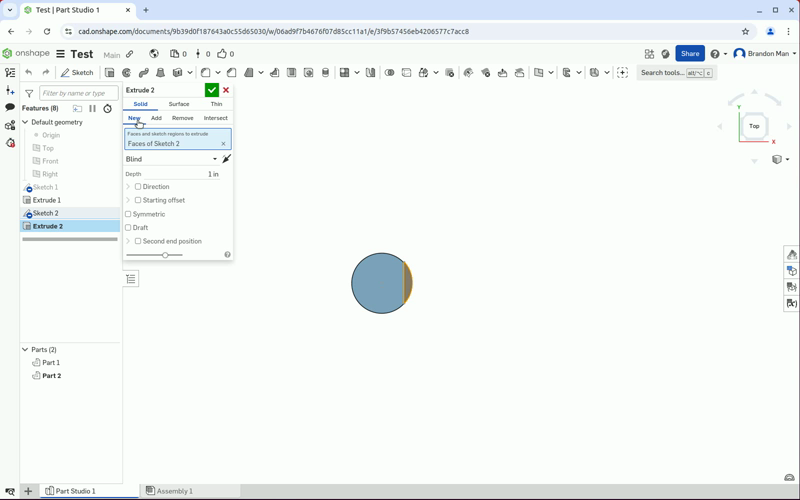
click(137, 120)
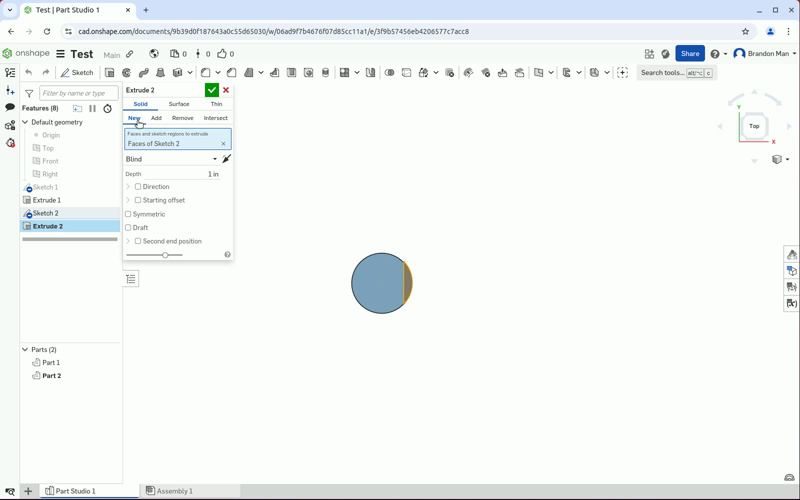
key(tab, 4)
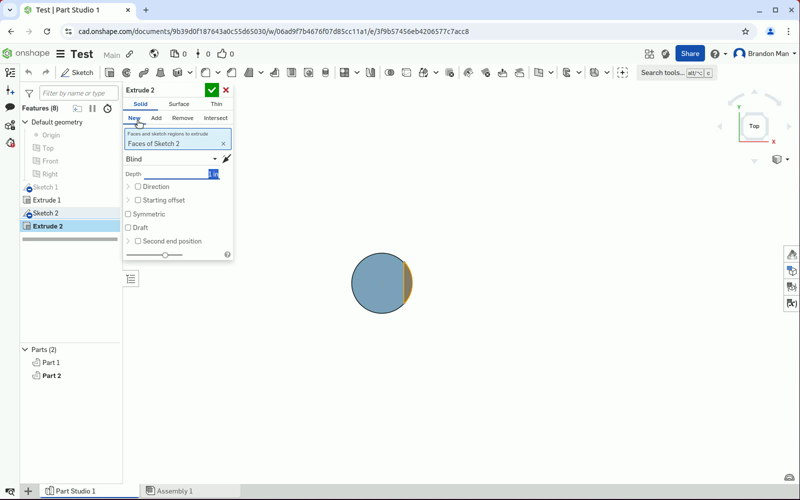
text(-23.108)
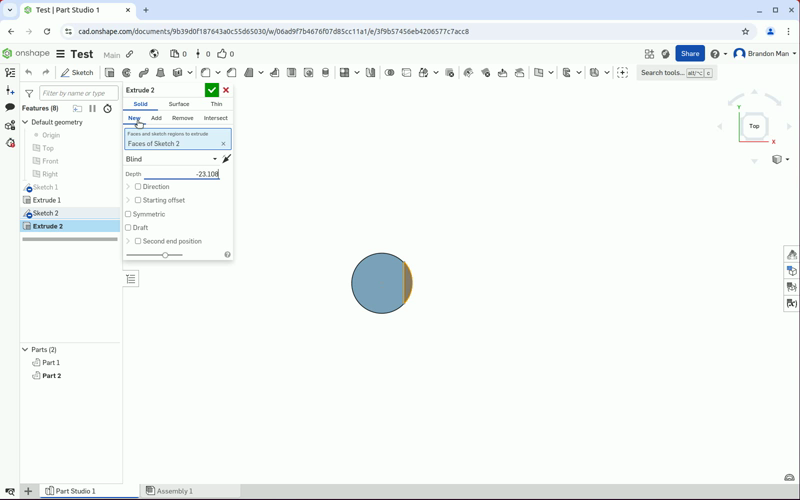
key(enter)
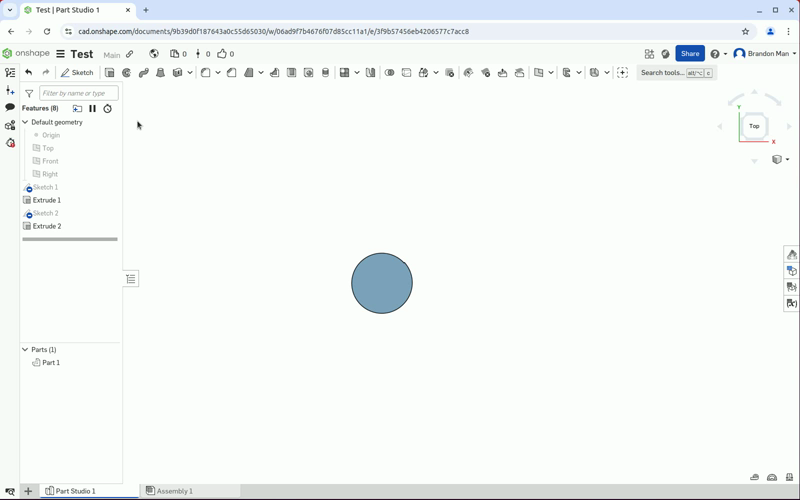
key(shift+h)
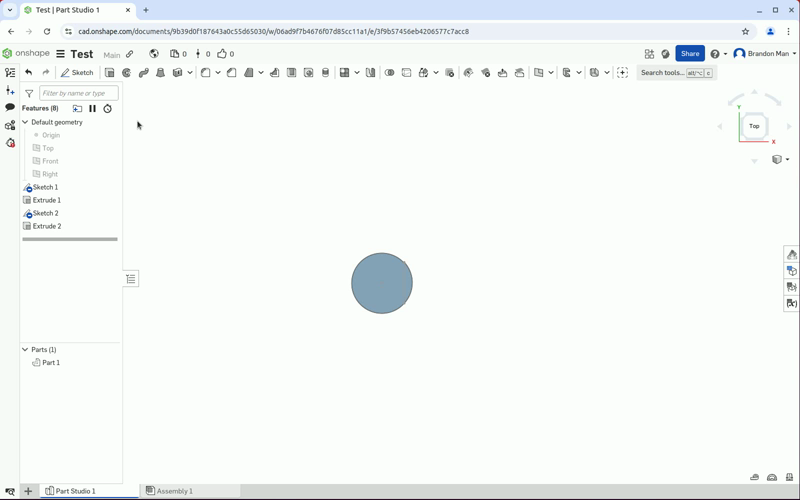
key(shift+h)
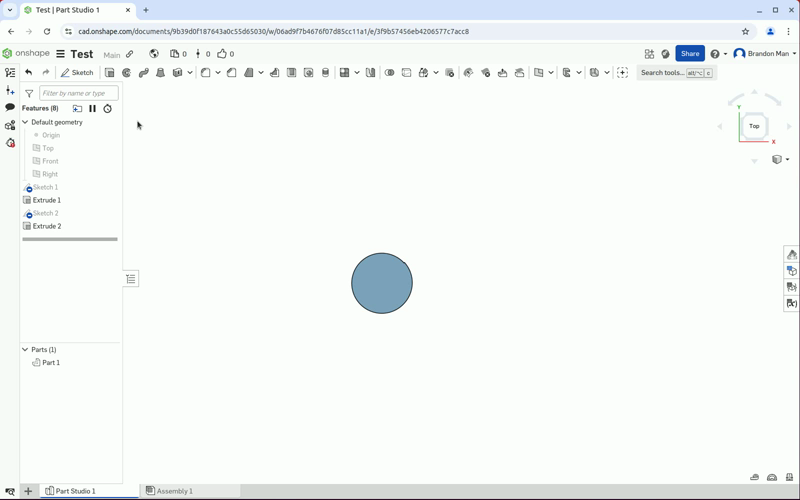
mouse_move(73, 189)
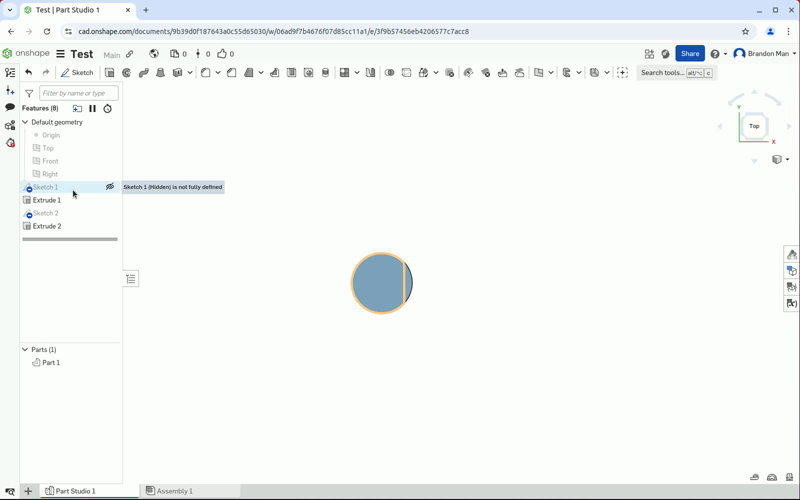
click(73, 189)
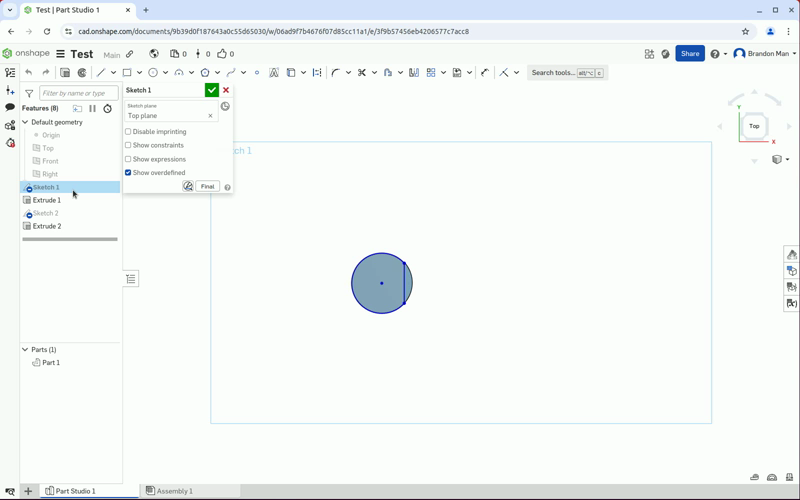
mouse_move(229, 92)
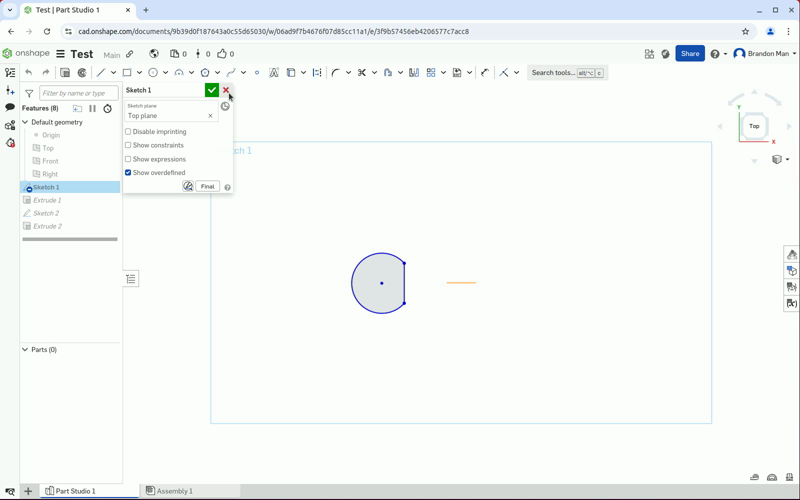
click(229, 92)
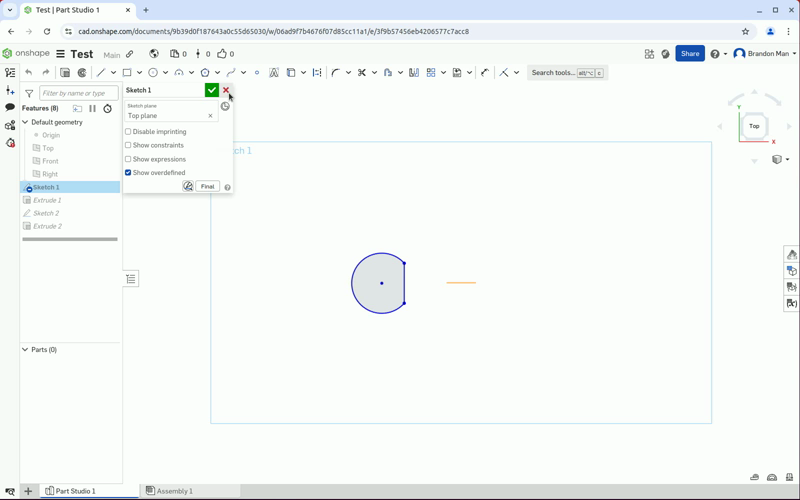
key(shift+s)
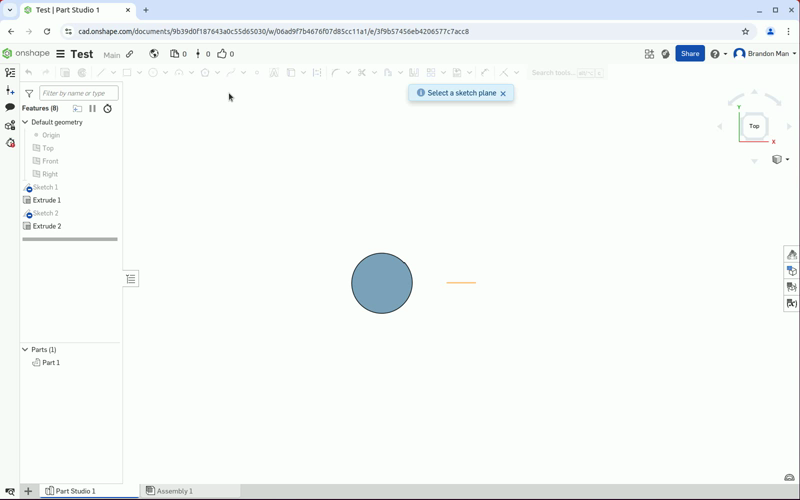
mouse_move(73, 150)
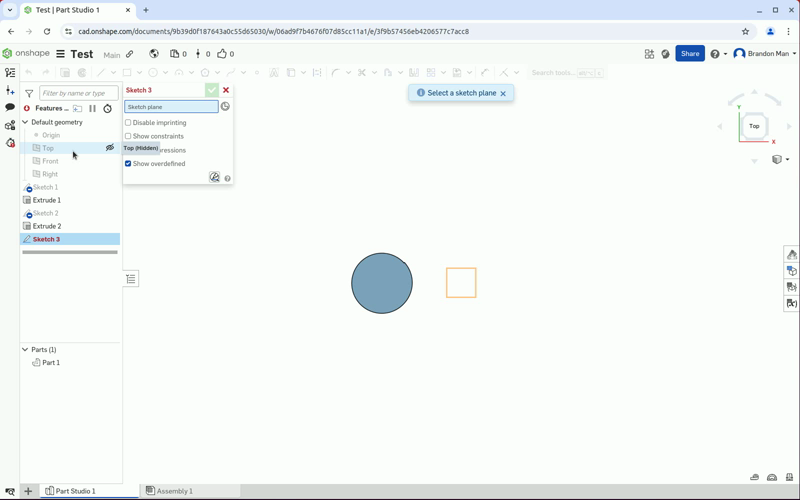
click(73, 150)
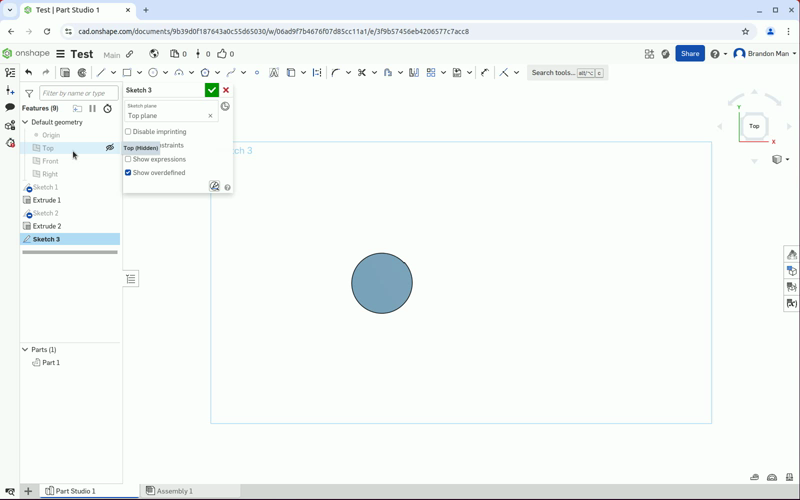
mouse_move(73, 352)
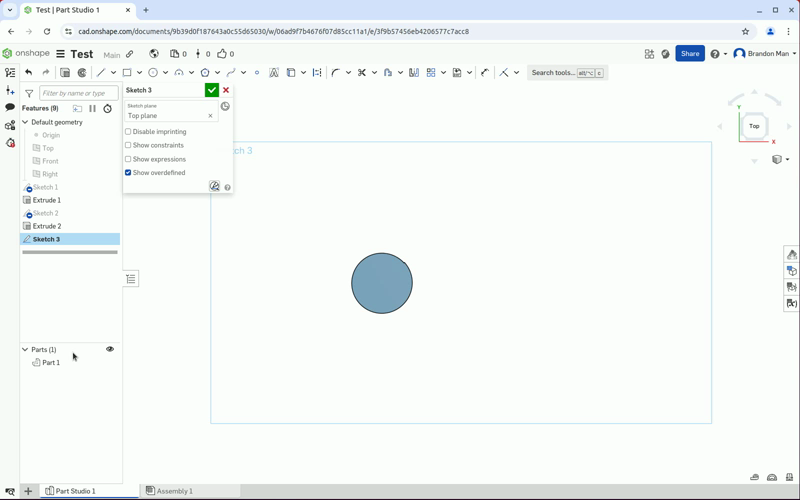
key(y)
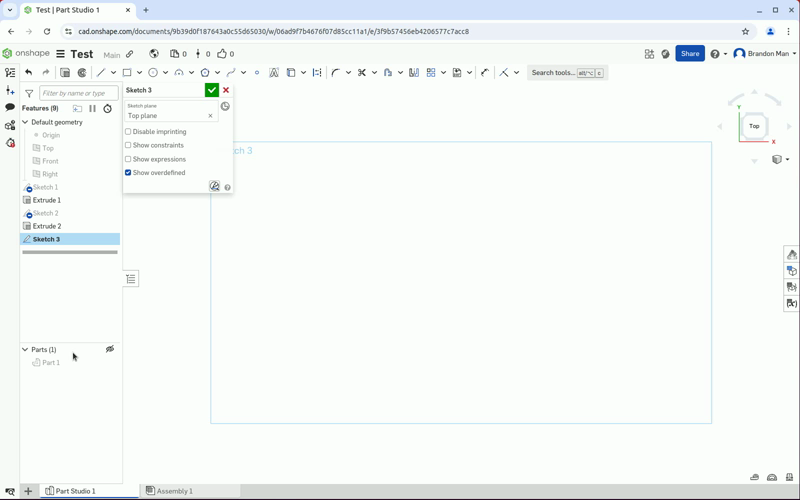
key(a)
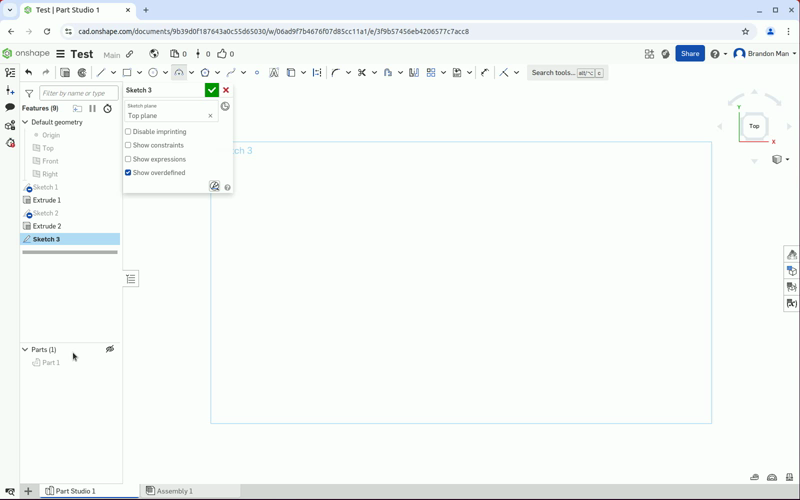
key_down(shift)
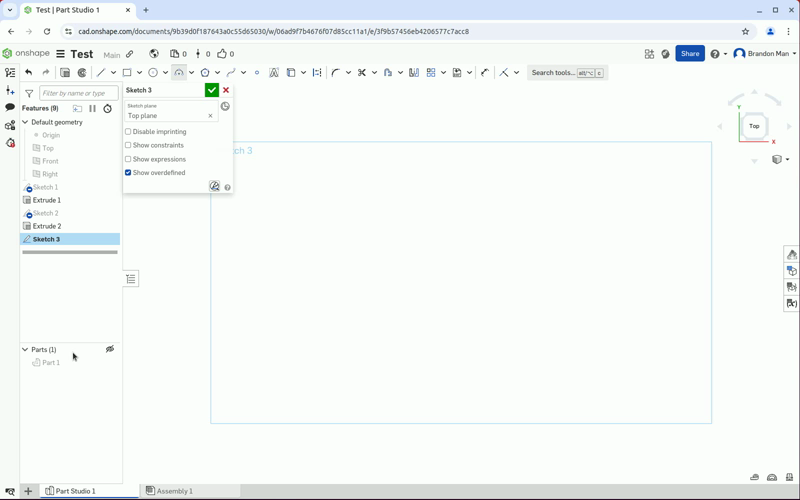
mouse_move(404, 315)
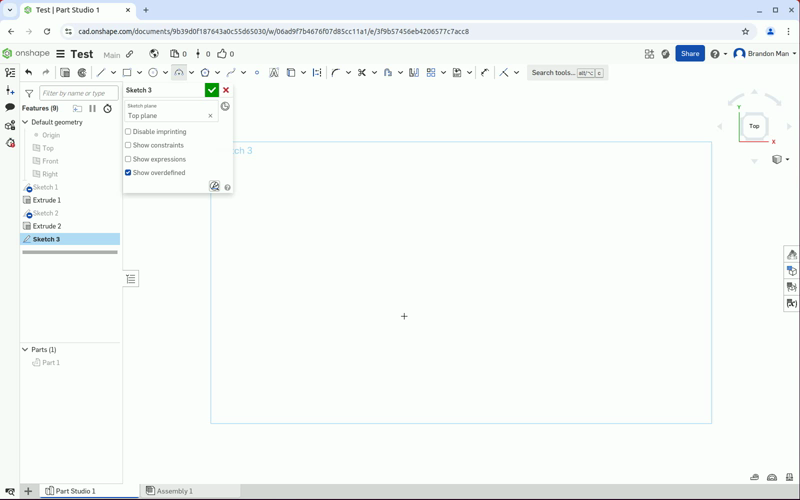
click(404, 315)
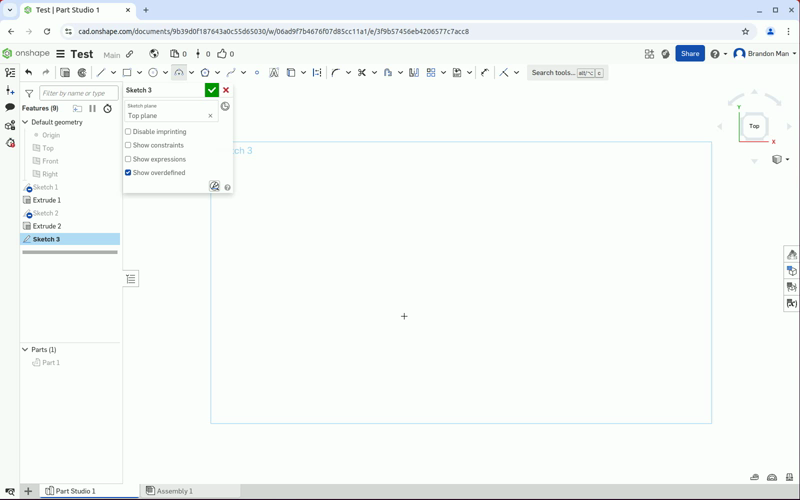
key_up(shift)
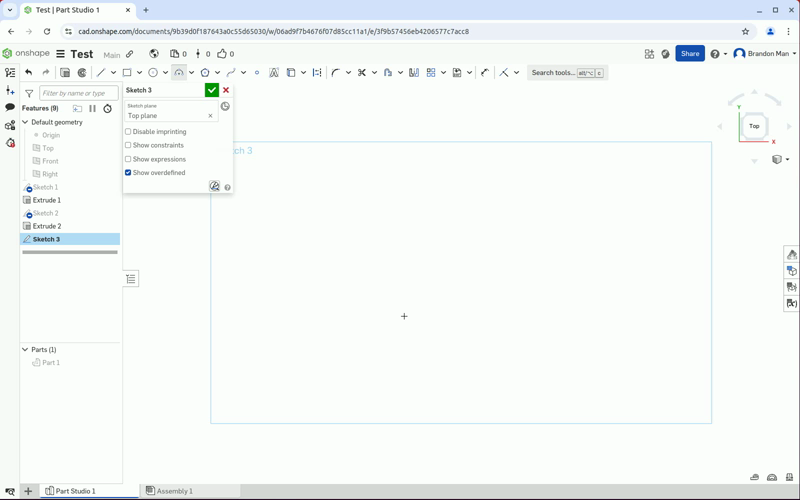
key_down(shift)
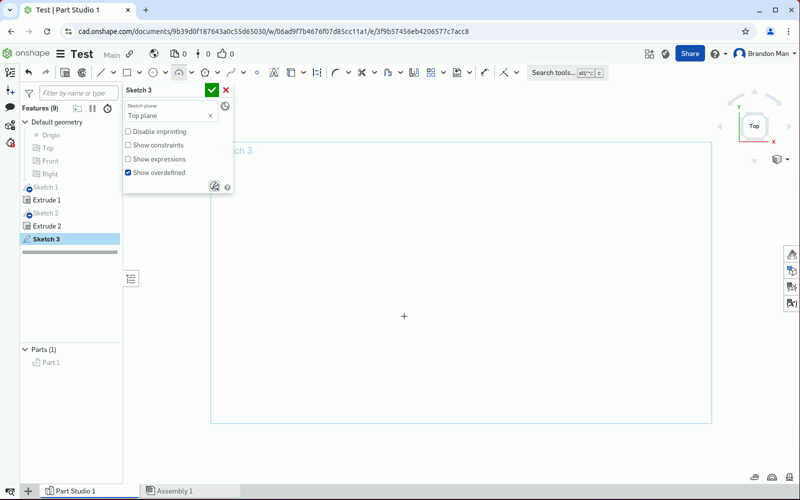
mouse_move(406, 318)
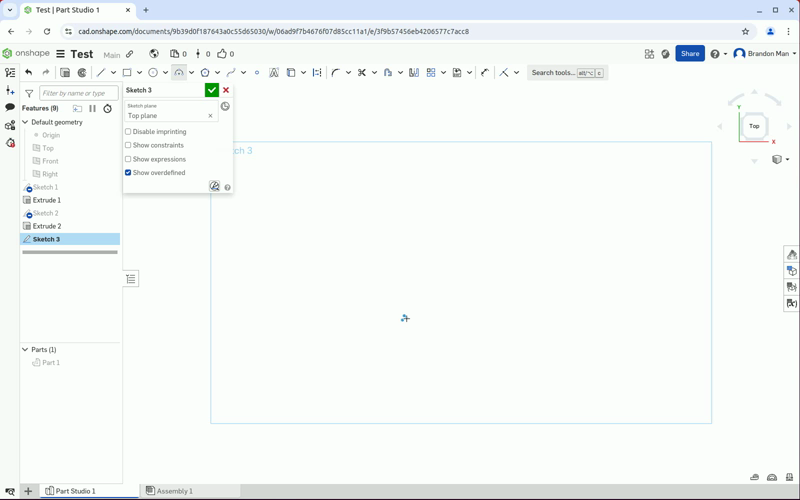
scroll(6)
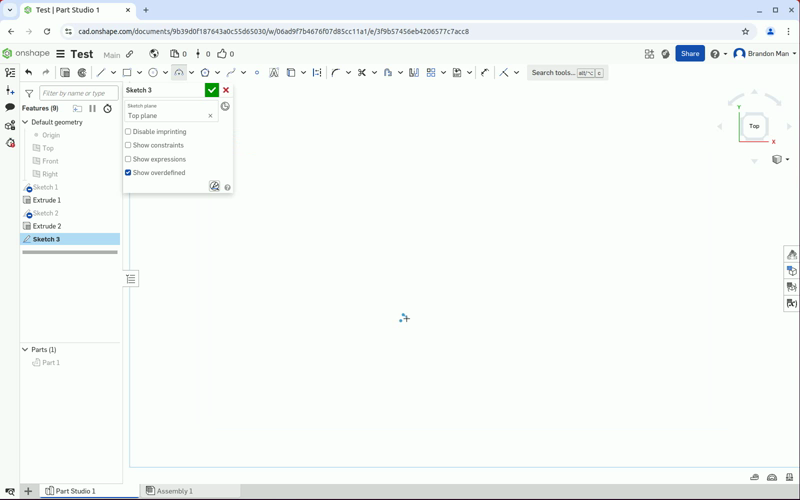
scroll(6)
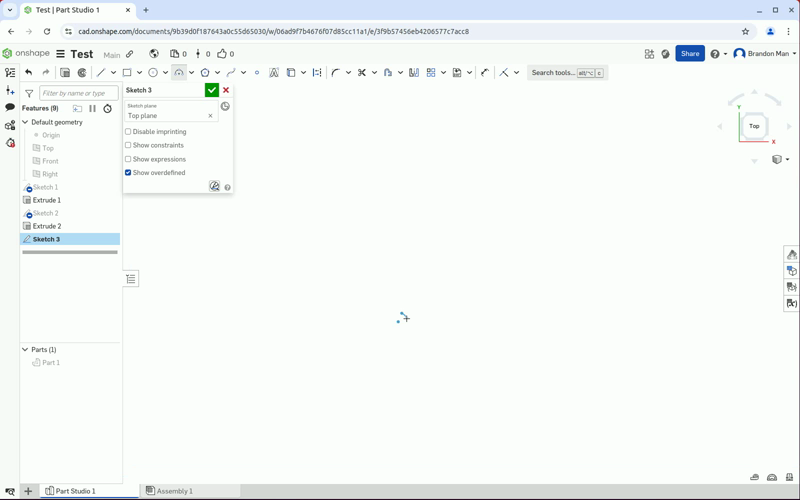
scroll(6)
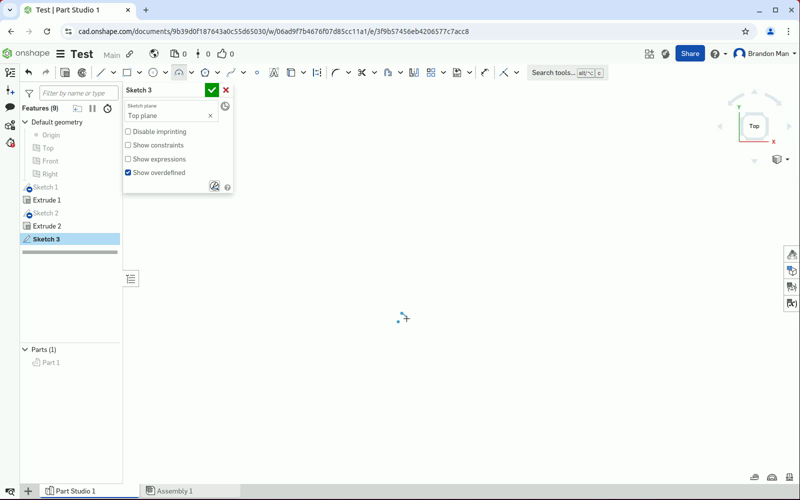
scroll(6)
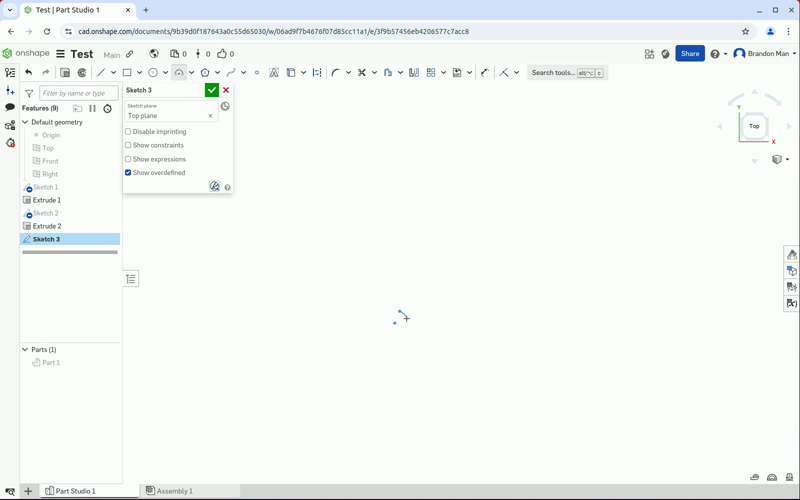
scroll(6)
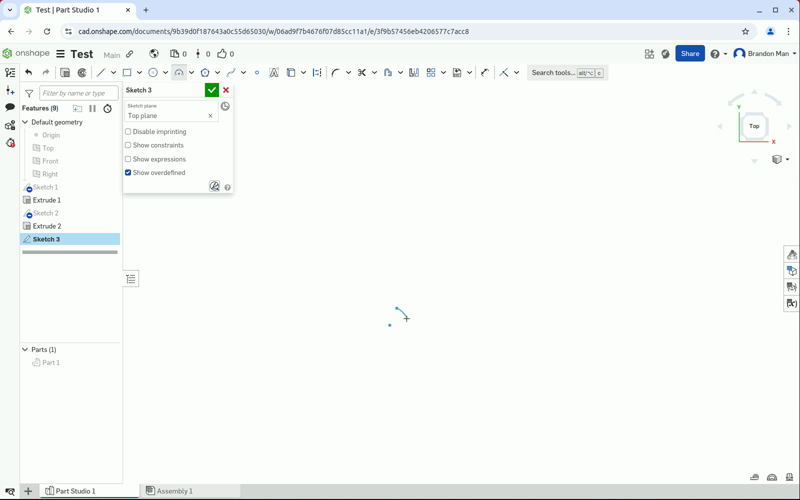
scroll(6)
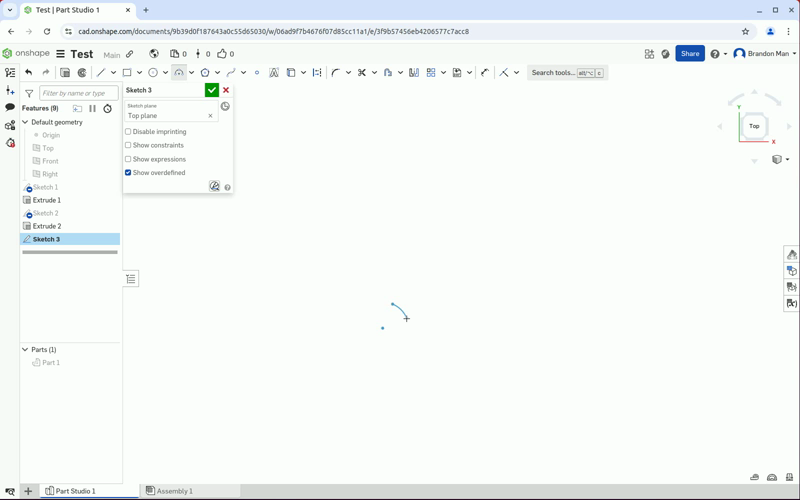
scroll(6)
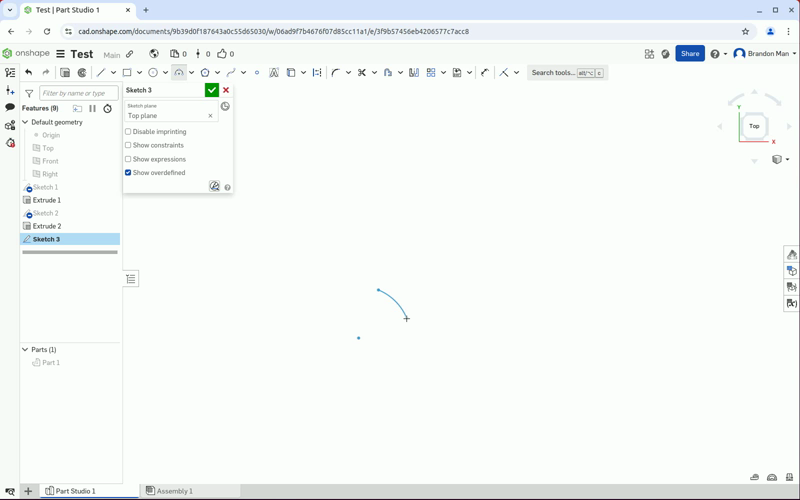
click(406, 318)
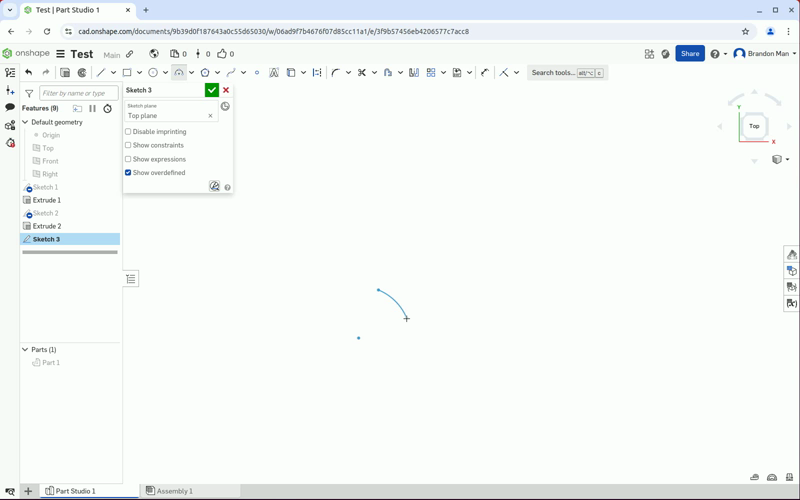
scroll(-6)
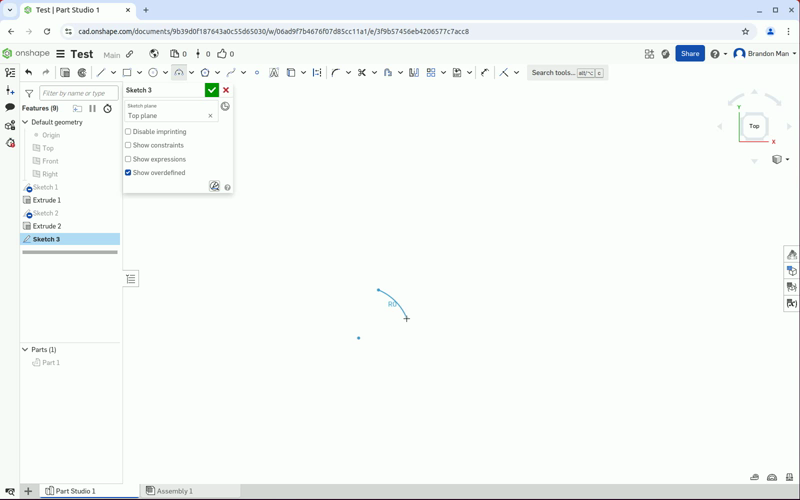
scroll(-6)
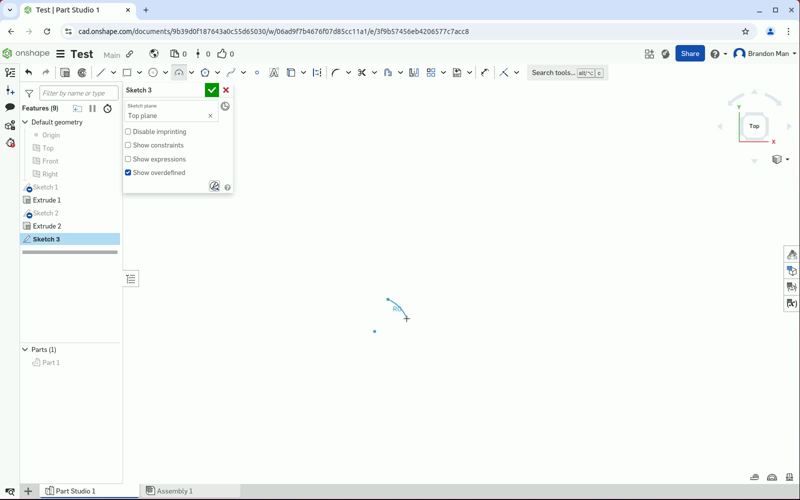
scroll(-6)
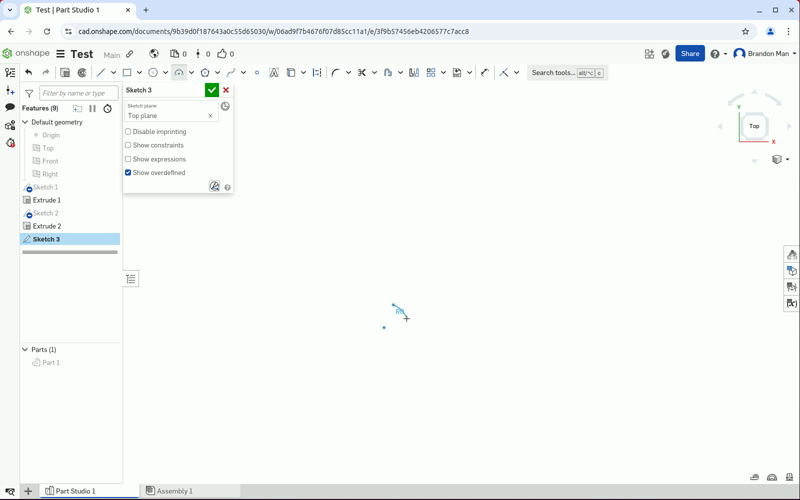
scroll(-6)
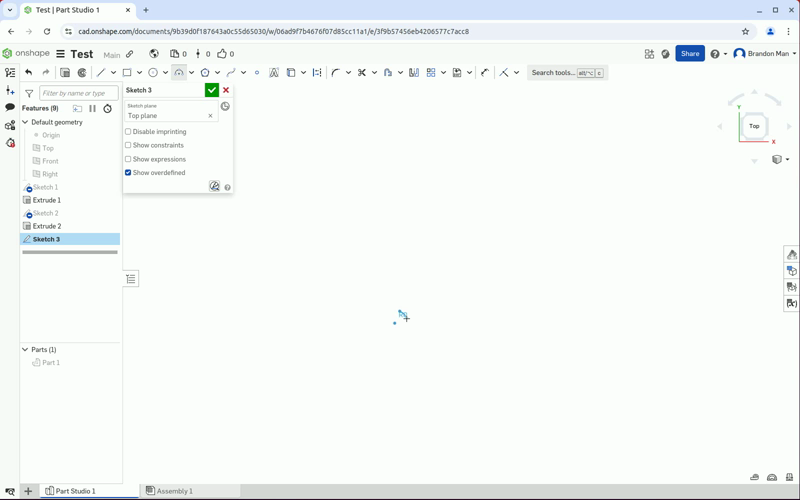
scroll(-6)
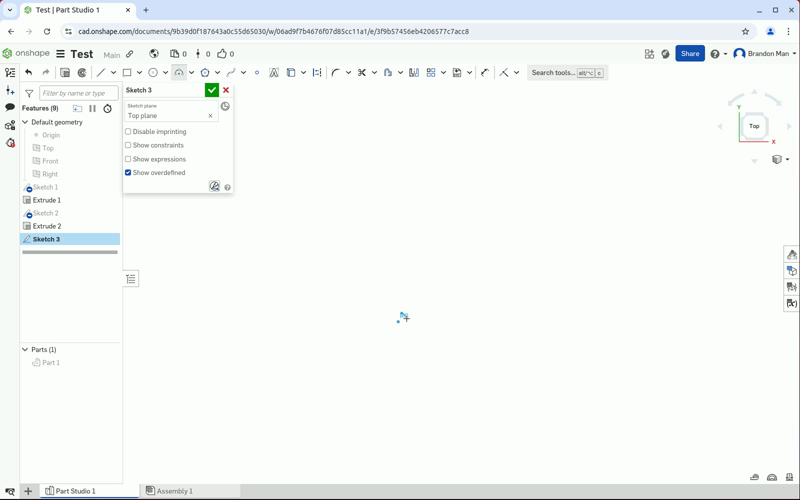
scroll(-6)
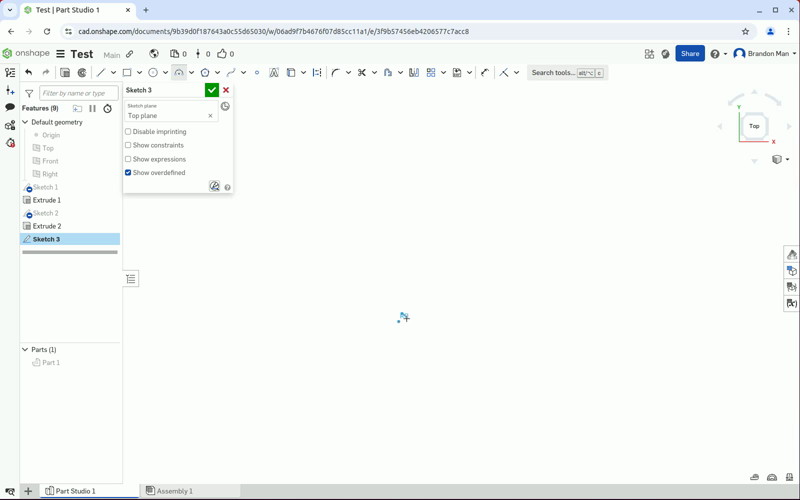
scroll(-6)
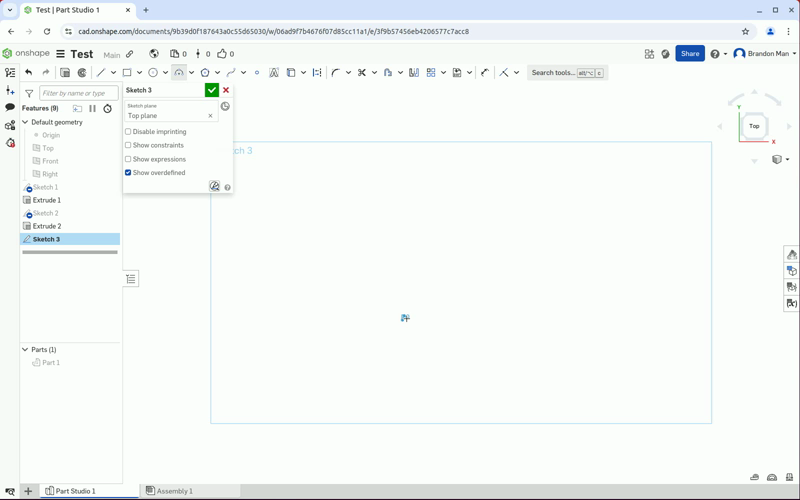
mouse_move(405, 317)
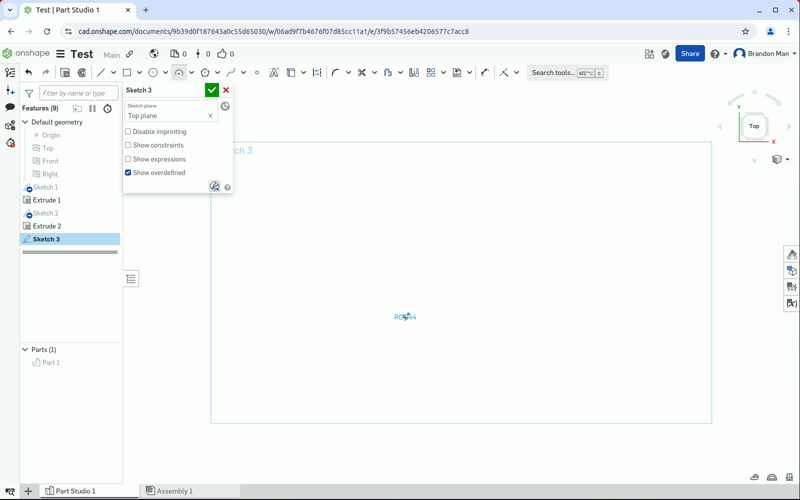
scroll(6)
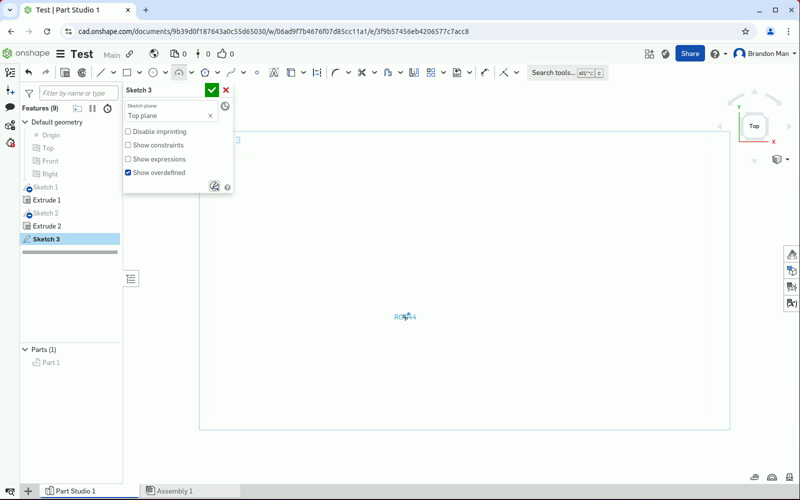
scroll(6)
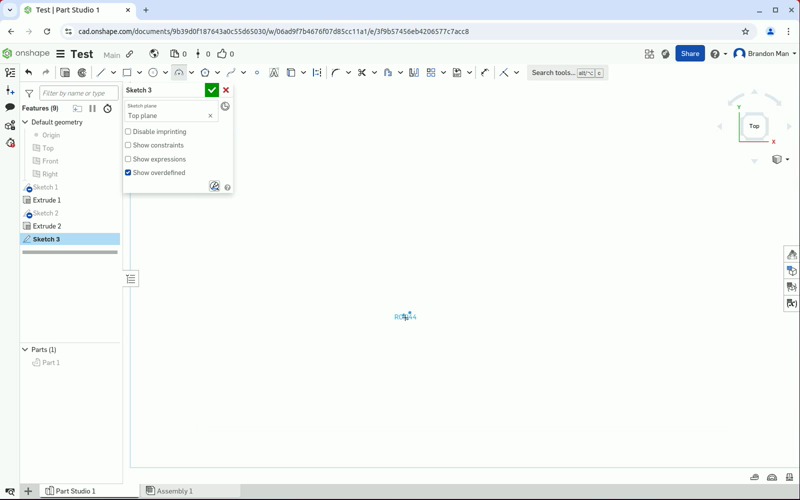
scroll(6)
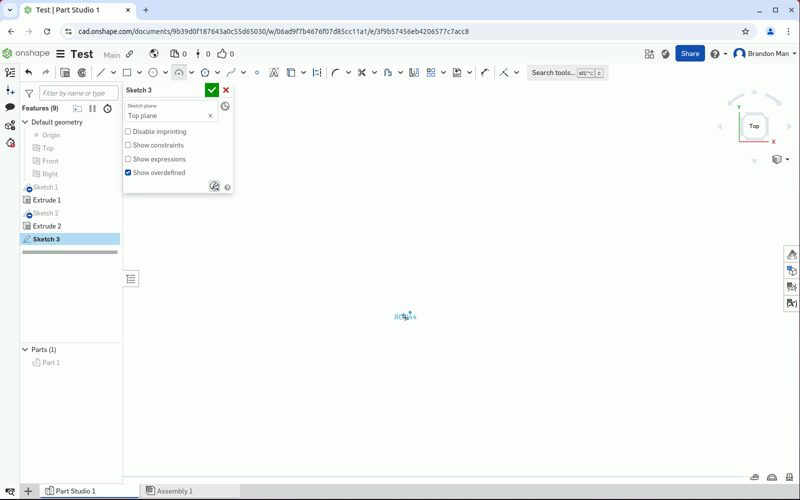
scroll(6)
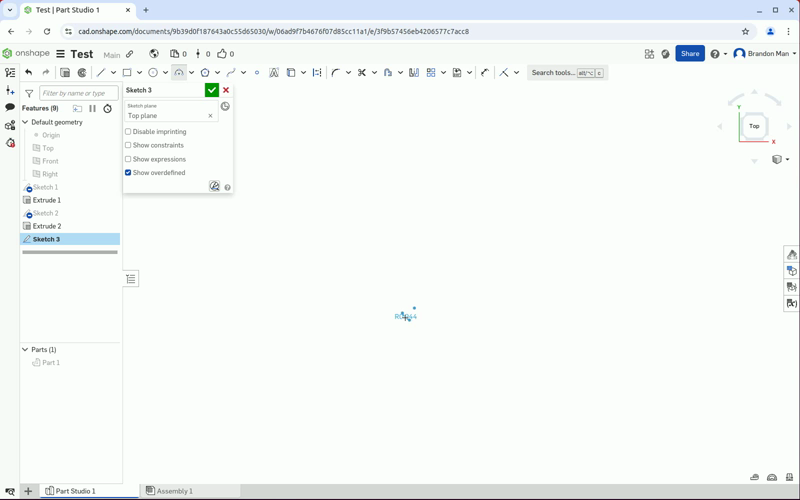
scroll(6)
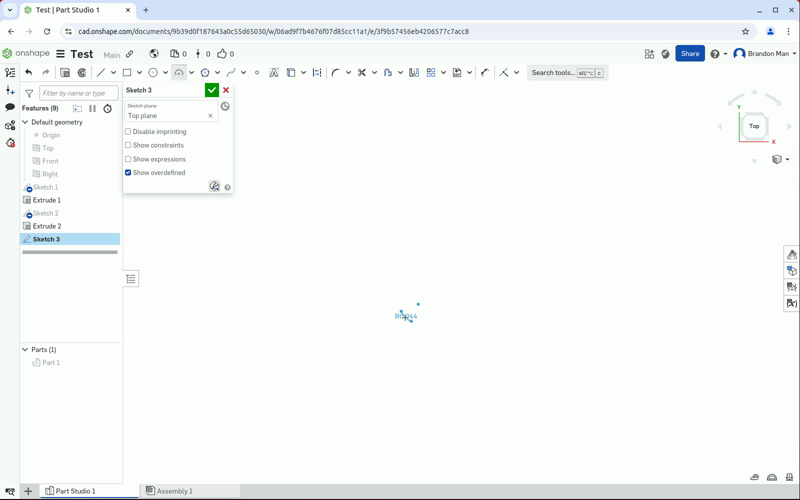
scroll(6)
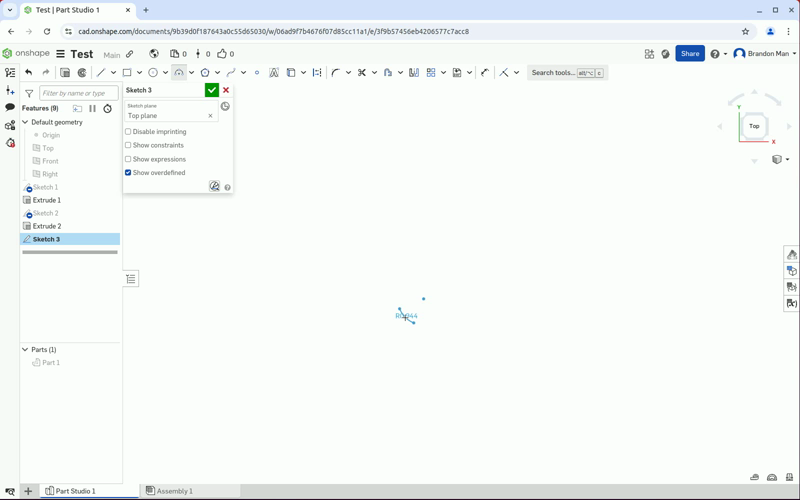
scroll(6)
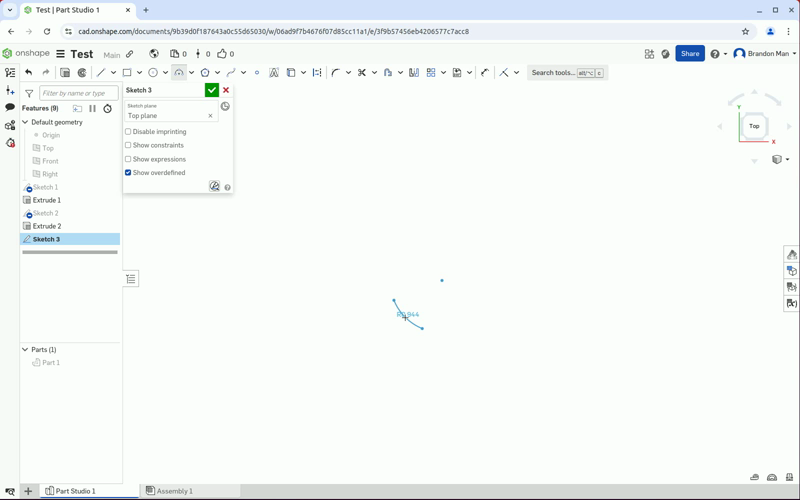
click(405, 317)
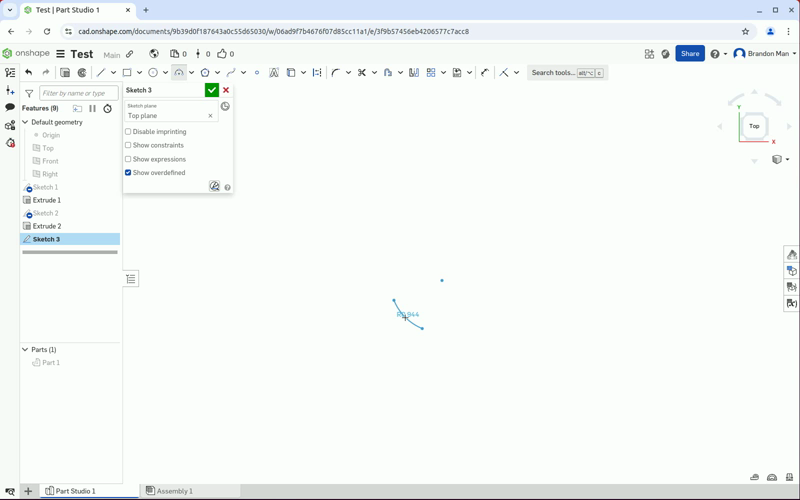
scroll(-6)
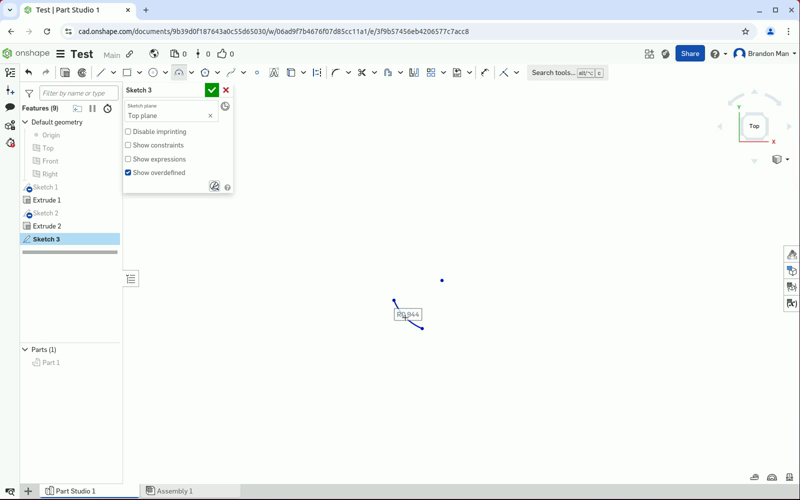
scroll(-6)
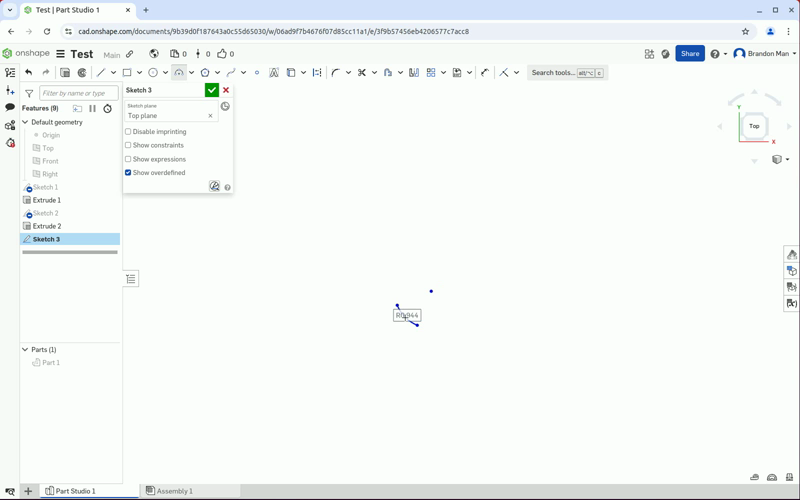
scroll(-6)
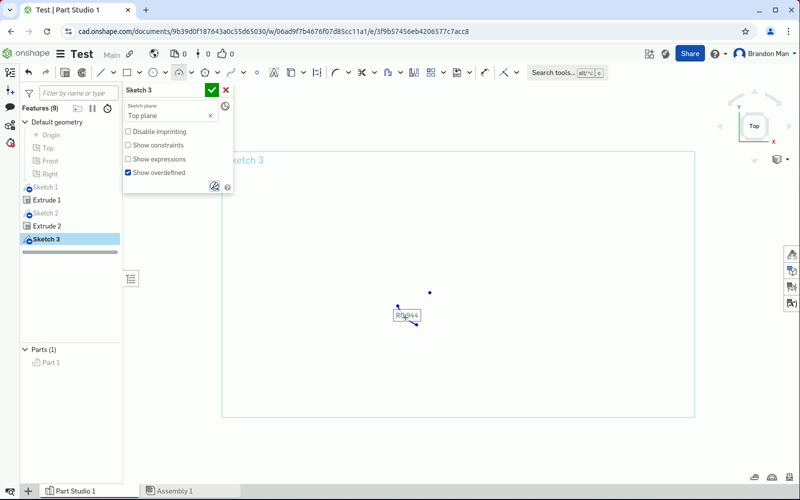
scroll(-6)
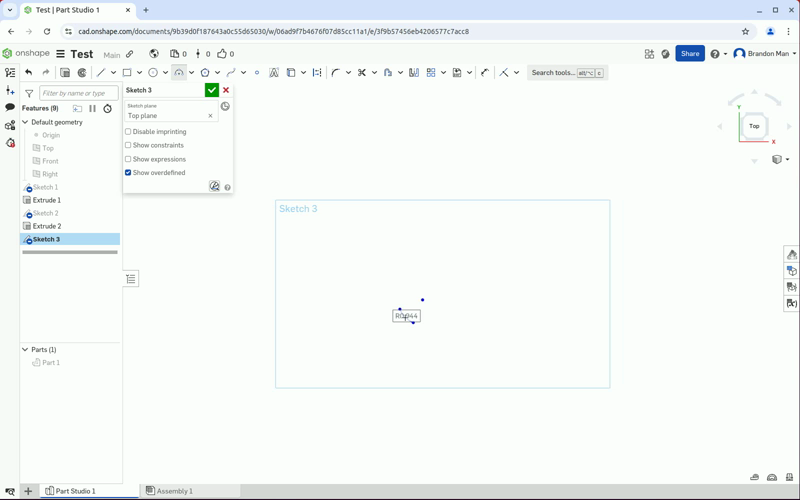
scroll(-6)
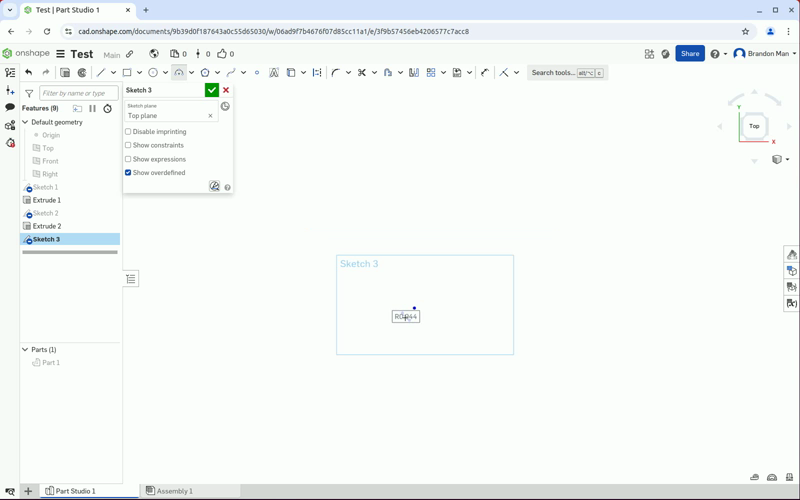
scroll(-6)
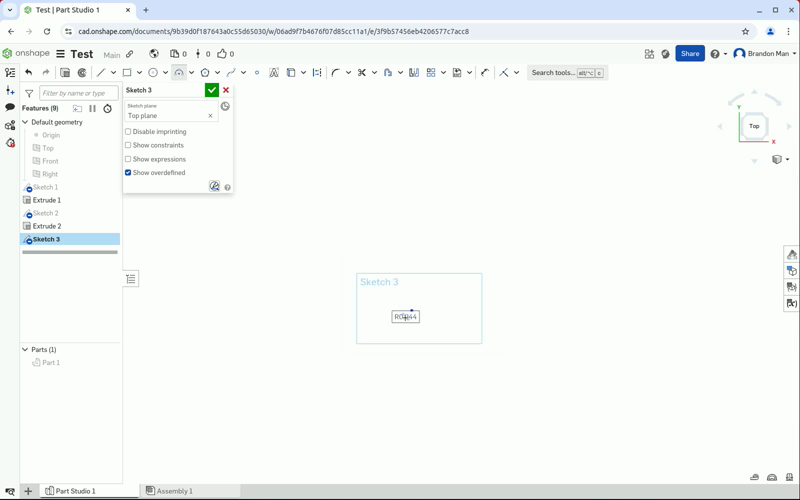
scroll(-6)
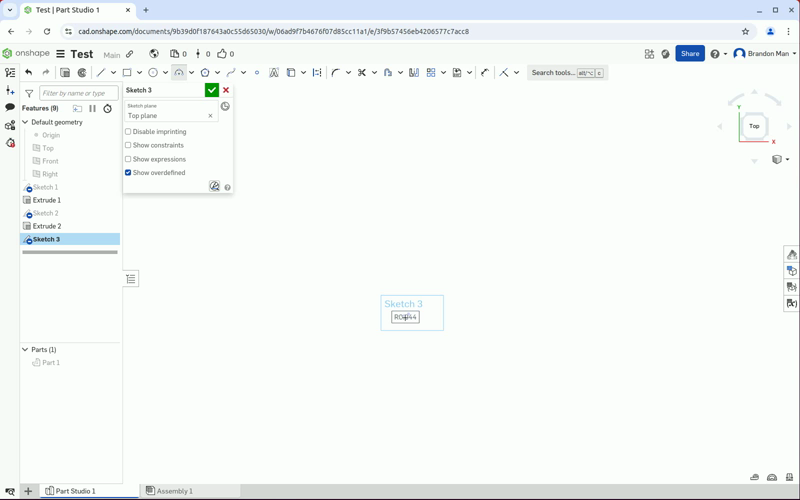
key_up(shift)
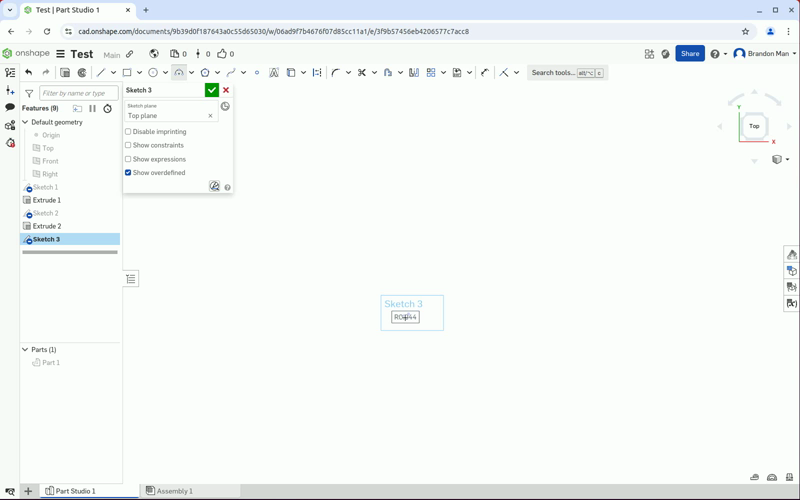
key(esc)
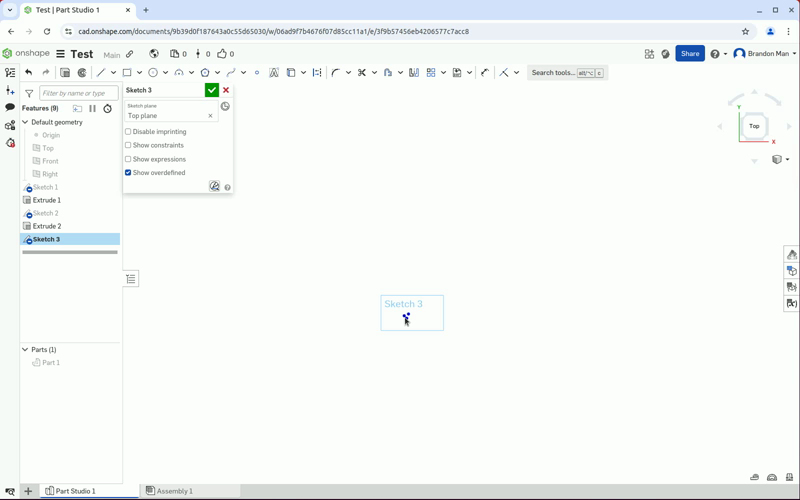
key(l)
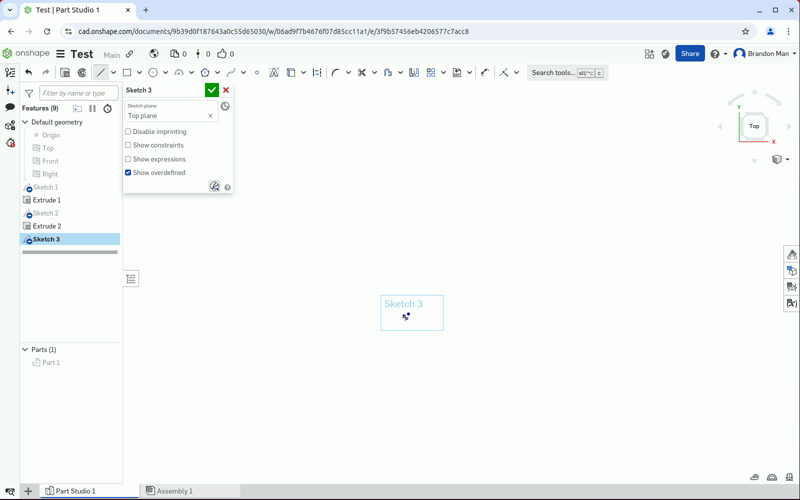
mouse_move(406, 318)
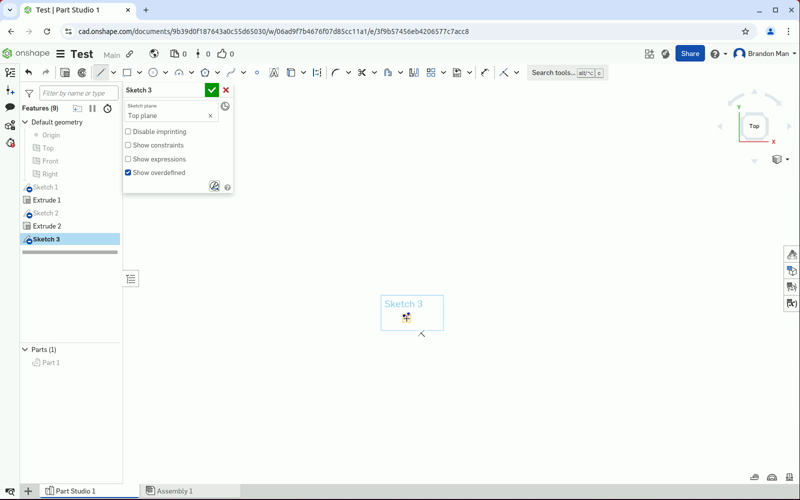
scroll(6)
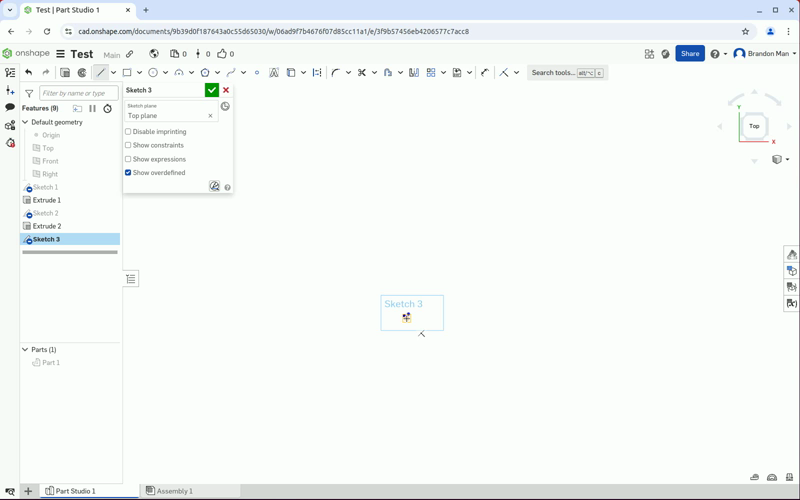
scroll(6)
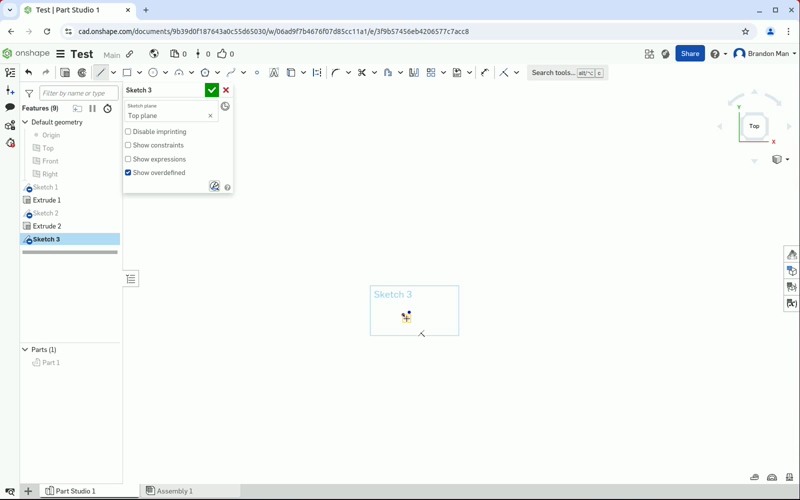
scroll(6)
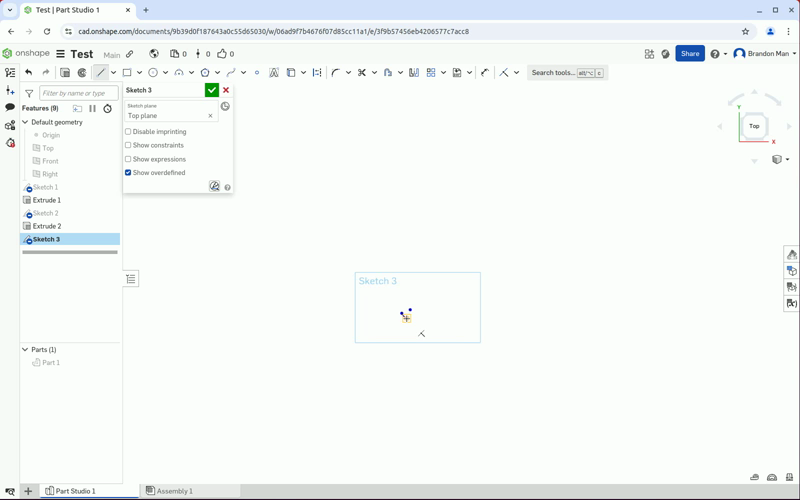
scroll(6)
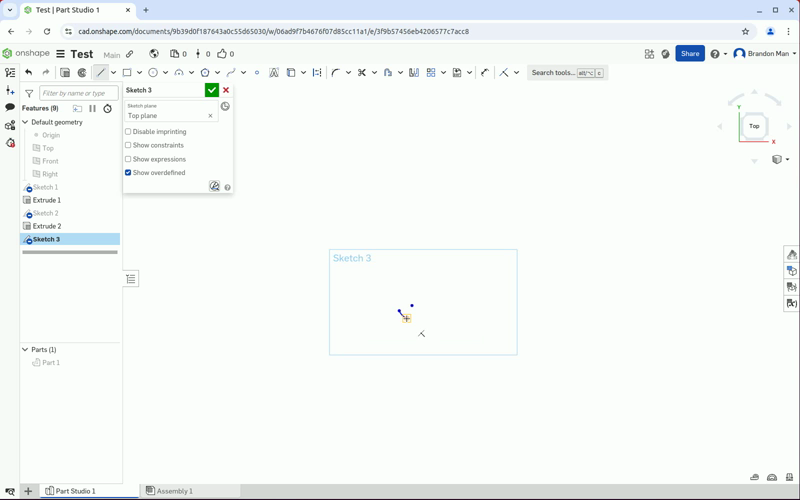
scroll(6)
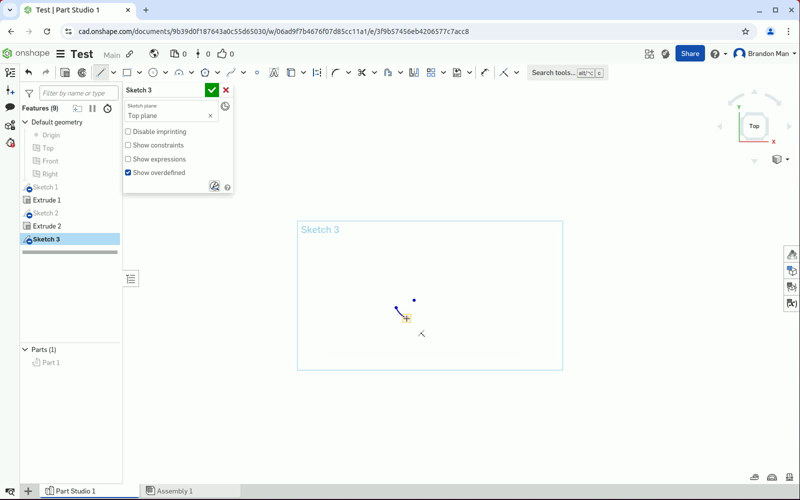
scroll(6)
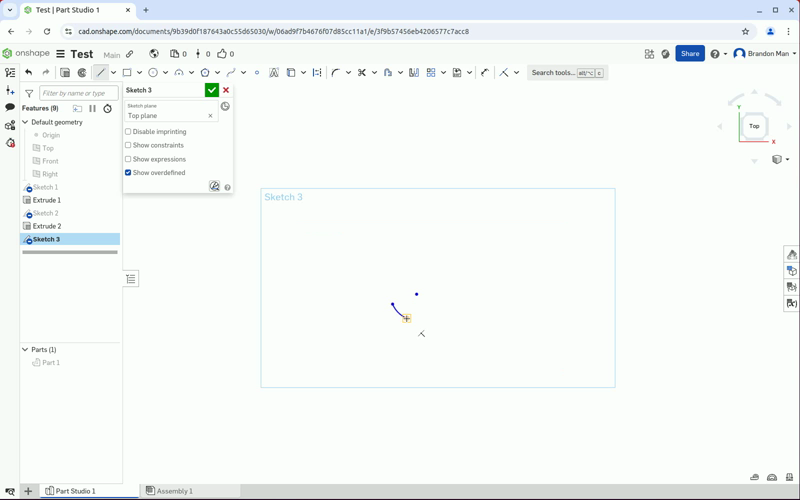
scroll(6)
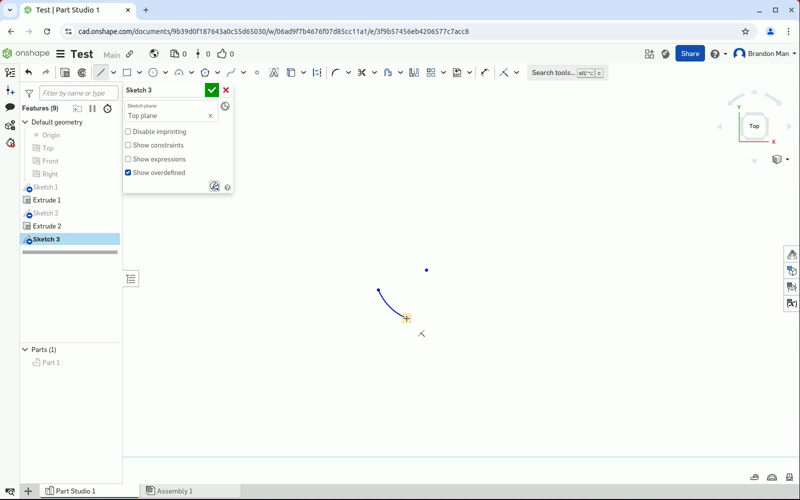
click(406, 318)
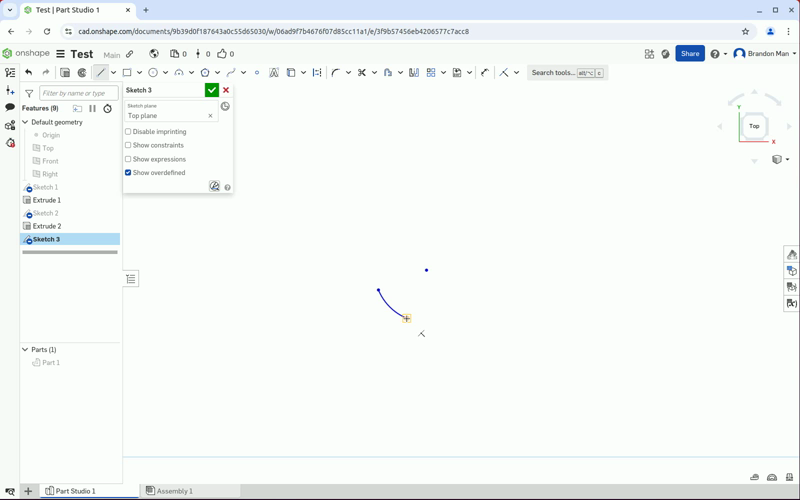
scroll(-6)
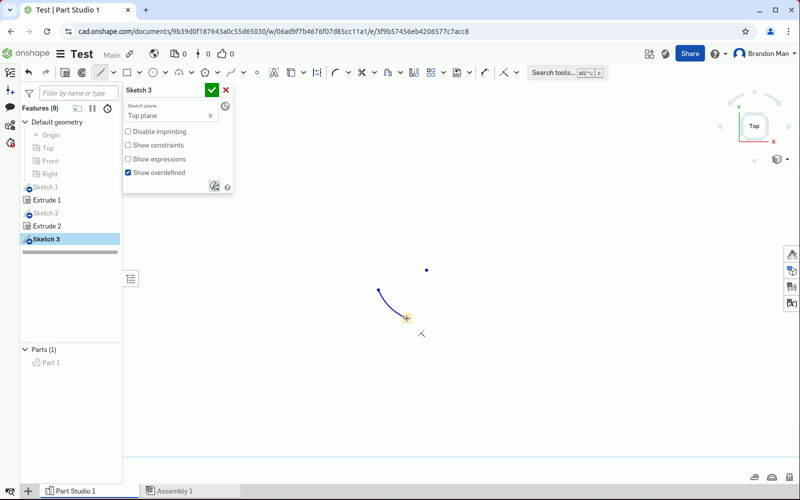
scroll(-6)
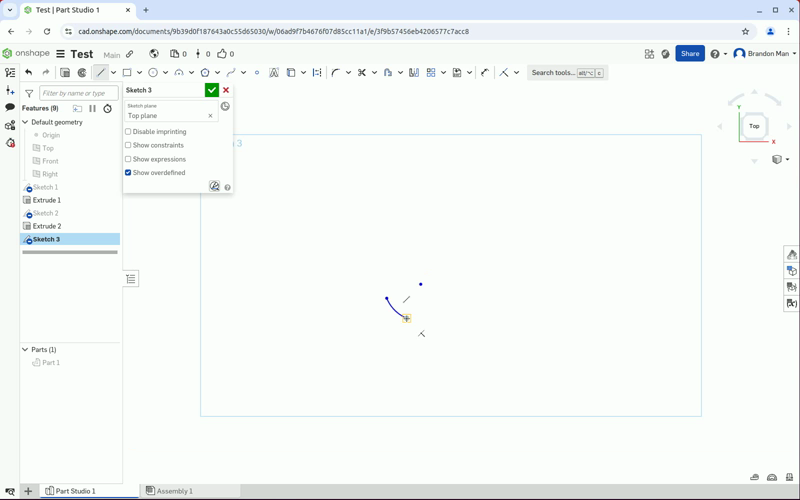
scroll(-6)
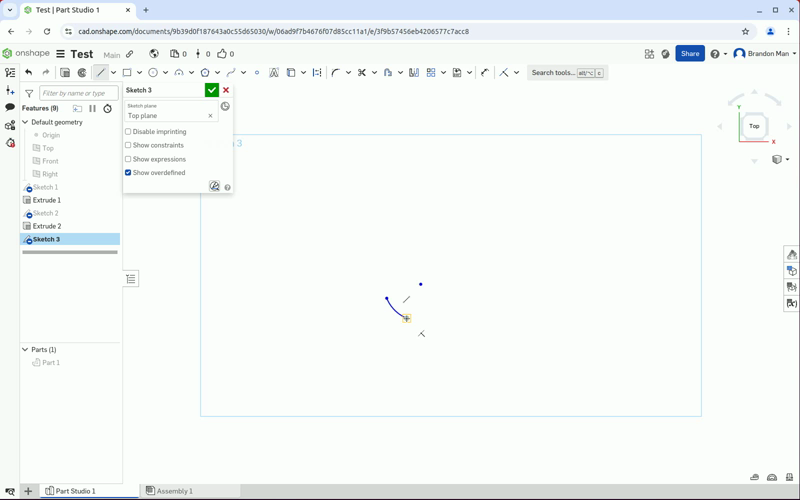
scroll(-6)
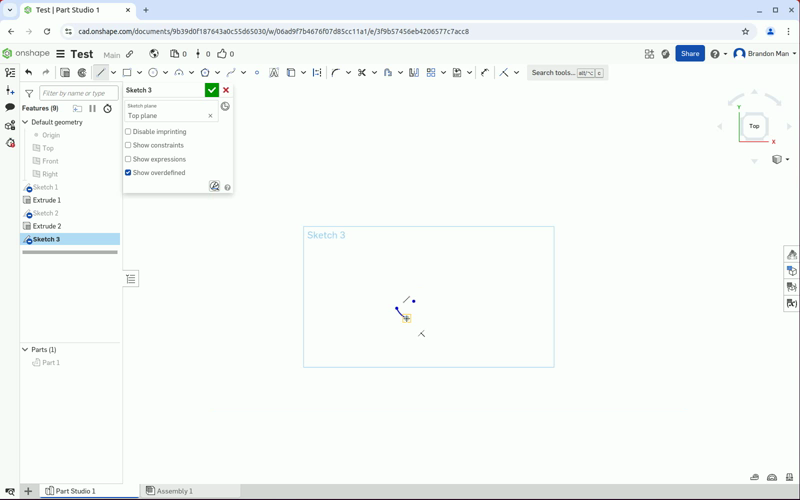
scroll(-6)
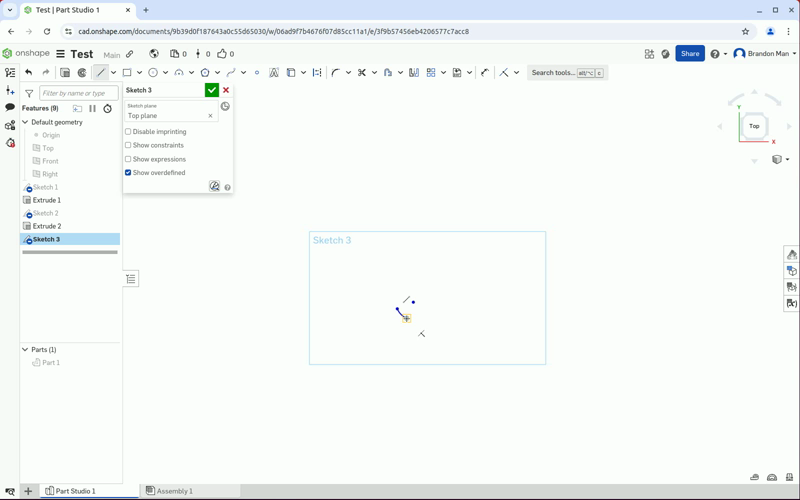
scroll(-6)
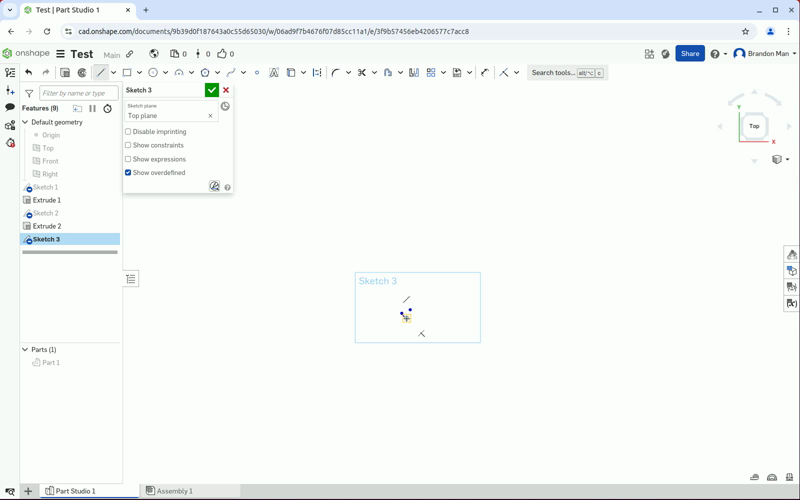
scroll(-6)
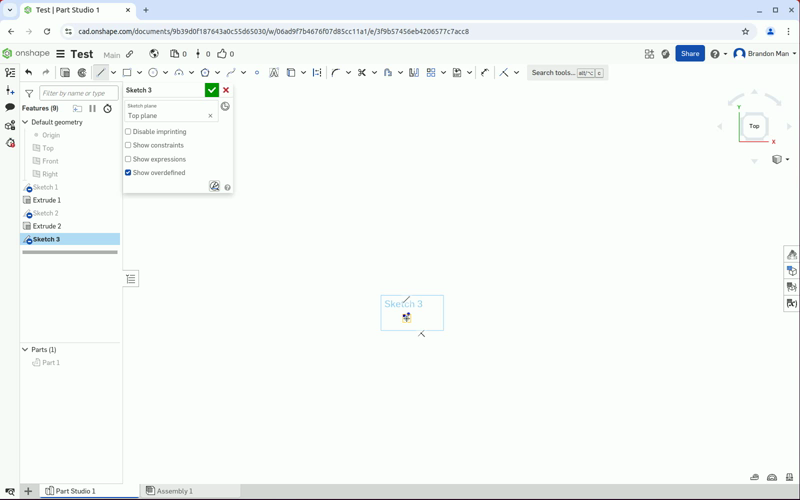
key_down(shift)
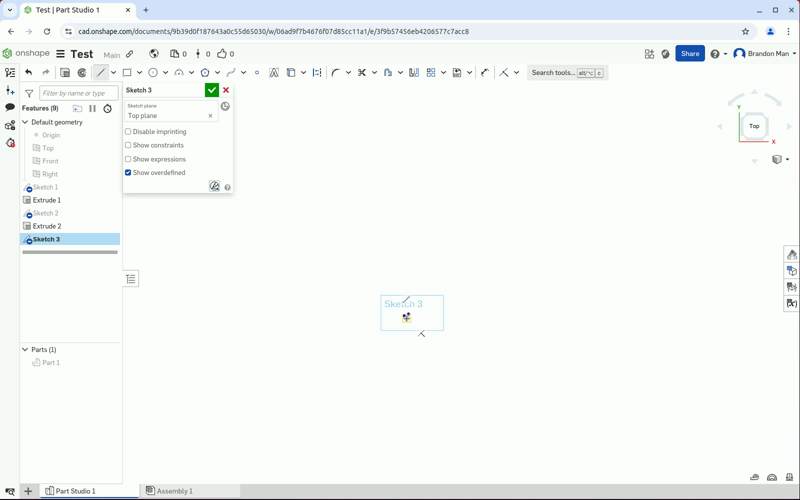
mouse_move(514, 318)
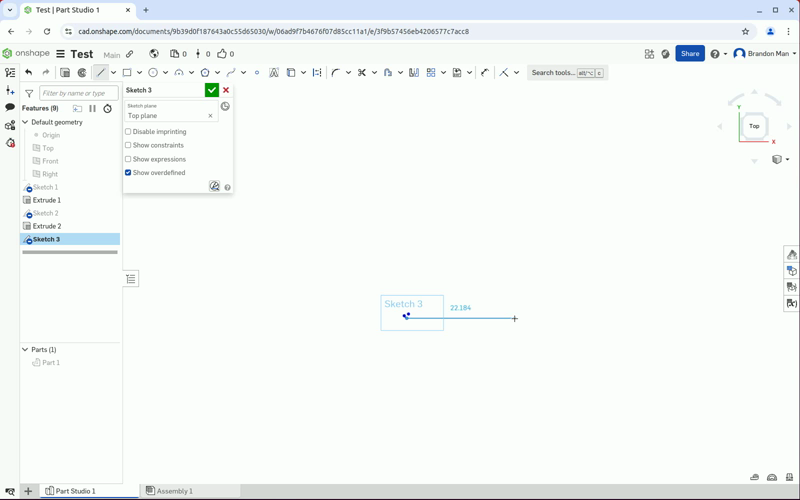
click(514, 318)
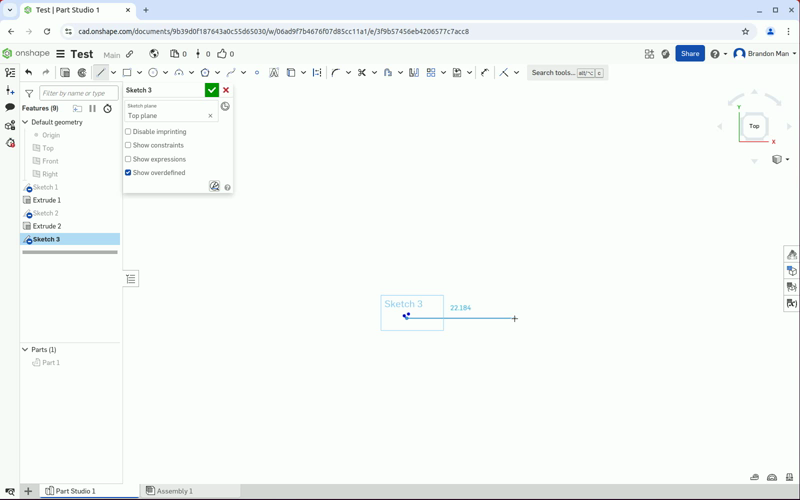
key_up(shift)
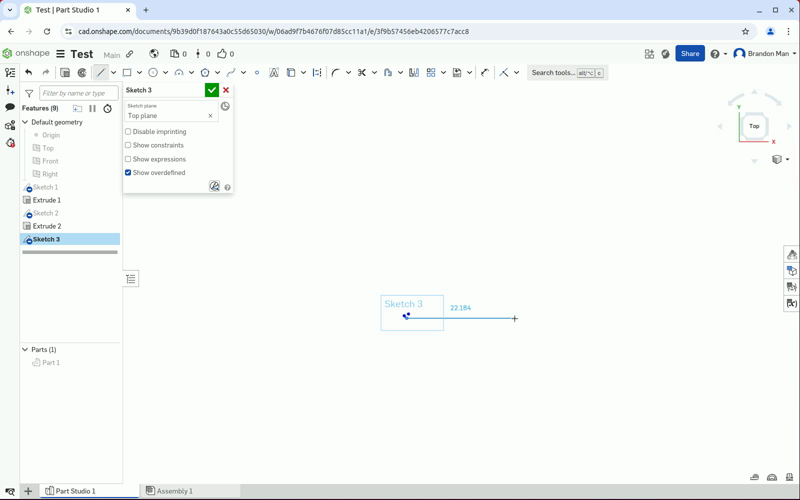
key(esc)
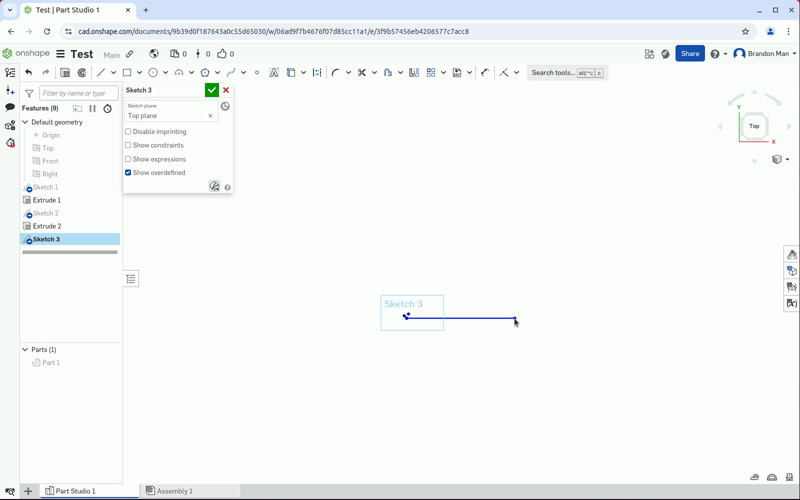
key(a)
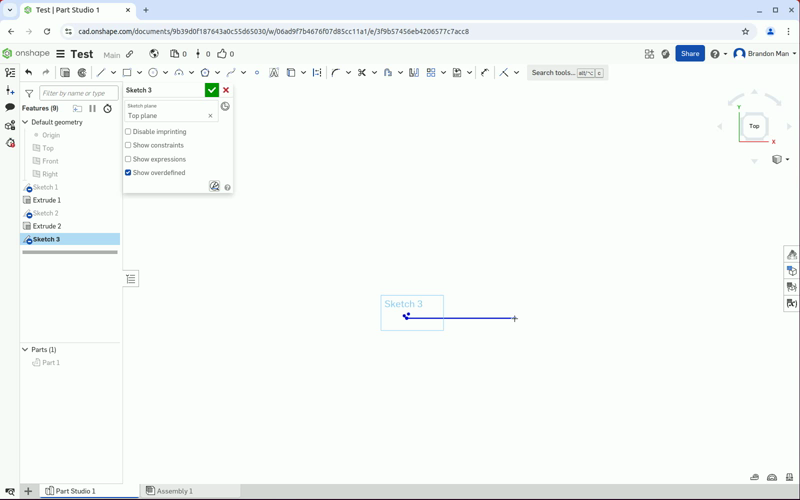
mouse_move(514, 318)
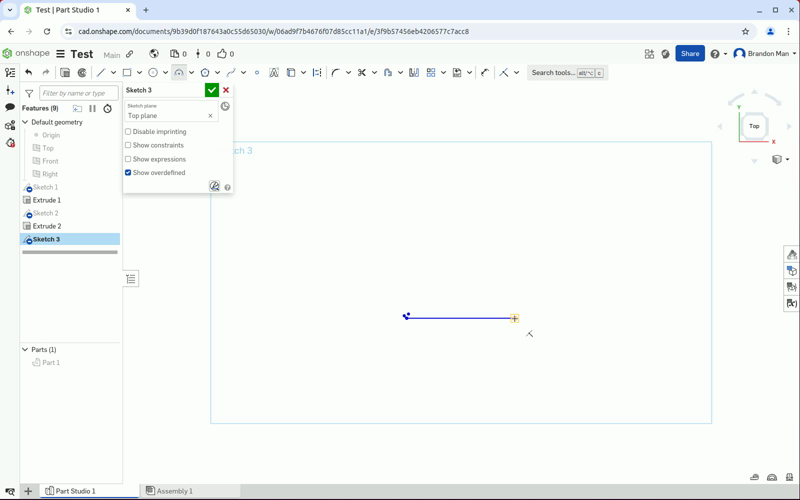
click(514, 318)
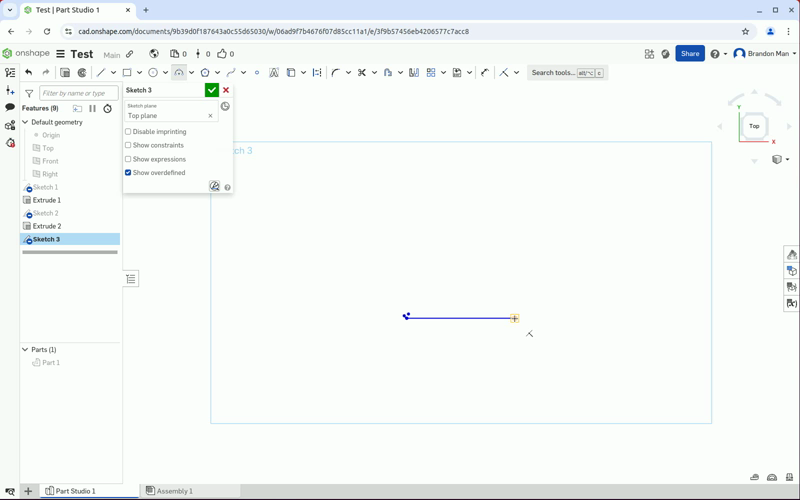
key_down(shift)
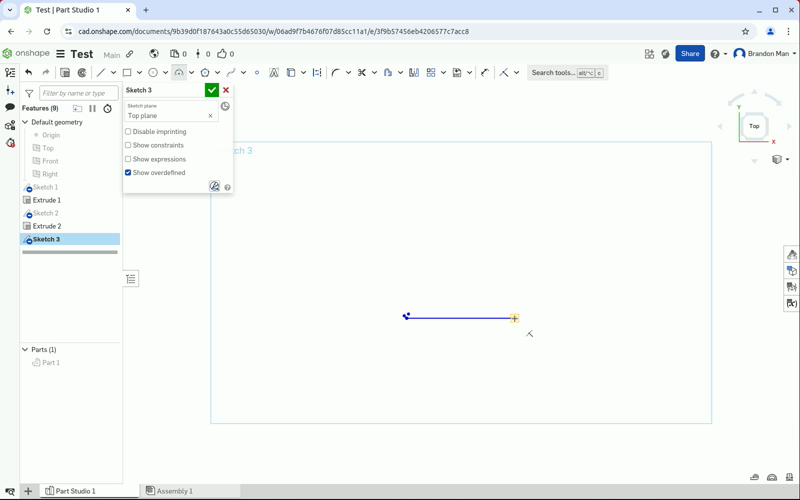
mouse_move(516, 315)
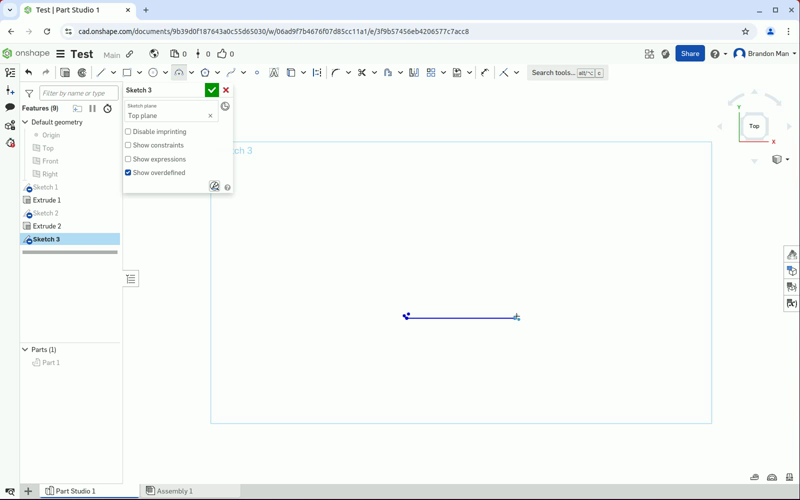
scroll(6)
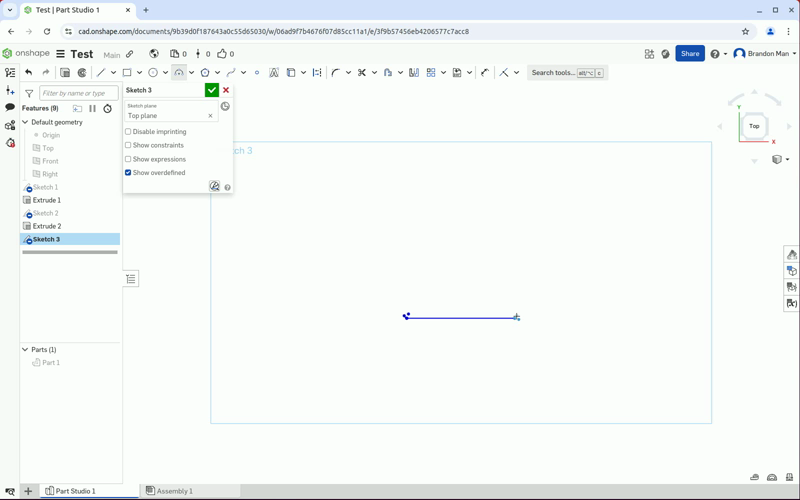
scroll(6)
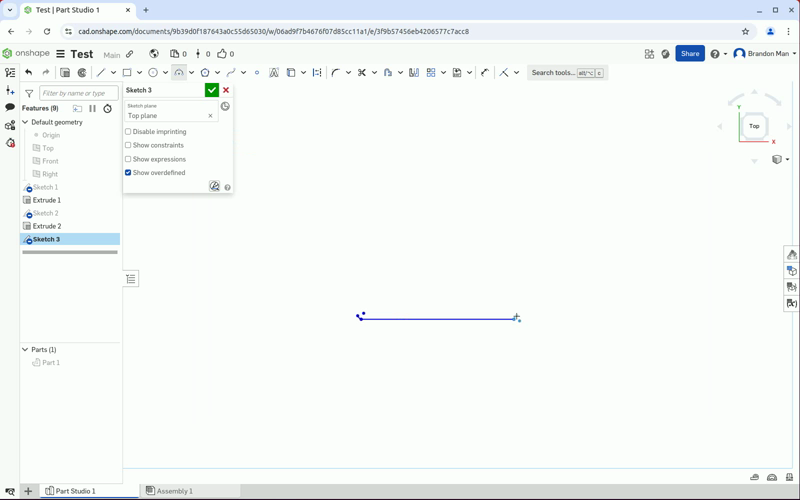
scroll(6)
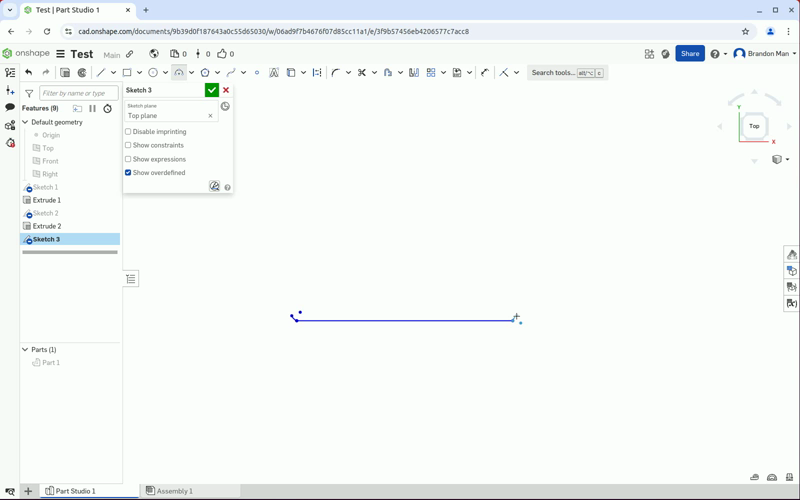
scroll(6)
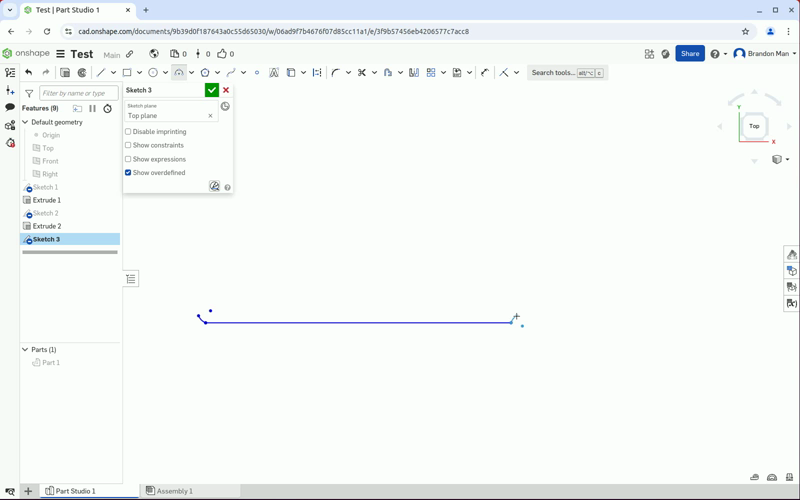
scroll(6)
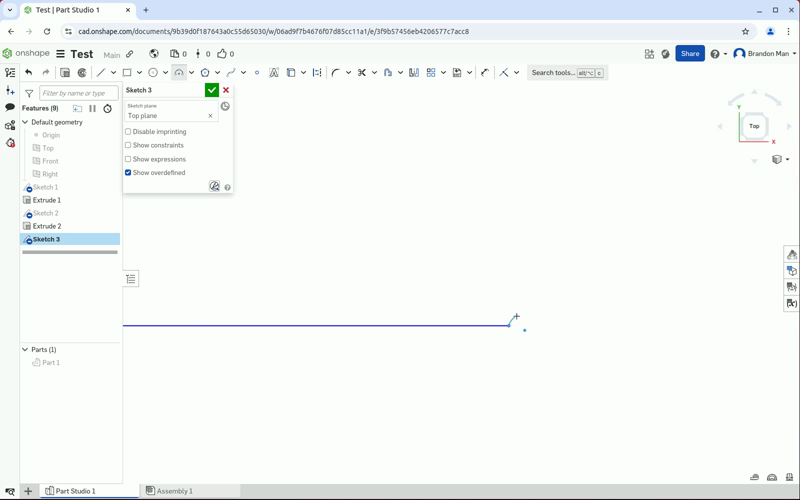
scroll(6)
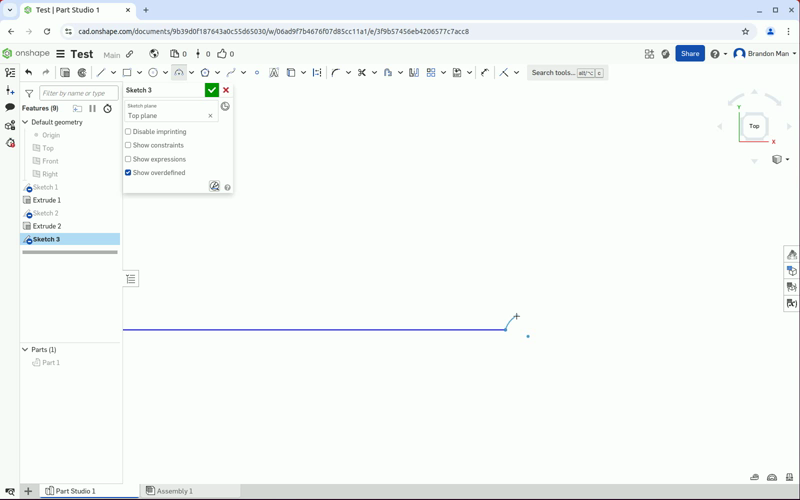
scroll(6)
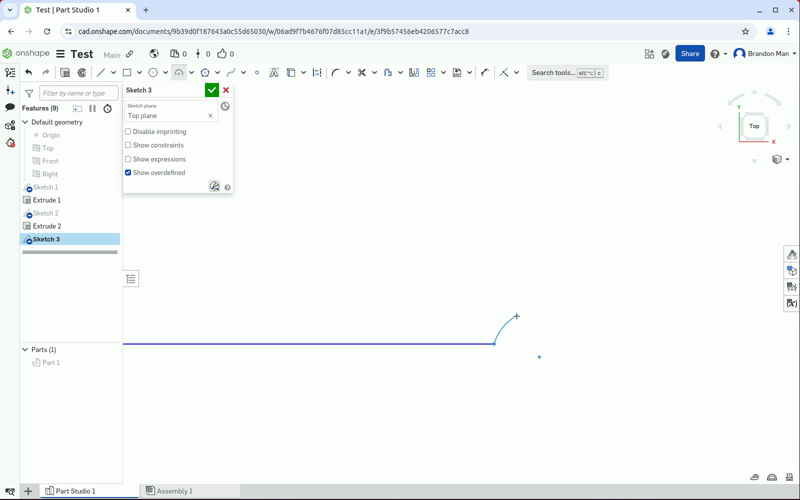
click(516, 315)
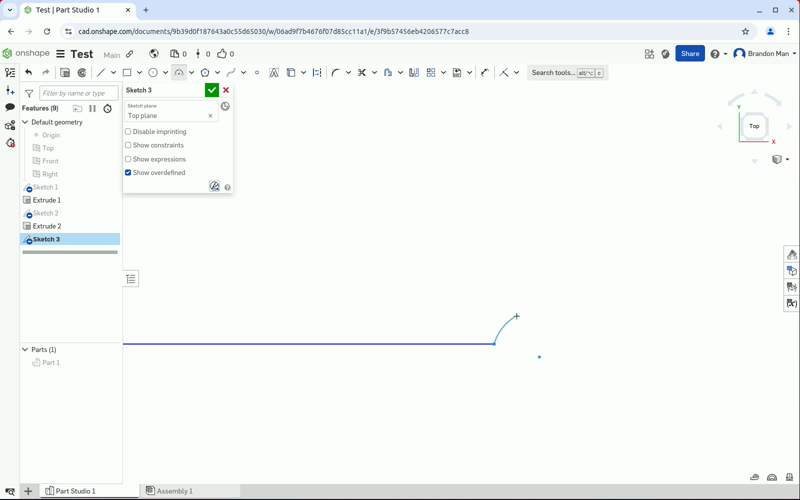
scroll(-6)
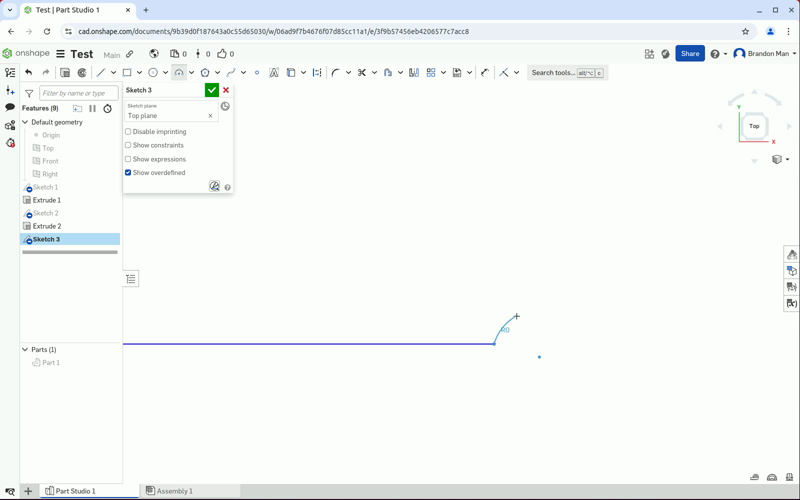
scroll(-6)
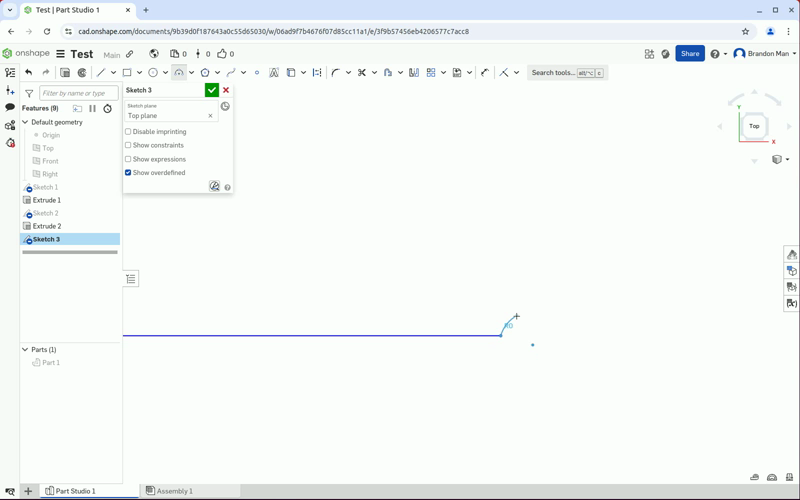
scroll(-6)
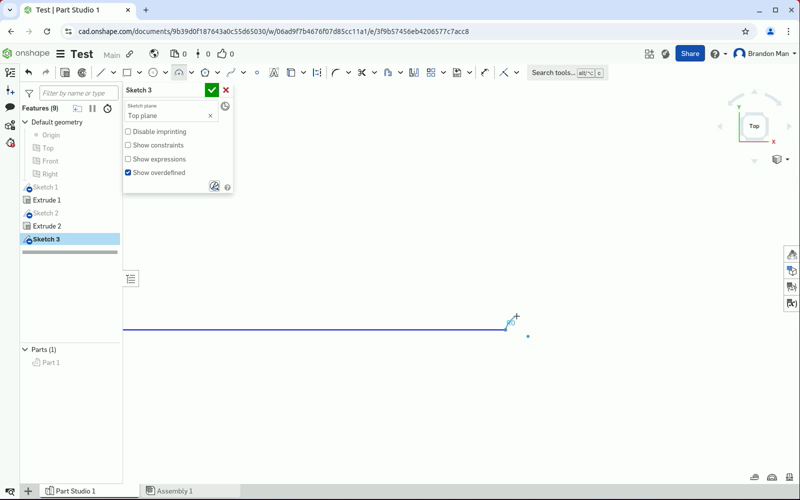
scroll(-6)
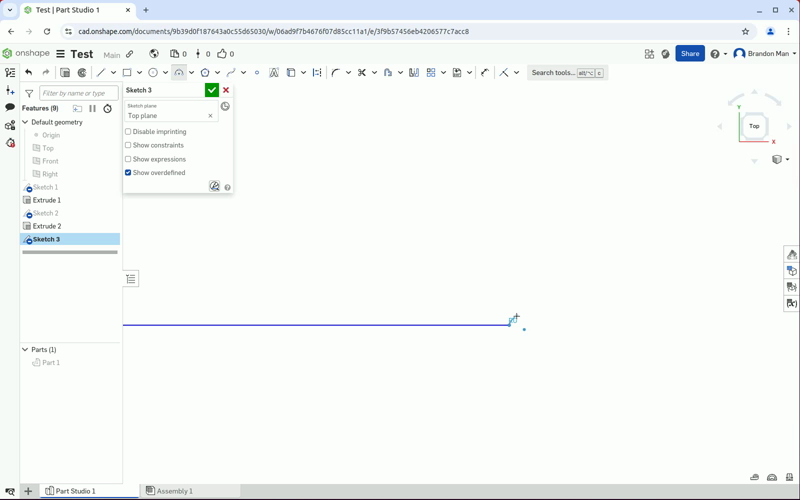
scroll(-6)
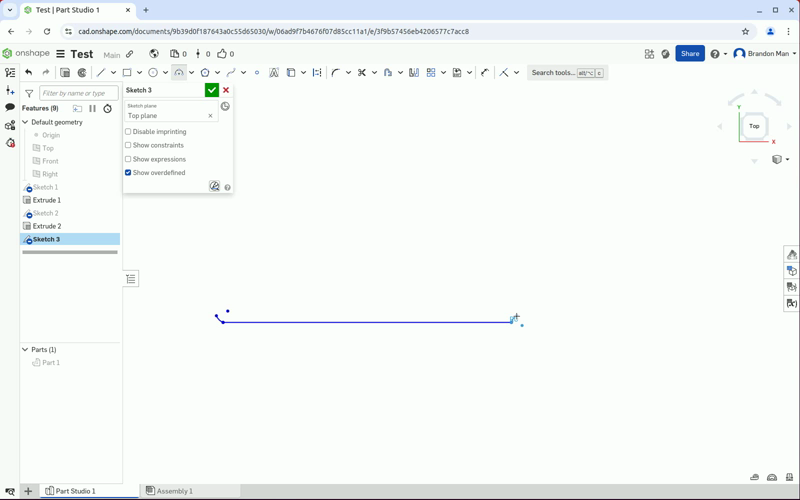
scroll(-6)
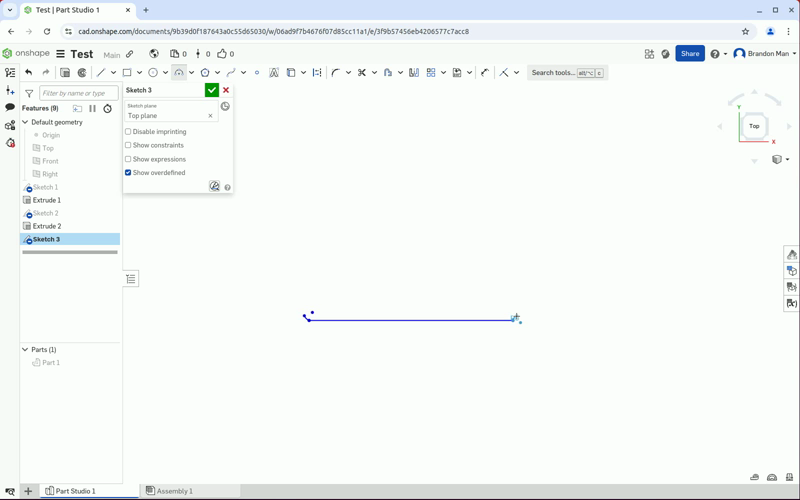
scroll(-6)
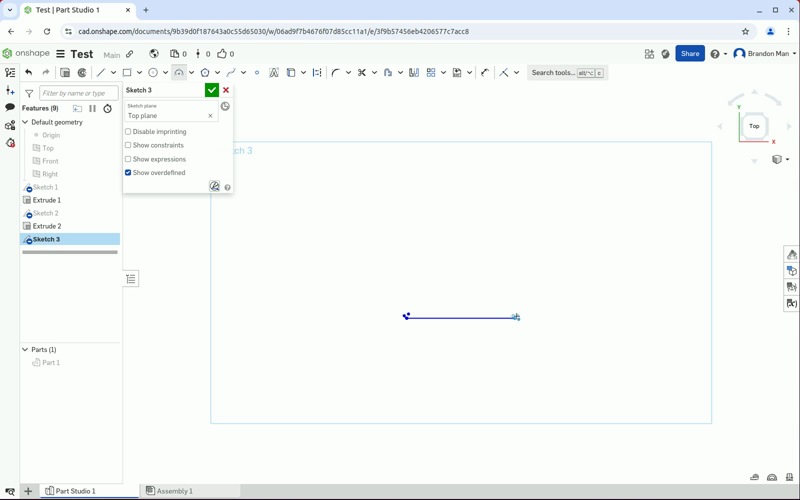
mouse_move(516, 317)
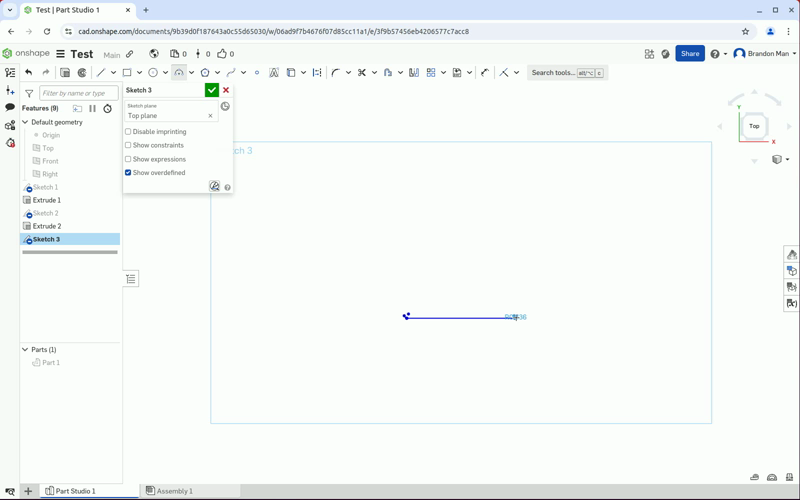
scroll(6)
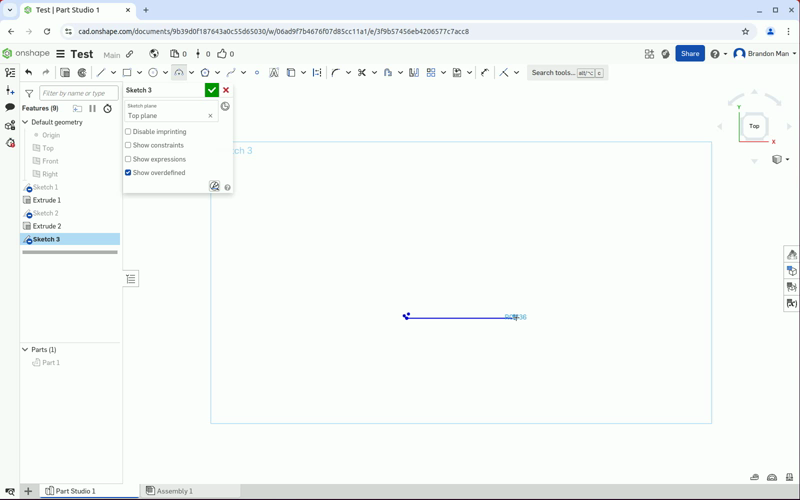
scroll(6)
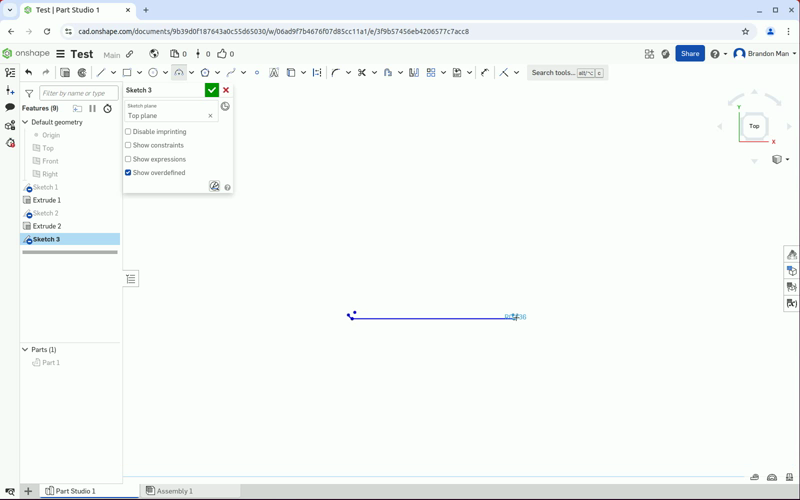
scroll(6)
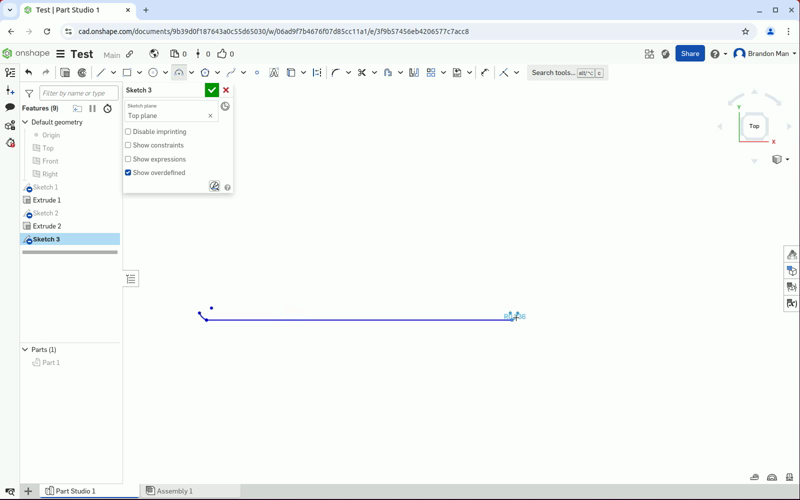
scroll(6)
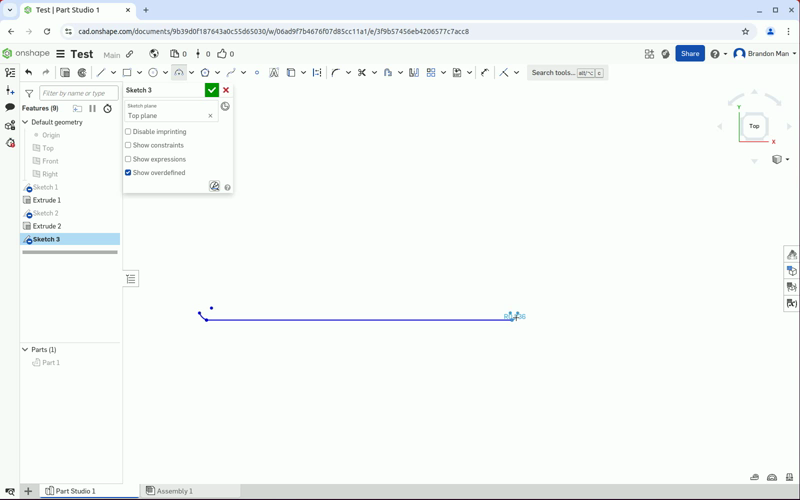
scroll(6)
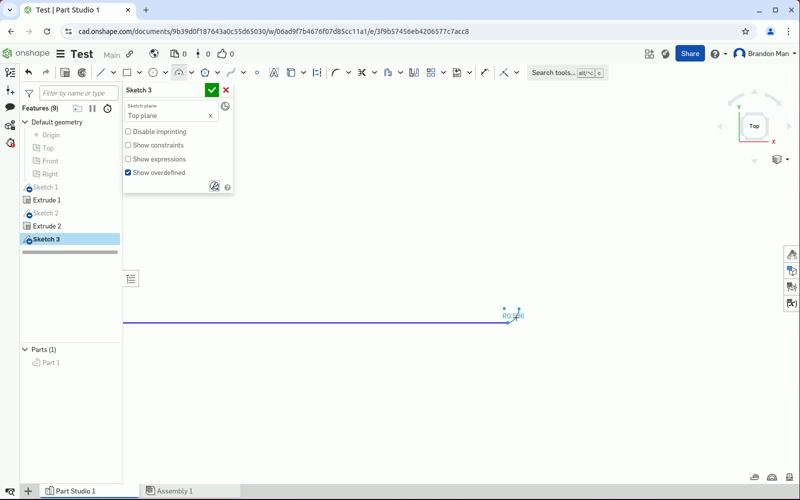
scroll(6)
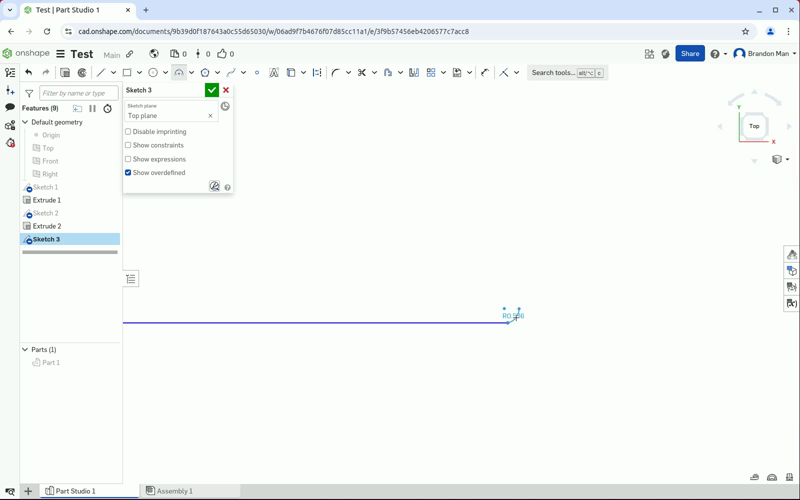
scroll(6)
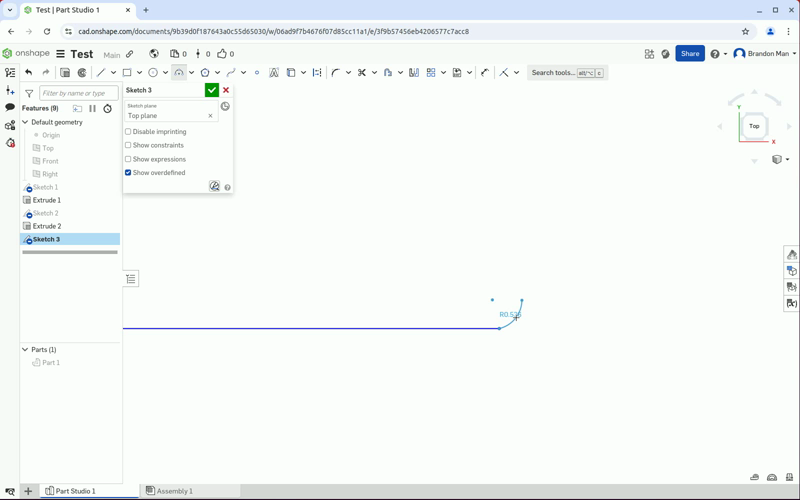
click(516, 317)
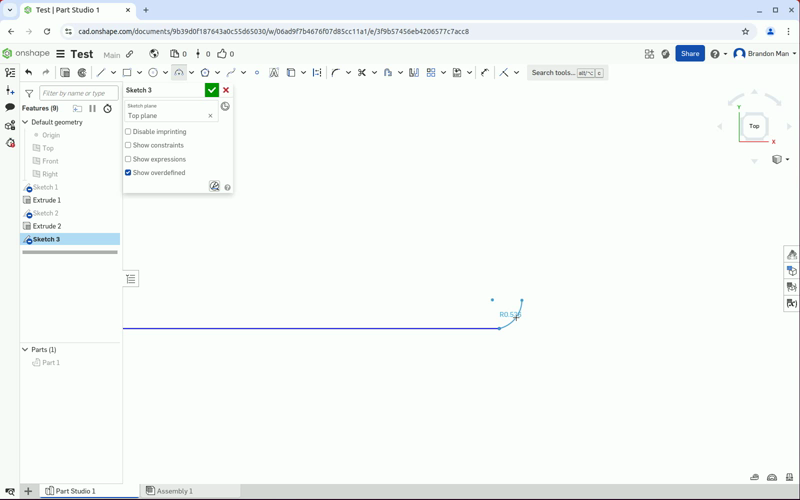
scroll(-6)
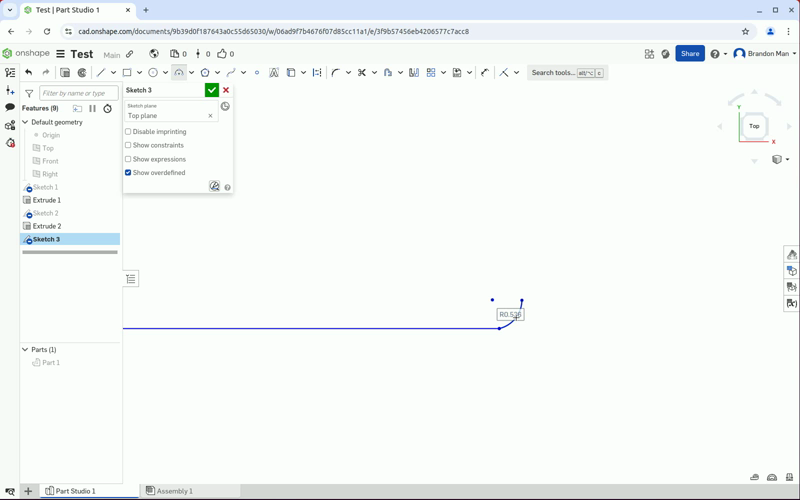
scroll(-6)
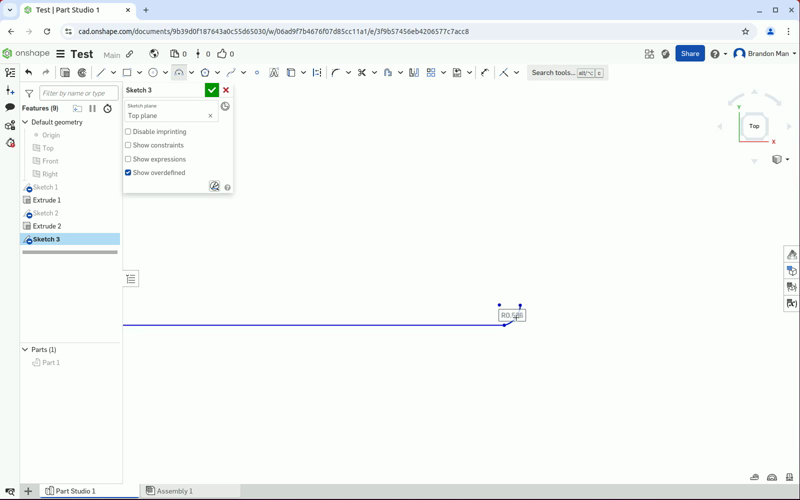
scroll(-6)
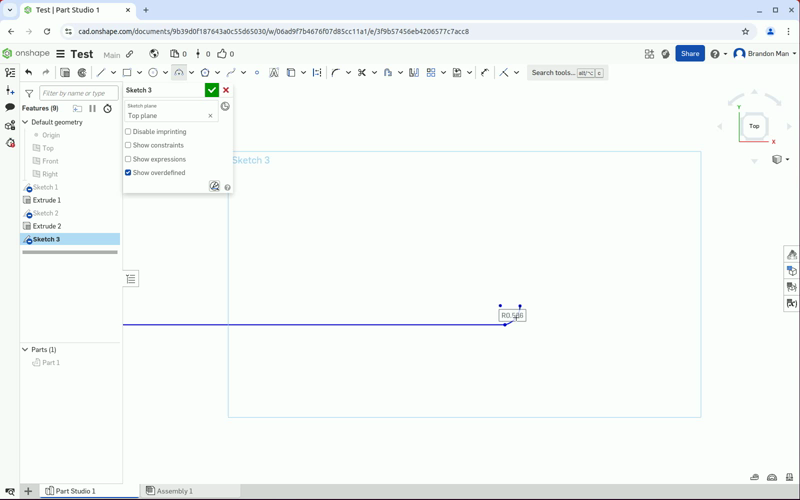
scroll(-6)
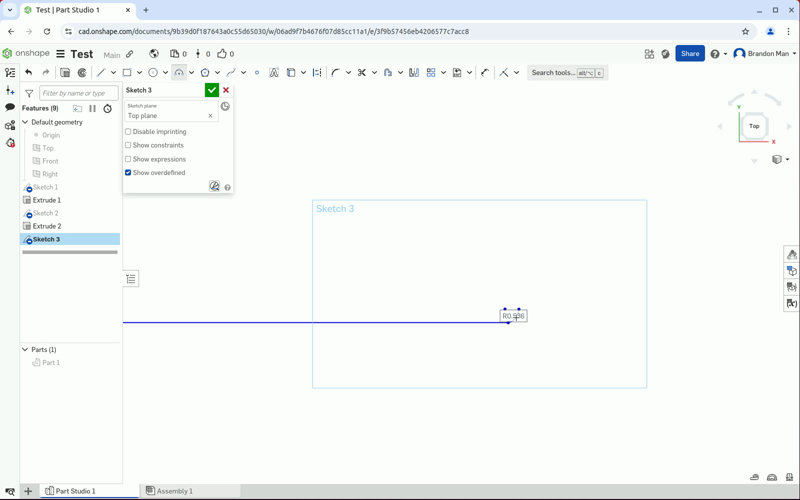
scroll(-6)
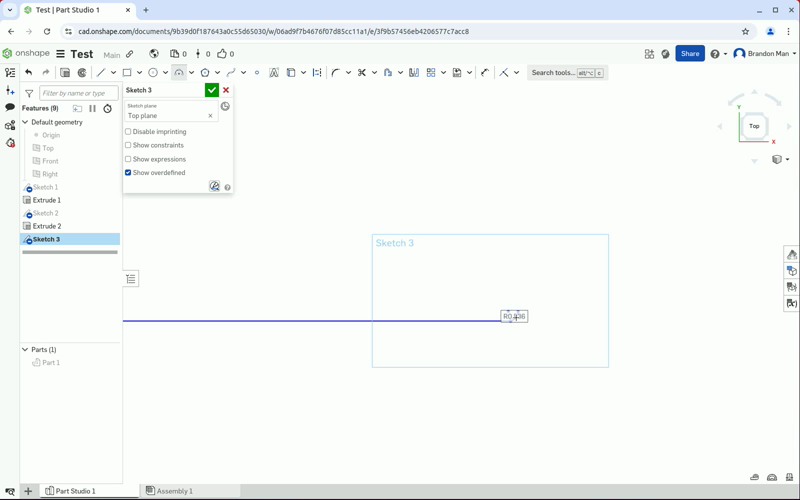
scroll(-6)
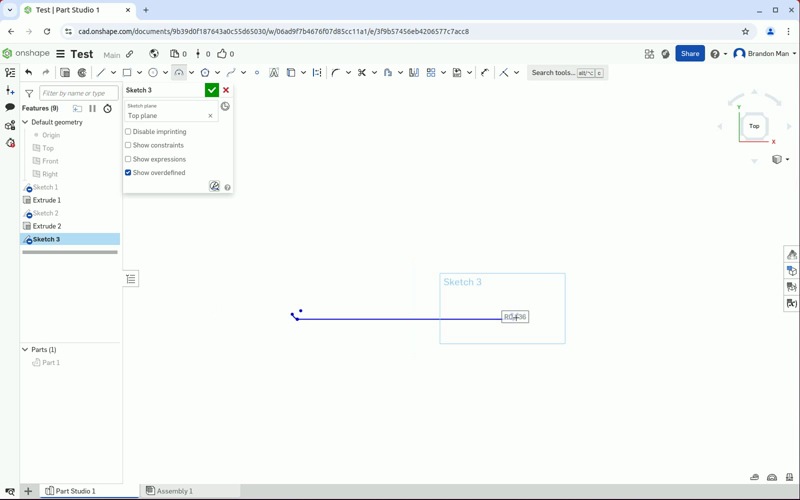
scroll(-6)
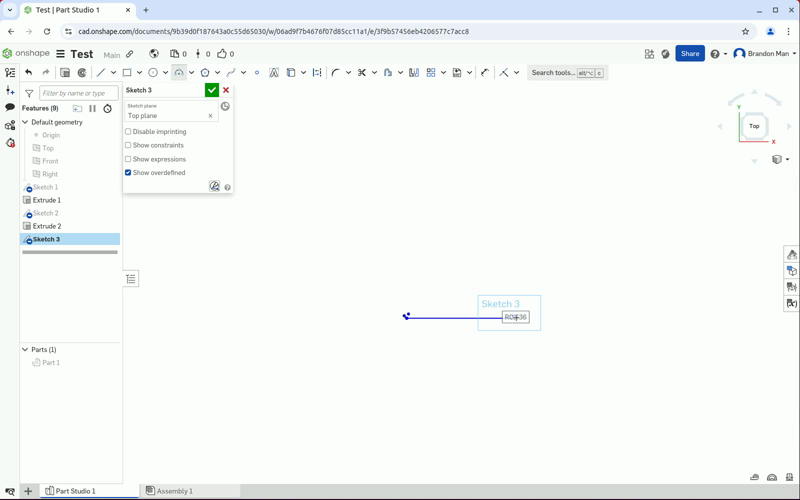
key_up(shift)
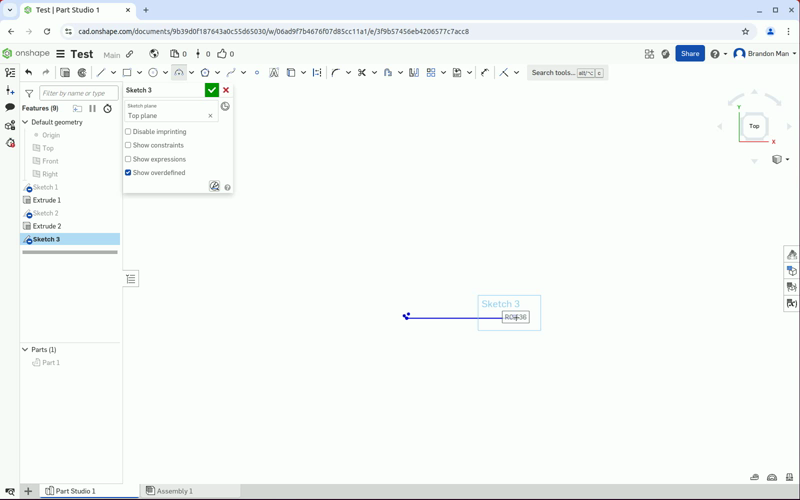
key(esc)
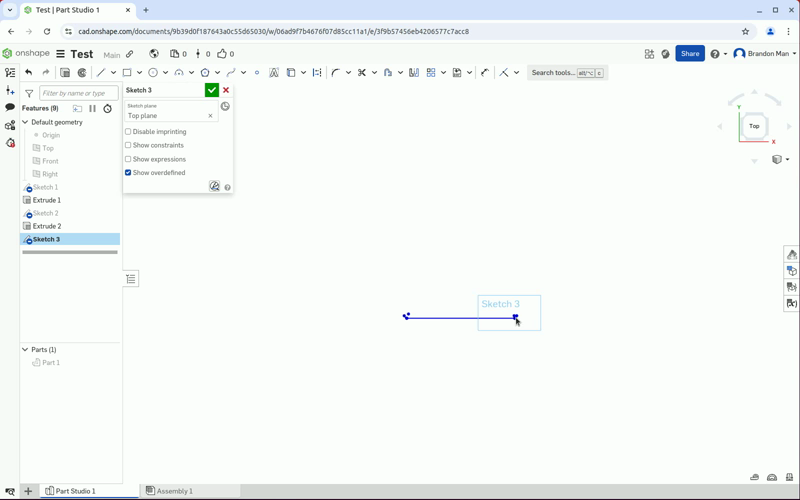
key(l)
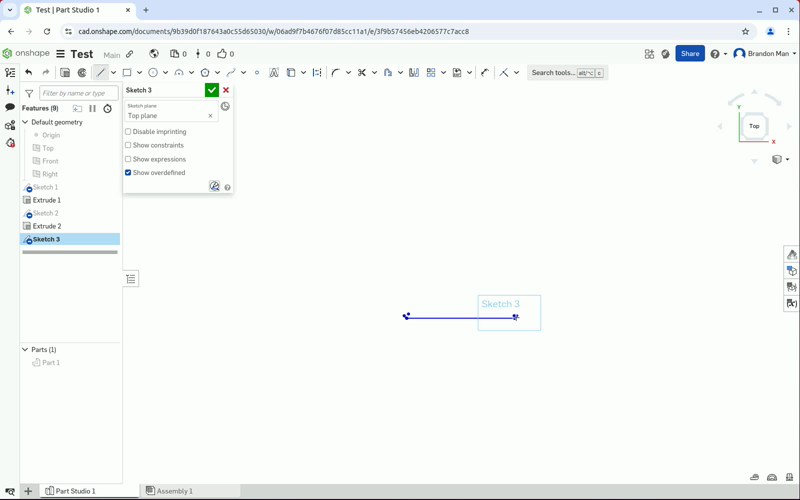
mouse_move(516, 315)
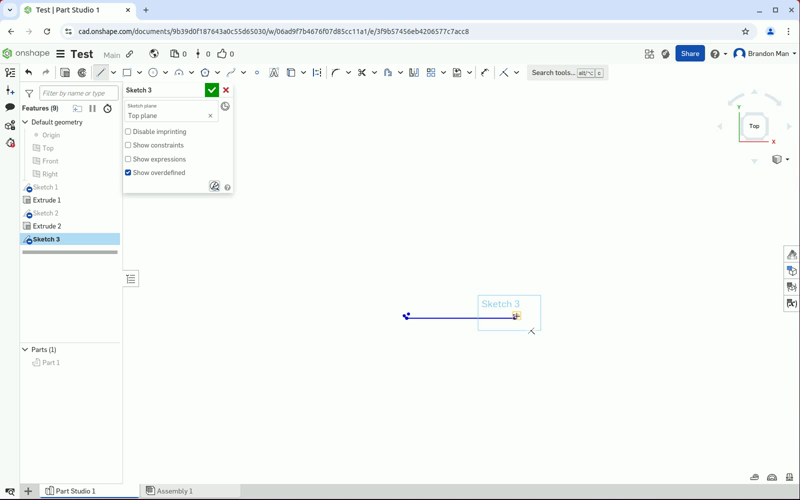
scroll(6)
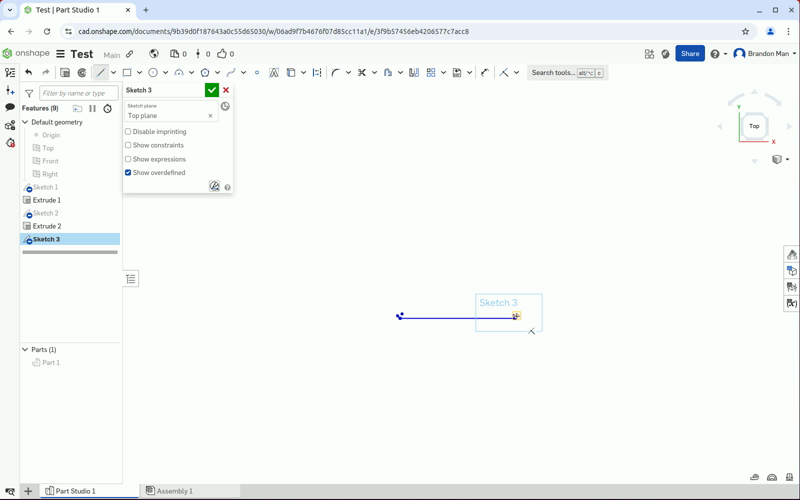
scroll(6)
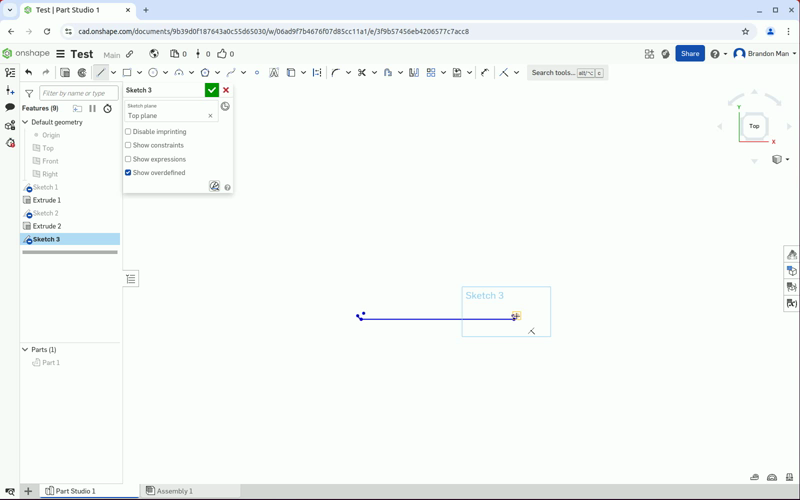
scroll(6)
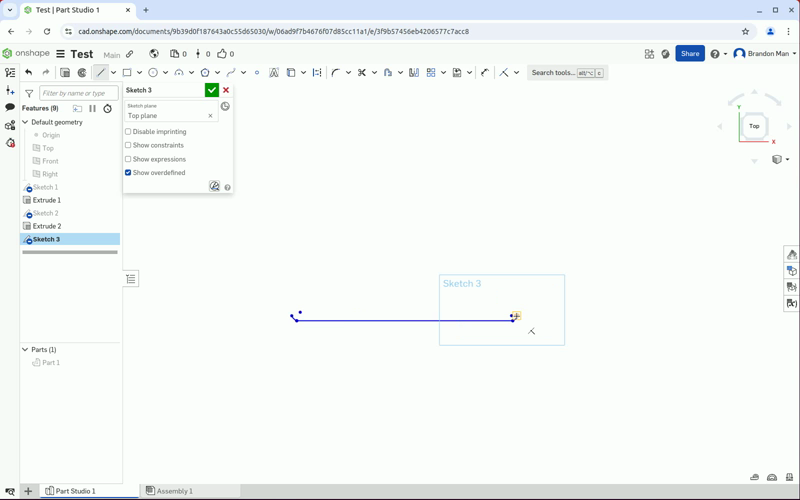
scroll(6)
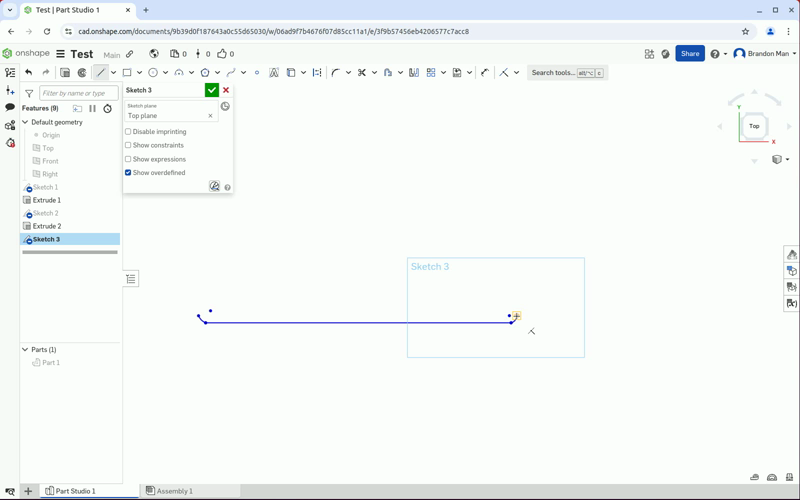
scroll(6)
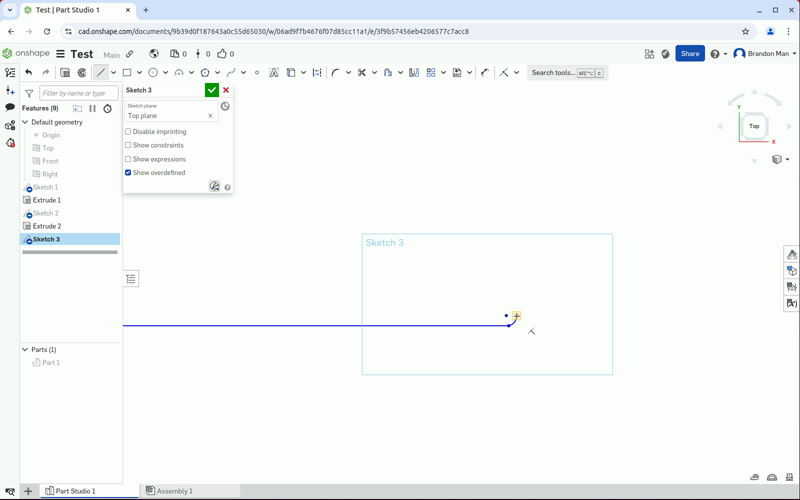
scroll(6)
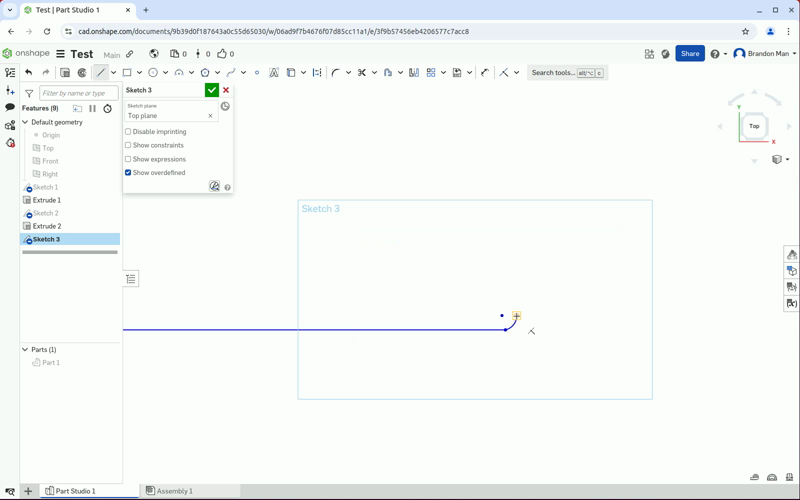
scroll(6)
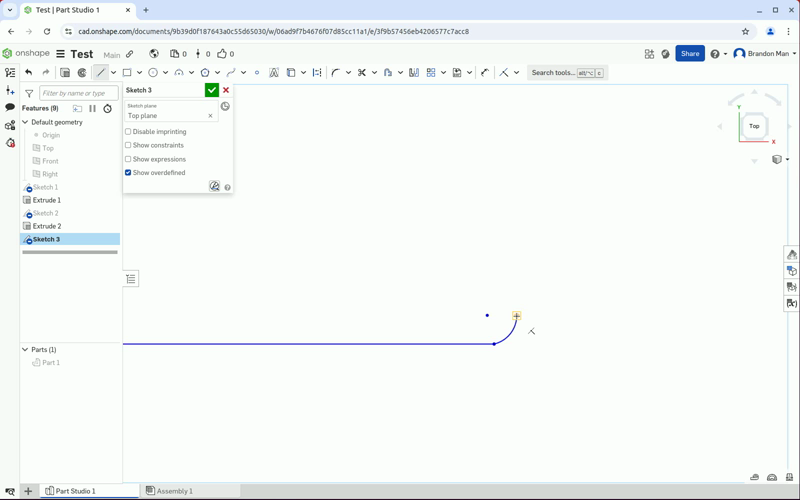
click(516, 315)
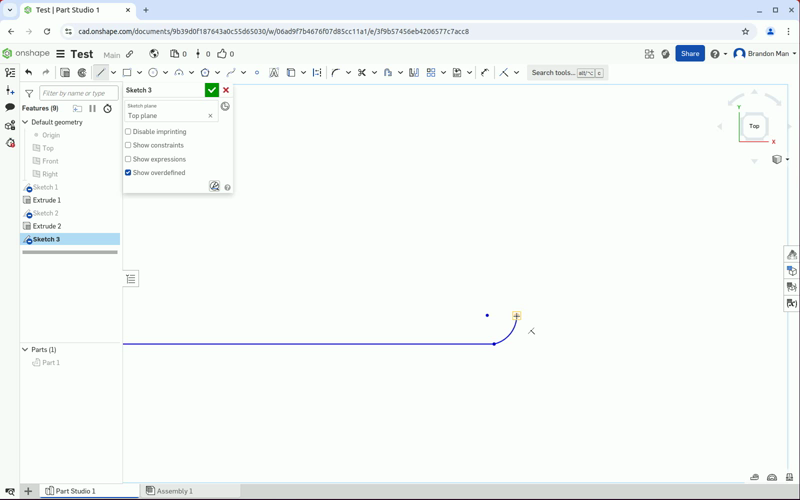
scroll(-6)
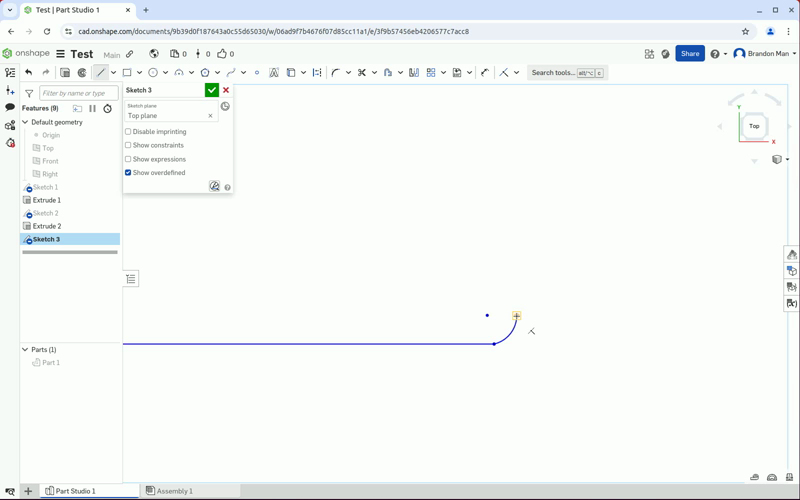
scroll(-6)
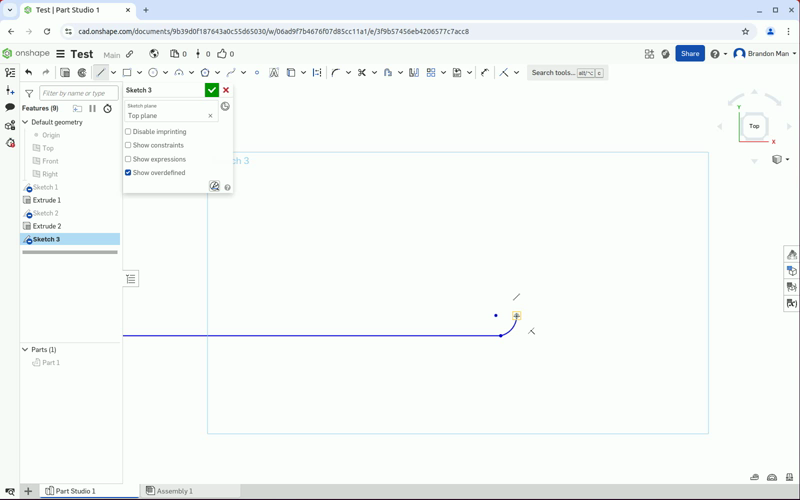
scroll(-6)
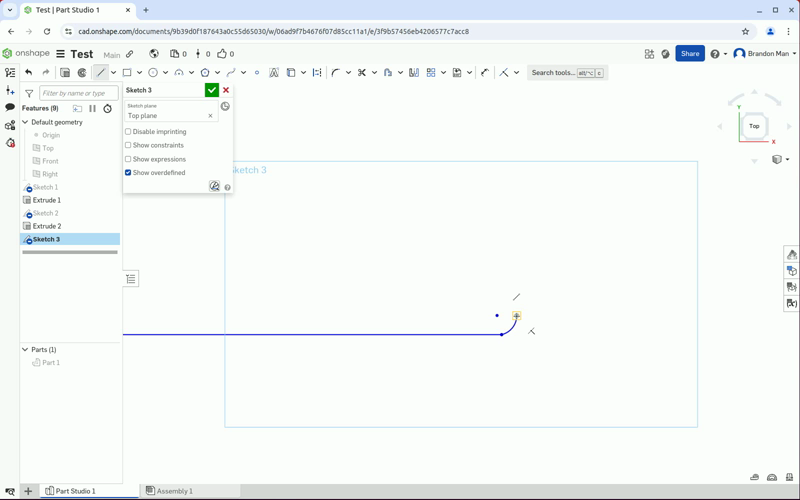
scroll(-6)
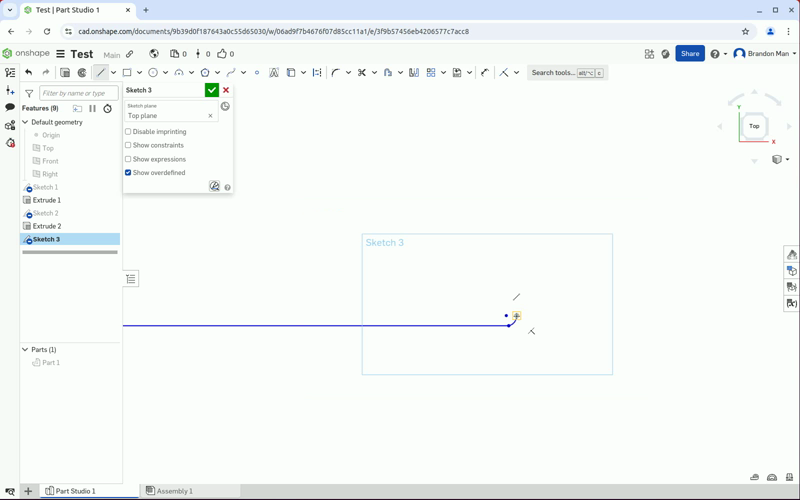
scroll(-6)
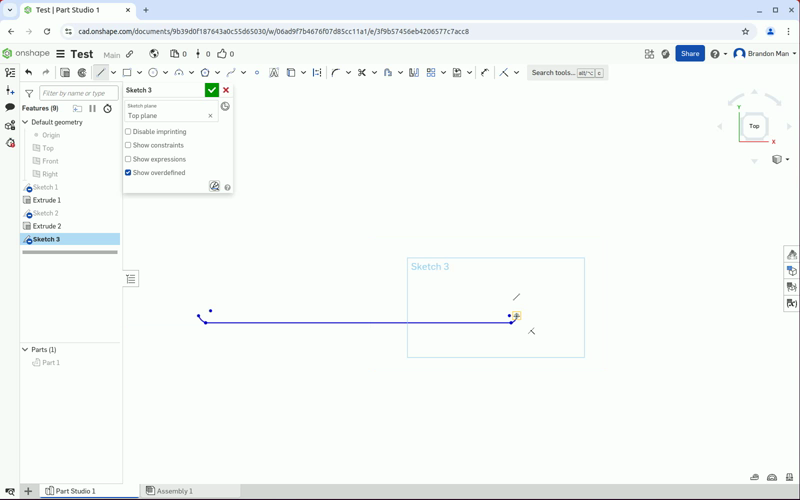
scroll(-6)
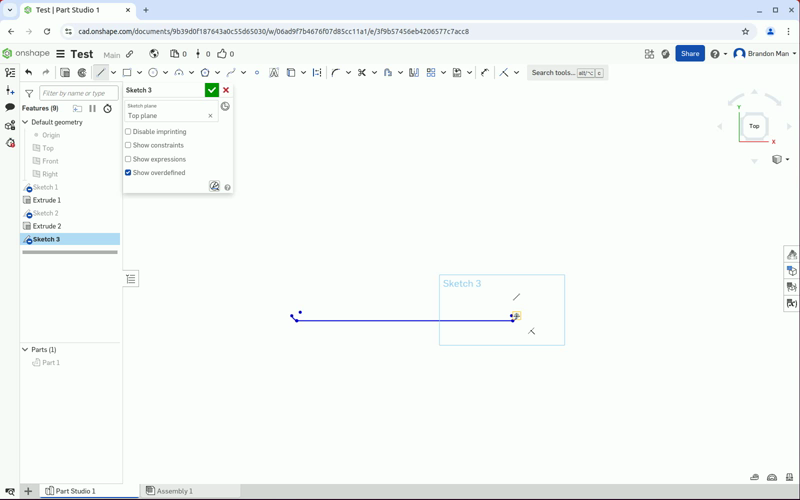
scroll(-6)
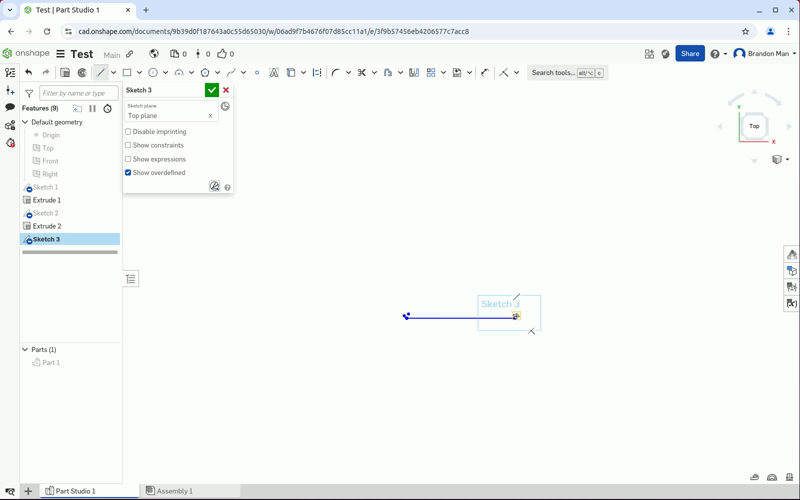
key_down(shift)
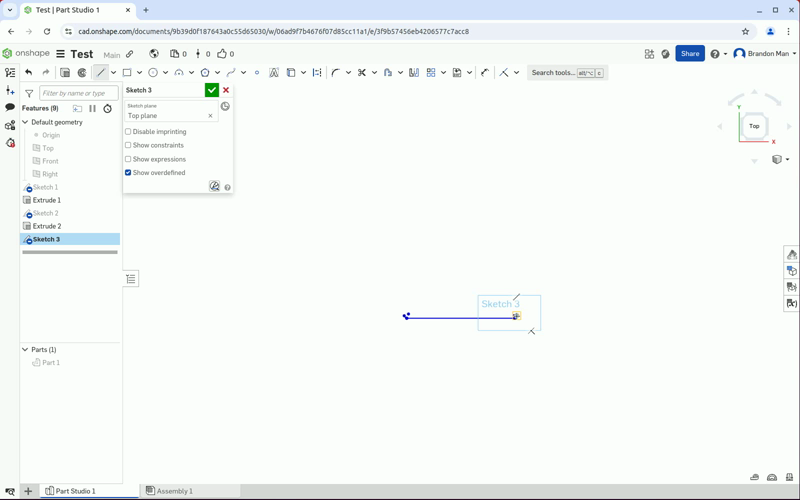
mouse_move(516, 250)
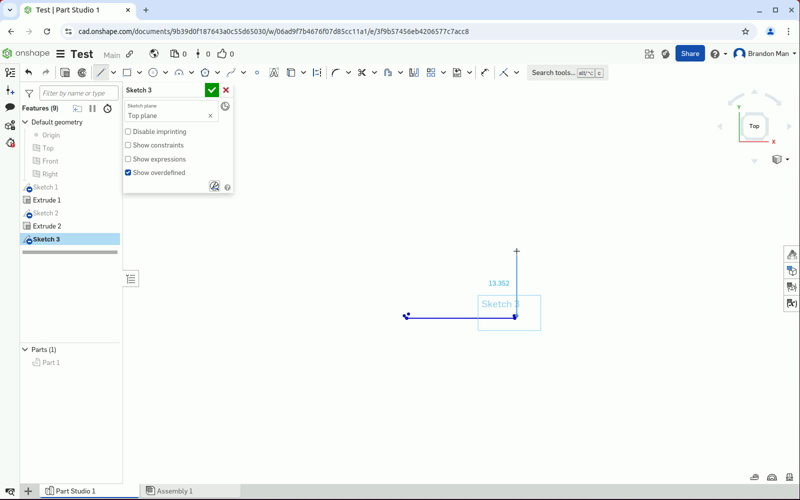
click(516, 250)
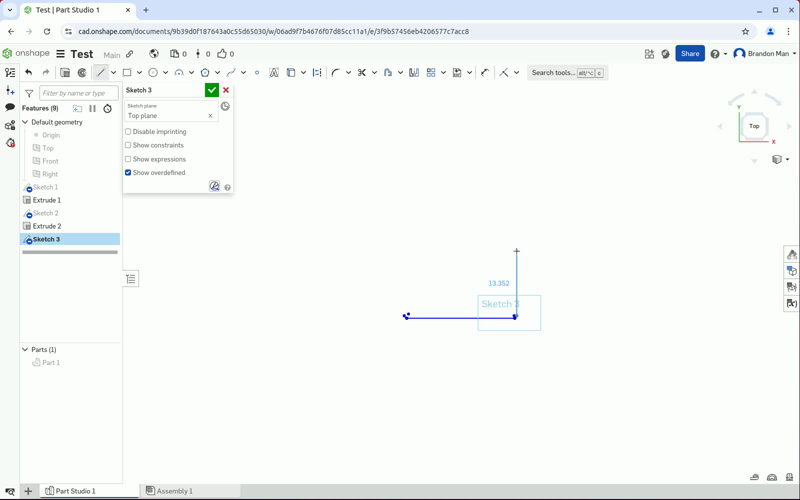
key_up(shift)
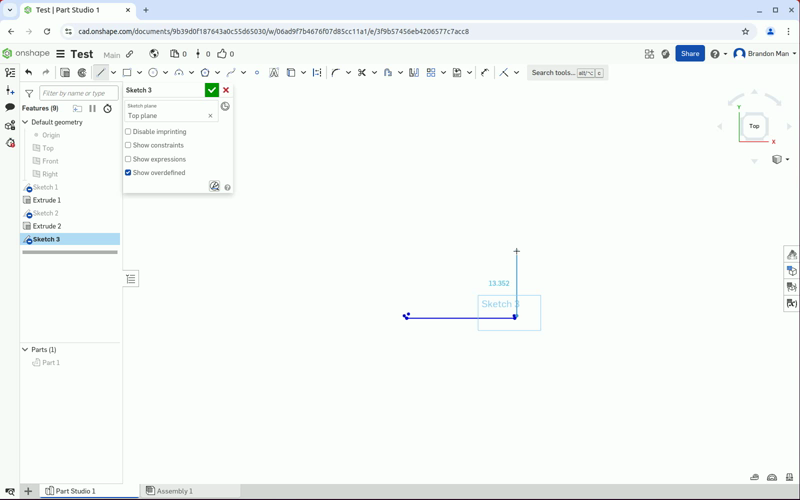
key(esc)
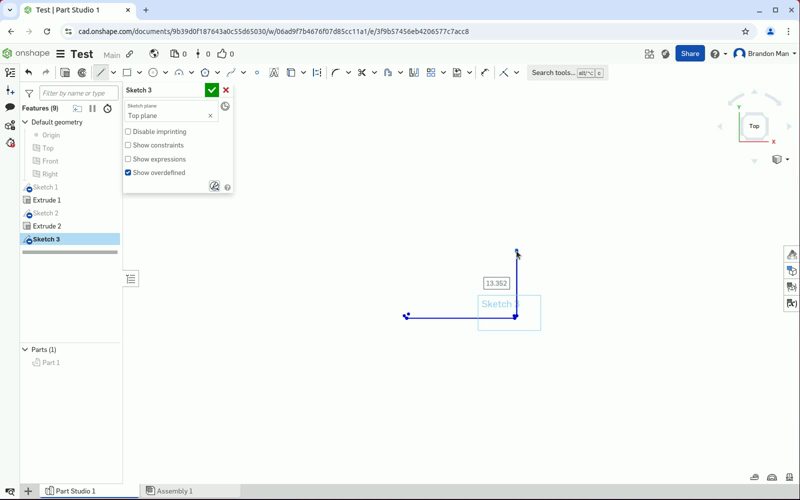
key(a)
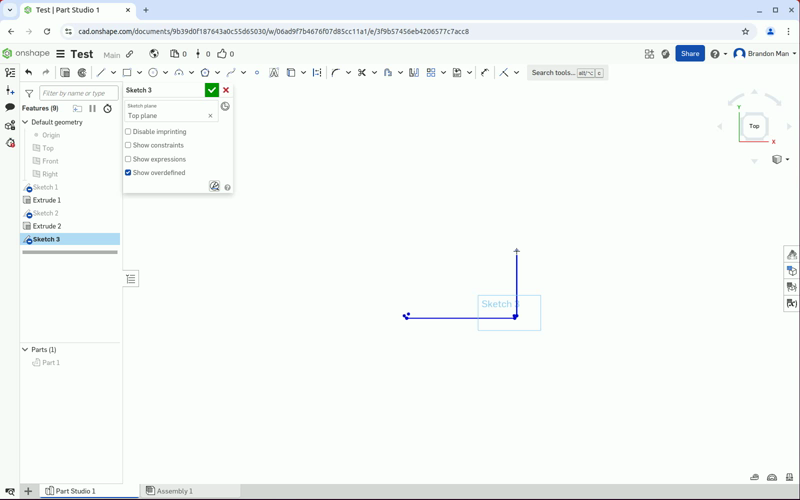
mouse_move(516, 250)
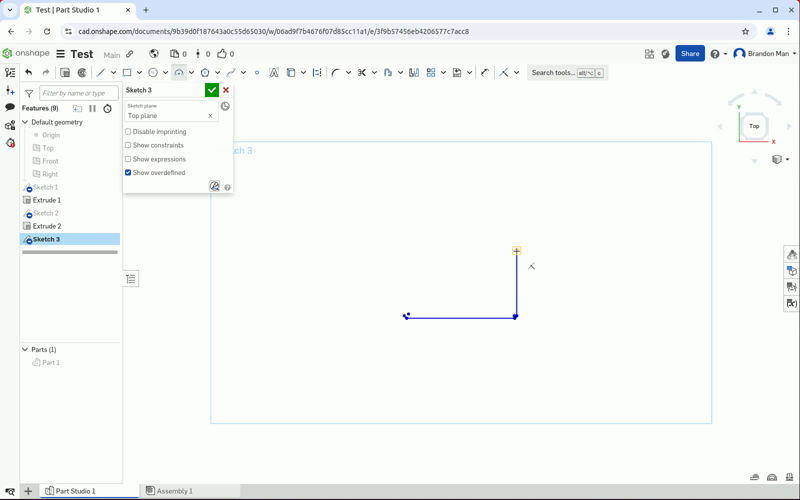
click(516, 250)
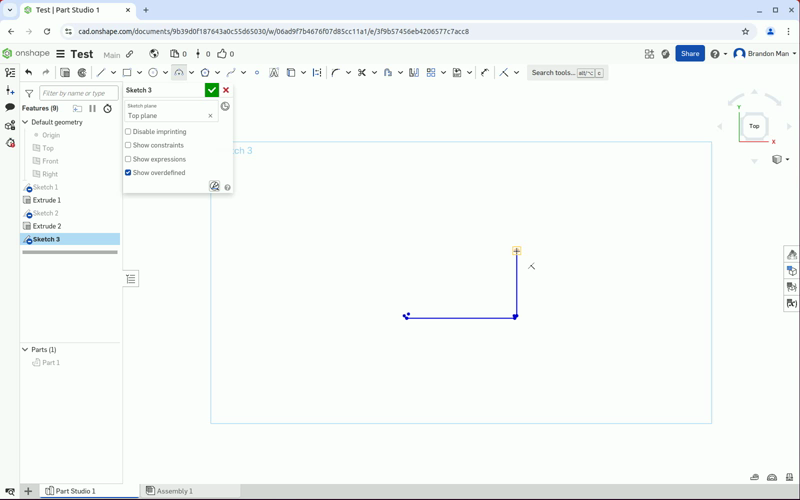
key_down(shift)
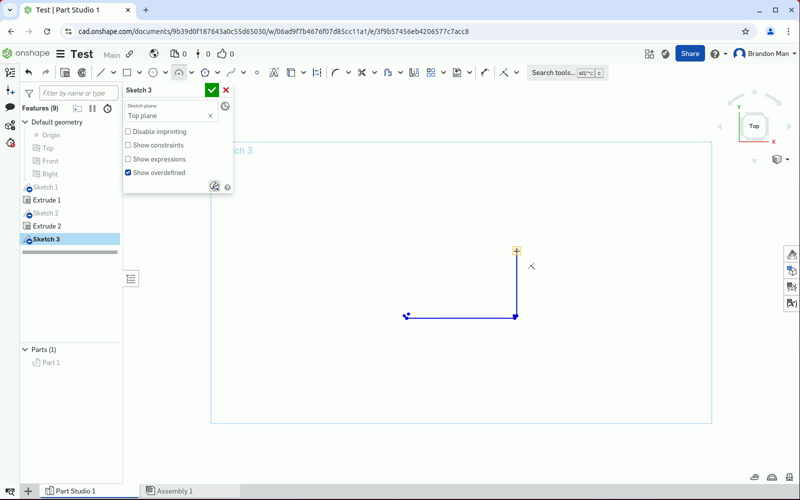
mouse_move(514, 248)
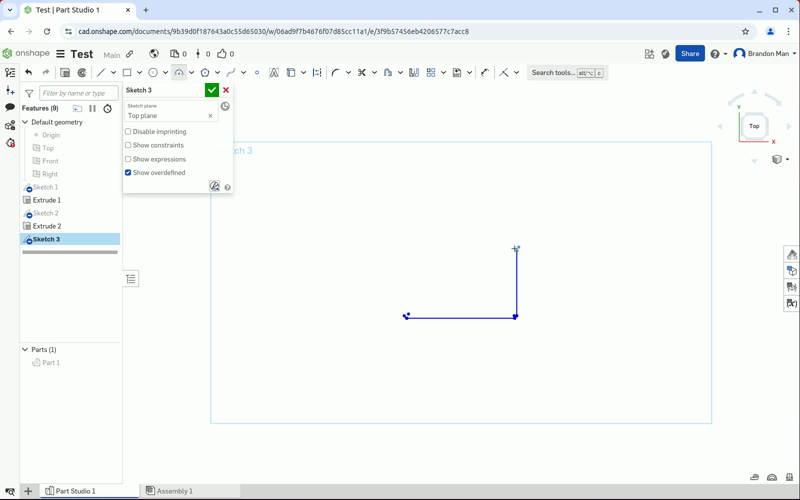
scroll(6)
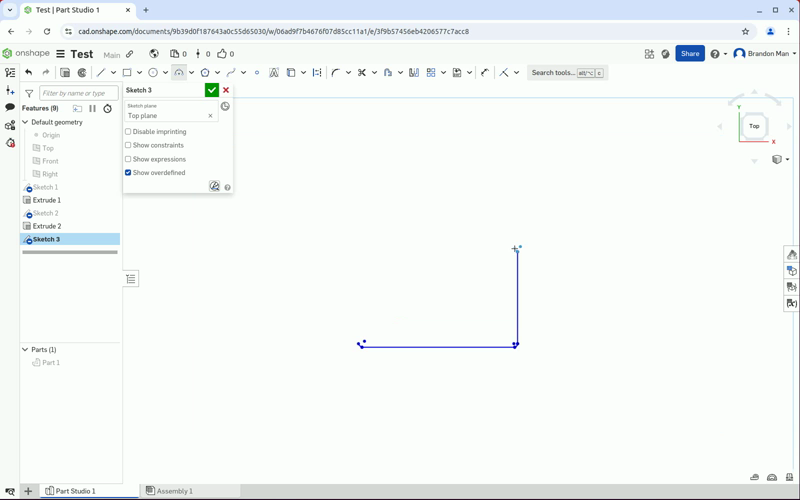
scroll(6)
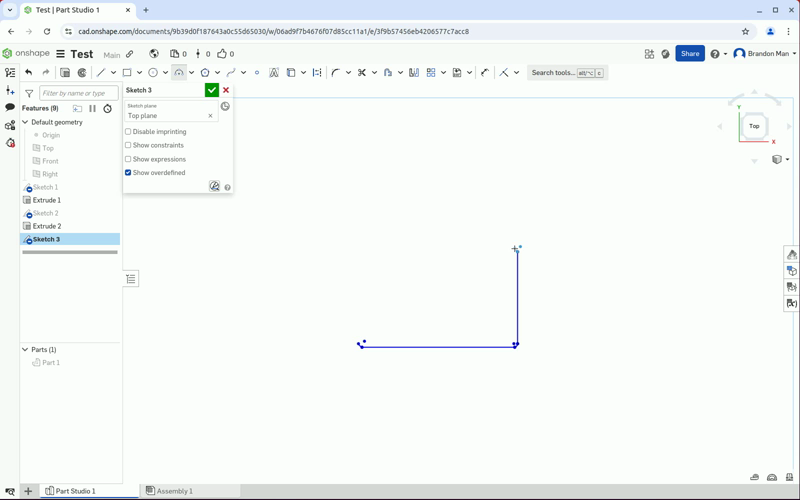
scroll(6)
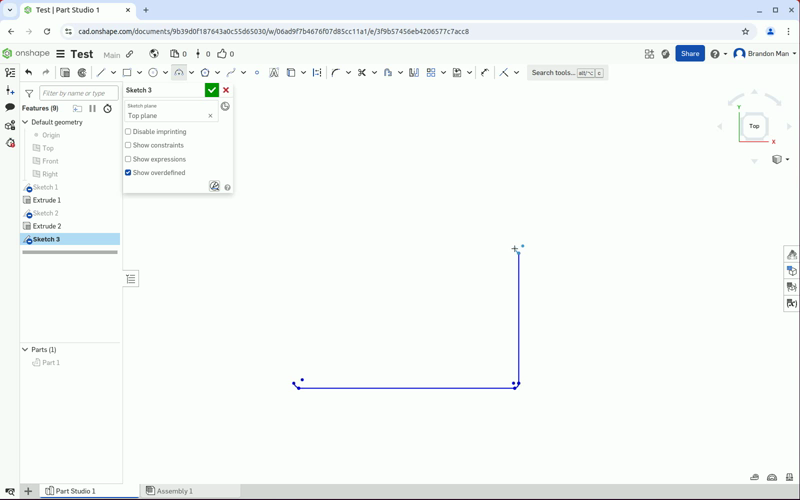
scroll(6)
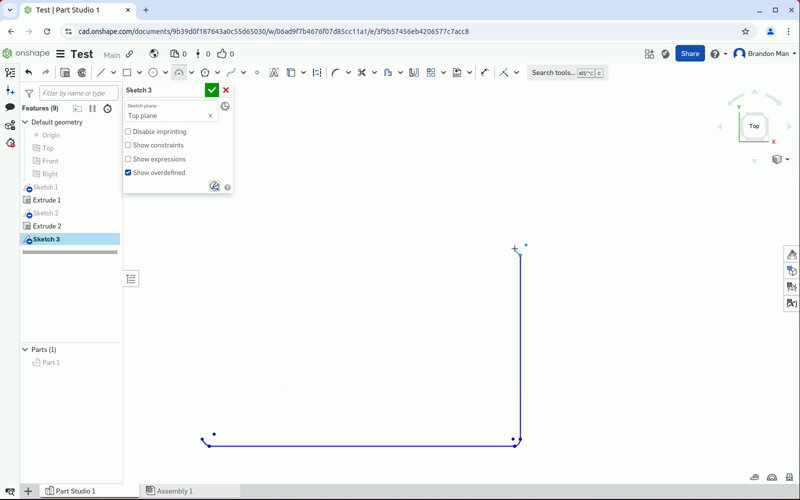
scroll(6)
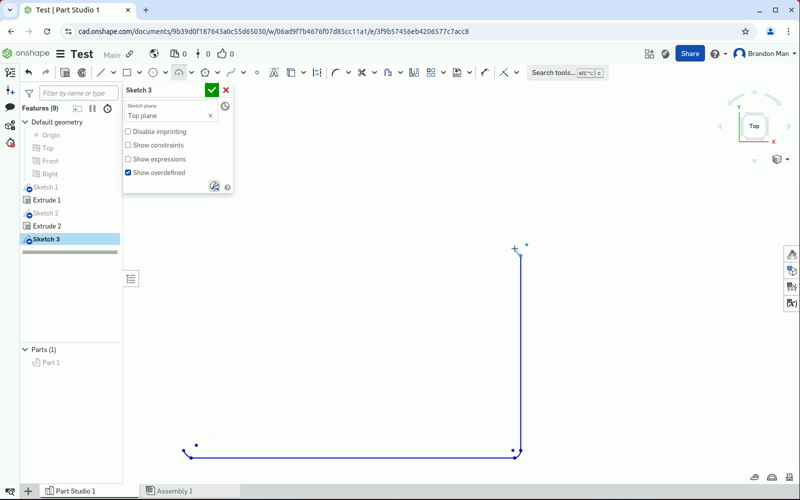
scroll(6)
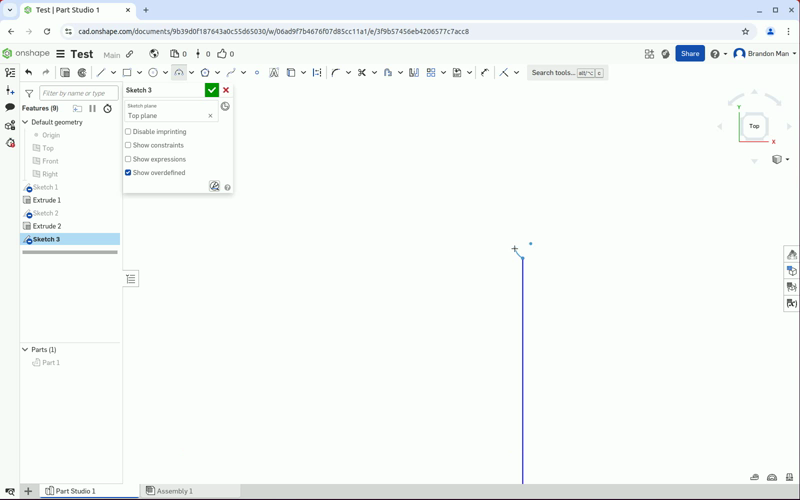
scroll(6)
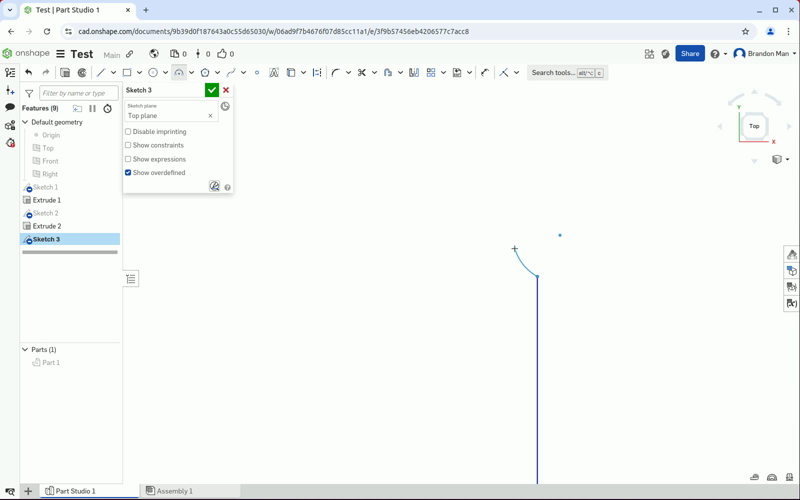
click(514, 248)
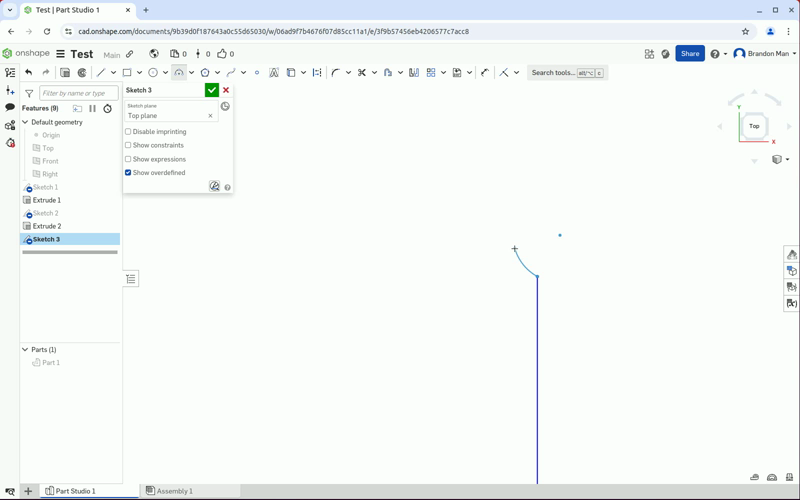
scroll(-6)
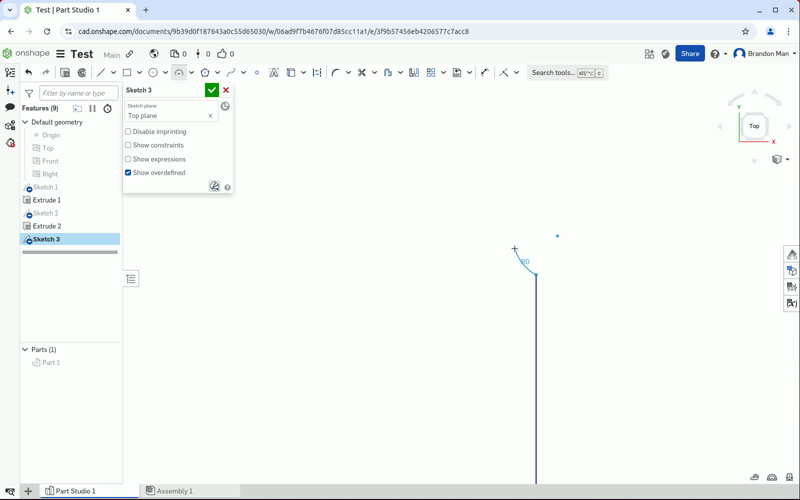
scroll(-6)
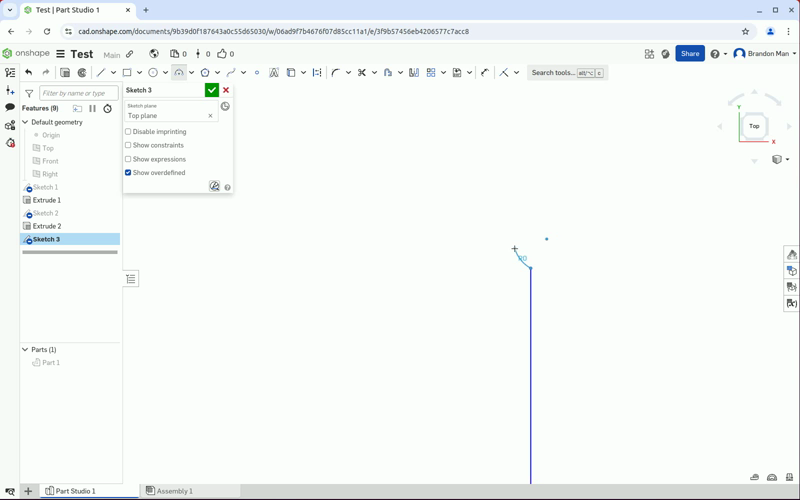
scroll(-6)
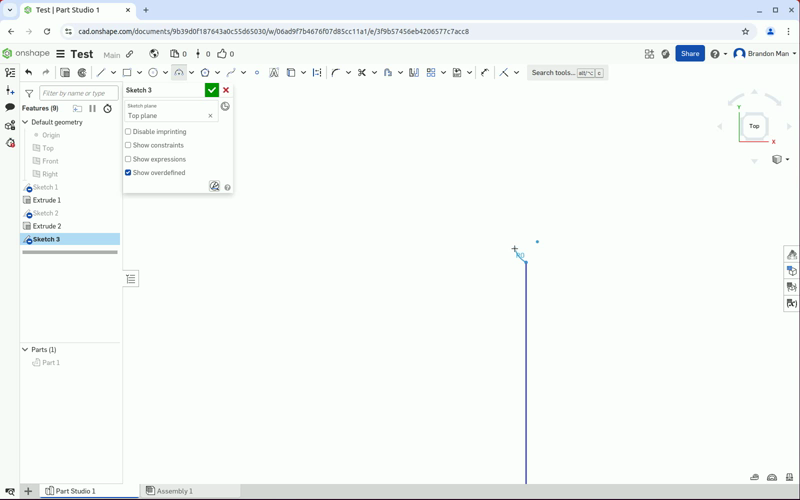
scroll(-6)
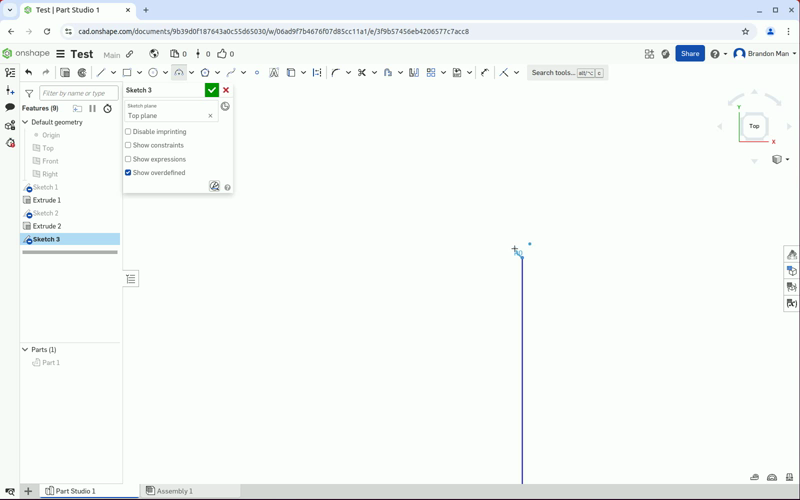
scroll(-6)
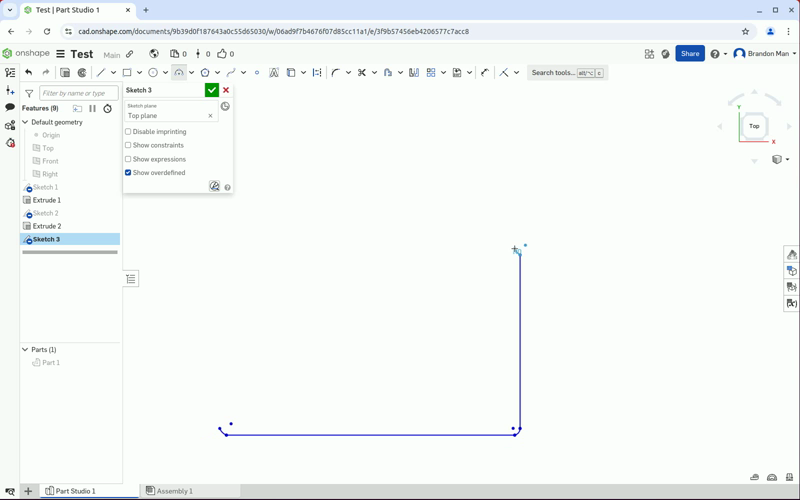
scroll(-6)
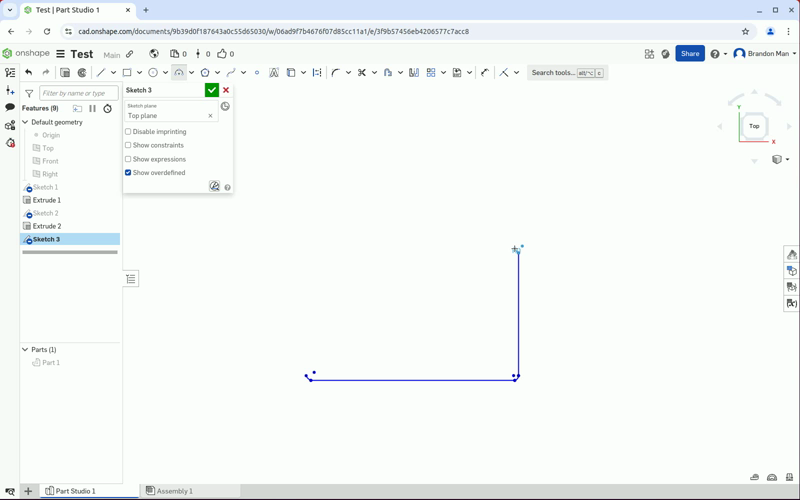
scroll(-6)
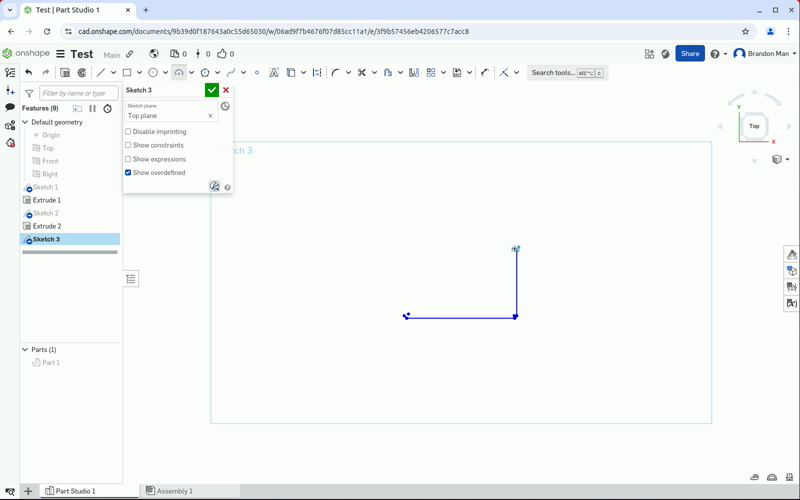
mouse_move(516, 249)
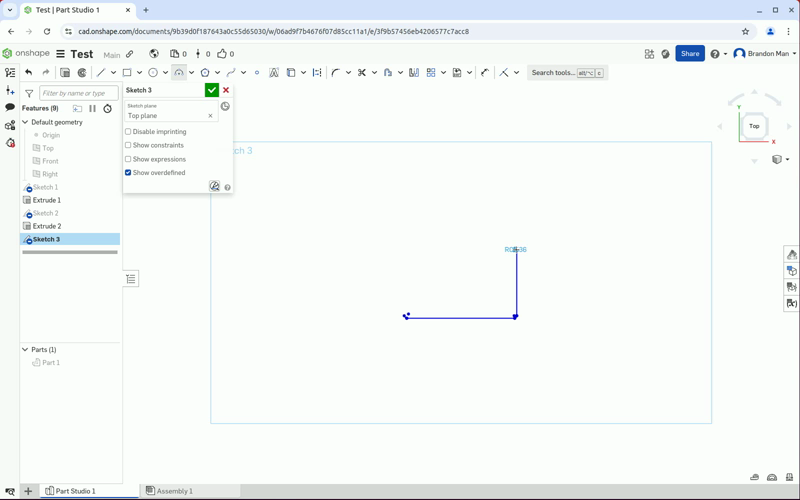
scroll(6)
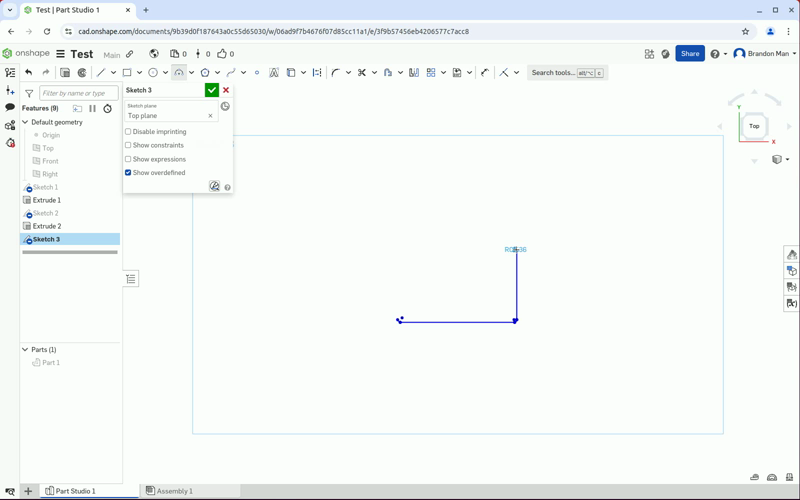
scroll(6)
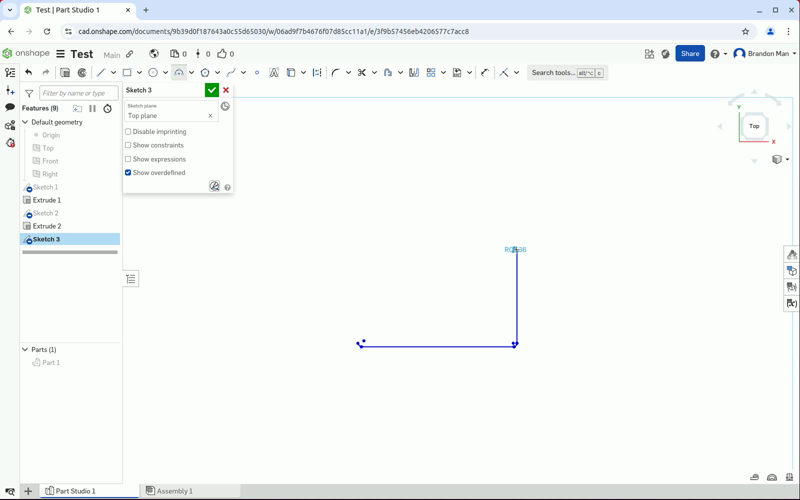
scroll(6)
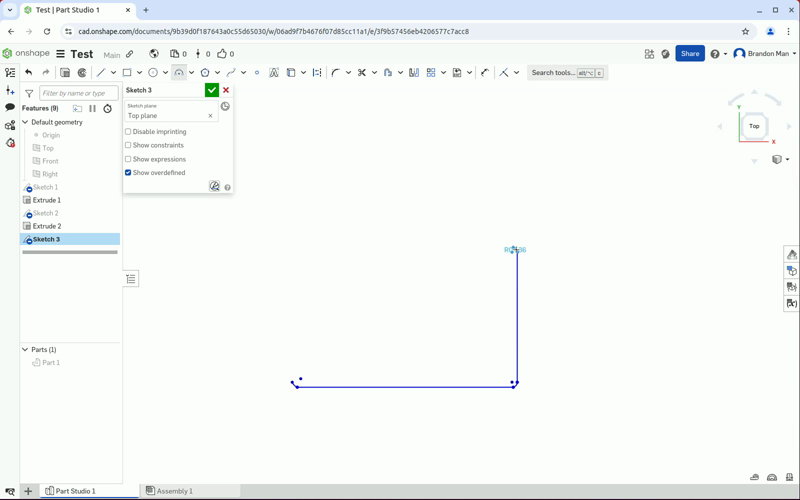
scroll(6)
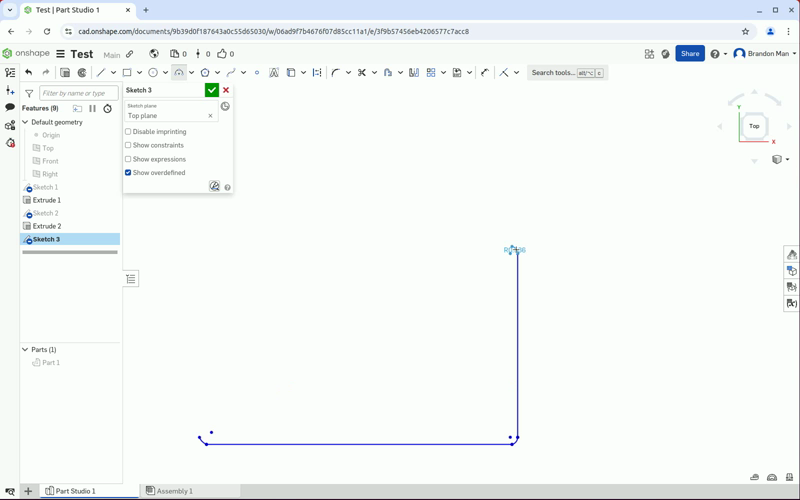
scroll(6)
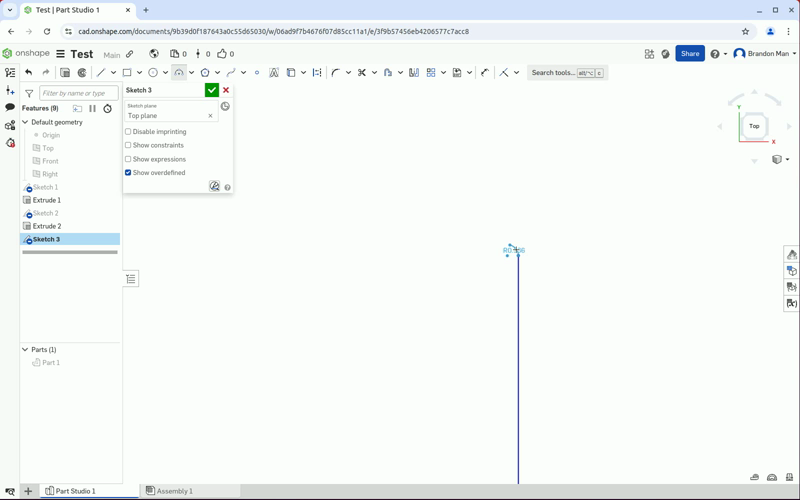
scroll(6)
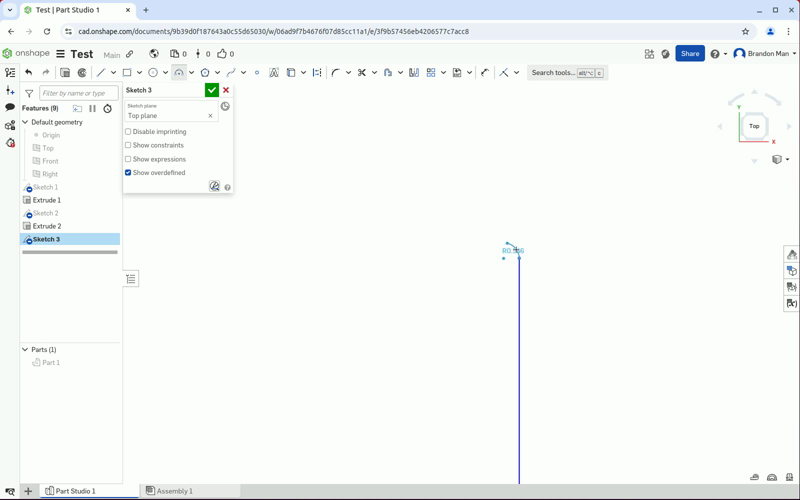
scroll(6)
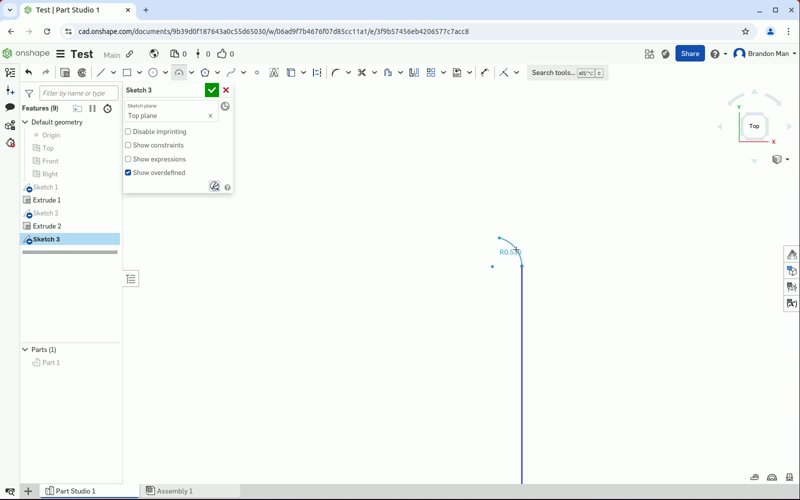
click(516, 249)
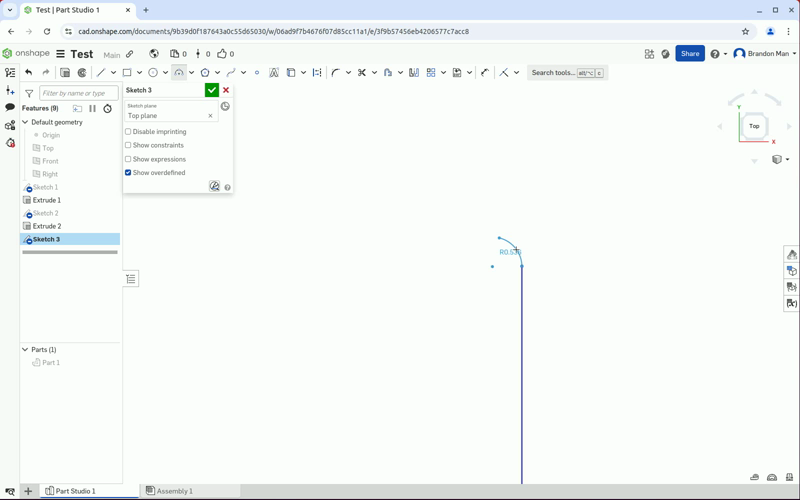
scroll(-6)
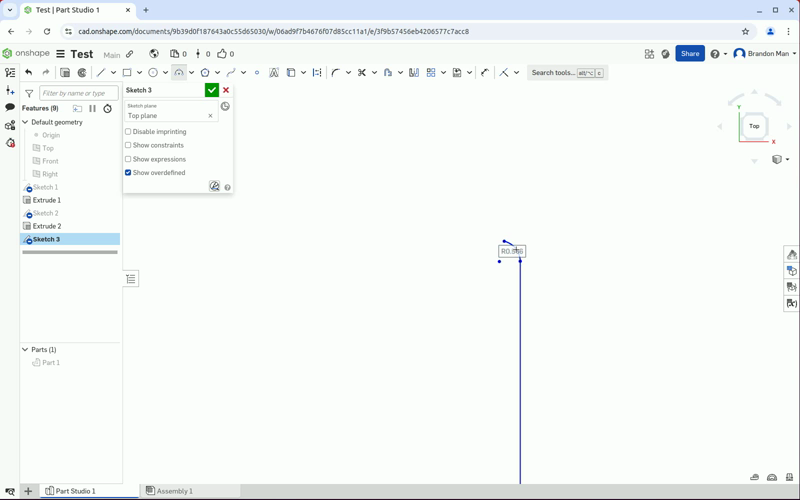
scroll(-6)
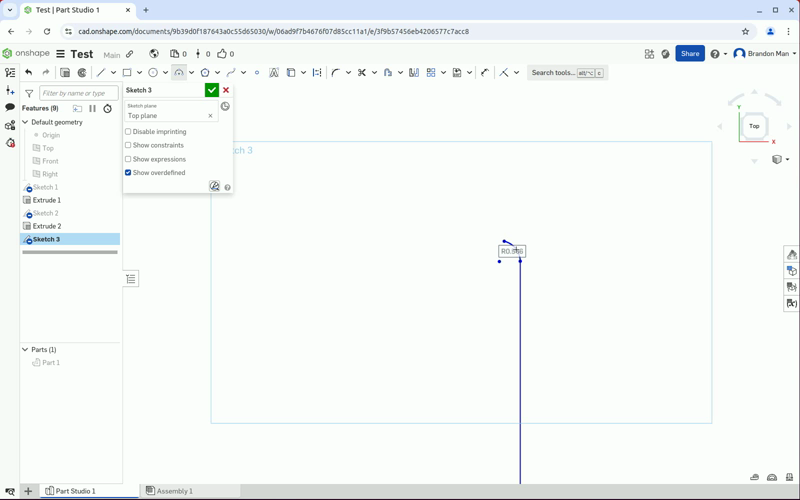
scroll(-6)
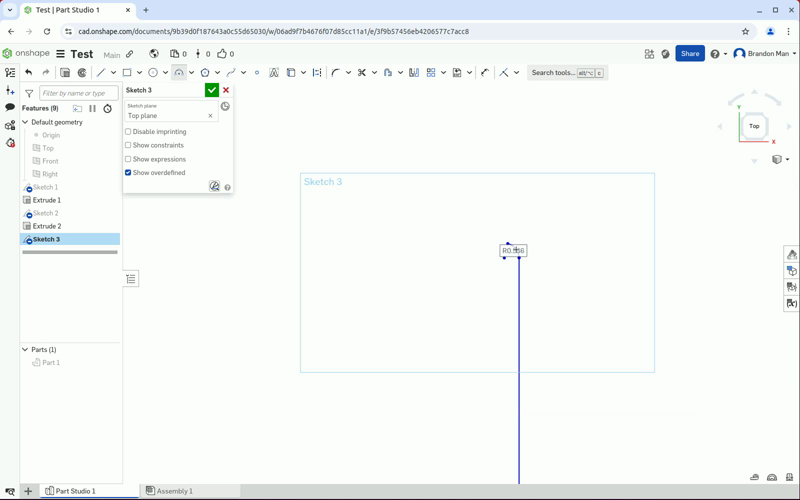
scroll(-6)
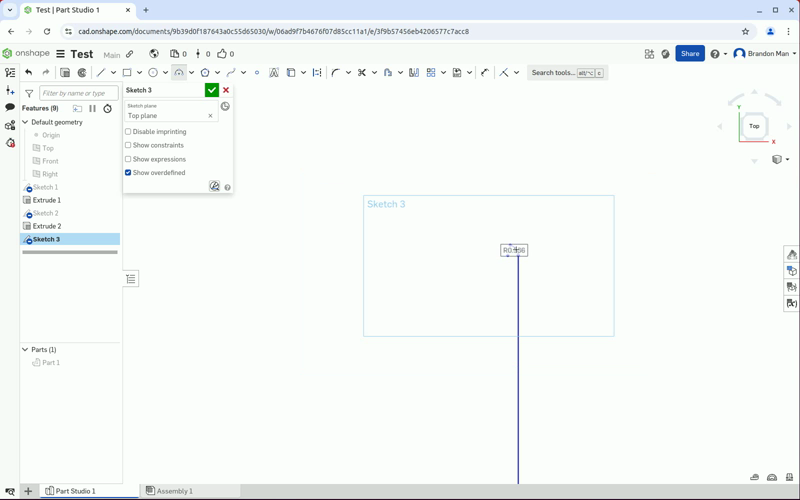
scroll(-6)
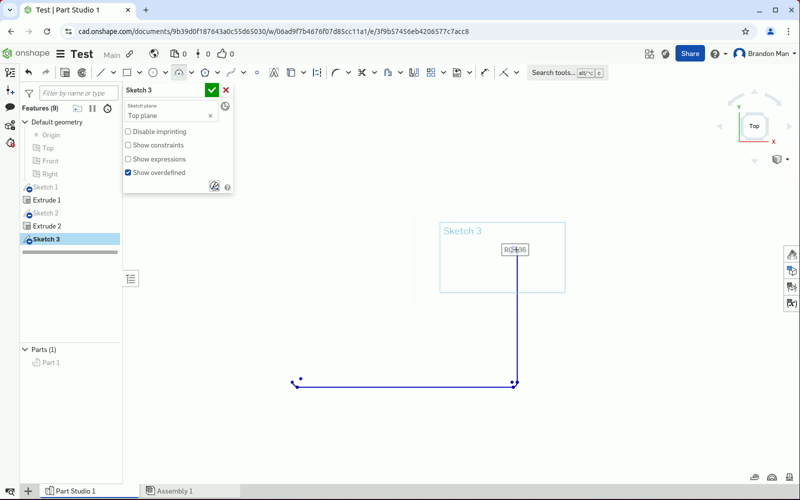
scroll(-6)
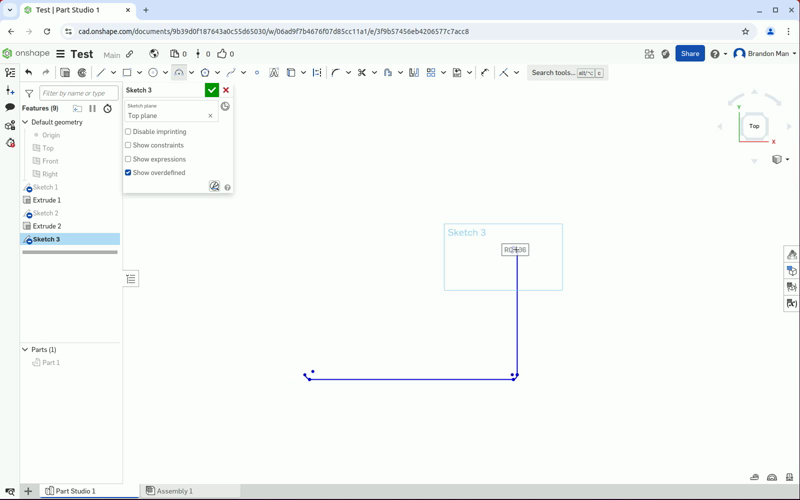
scroll(-6)
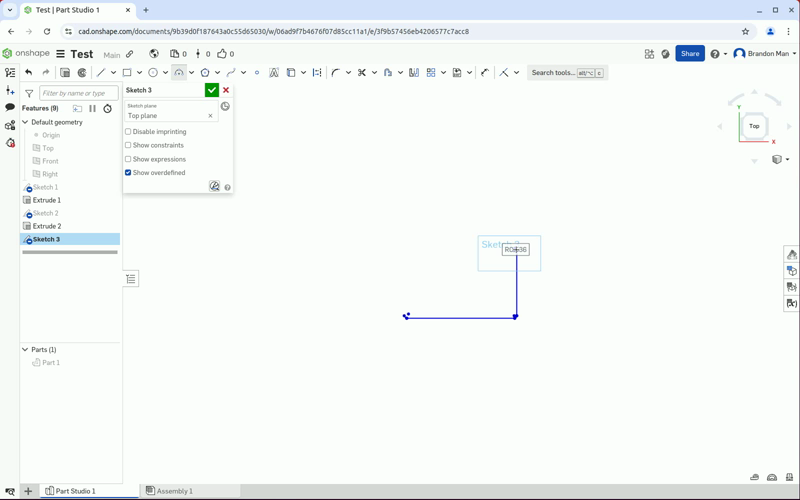
key_up(shift)
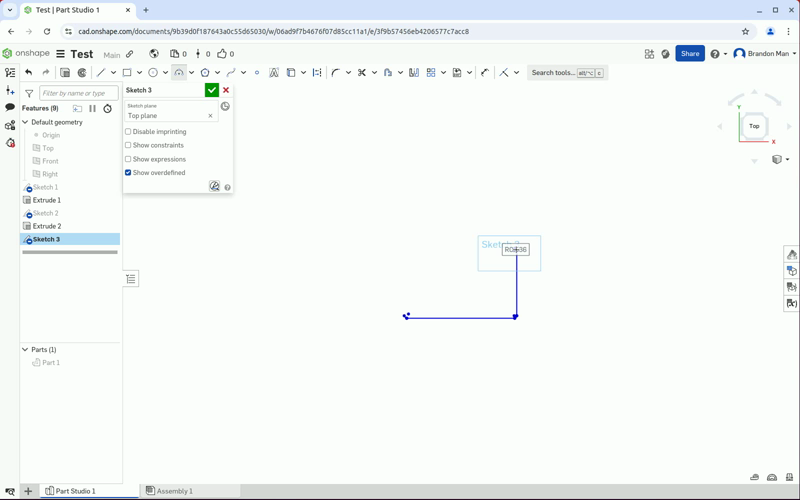
key(esc)
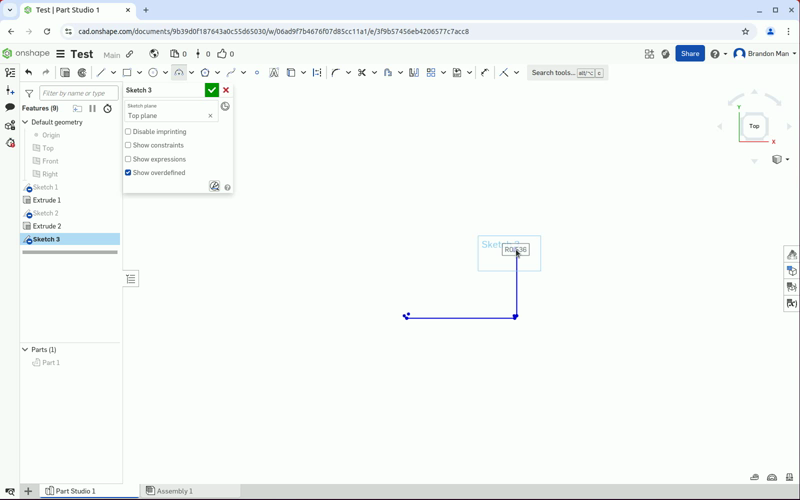
key(l)
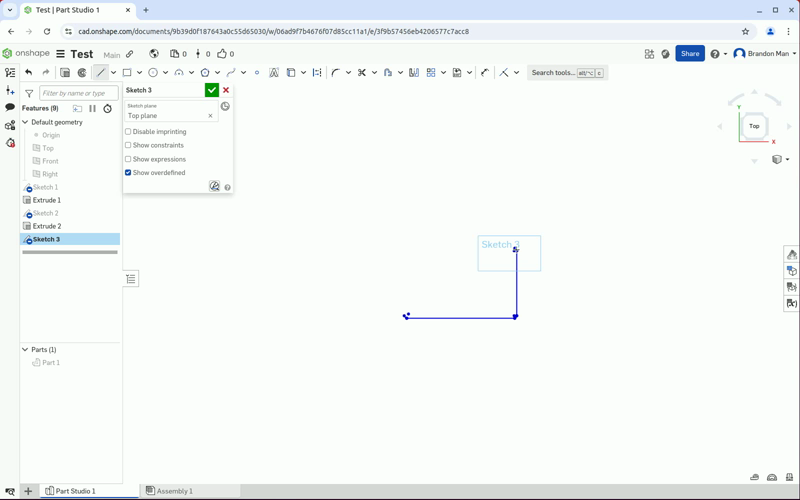
mouse_move(514, 248)
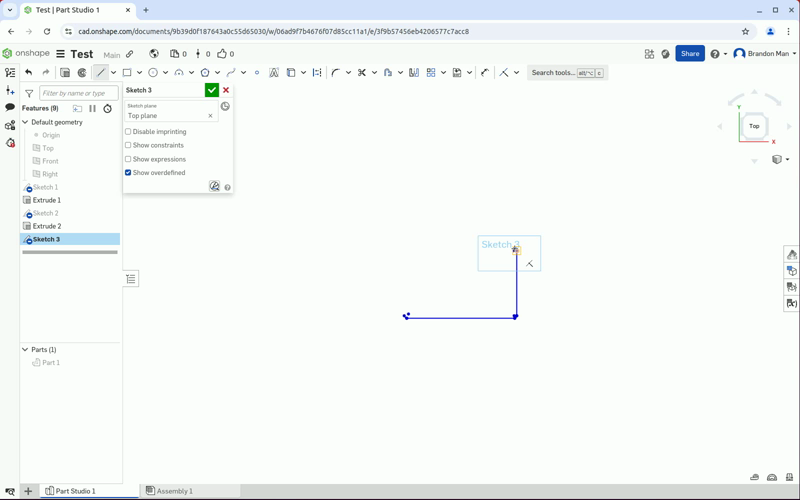
scroll(6)
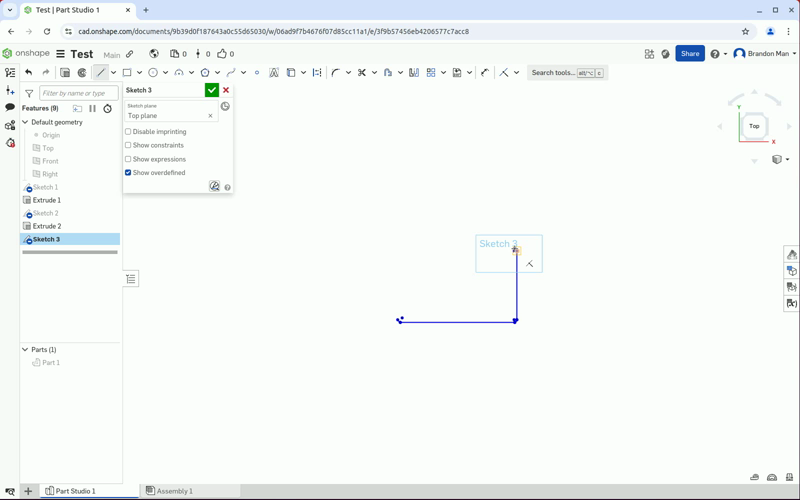
scroll(6)
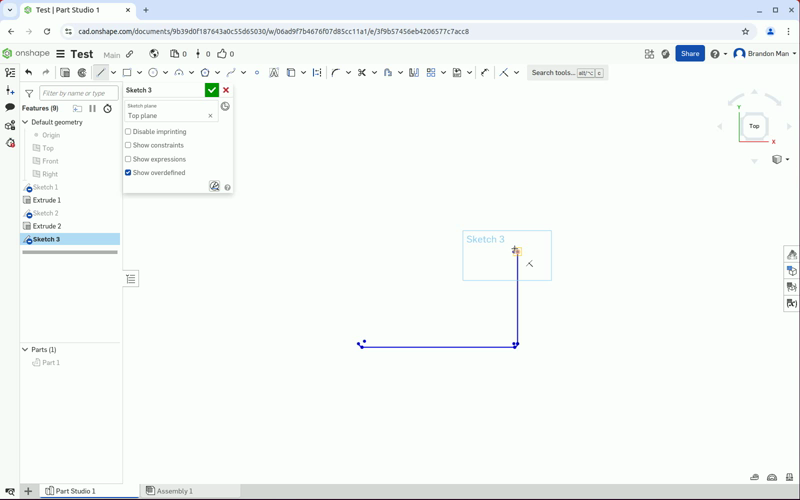
scroll(6)
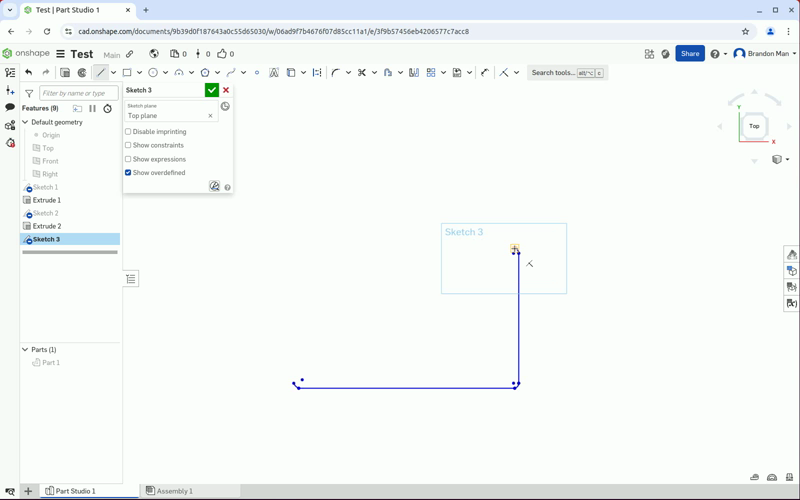
scroll(6)
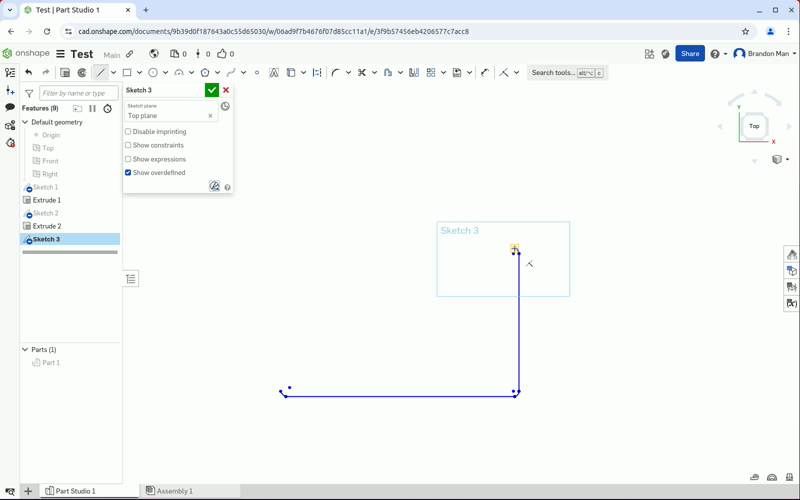
scroll(6)
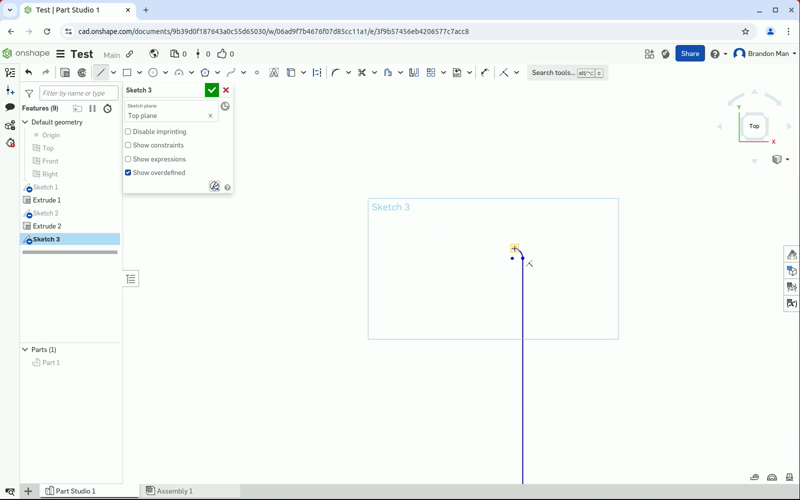
scroll(6)
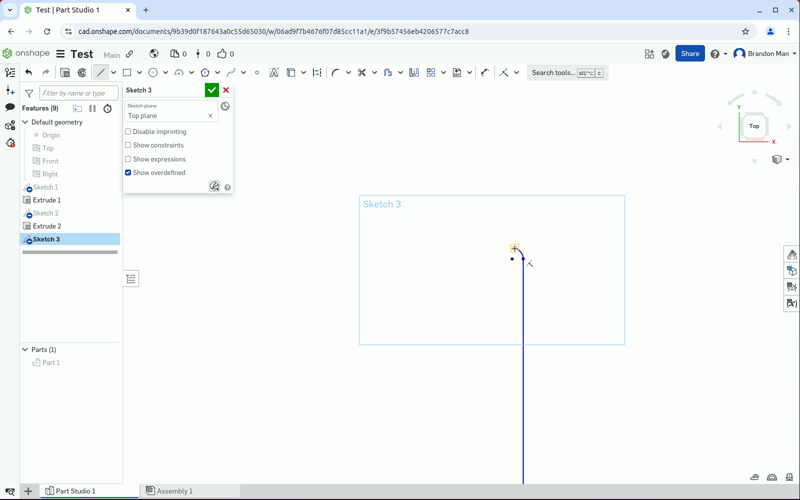
scroll(6)
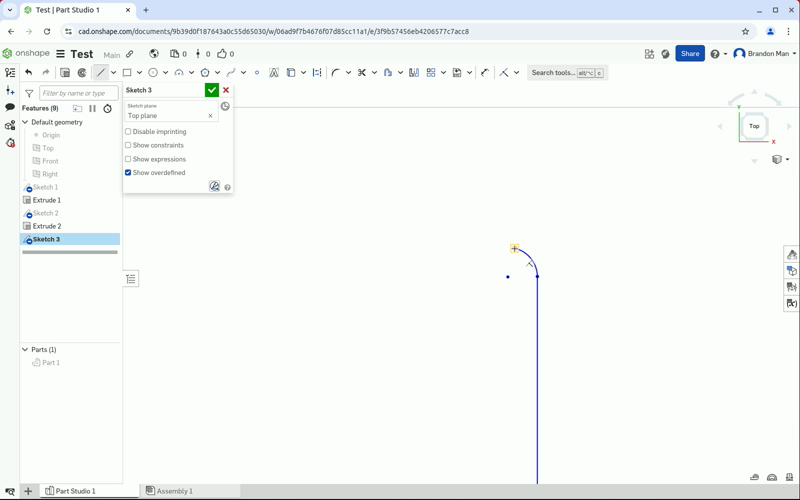
click(514, 248)
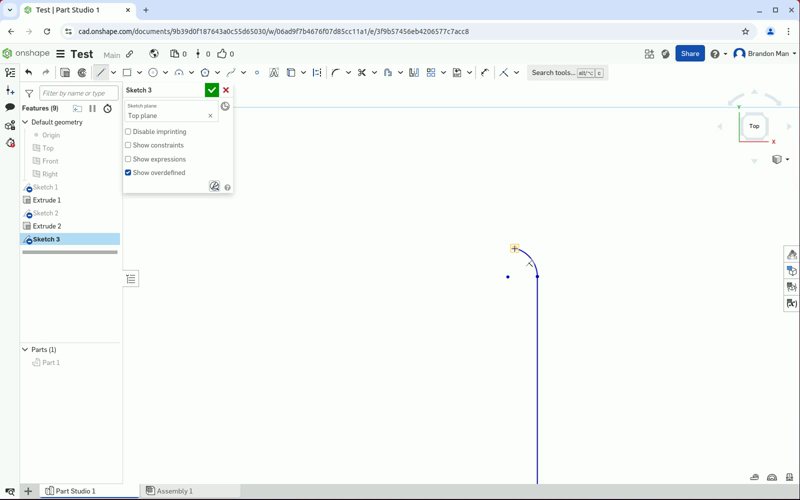
scroll(-6)
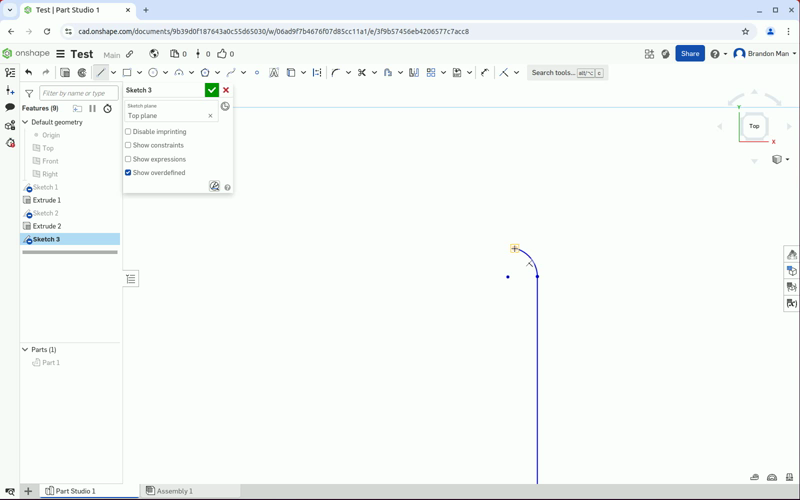
scroll(-6)
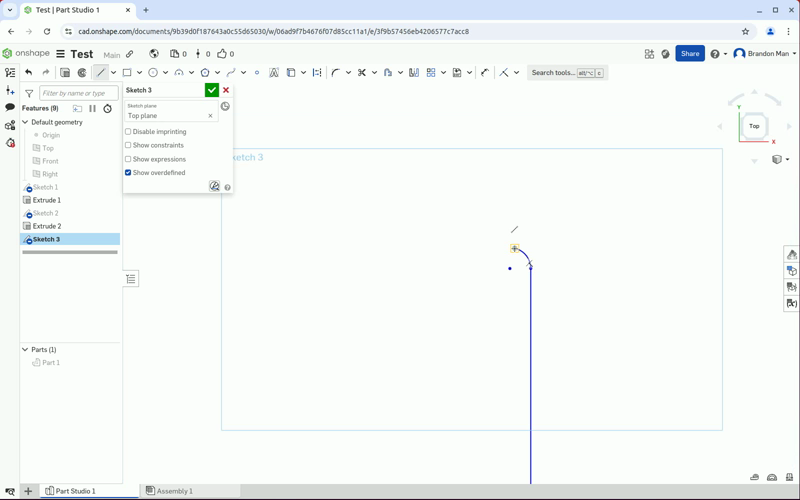
scroll(-6)
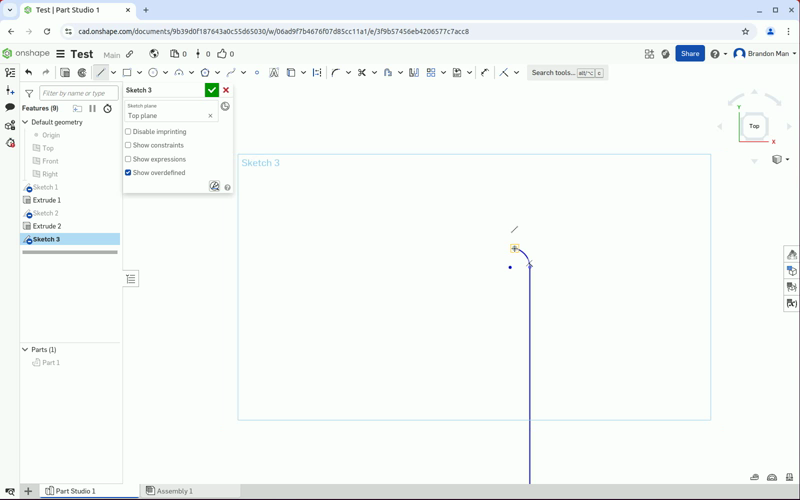
scroll(-6)
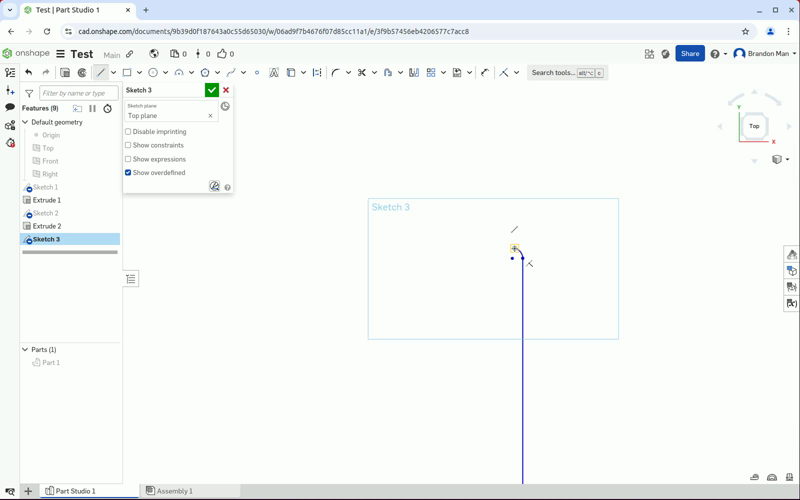
scroll(-6)
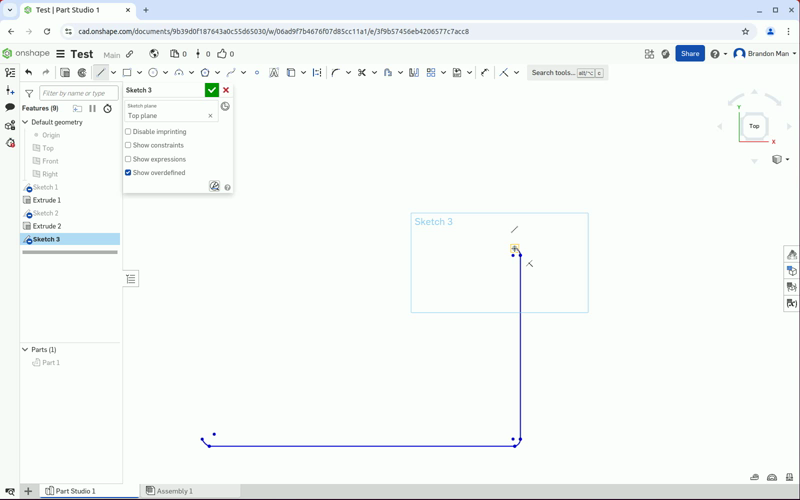
scroll(-6)
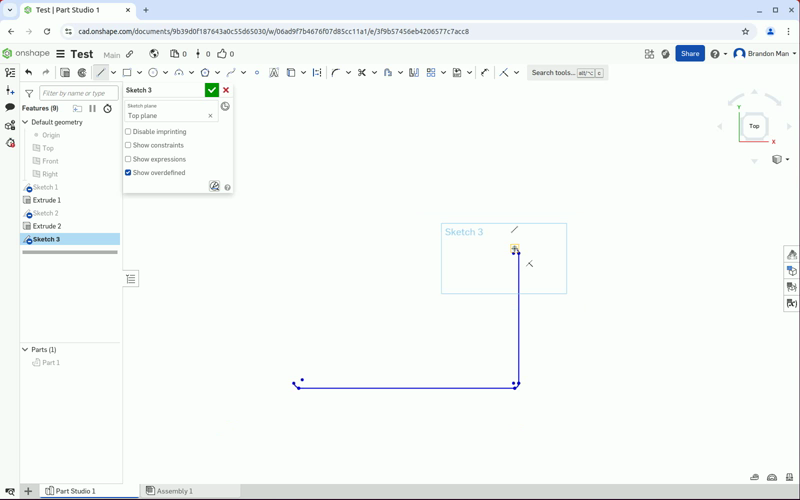
scroll(-6)
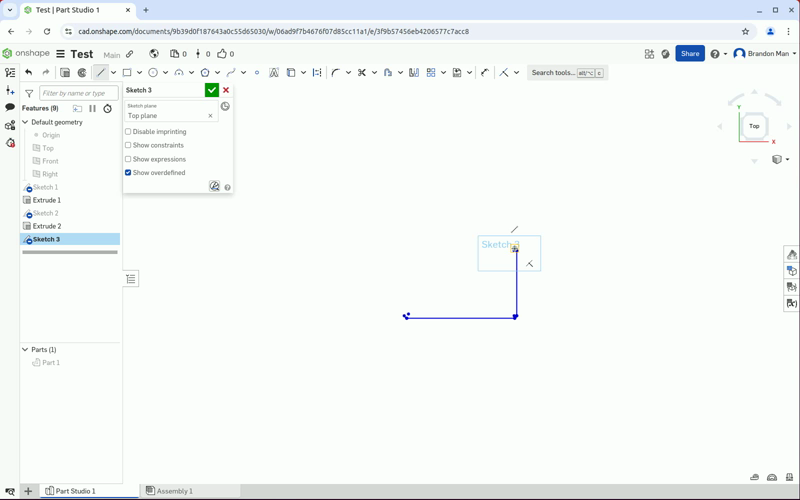
key_down(shift)
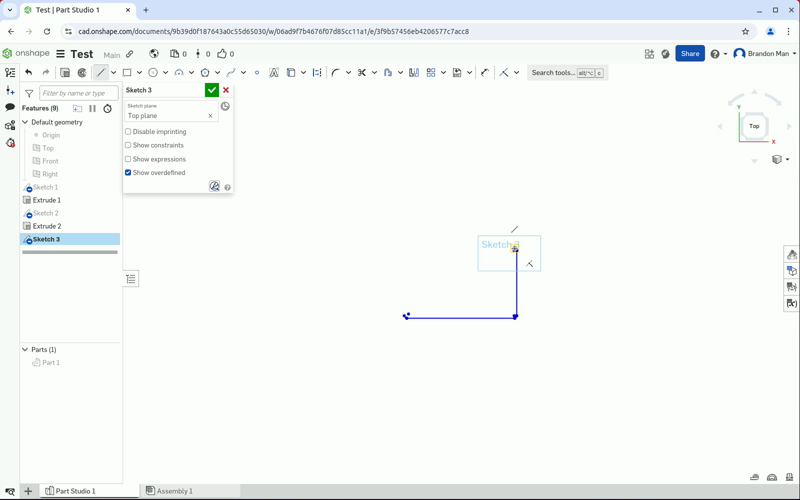
mouse_move(406, 248)
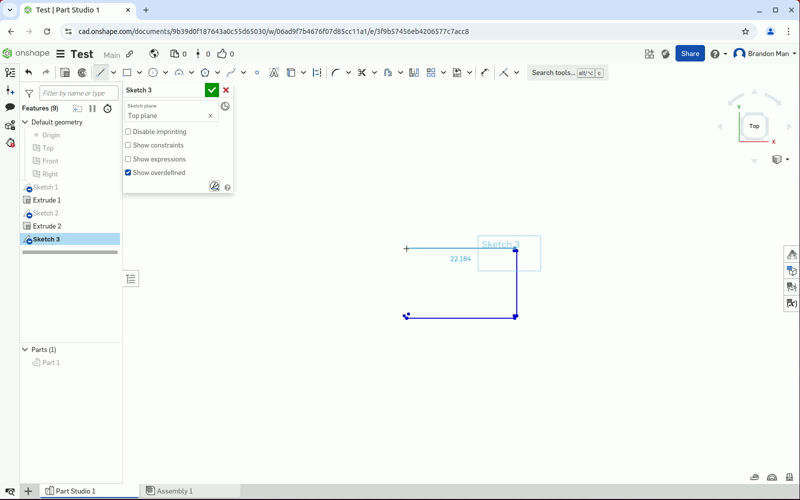
click(406, 248)
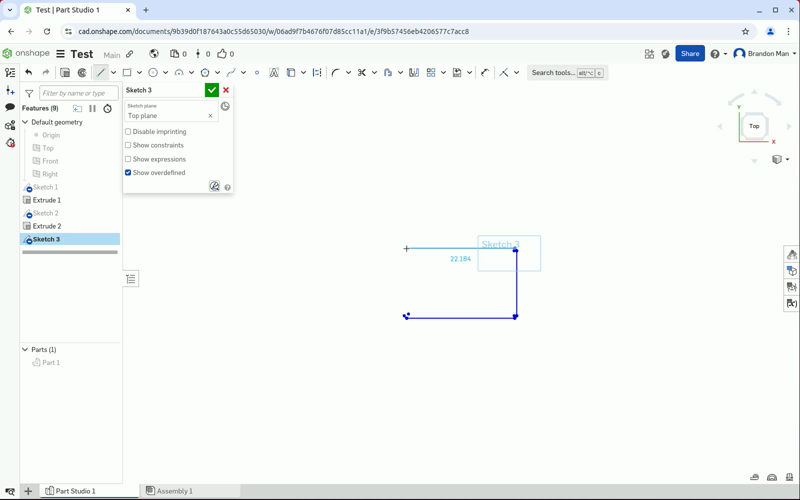
key_up(shift)
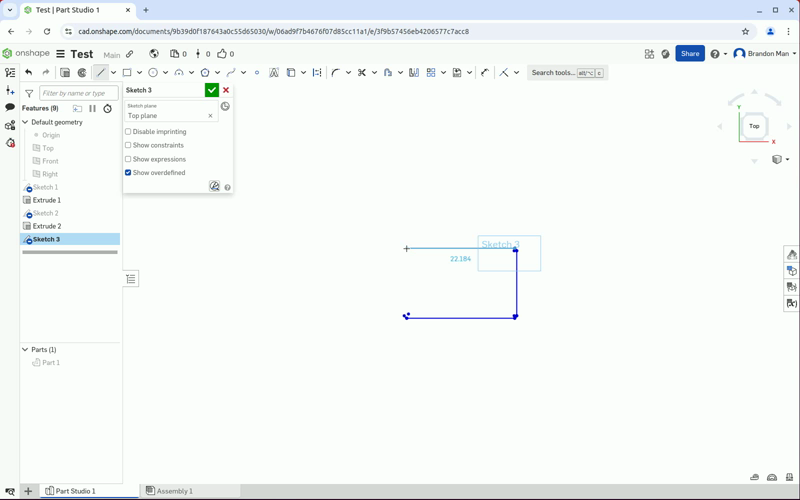
key(esc)
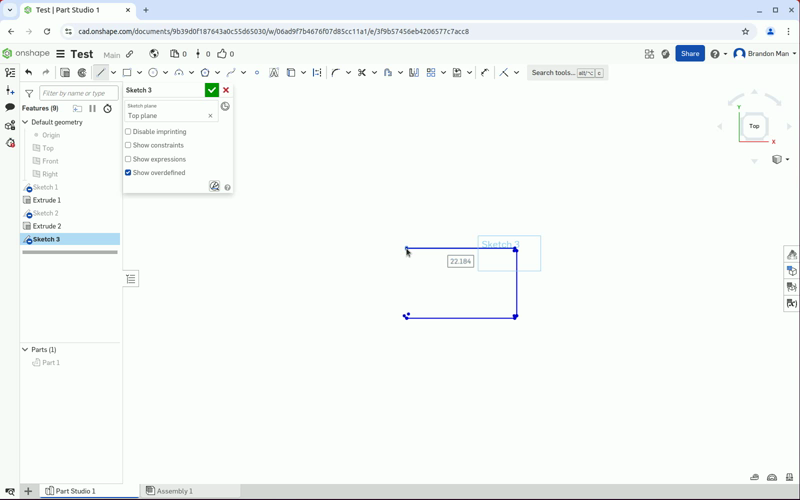
key(a)
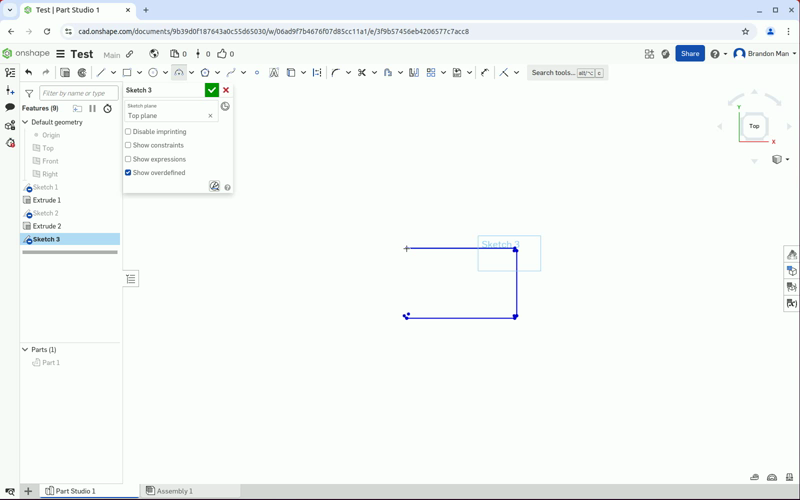
mouse_move(406, 248)
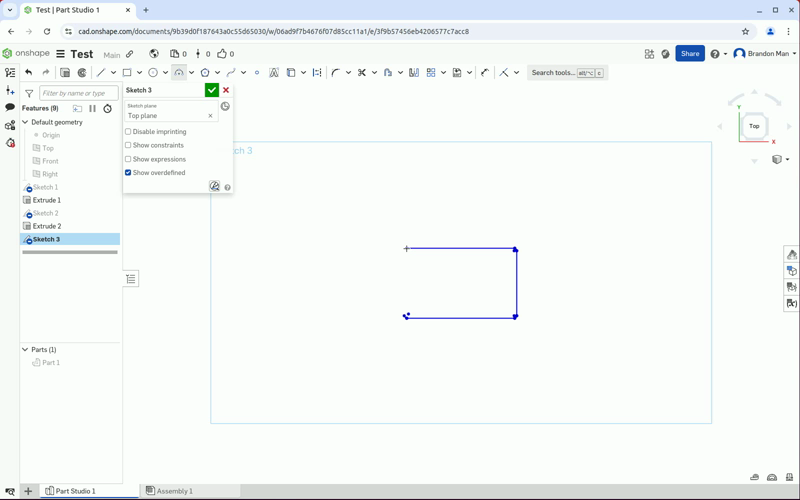
click(406, 248)
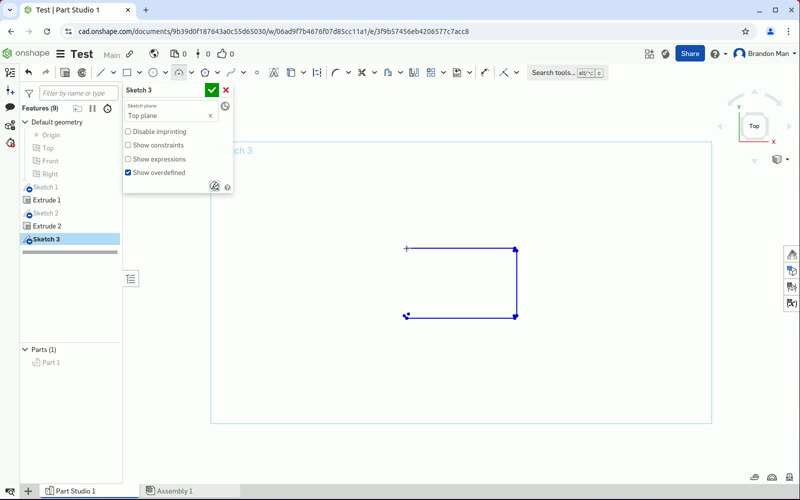
key_down(shift)
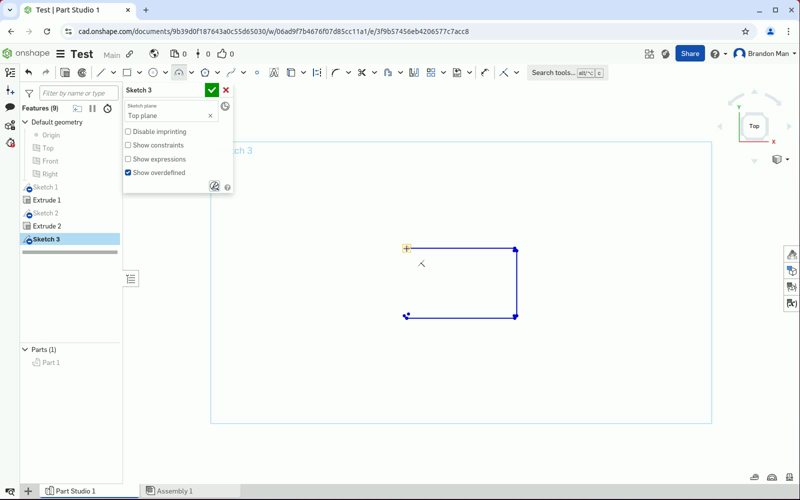
mouse_move(404, 250)
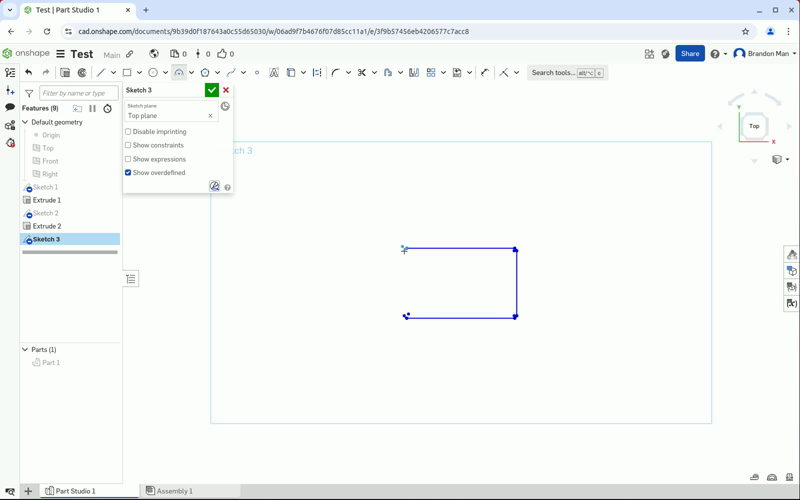
scroll(6)
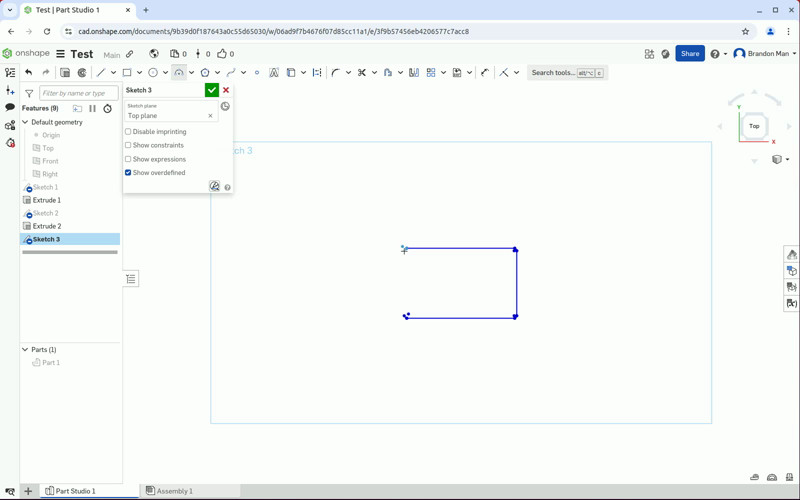
scroll(6)
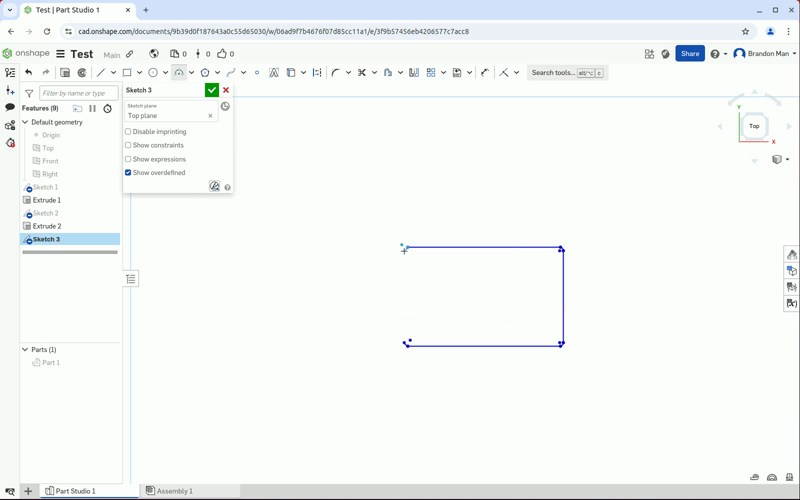
scroll(6)
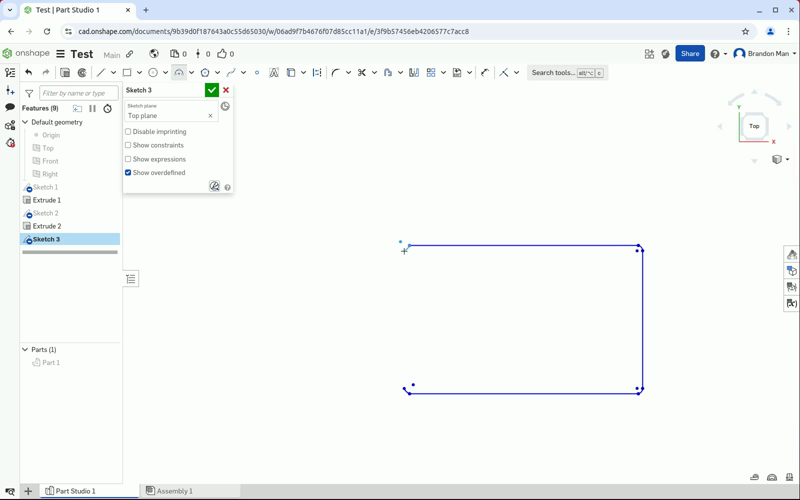
scroll(6)
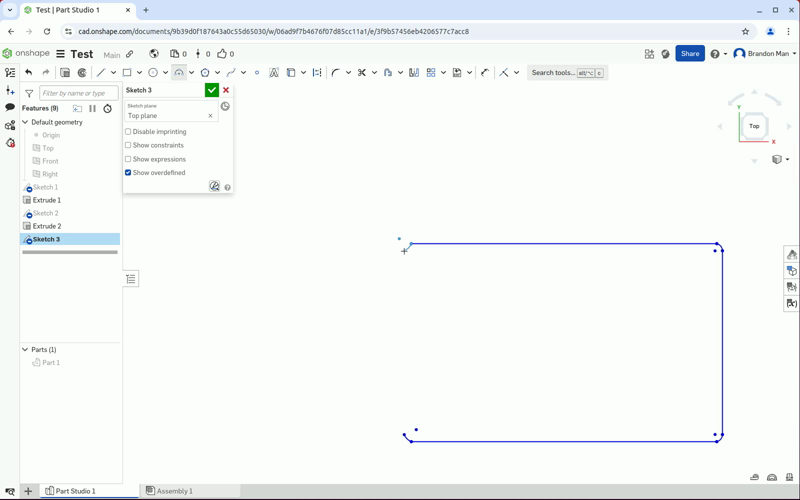
scroll(6)
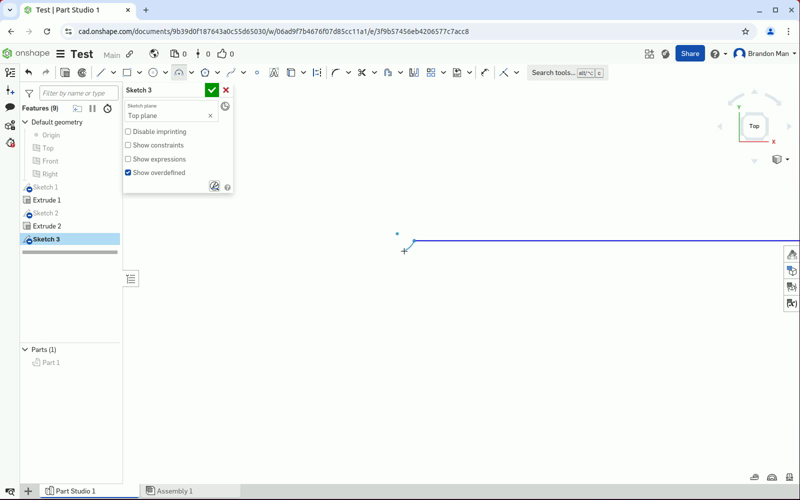
scroll(6)
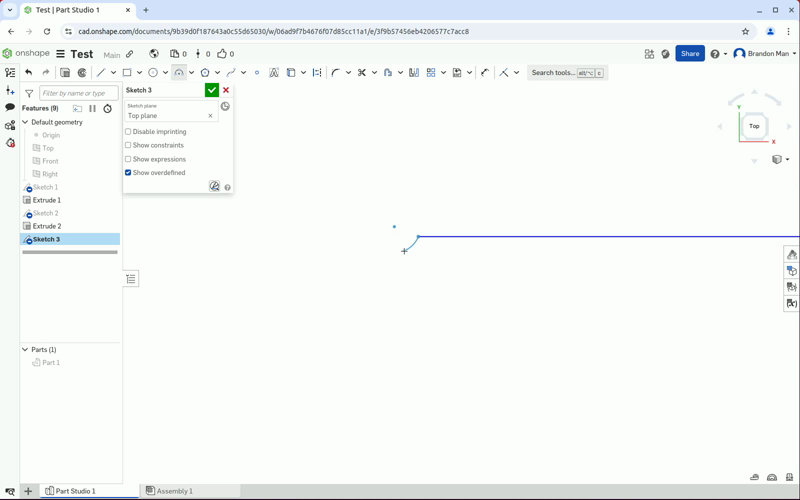
scroll(6)
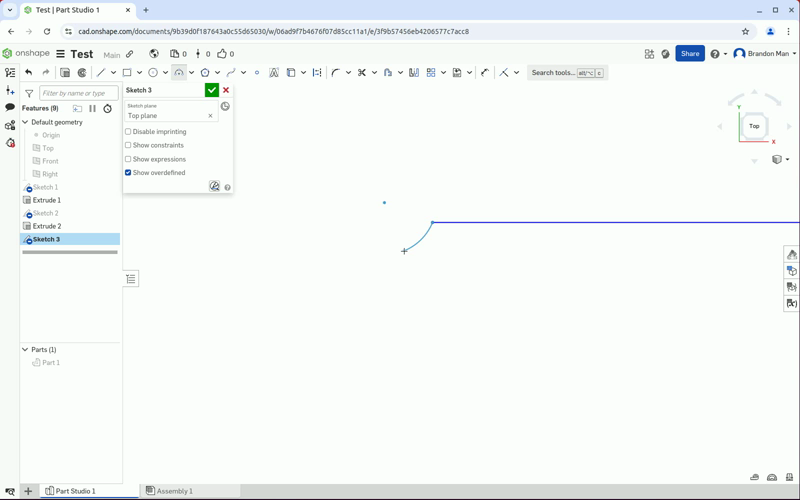
click(404, 250)
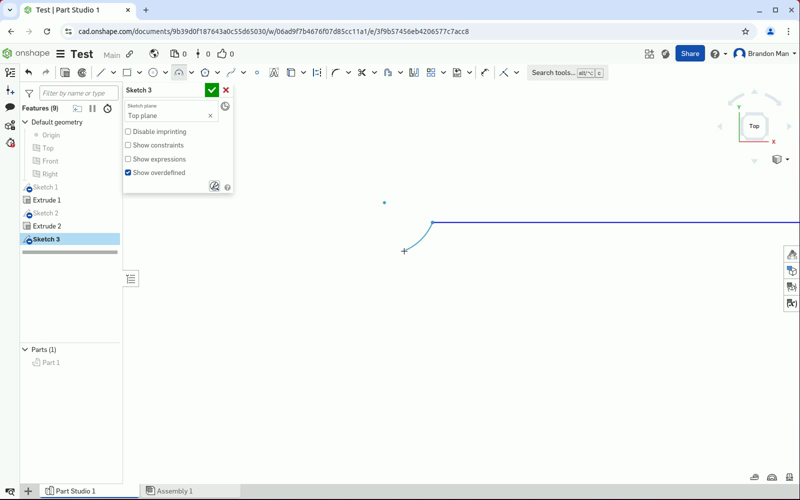
scroll(-6)
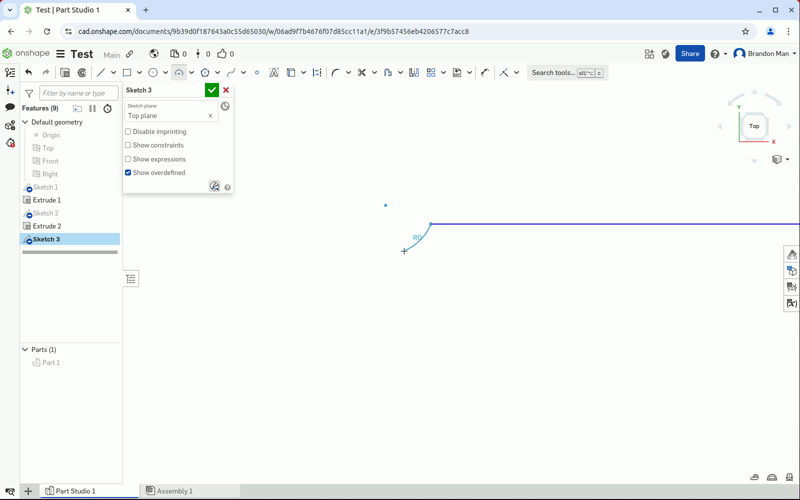
scroll(-6)
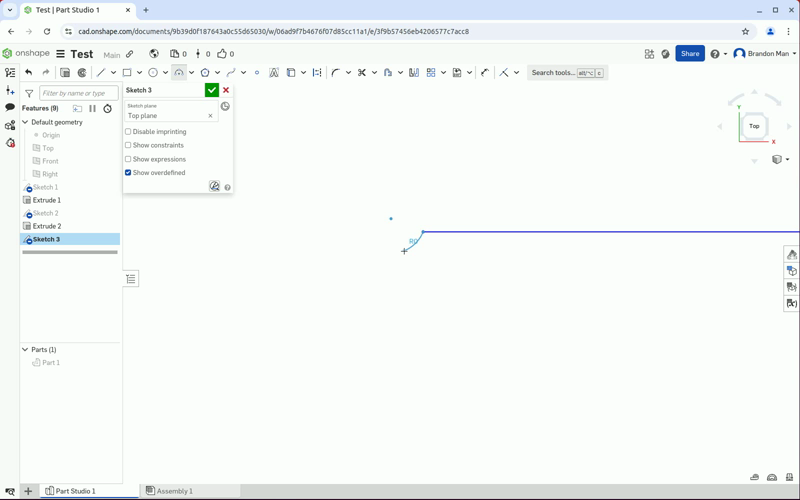
scroll(-6)
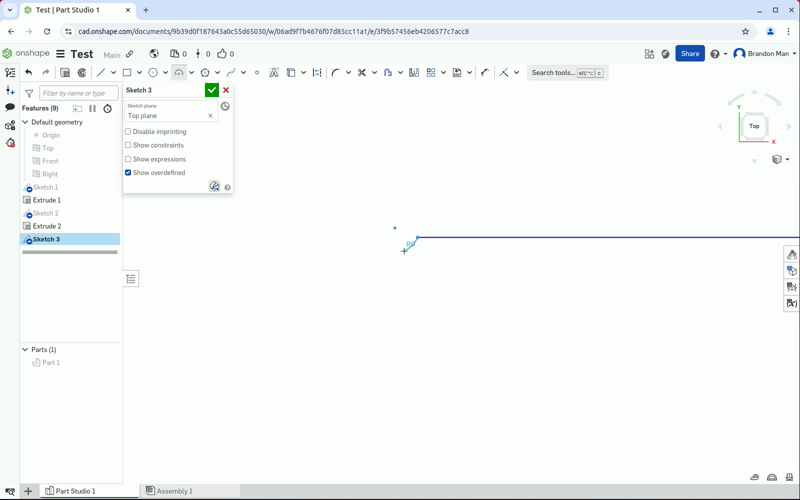
scroll(-6)
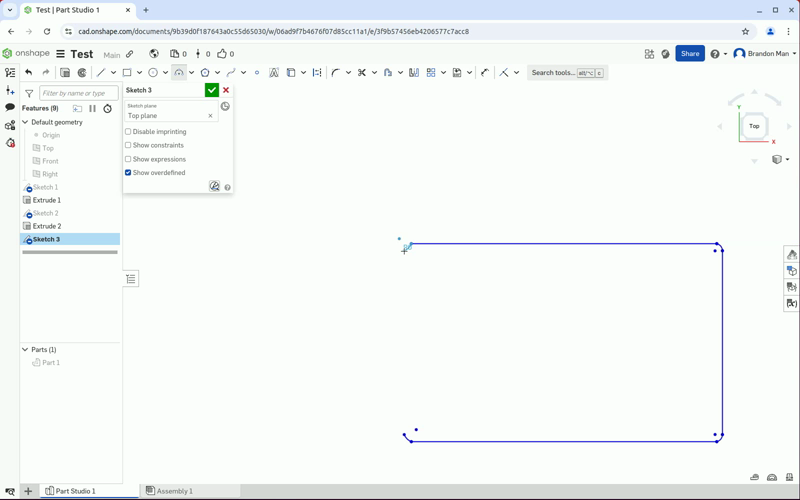
scroll(-6)
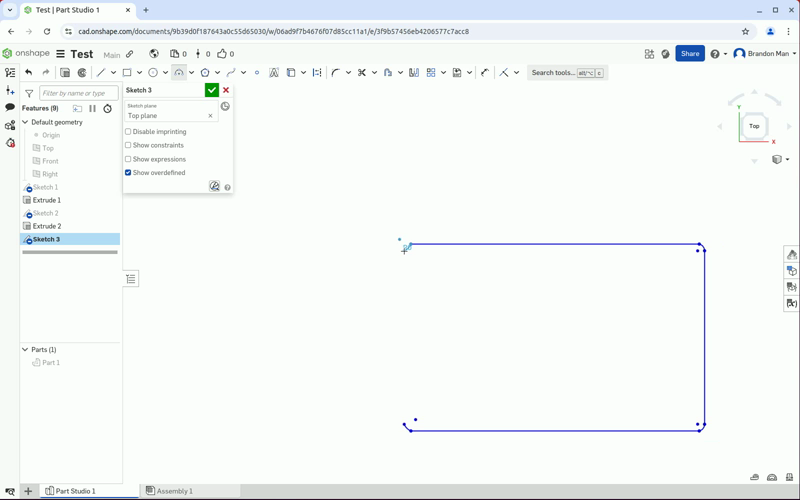
scroll(-6)
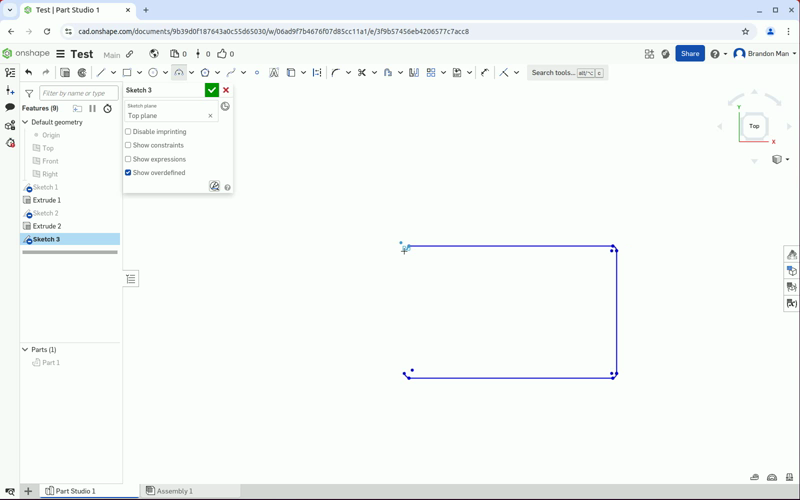
scroll(-6)
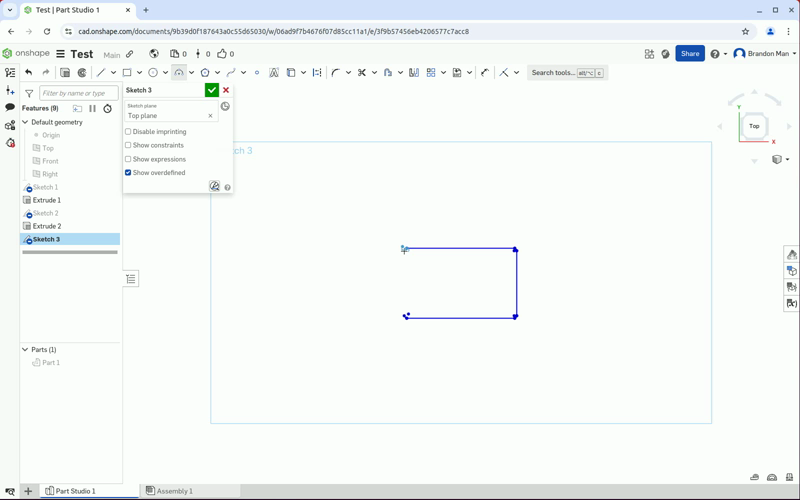
mouse_move(405, 249)
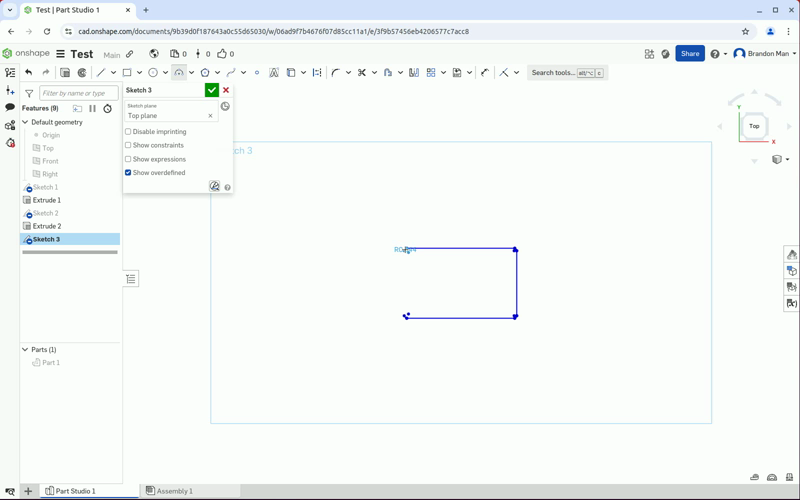
scroll(6)
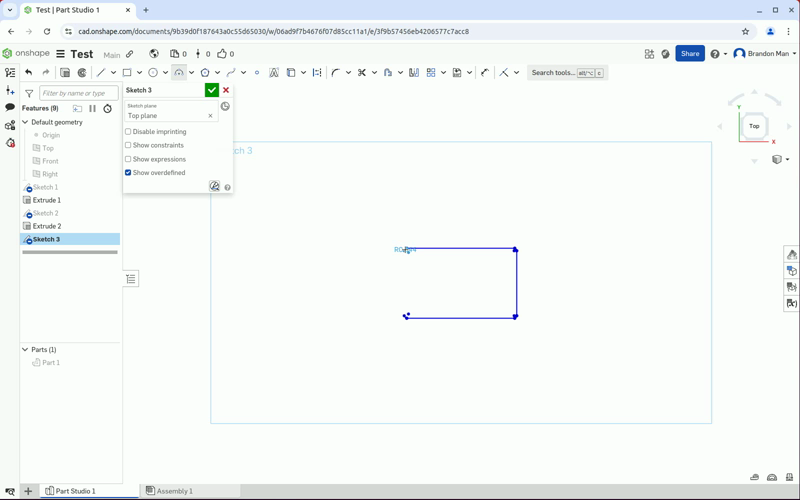
scroll(6)
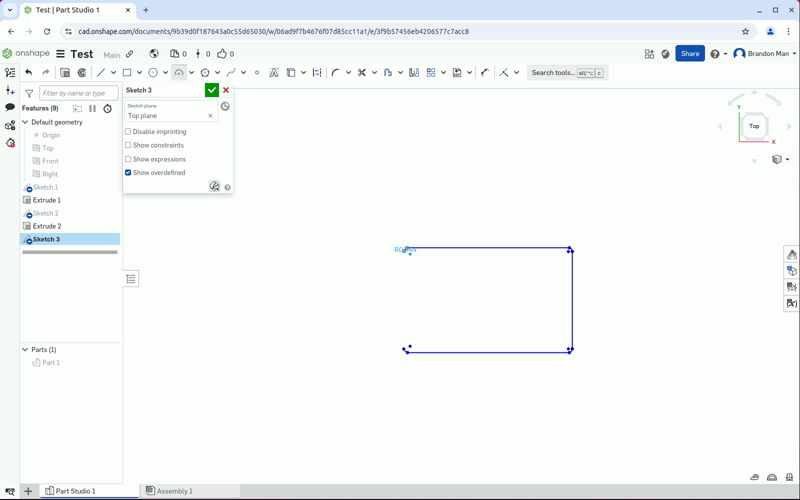
scroll(6)
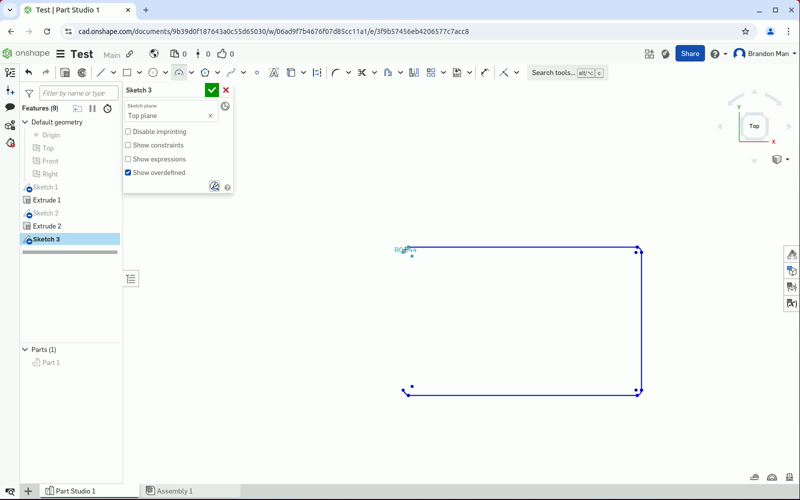
scroll(6)
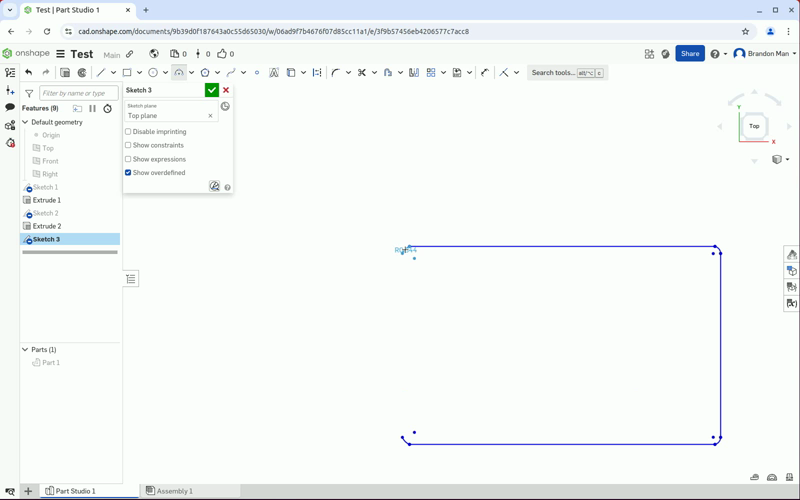
scroll(6)
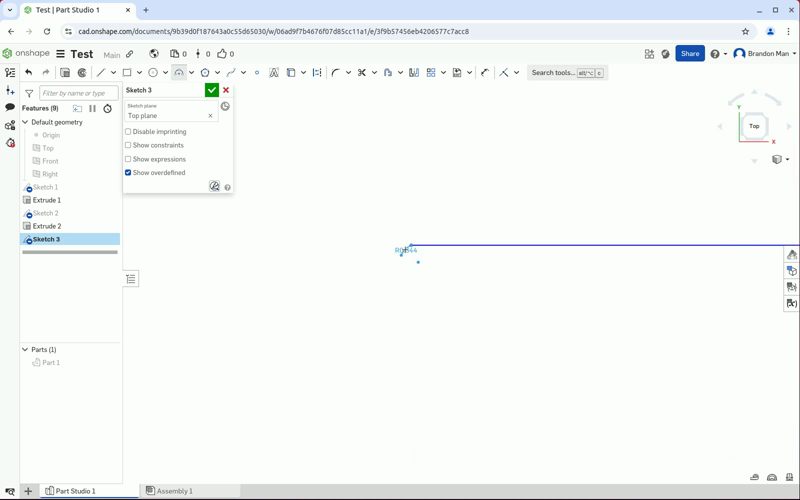
scroll(6)
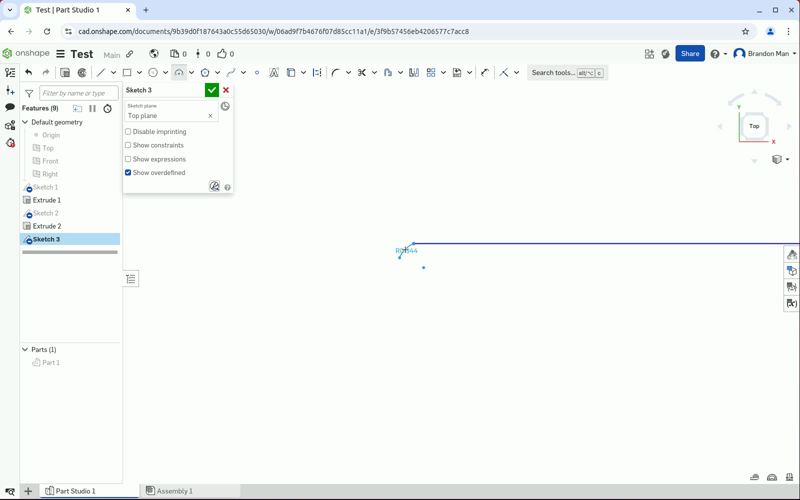
scroll(6)
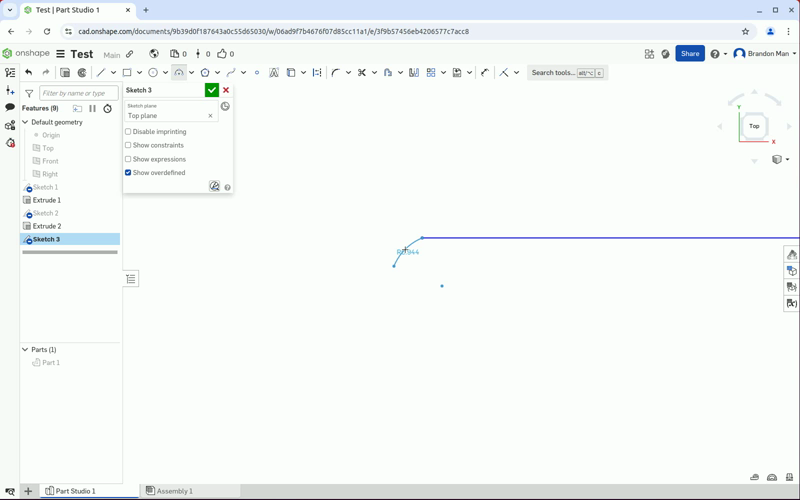
click(405, 249)
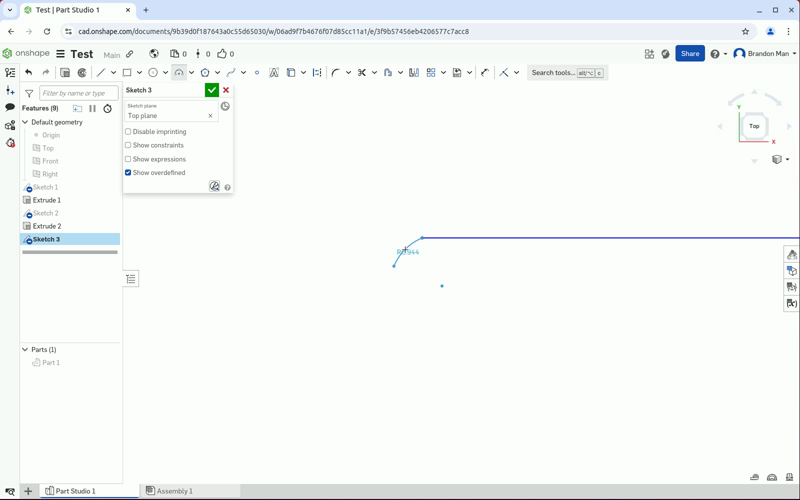
scroll(-6)
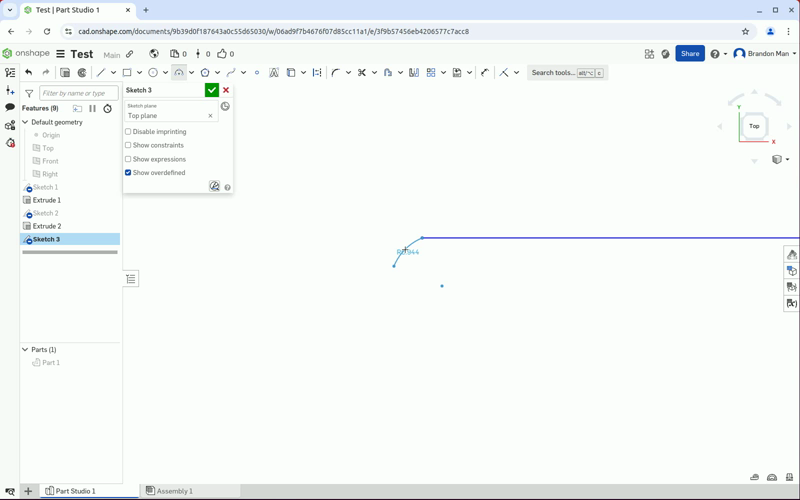
scroll(-6)
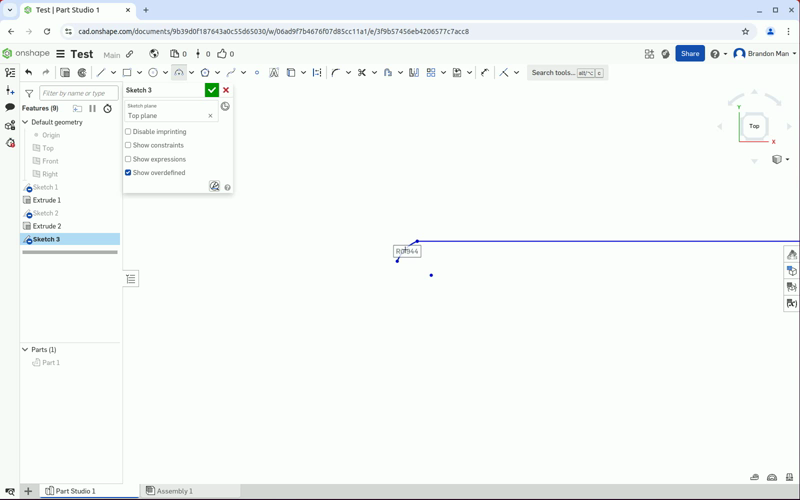
scroll(-6)
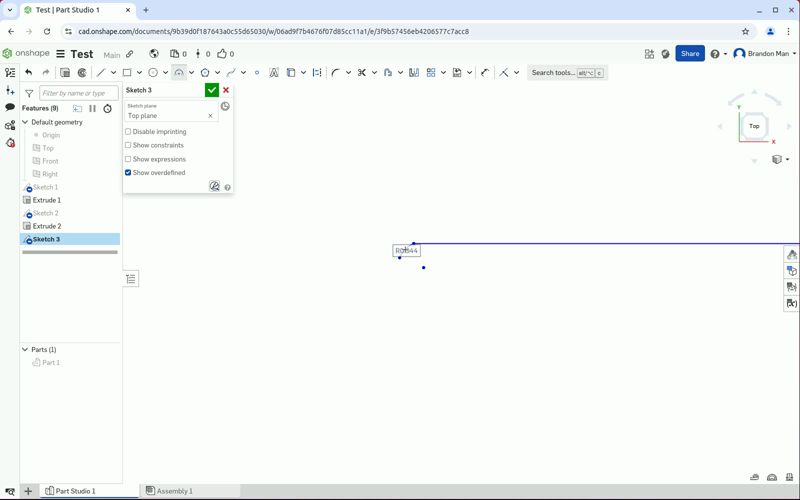
scroll(-6)
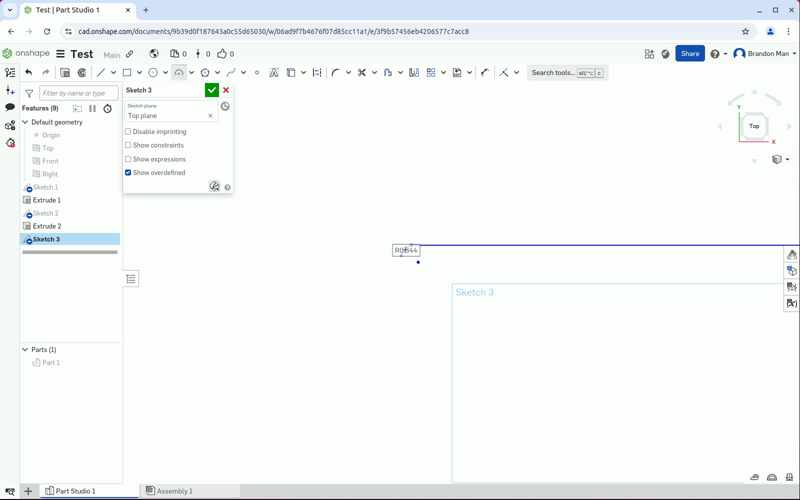
scroll(-6)
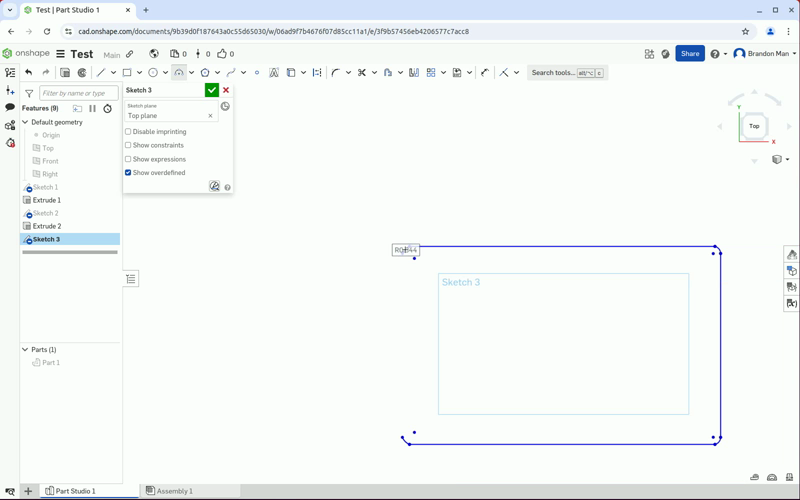
scroll(-6)
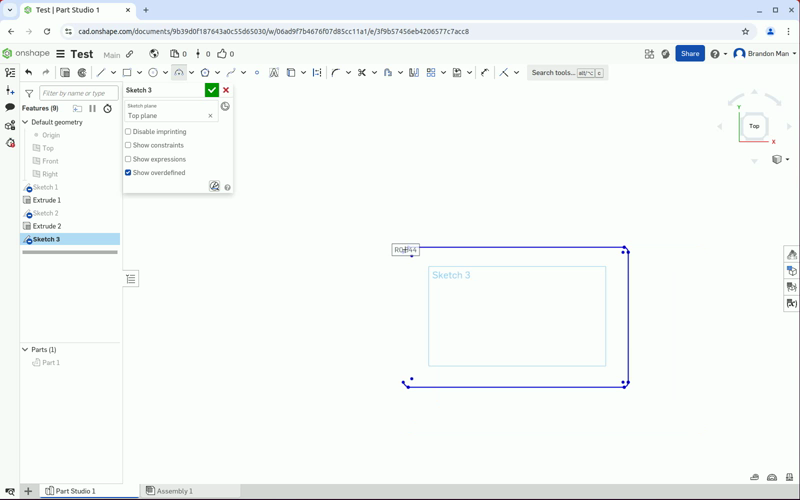
scroll(-6)
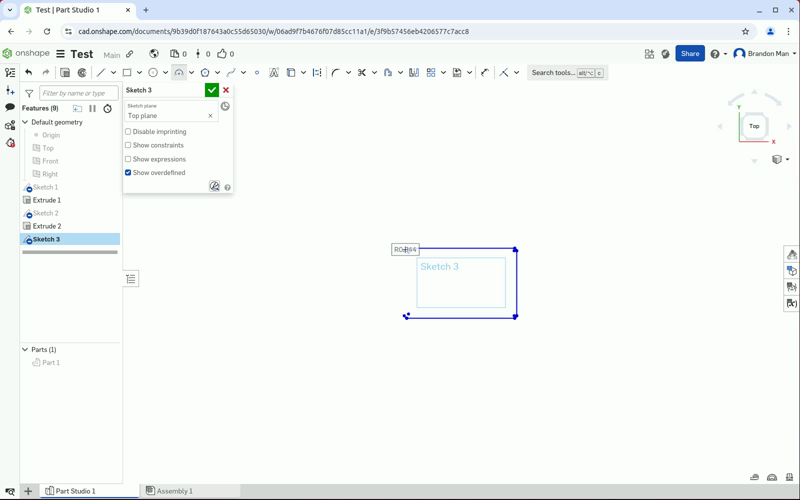
key_up(shift)
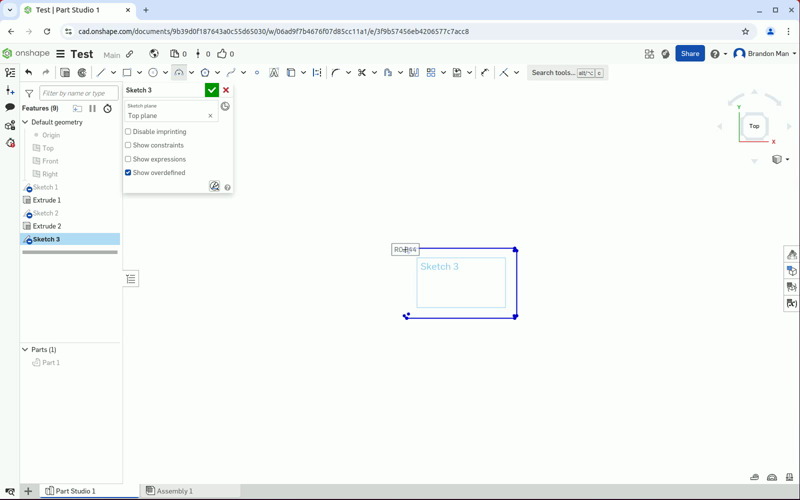
key(esc)
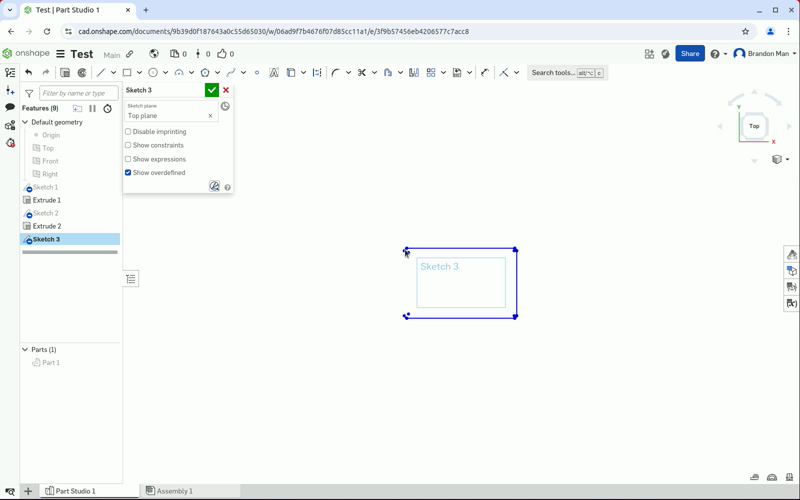
key(l)
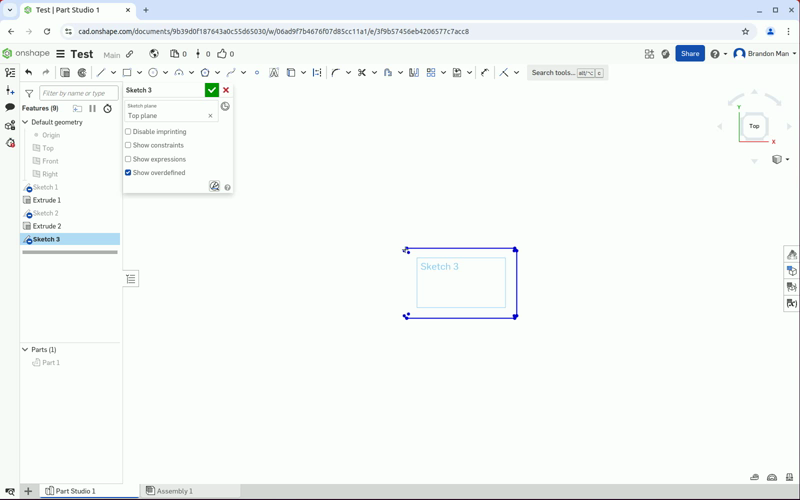
mouse_move(404, 250)
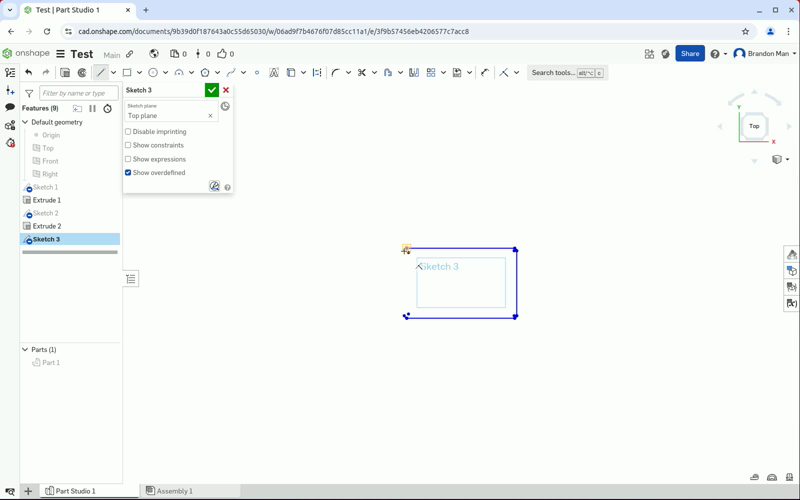
scroll(6)
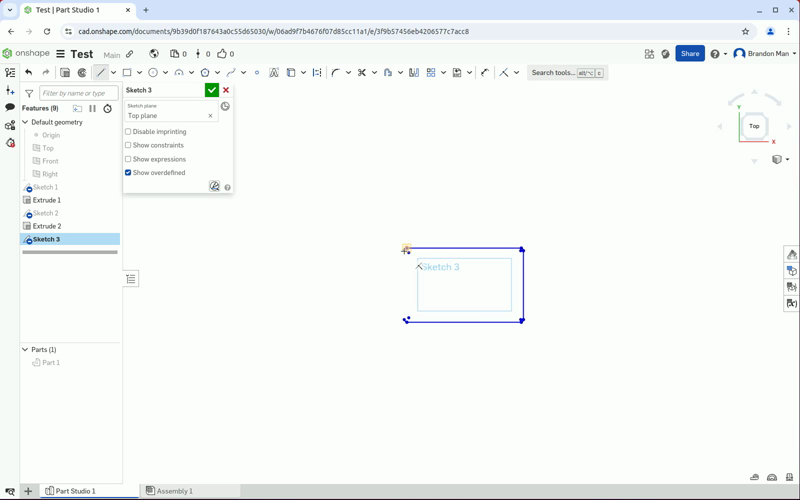
scroll(6)
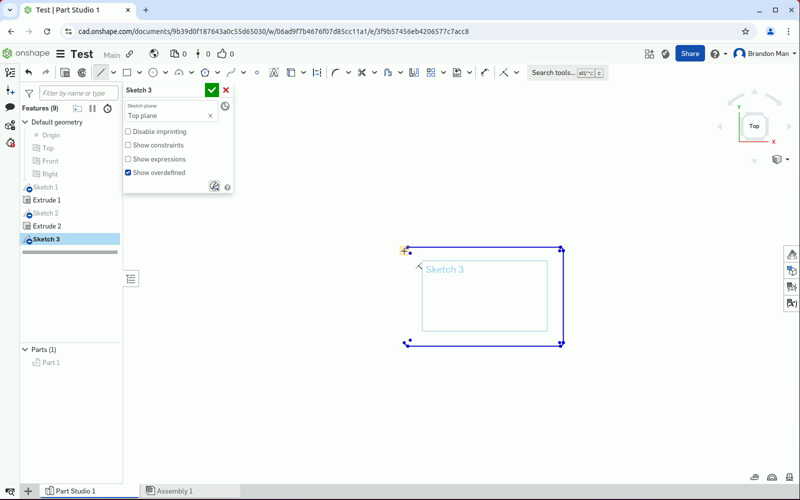
scroll(6)
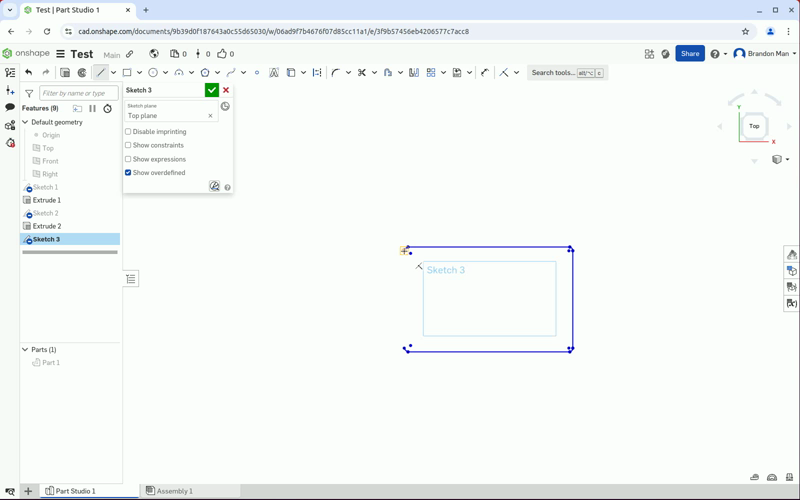
scroll(6)
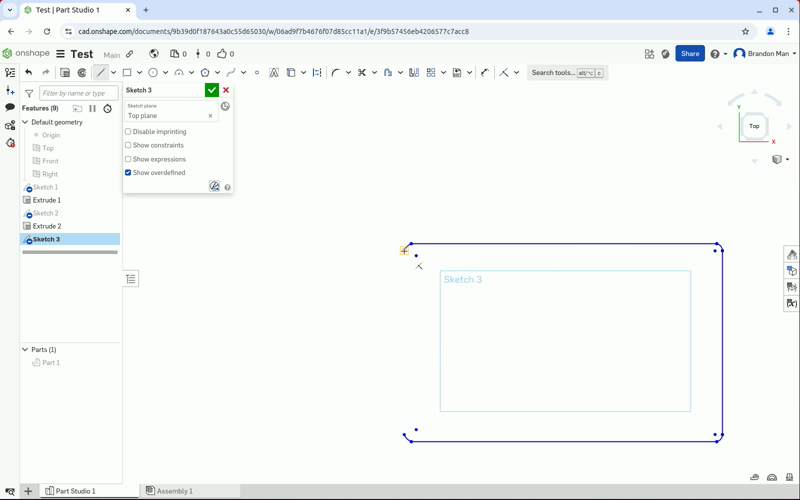
scroll(6)
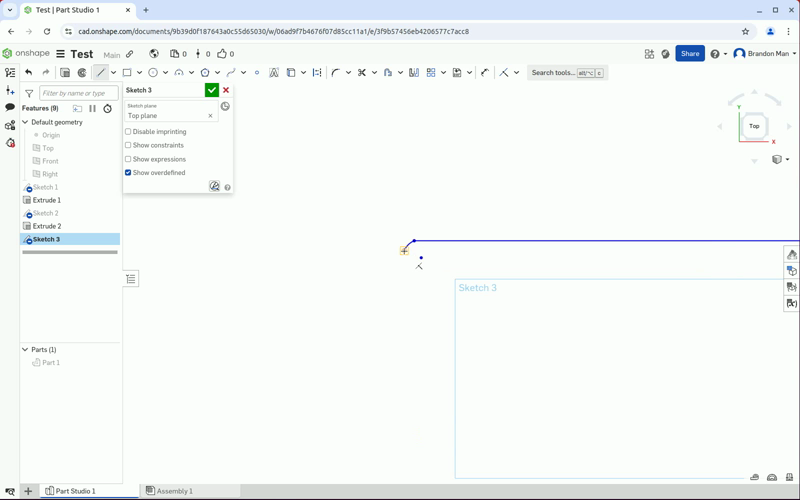
scroll(6)
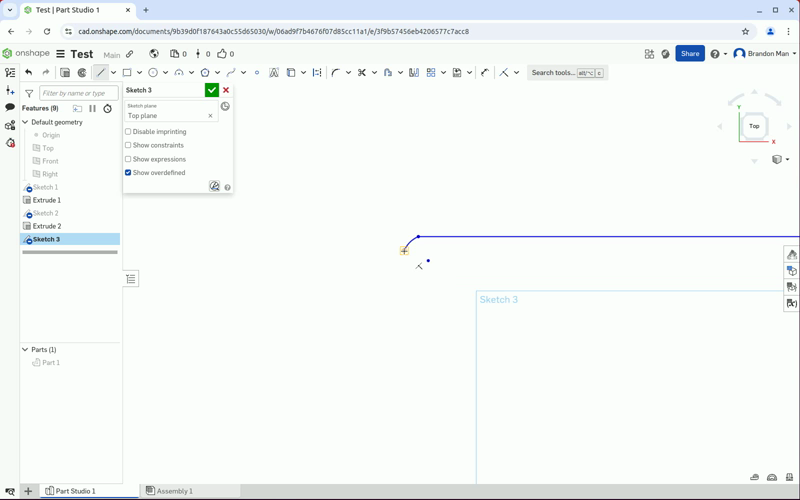
scroll(6)
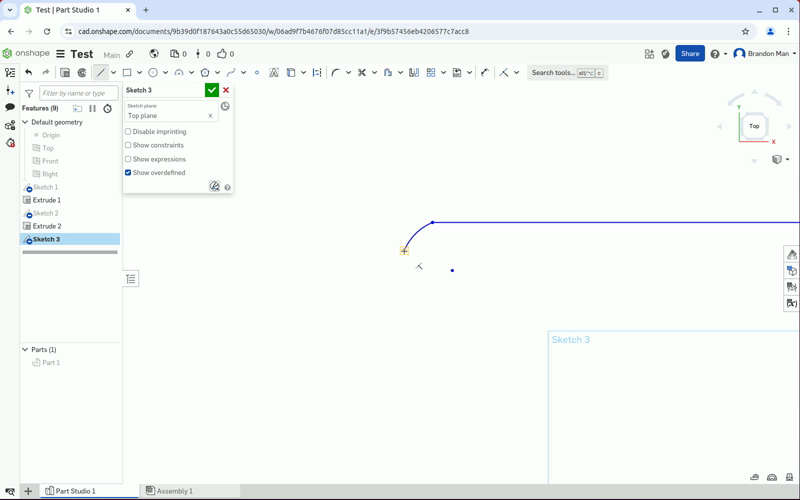
click(404, 250)
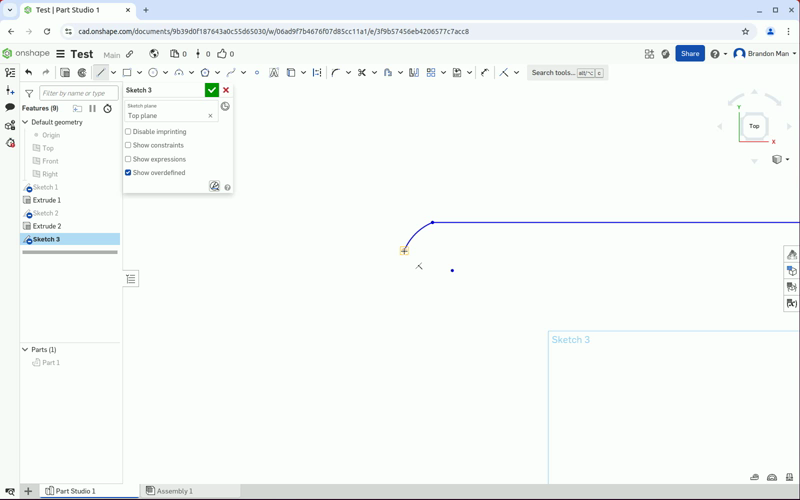
scroll(-6)
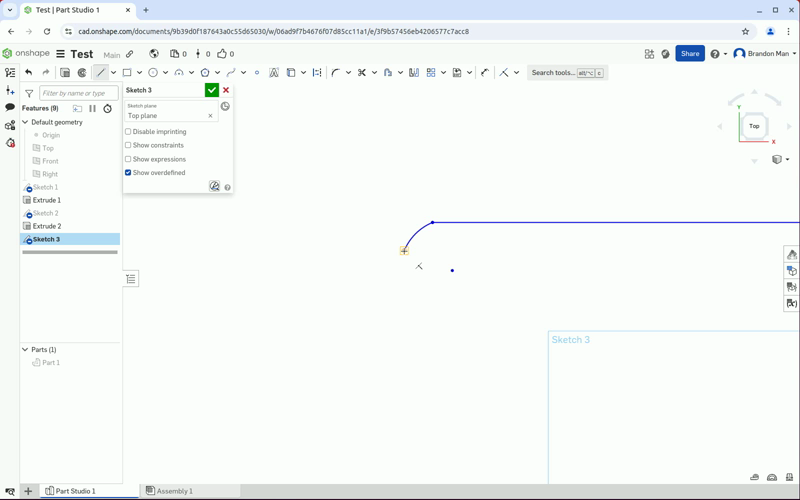
scroll(-6)
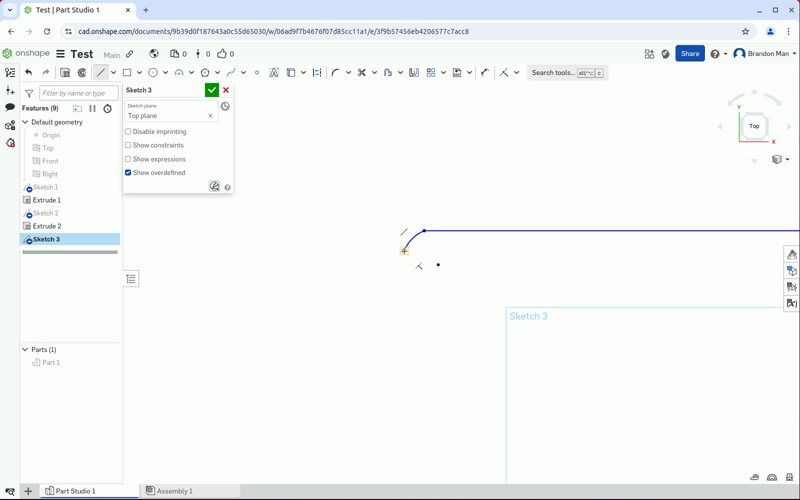
scroll(-6)
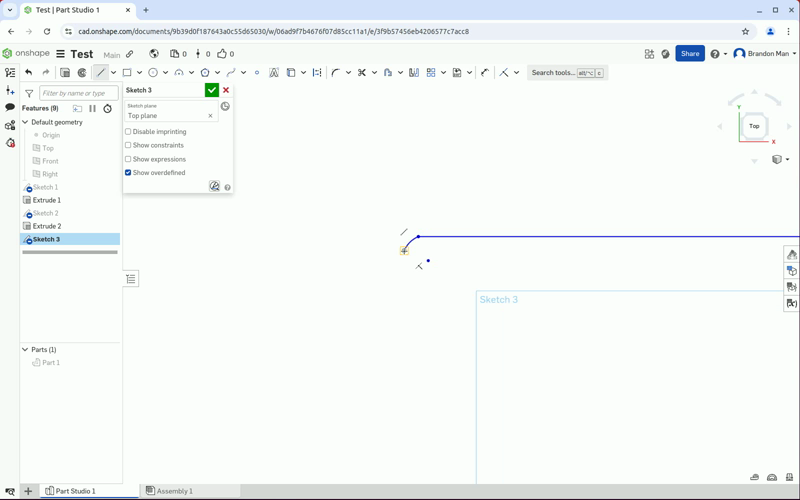
scroll(-6)
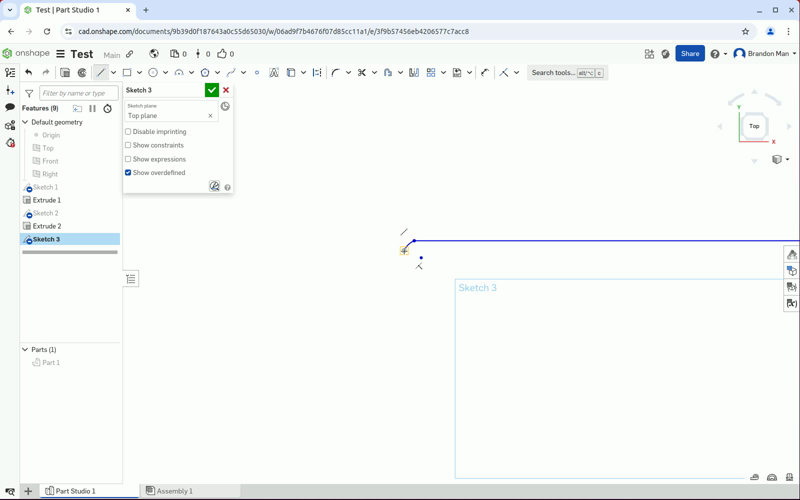
scroll(-6)
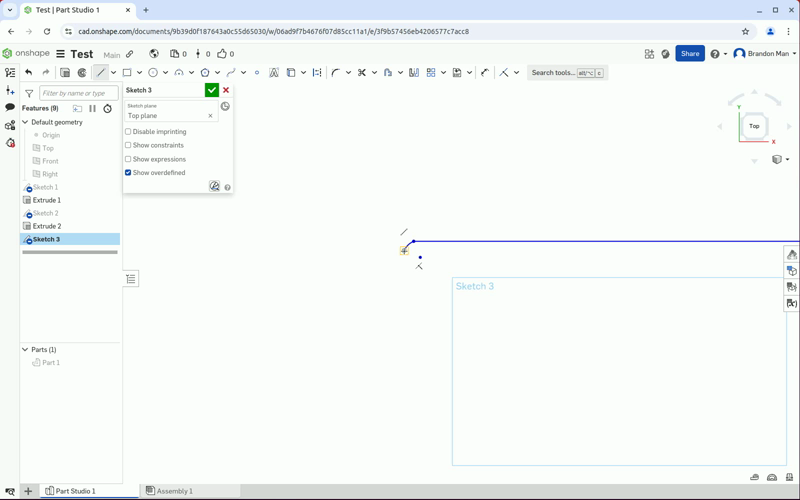
scroll(-6)
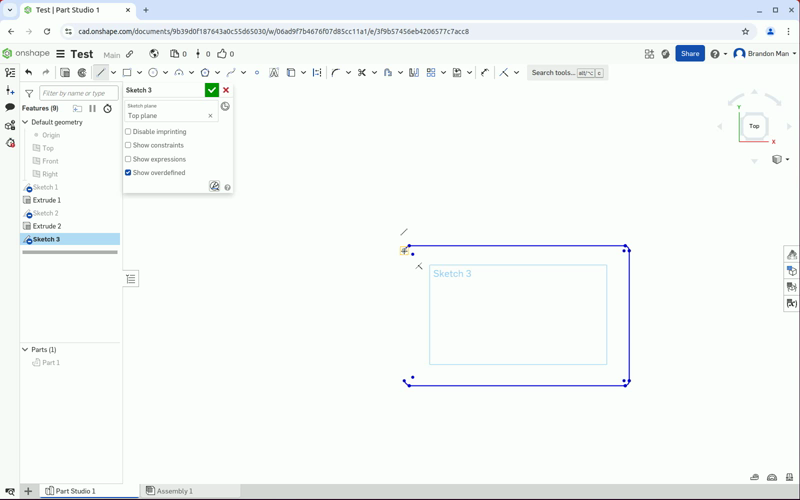
scroll(-6)
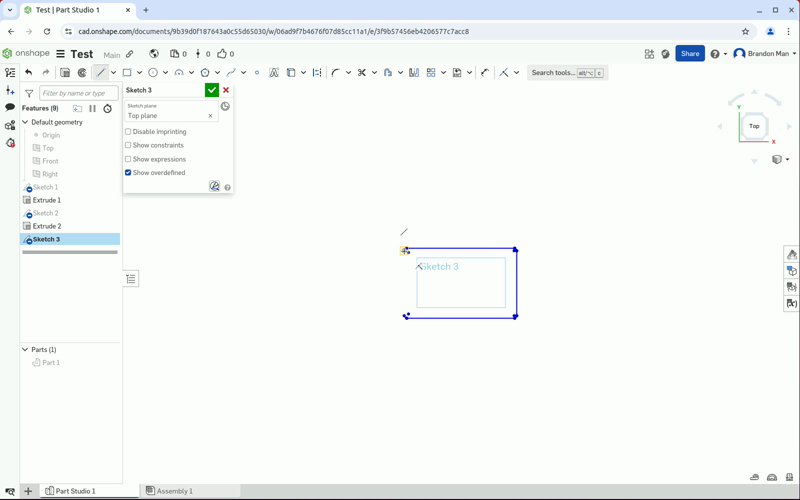
key_down(shift)
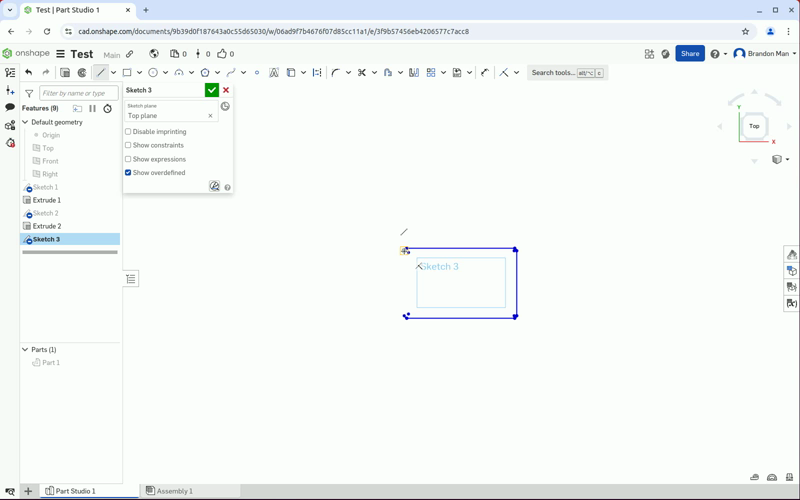
mouse_move(434, 250)
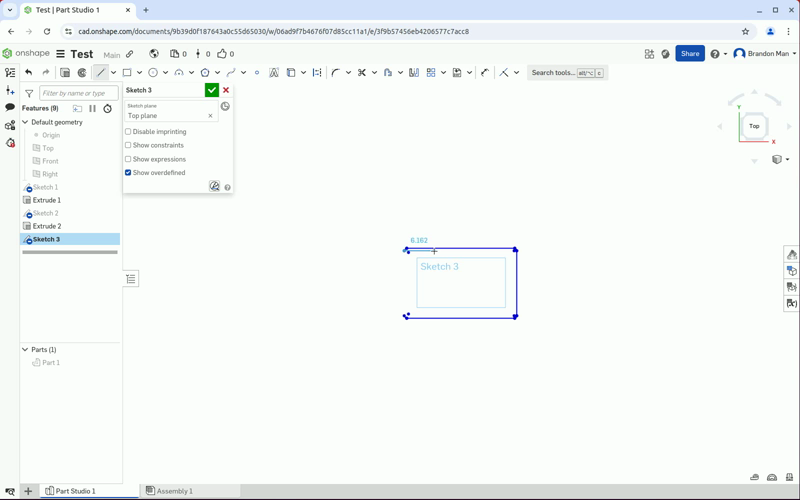
mouse_move(404, 263)
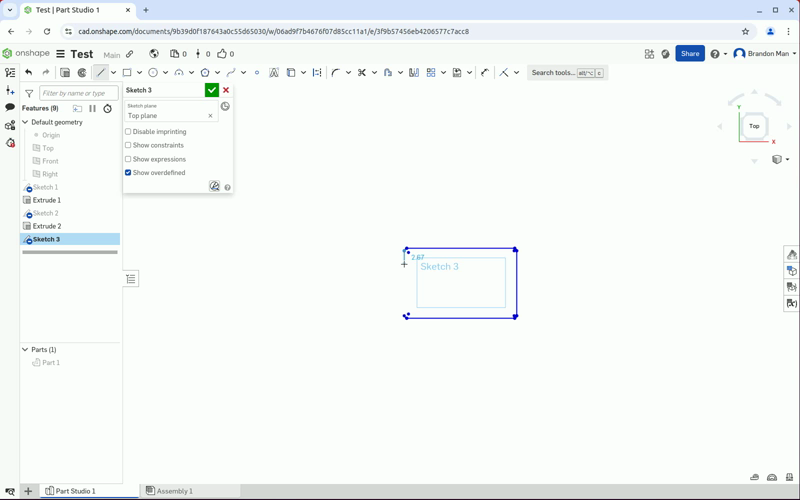
click(404, 263)
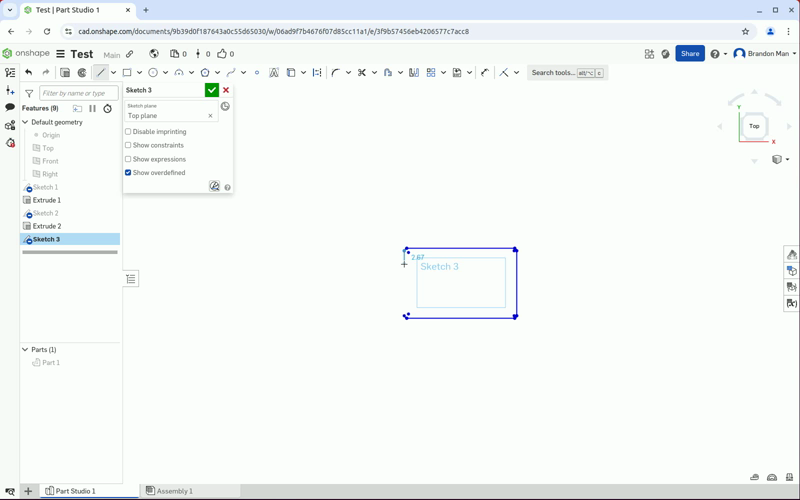
key_up(shift)
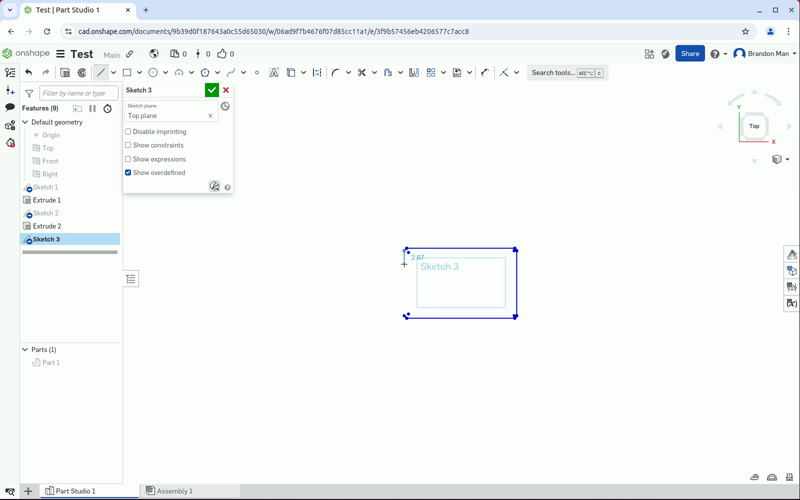
key(esc)
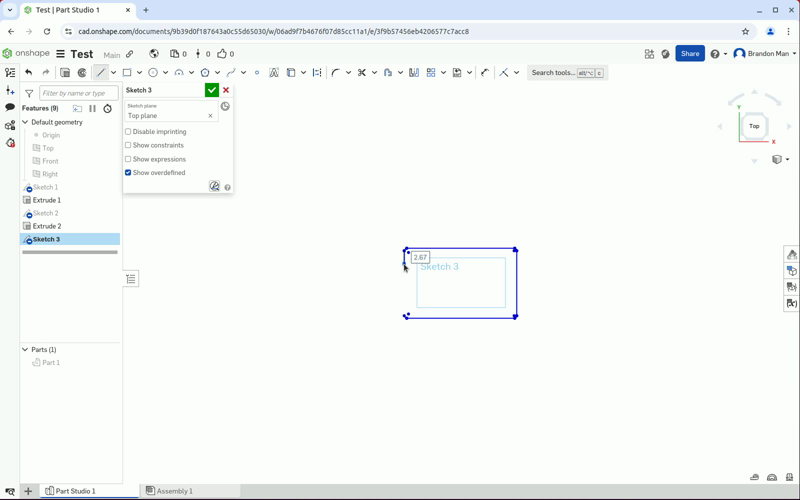
key(a)
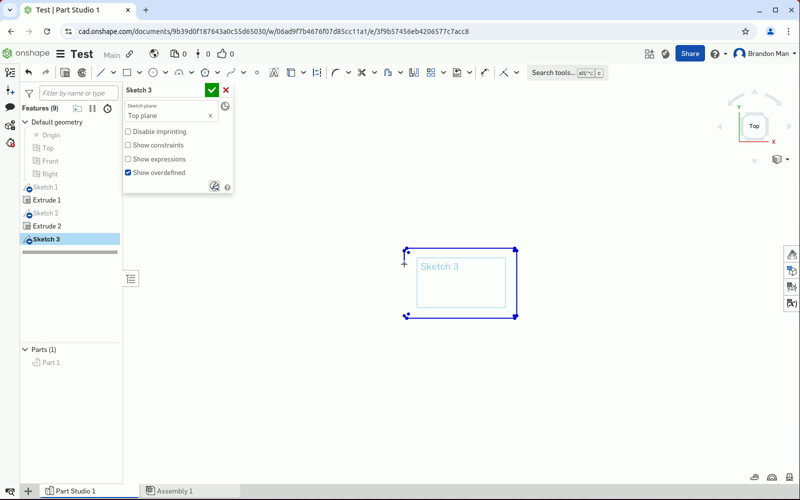
mouse_move(404, 263)
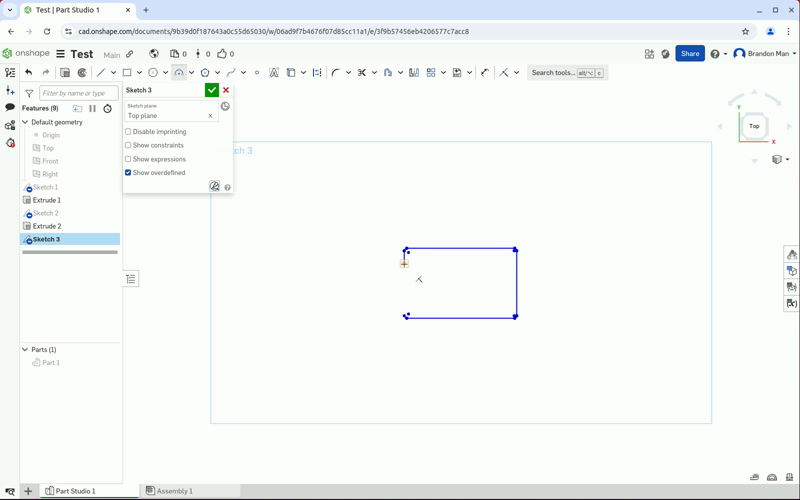
click(404, 263)
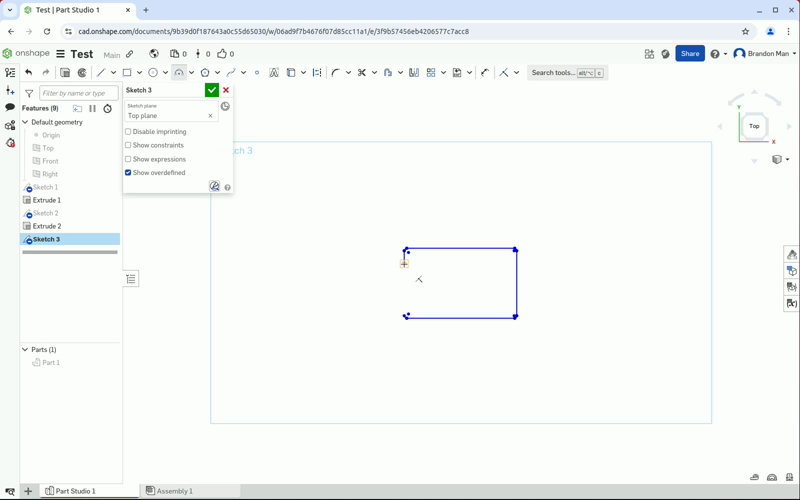
key_down(shift)
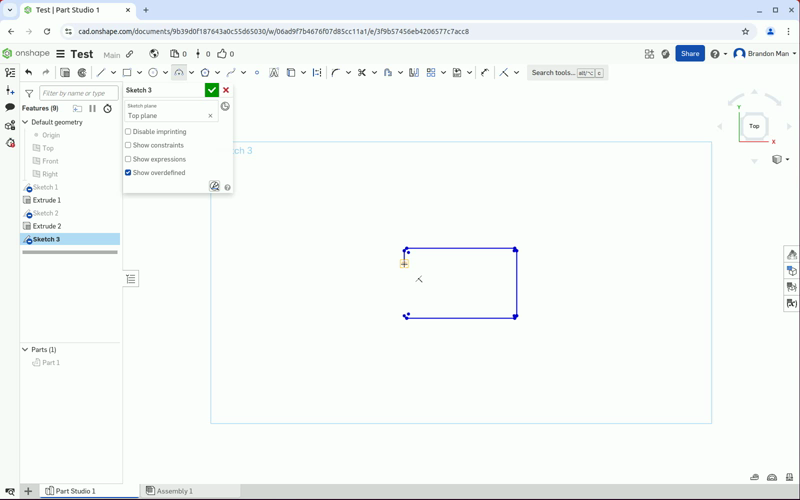
mouse_move(404, 302)
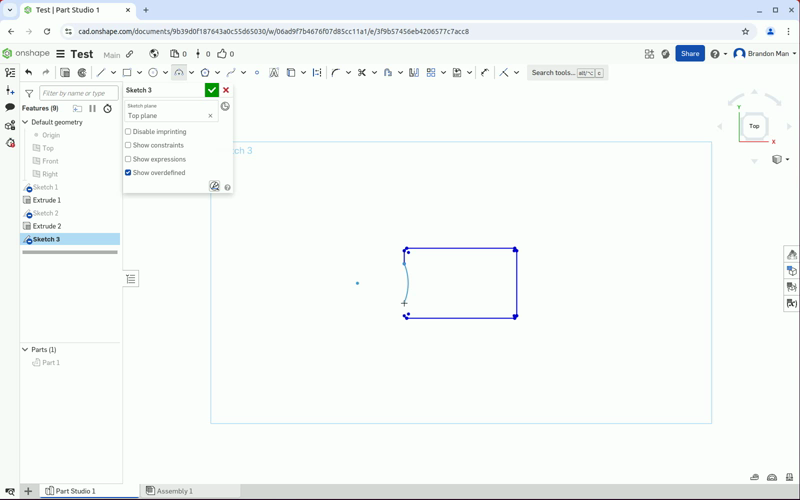
click(404, 302)
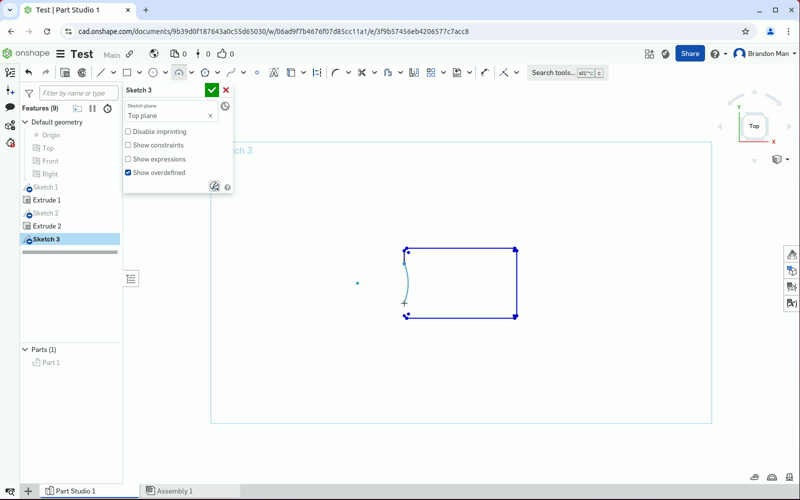
mouse_move(411, 283)
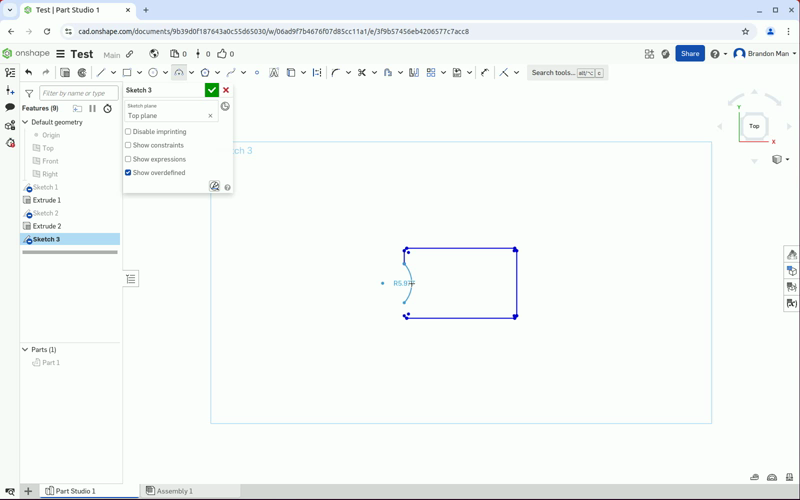
click(411, 283)
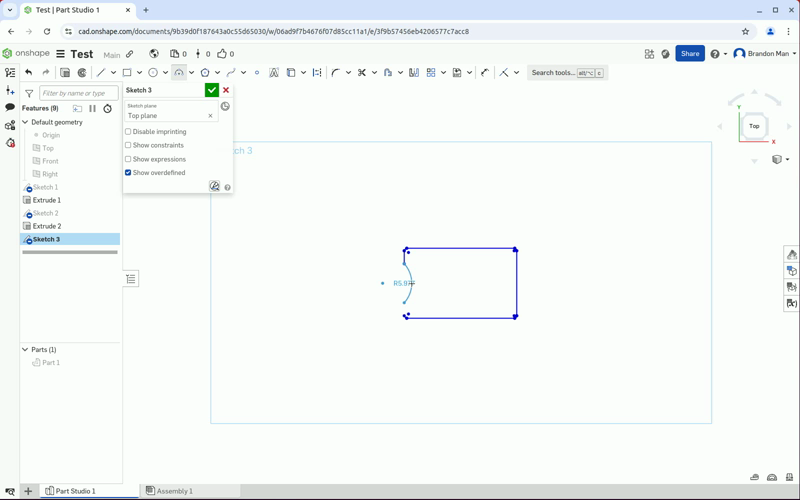
key_up(shift)
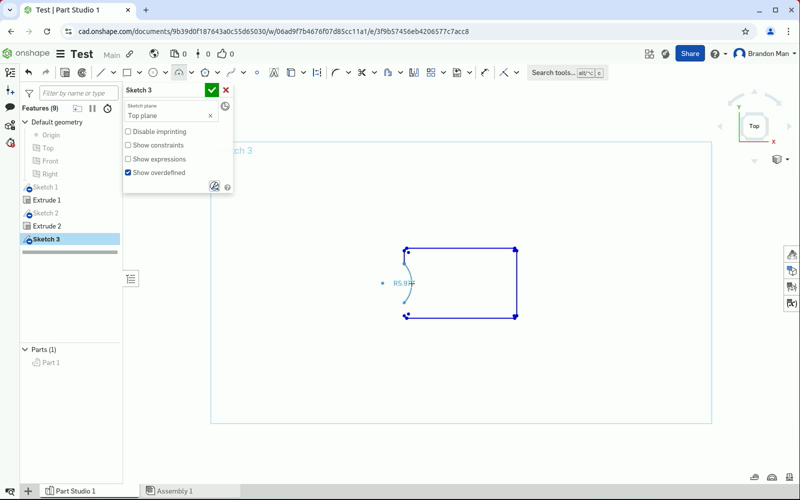
key(esc)
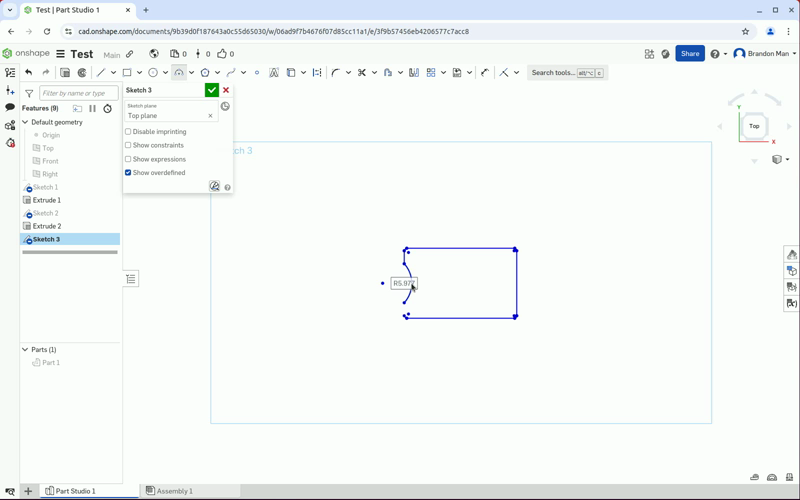
key(l)
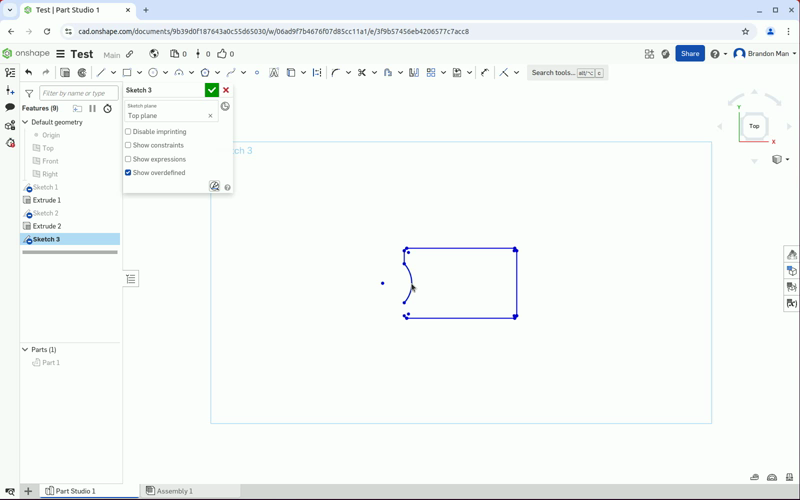
mouse_move(404, 302)
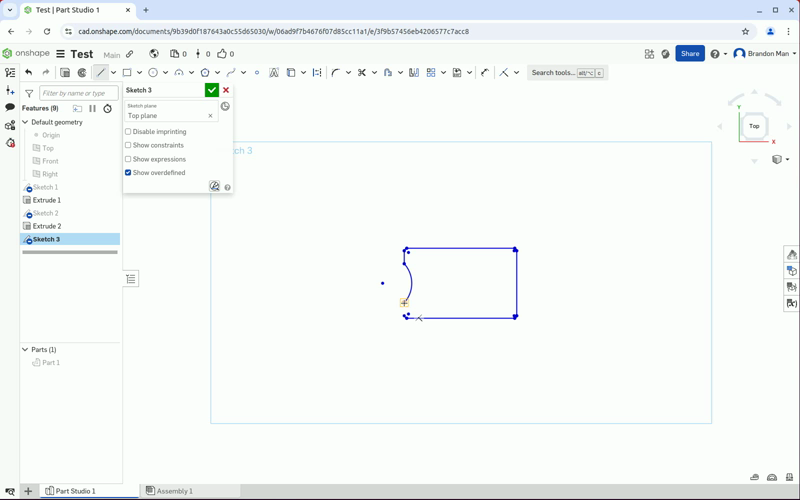
click(404, 302)
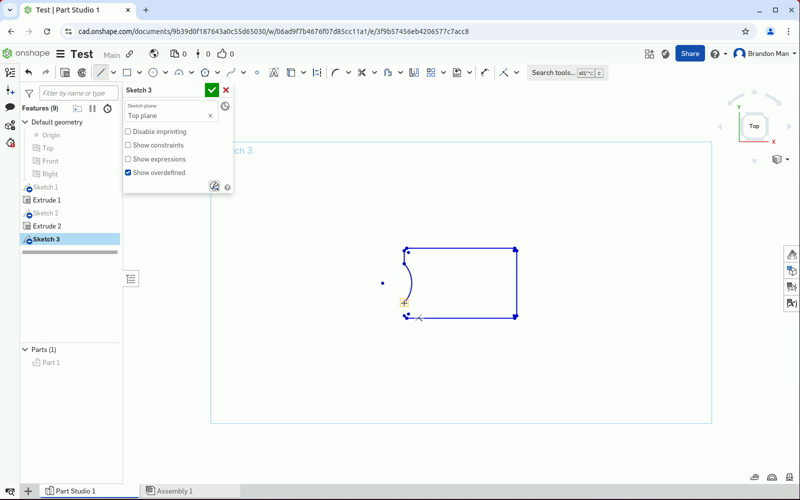
mouse_move(434, 302)
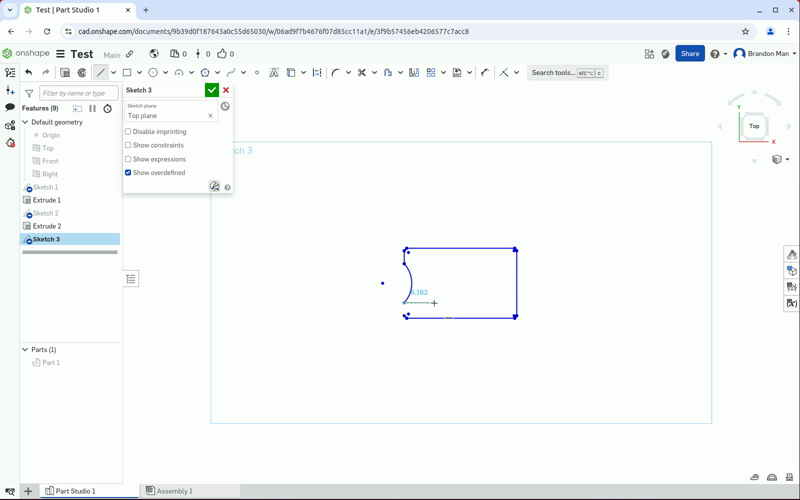
key_down(shift)
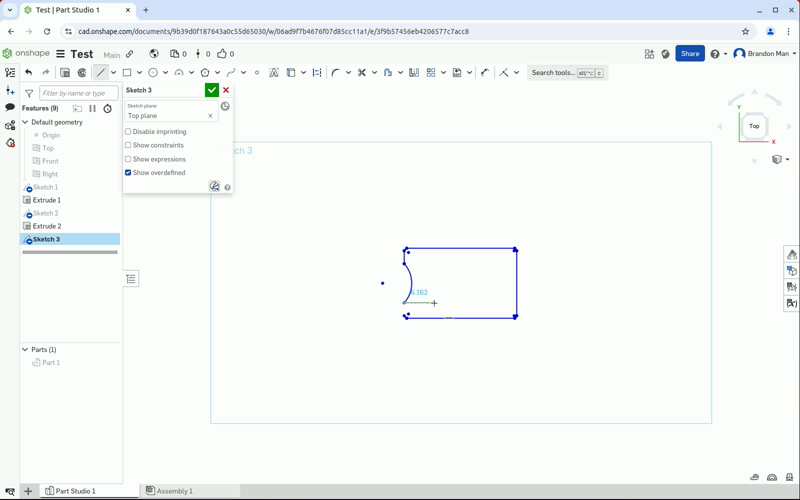
mouse_move(404, 315)
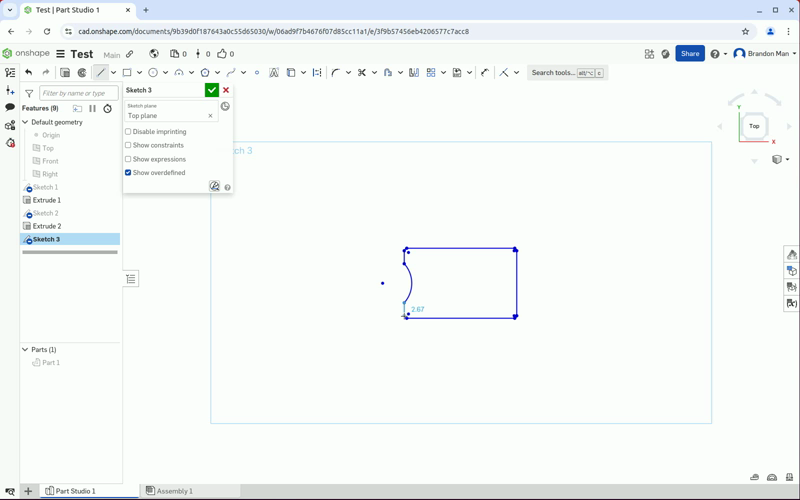
scroll(6)
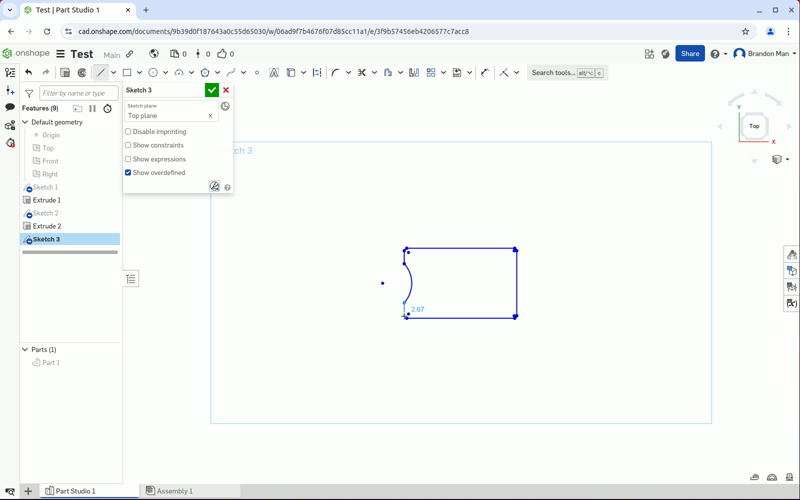
scroll(6)
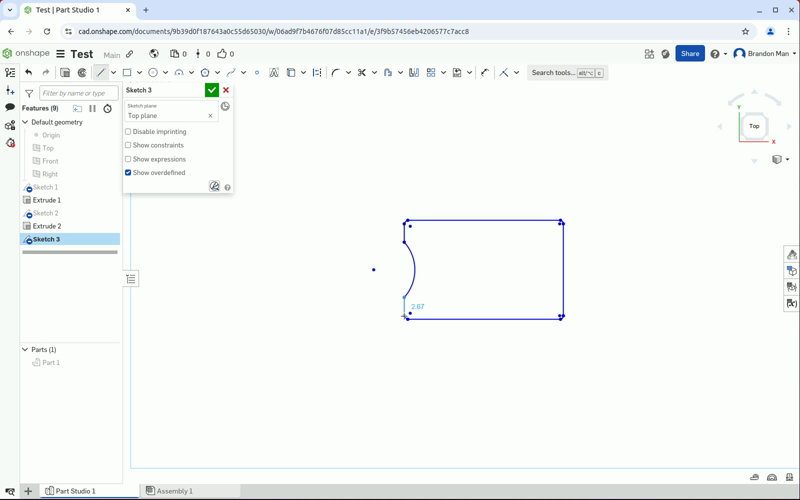
scroll(6)
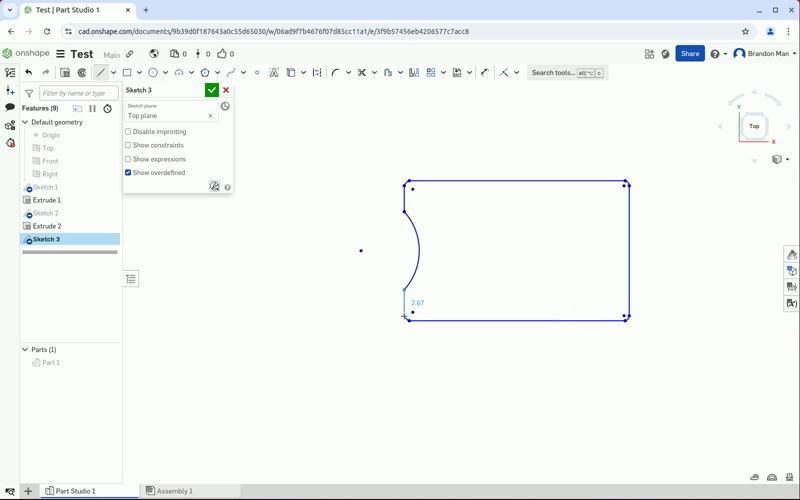
scroll(6)
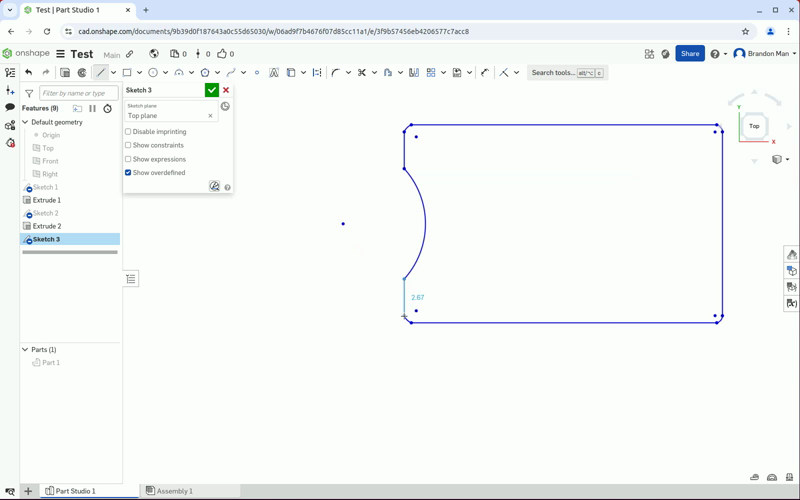
scroll(6)
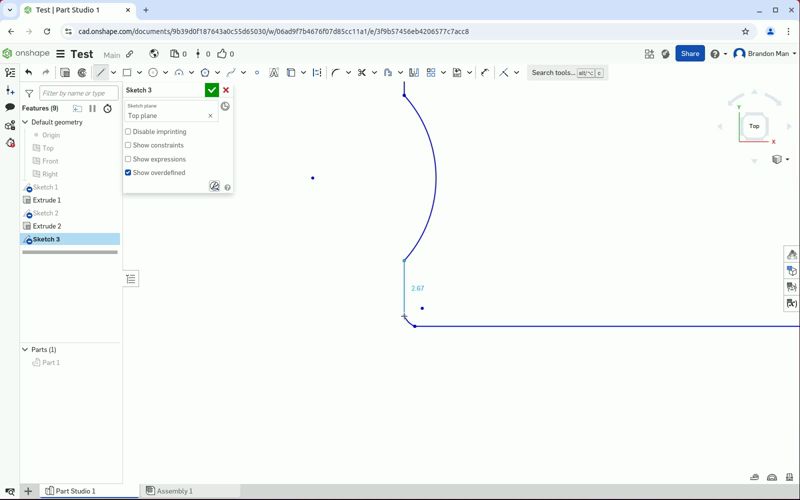
scroll(6)
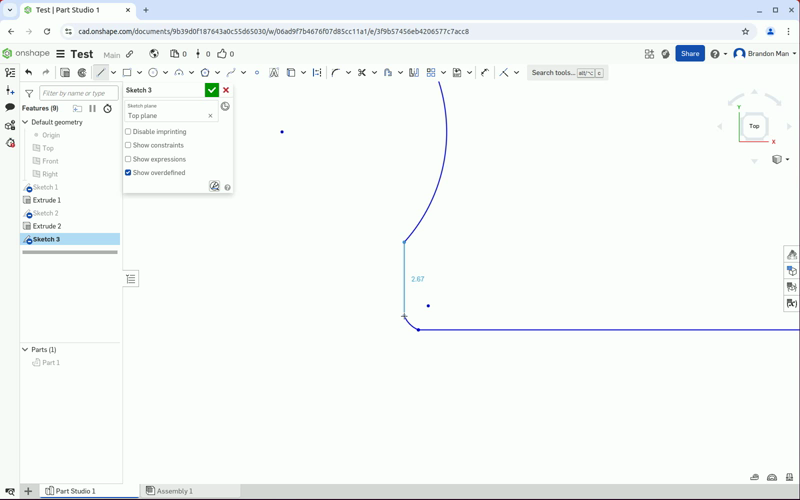
scroll(6)
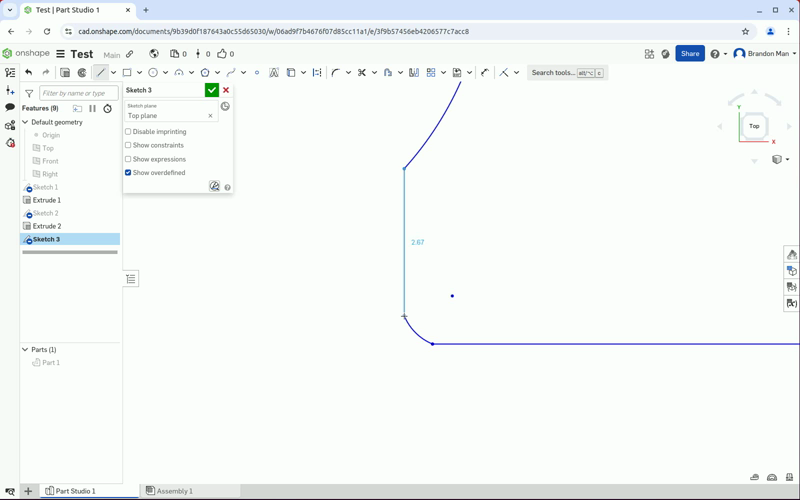
key_up(shift)
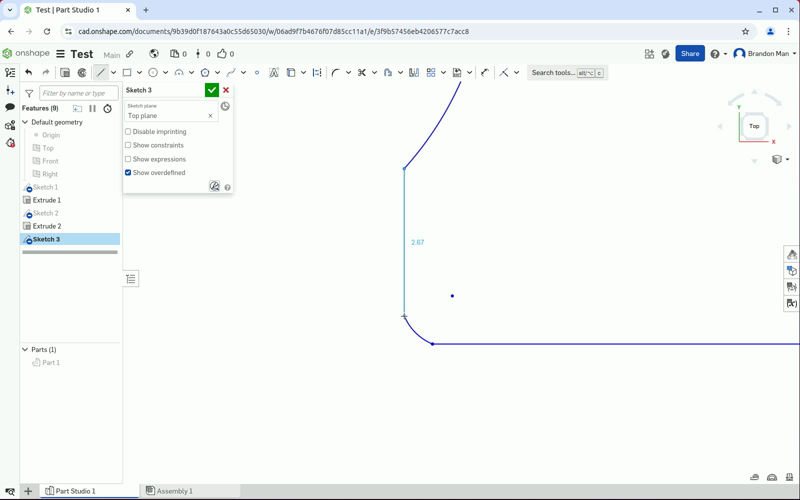
click(404, 315)
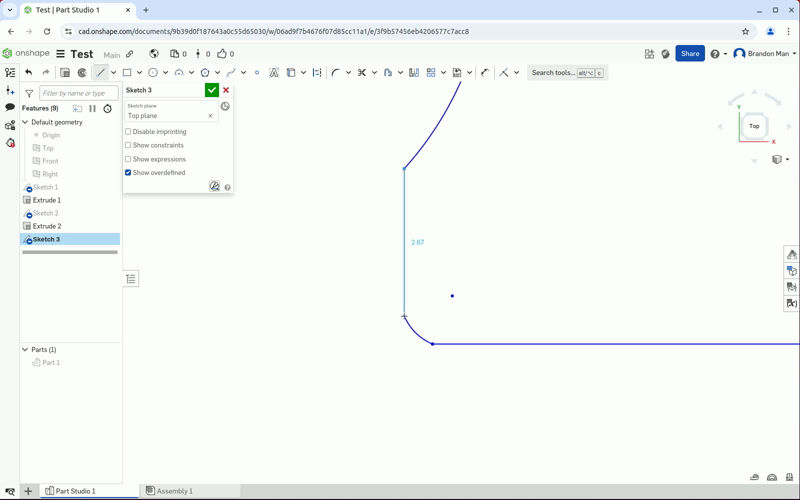
scroll(-6)
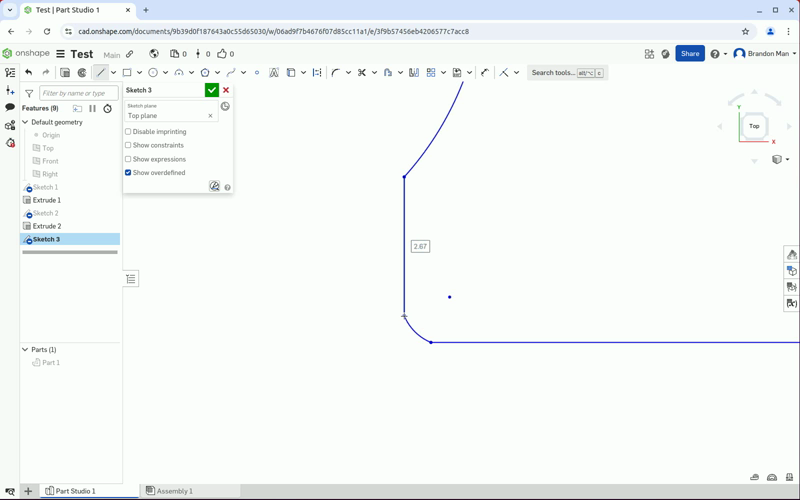
scroll(-6)
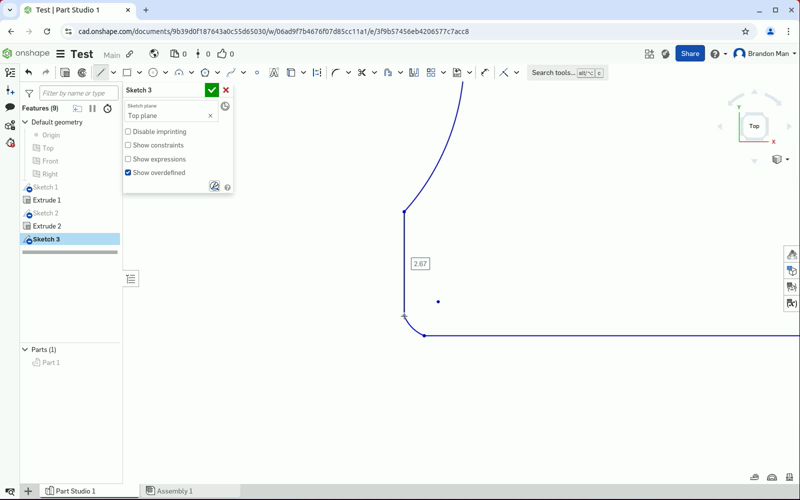
scroll(-6)
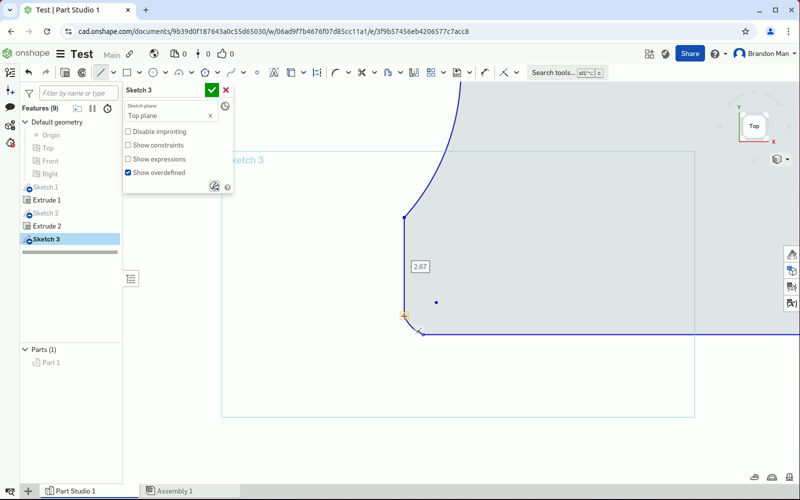
scroll(-6)
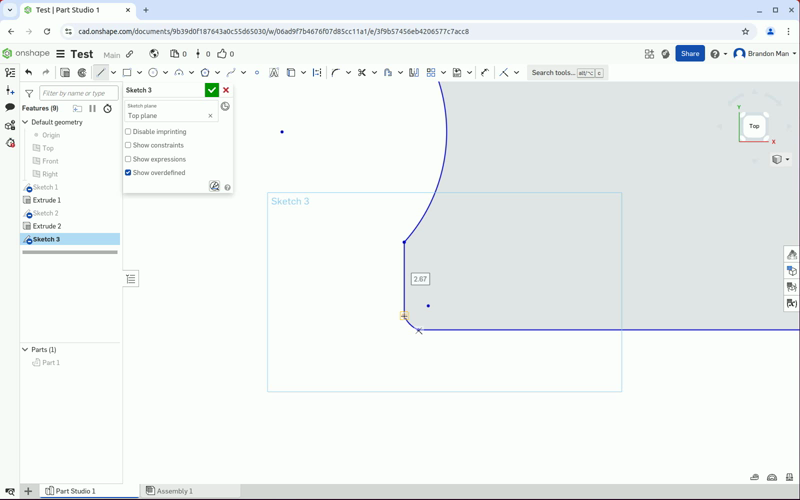
scroll(-6)
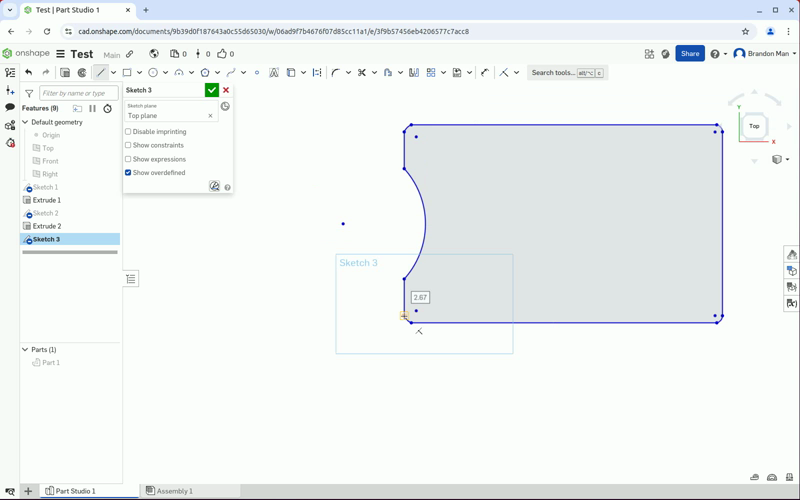
scroll(-6)
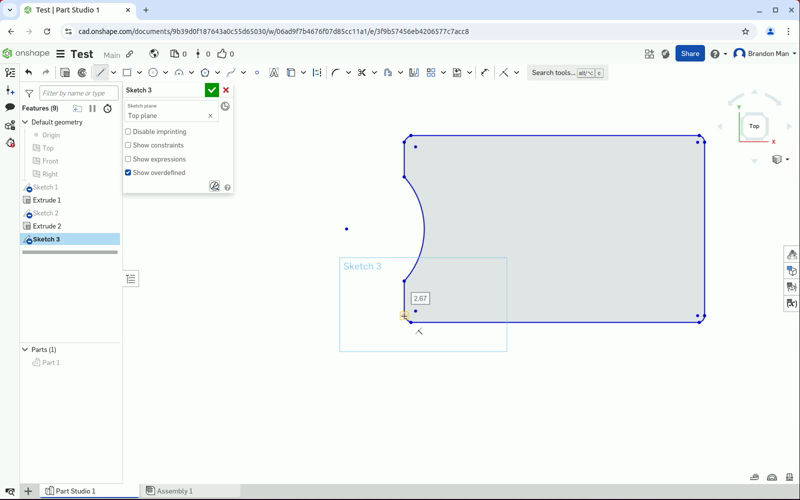
scroll(-6)
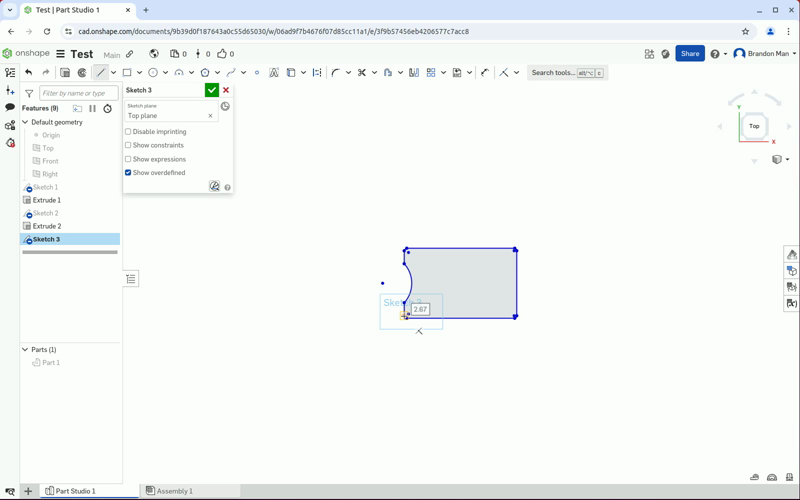
key(esc)
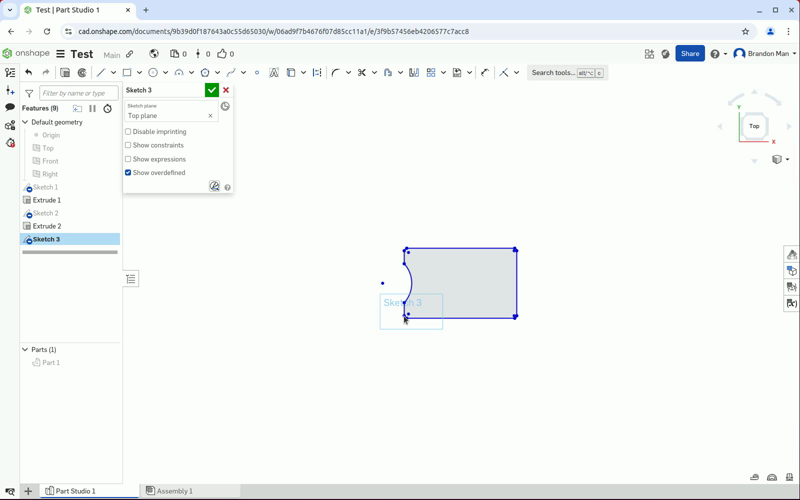
mouse_move(449, 302)
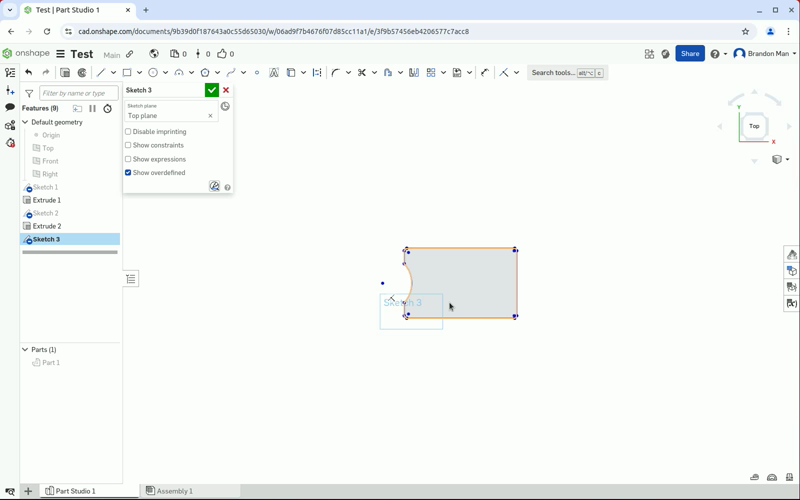
click(449, 302)
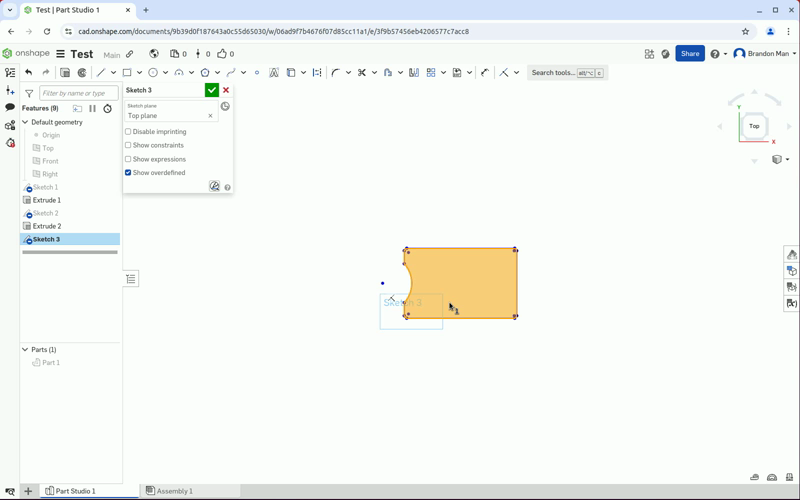
mouse_move(73, 352)
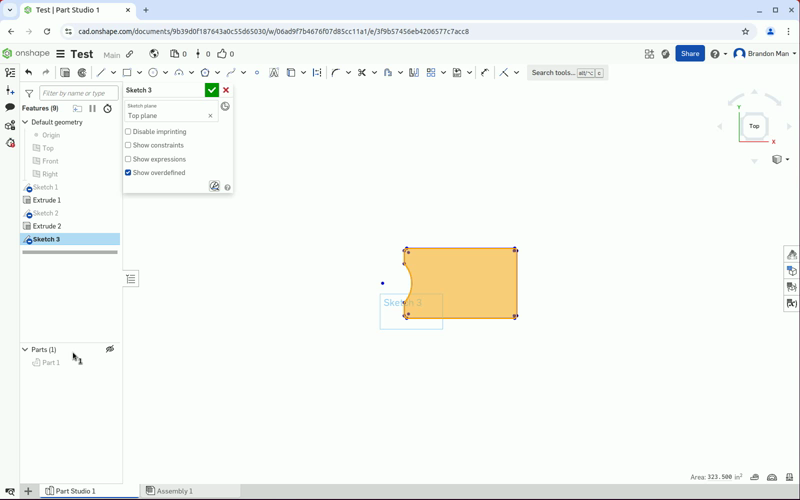
key(shift+y)
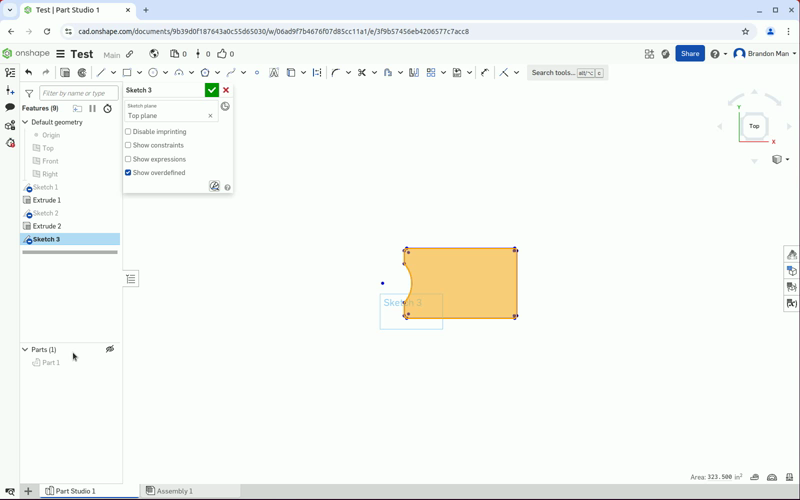
key(shift+e)
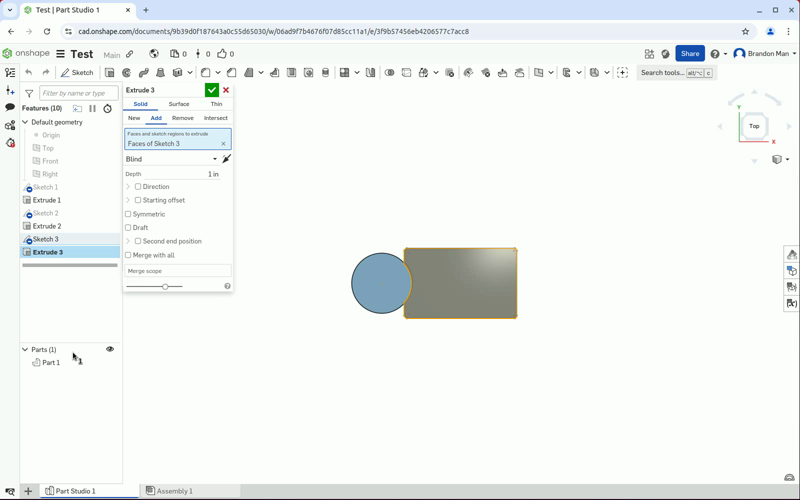
mouse_move(143, 106)
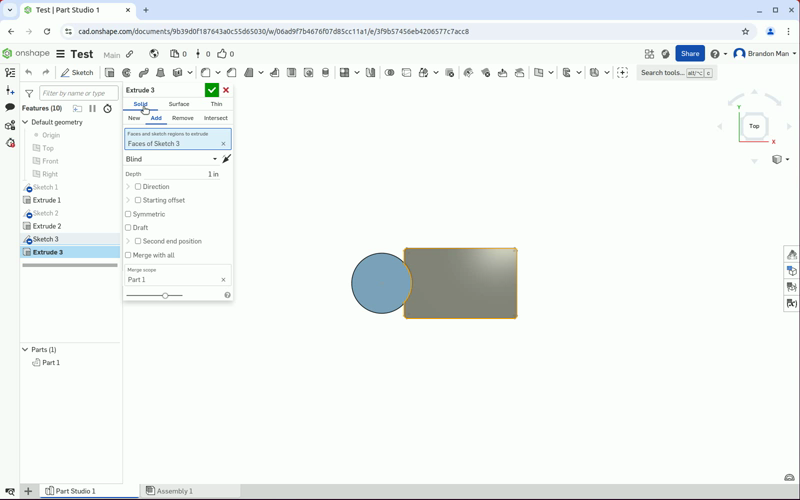
click(143, 106)
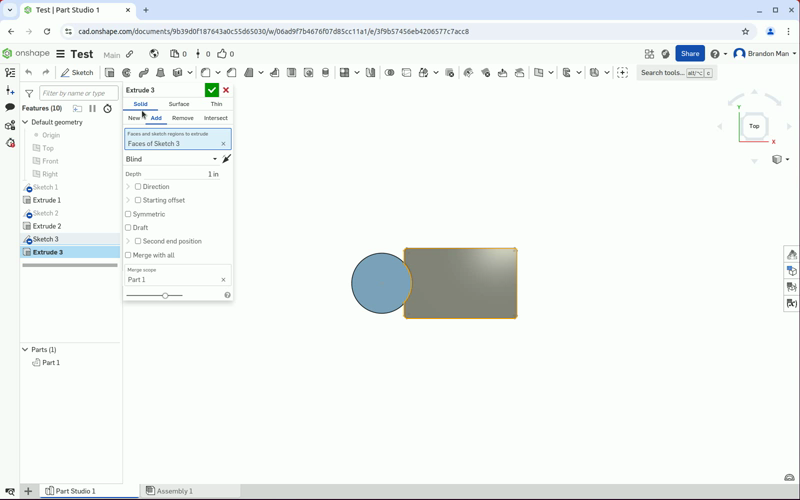
mouse_move(137, 120)
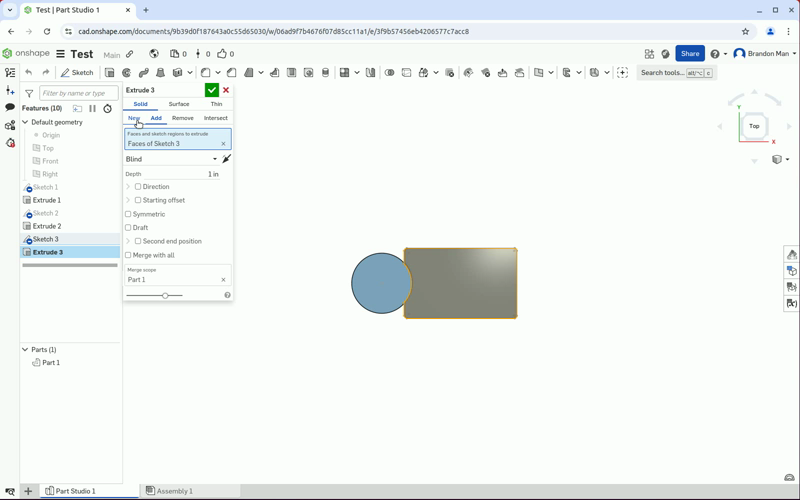
click(137, 120)
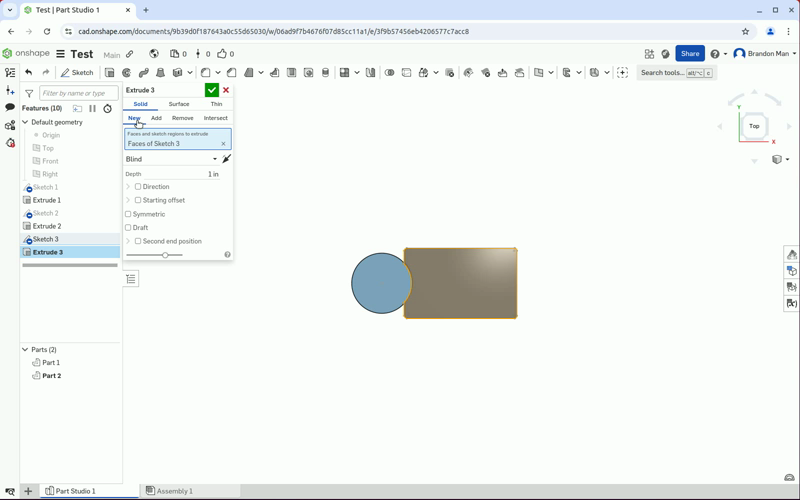
key(tab, 4)
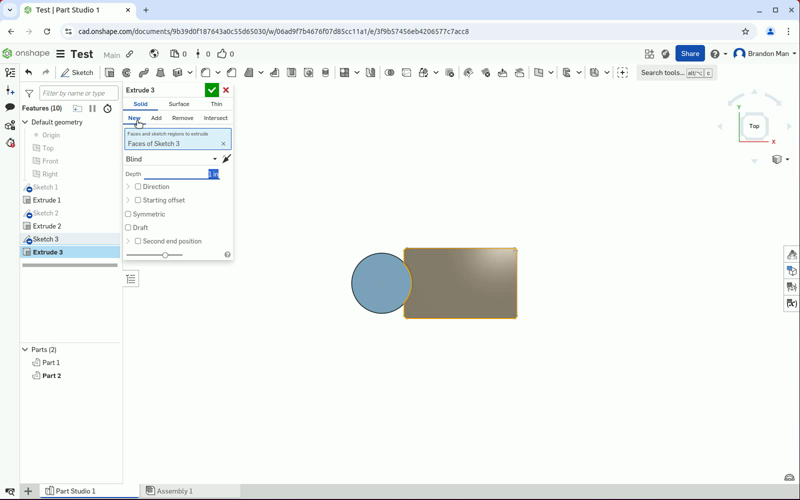
text(-23.108)
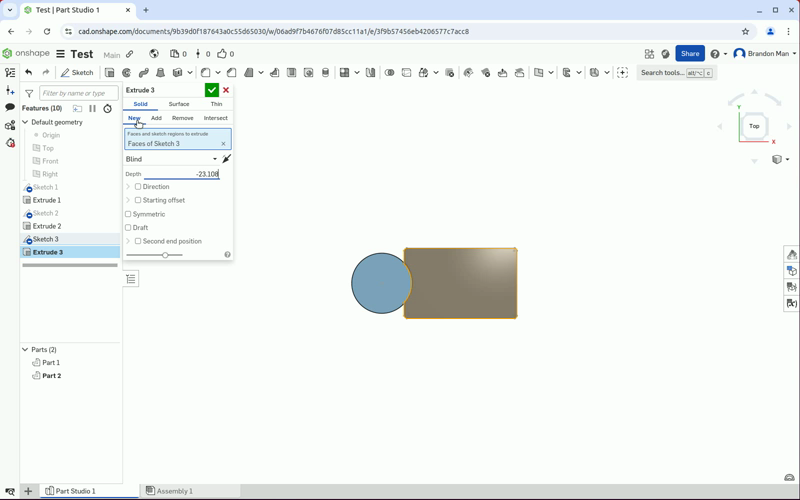
key(enter)
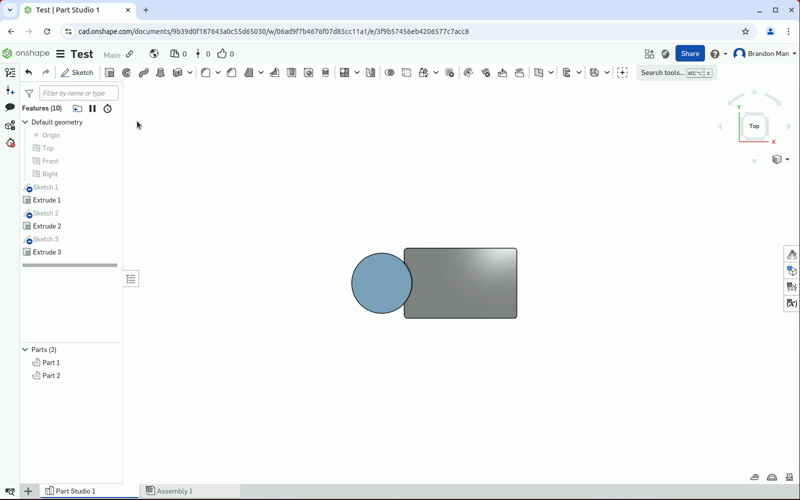
key(shift+h)
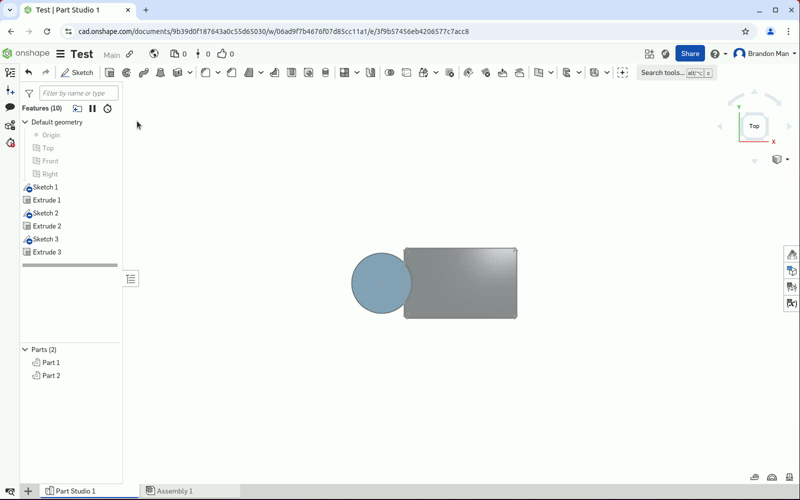
key(shift+h)
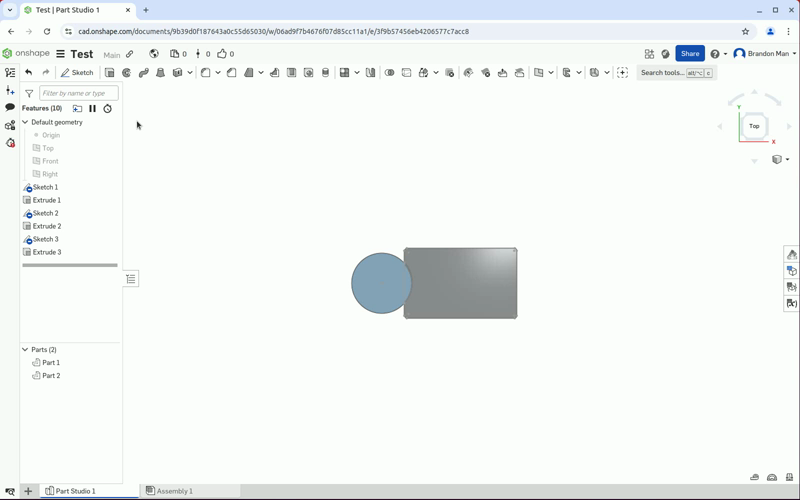
key(shift+7)
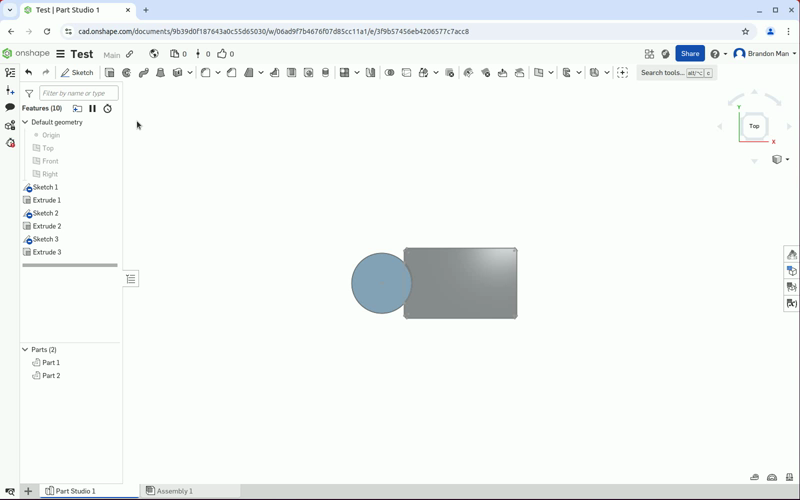
key(up, 3)
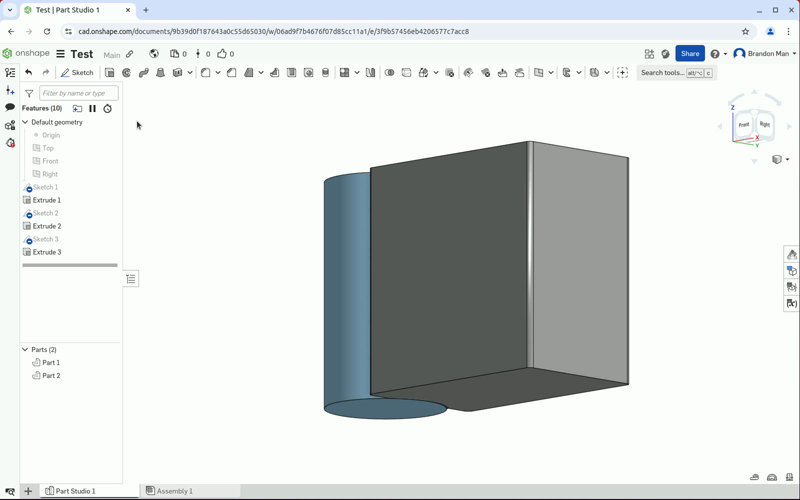
key(left, 3)
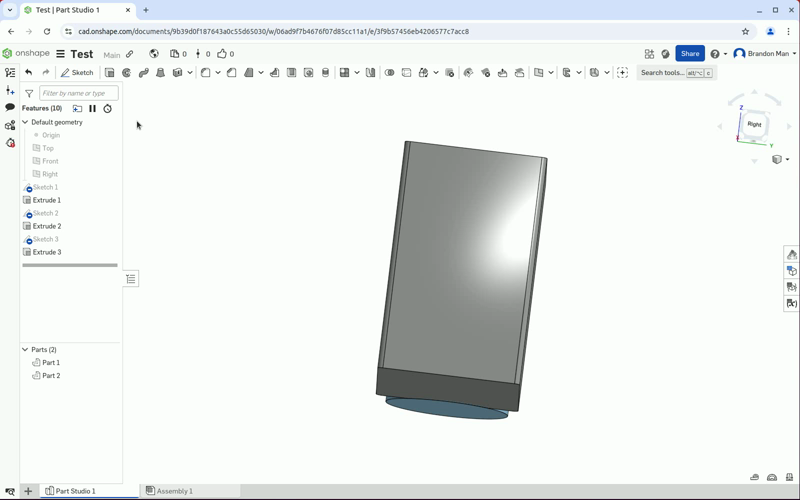
key(right, 3)
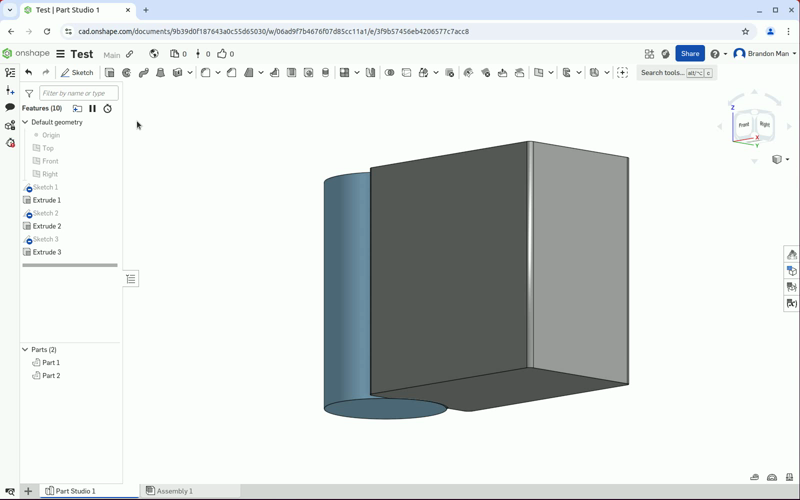
key(down, 3)
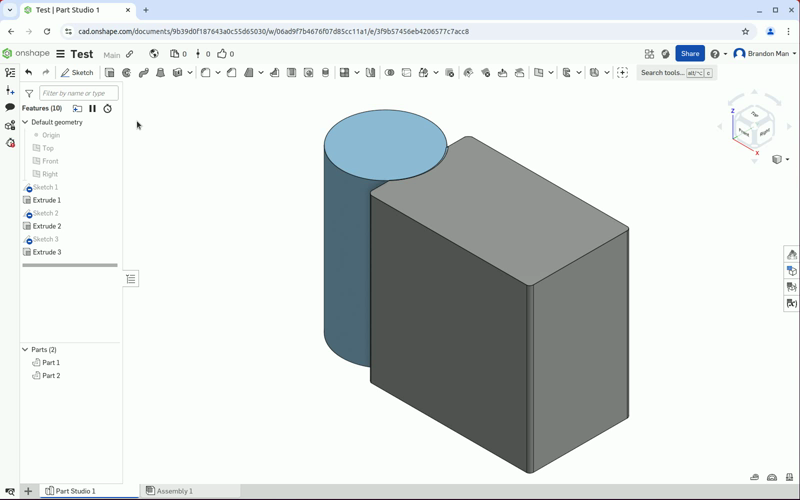
mouse_move(73, 189)
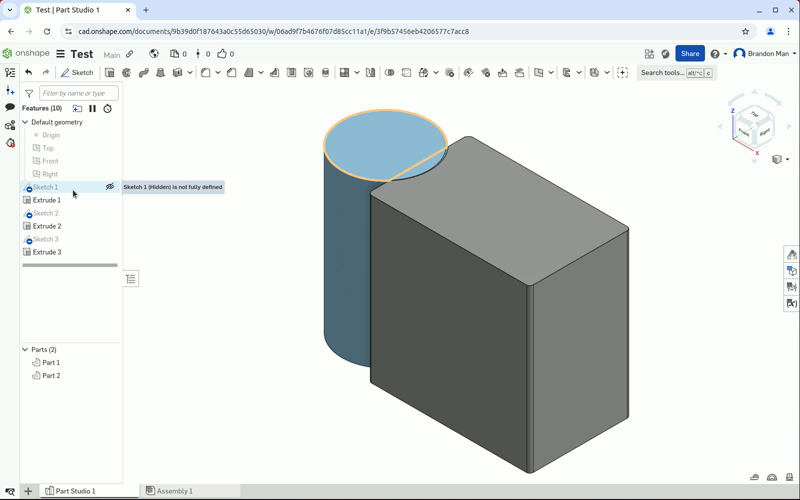
click(73, 189)